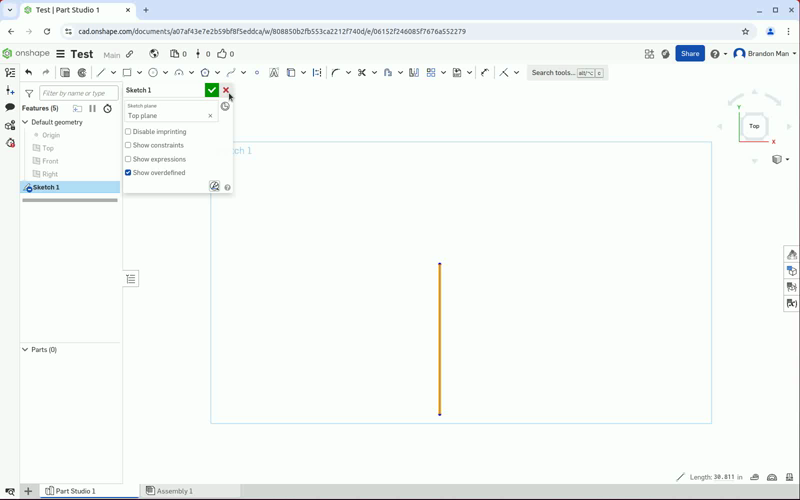
key(shift+h)
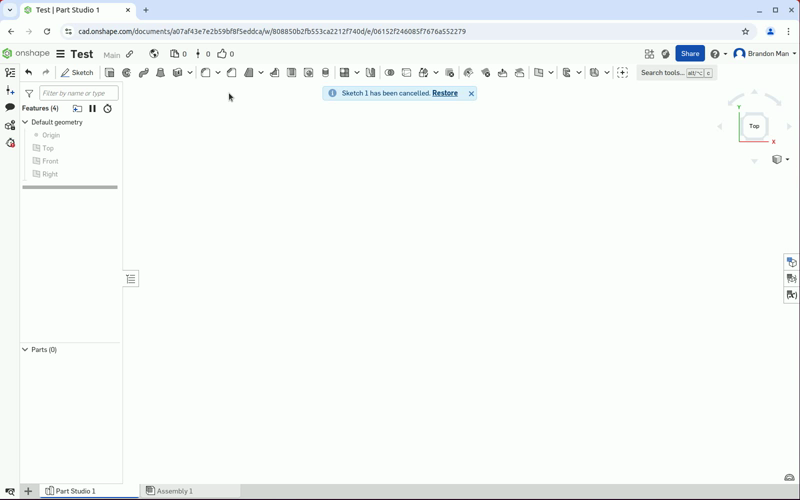
mouse_move(73, 352)
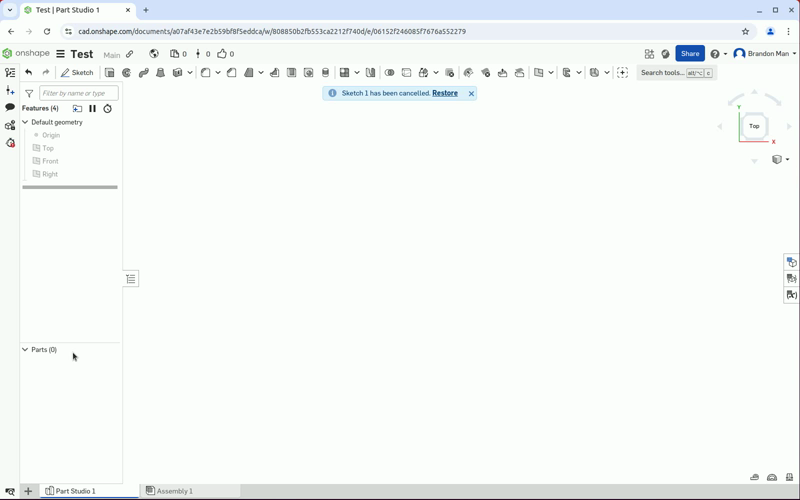
key(y)
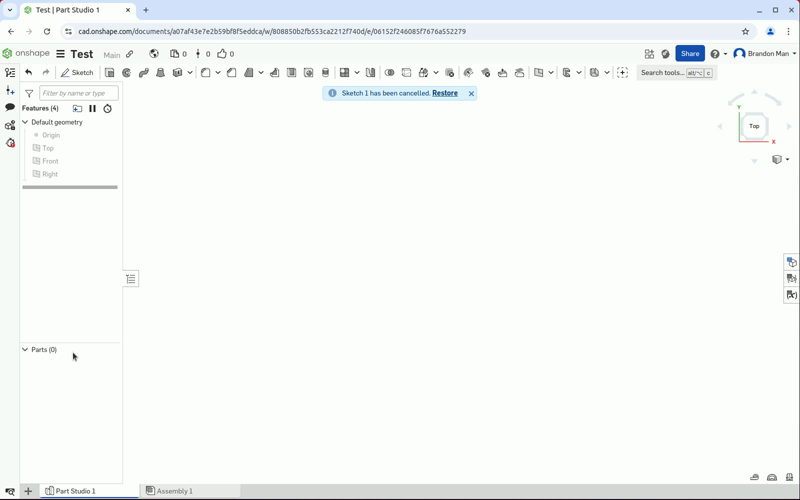
key(shift+p)
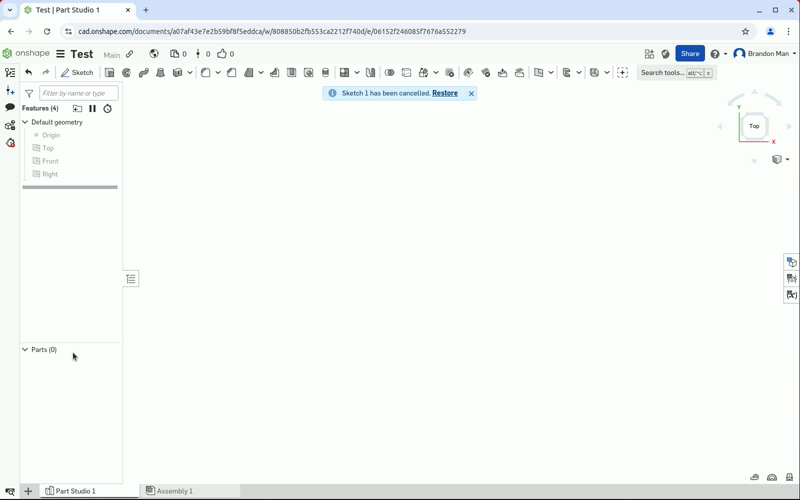
key(space)
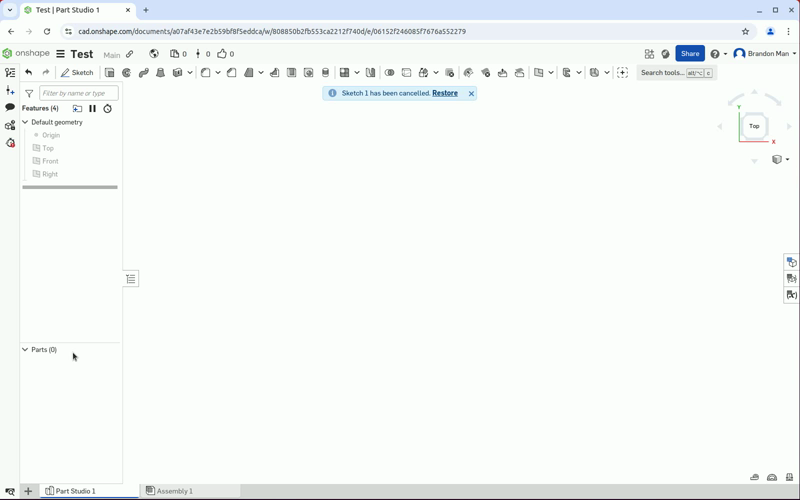
key_down(shift)
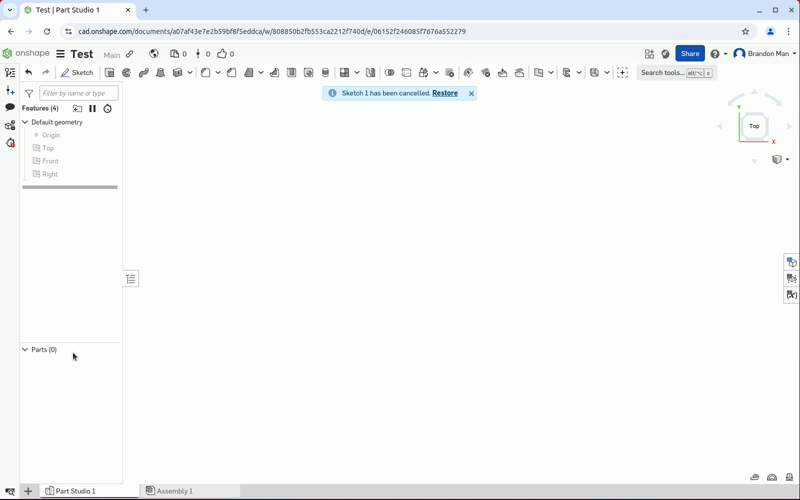
key(up)
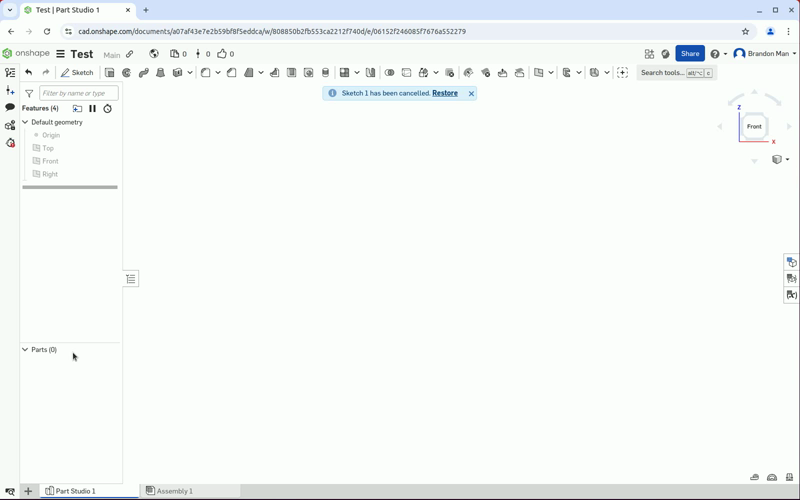
key_up(shift)
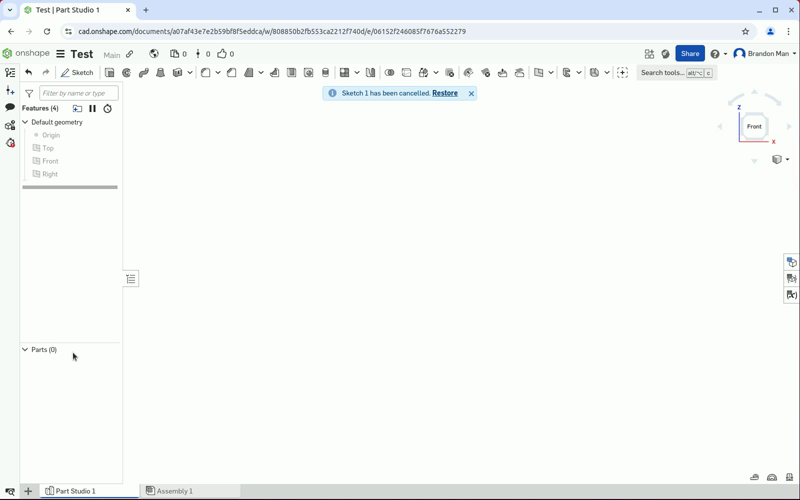
mouse_move(73, 352)
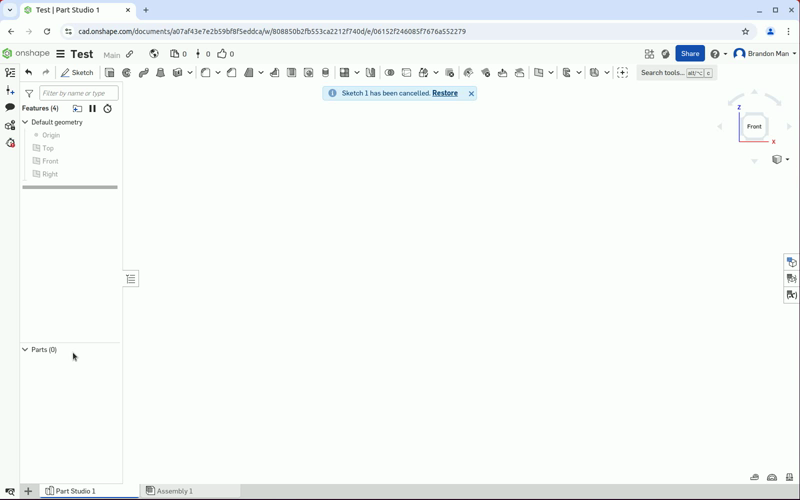
key(shift+y)
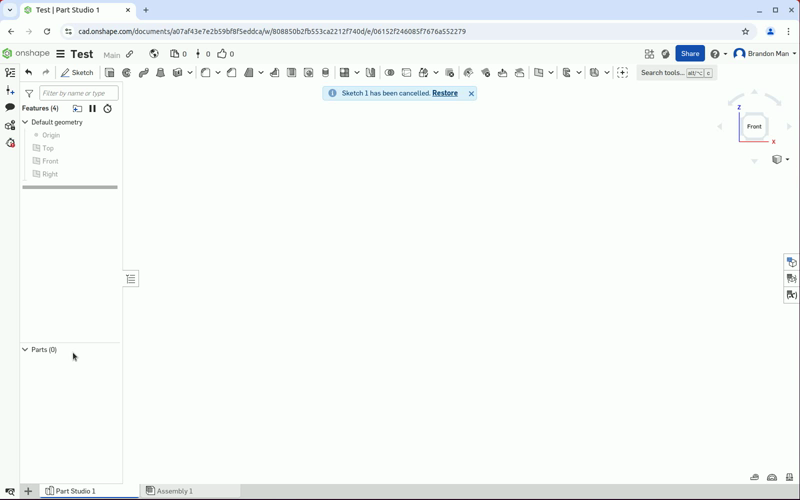
key(shift+s)
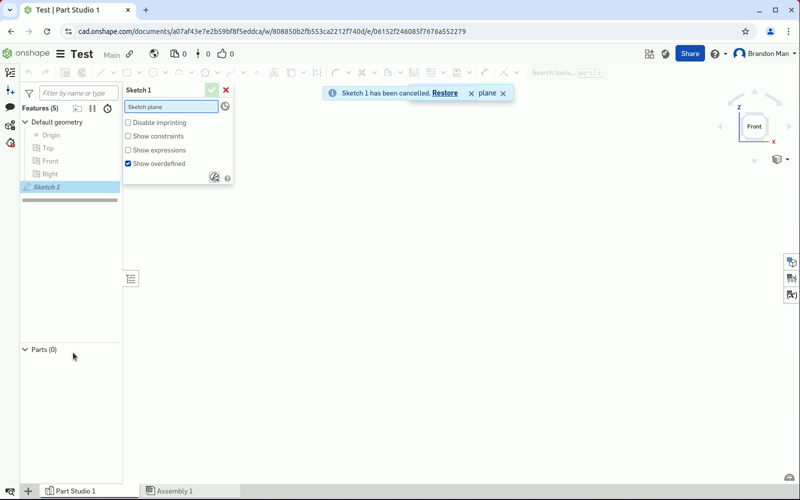
mouse_move(73, 163)
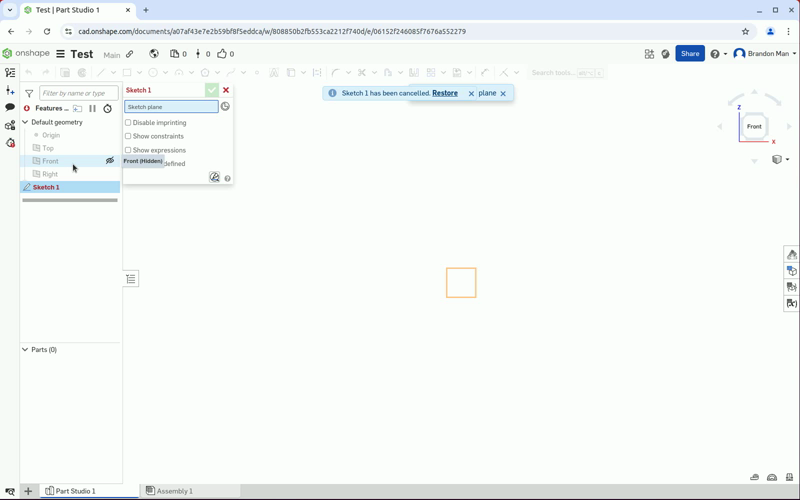
click(73, 163)
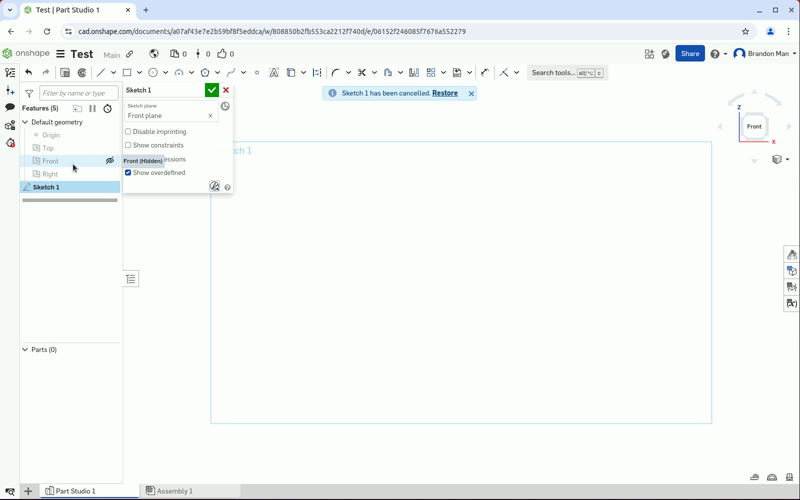
mouse_move(73, 352)
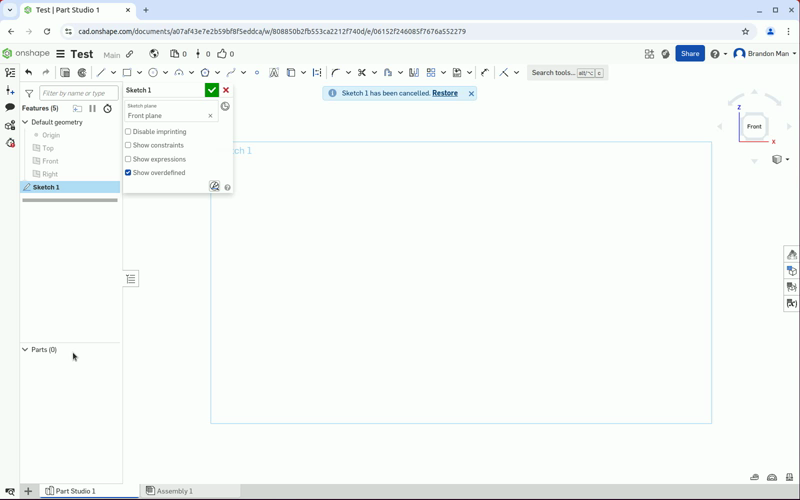
key(y)
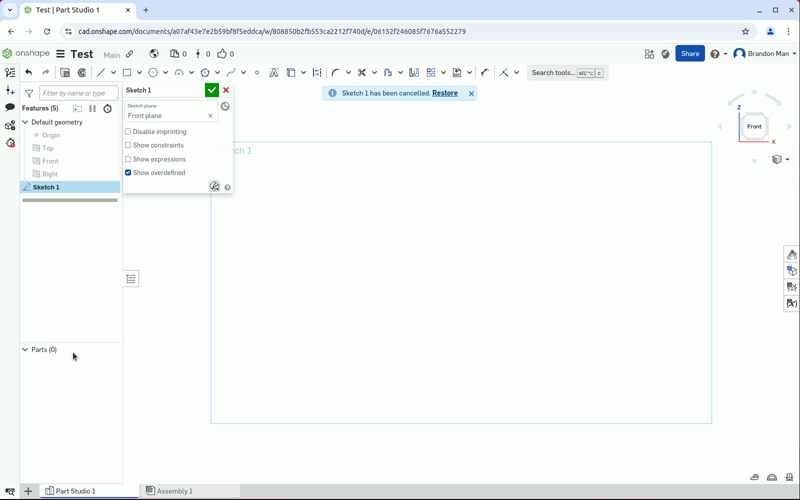
key(l)
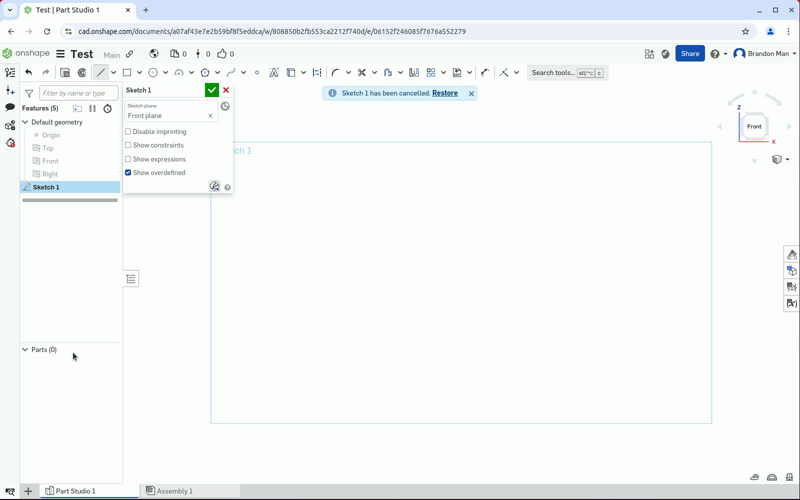
key_down(shift)
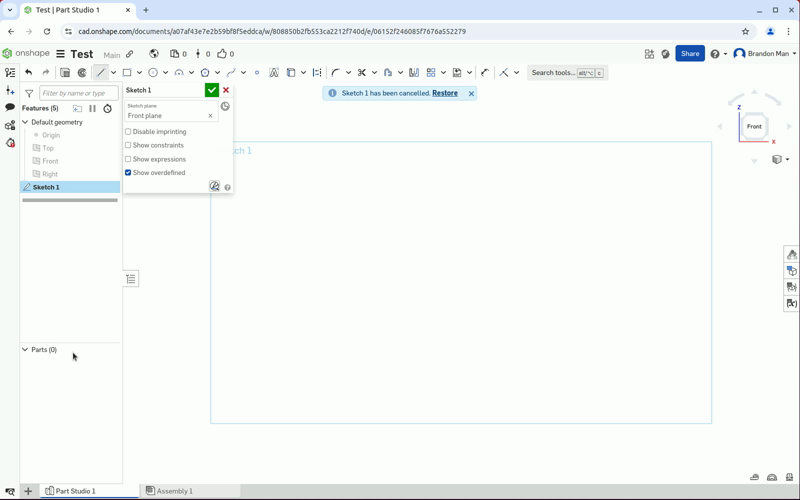
mouse_move(404, 376)
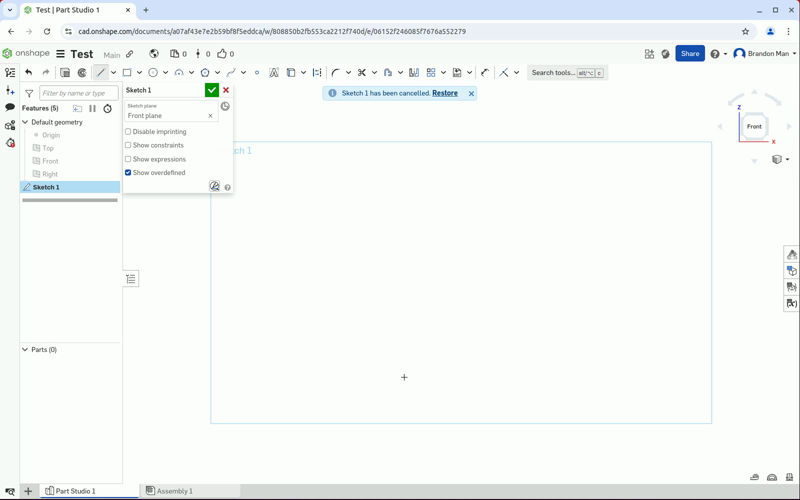
click(404, 376)
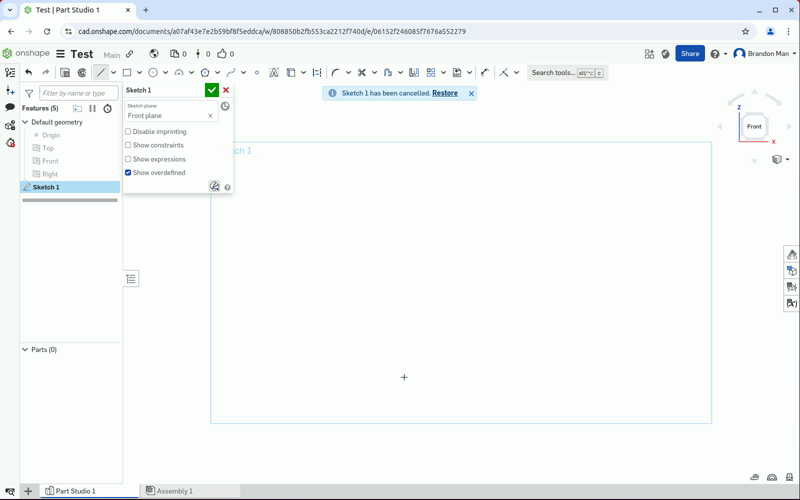
key_up(shift)
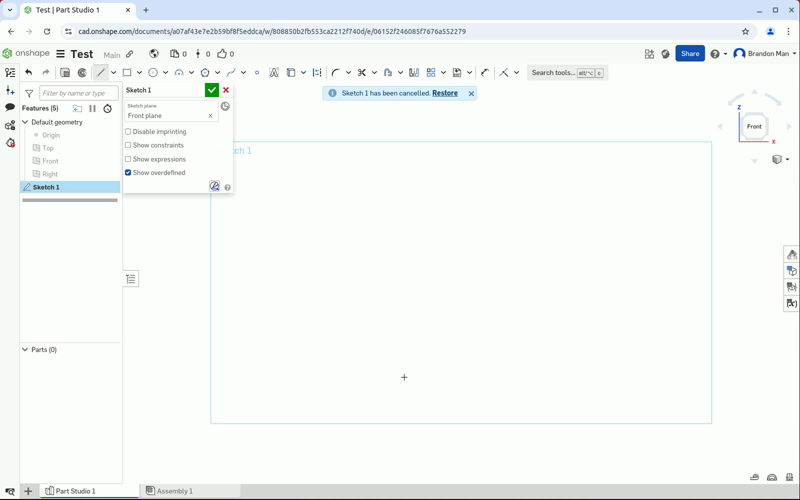
key_down(shift)
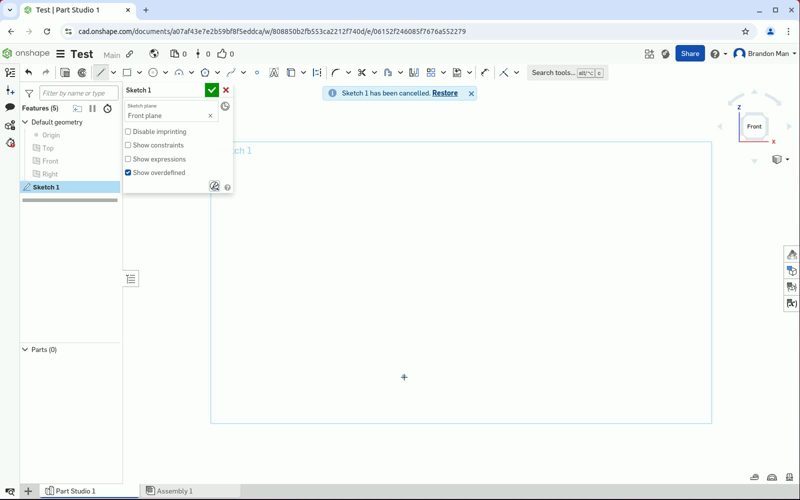
mouse_move(516, 376)
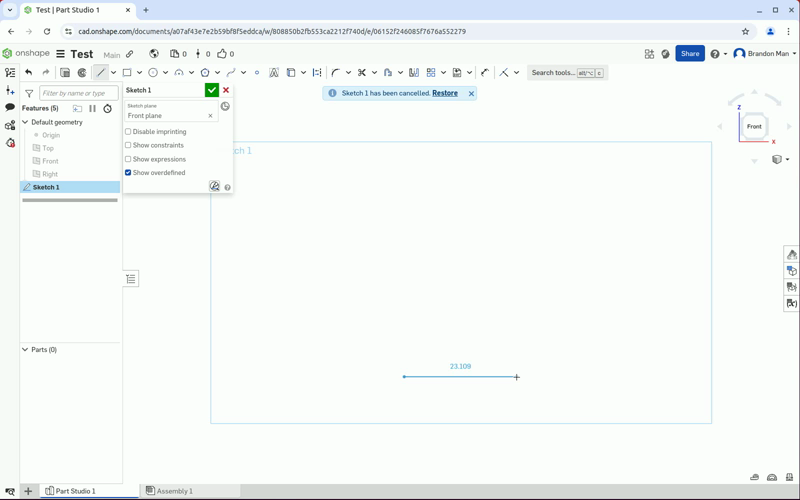
click(516, 376)
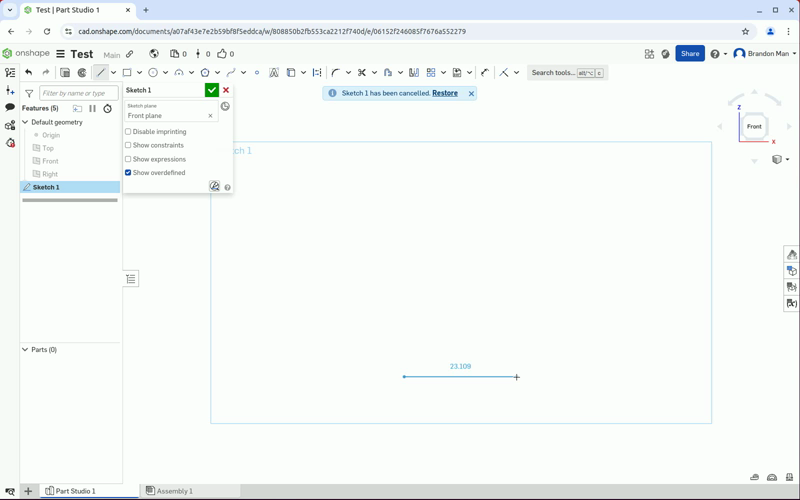
key_up(shift)
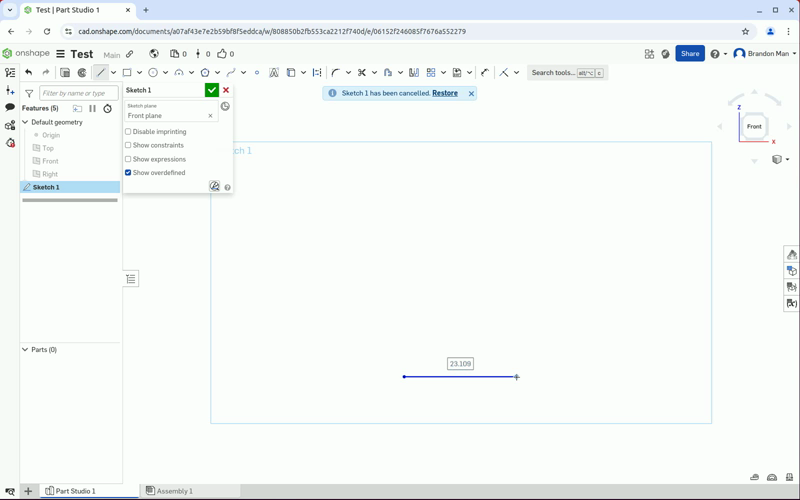
key_down(shift)
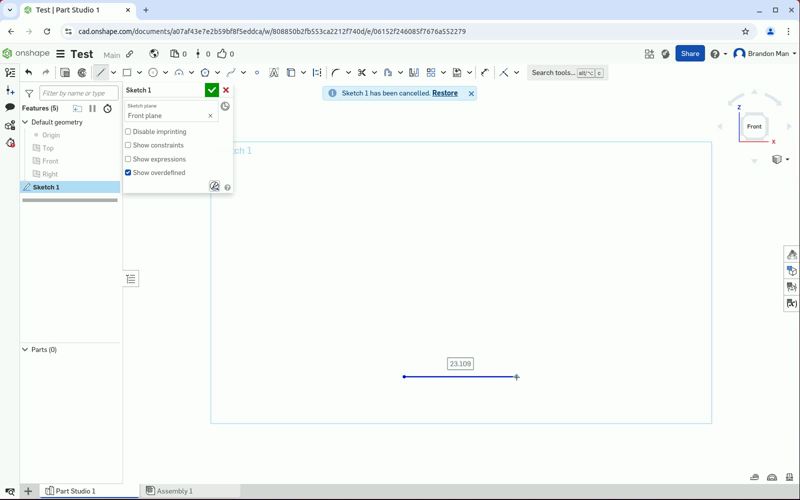
mouse_move(516, 189)
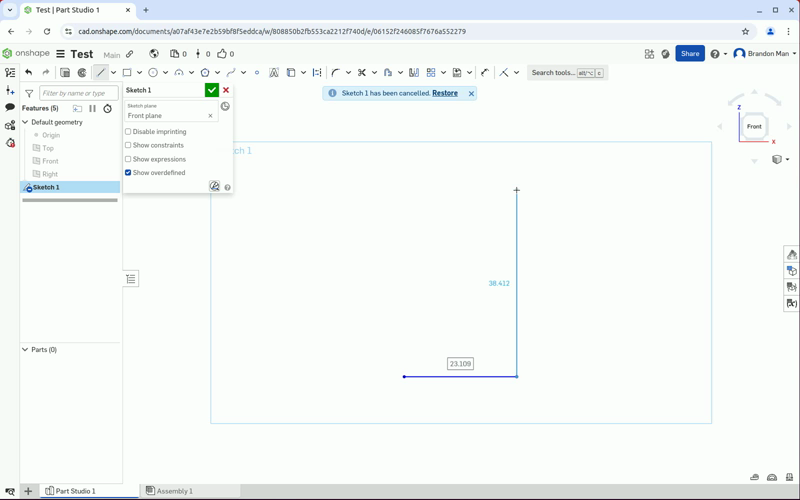
click(516, 189)
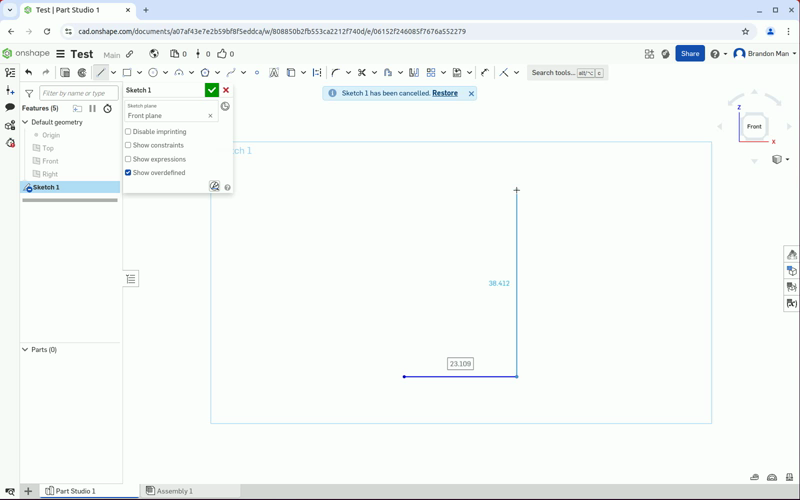
key_up(shift)
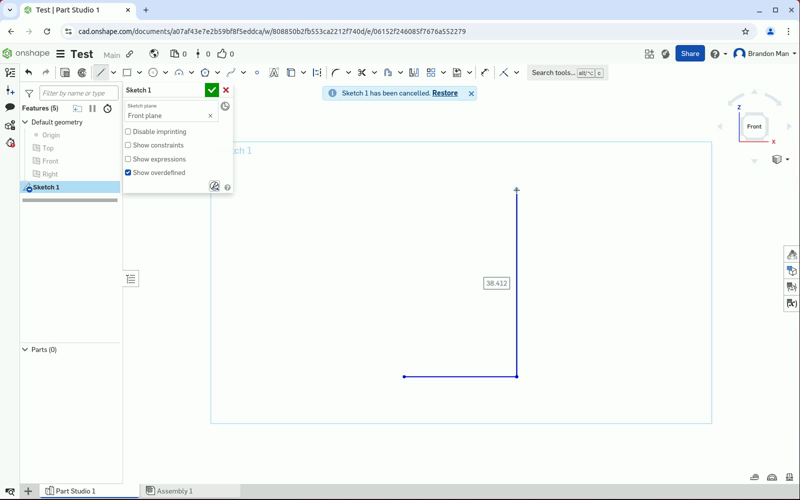
key_down(shift)
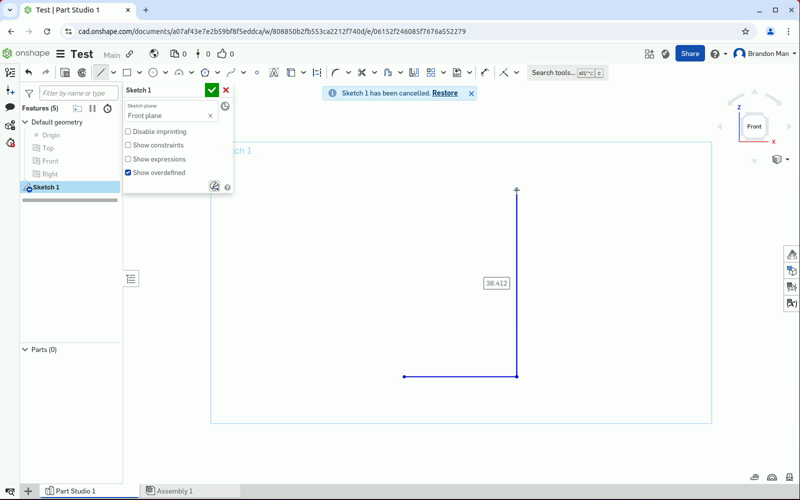
mouse_move(404, 189)
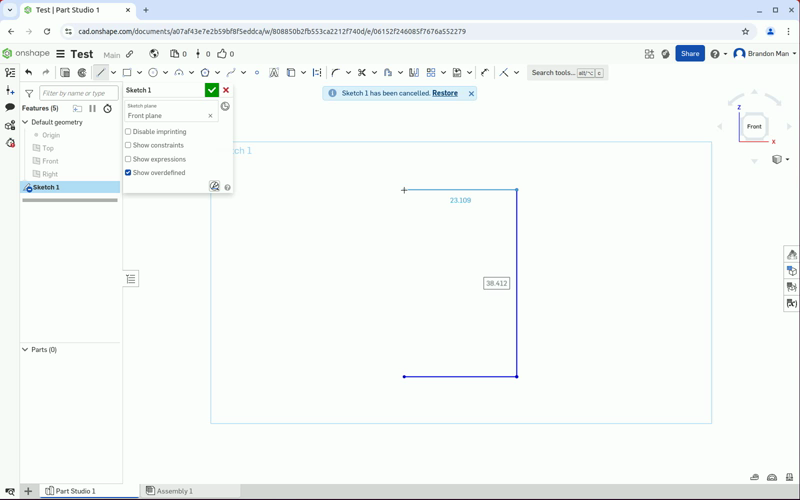
click(404, 189)
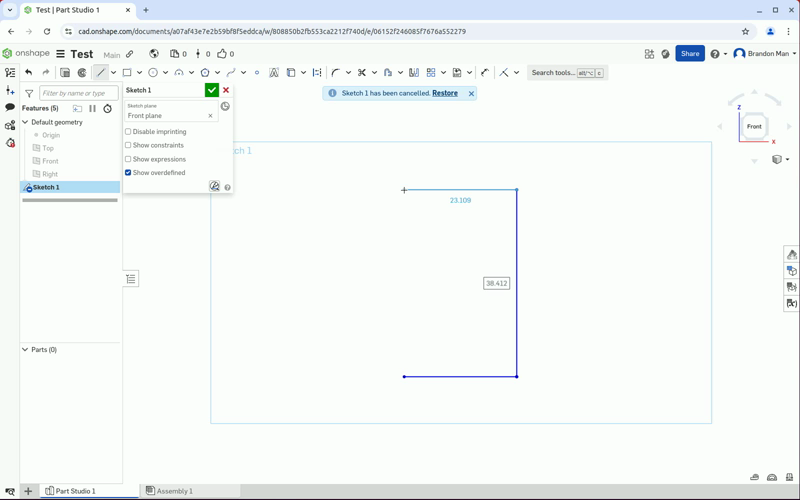
key_up(shift)
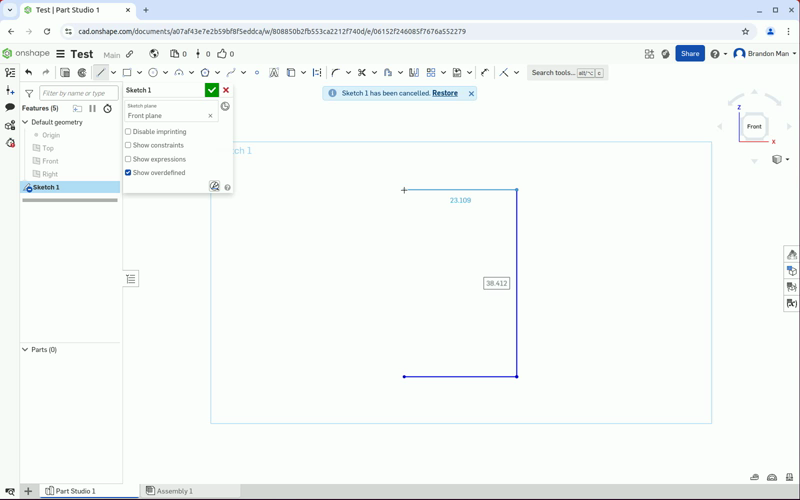
key_down(shift)
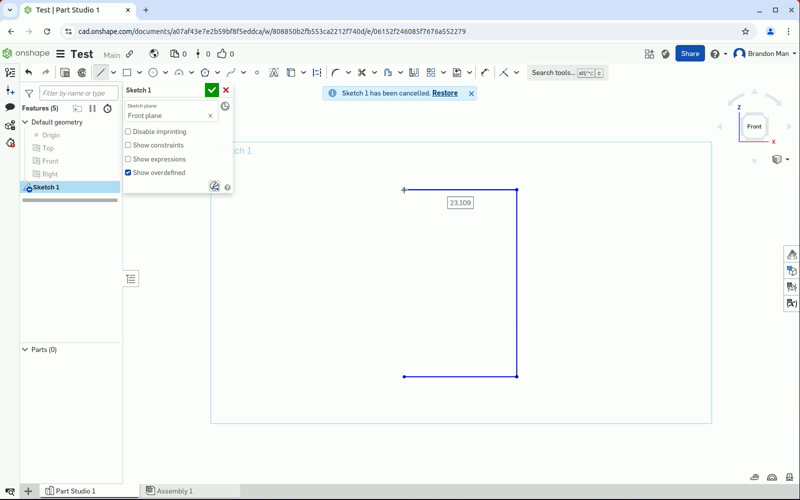
mouse_move(404, 376)
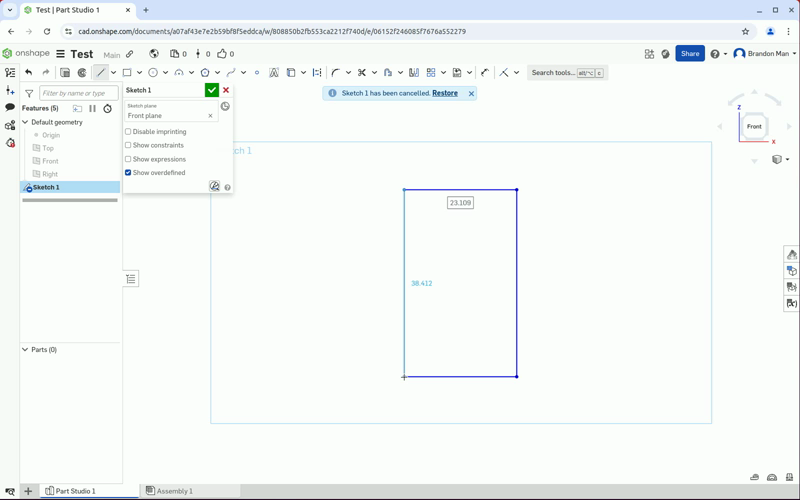
key_up(shift)
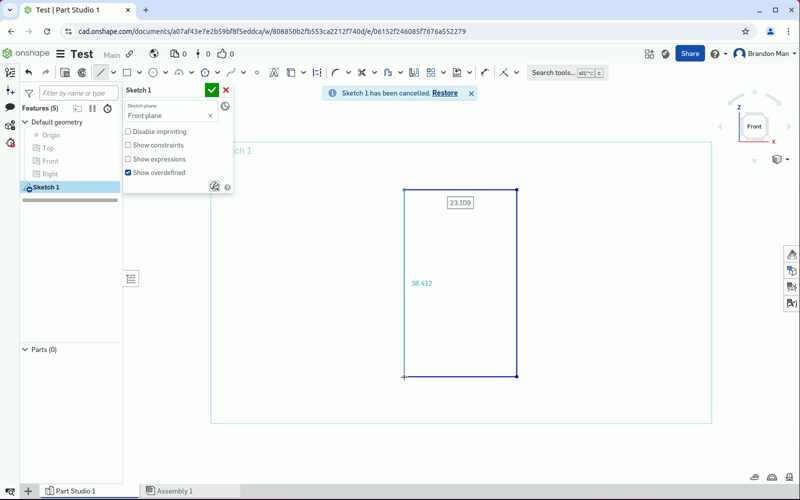
click(404, 376)
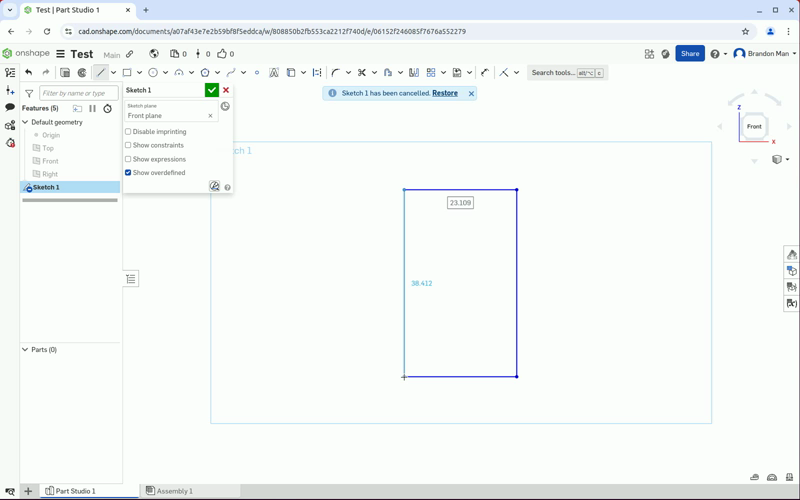
key(esc)
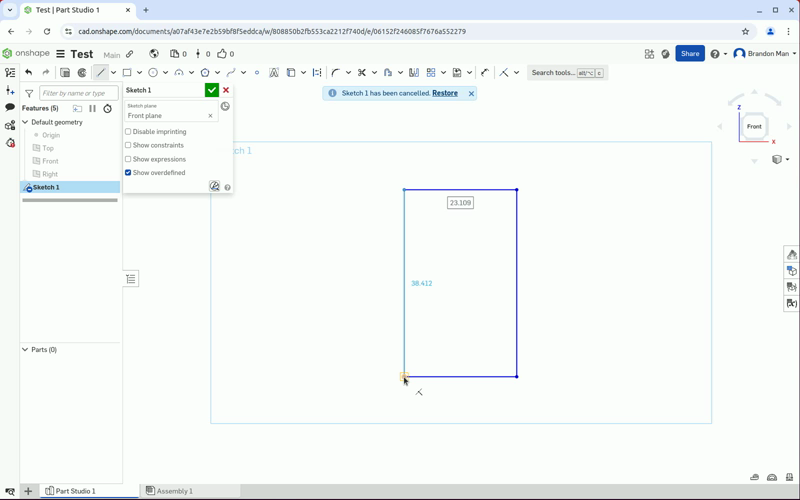
key(l)
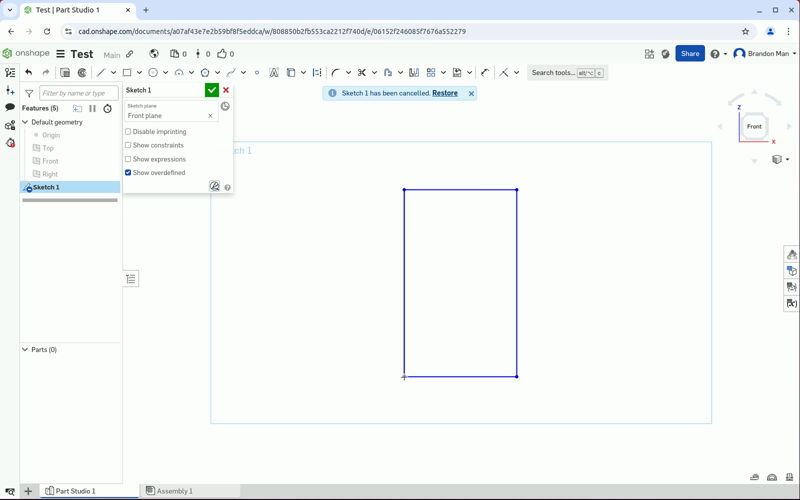
key_down(shift)
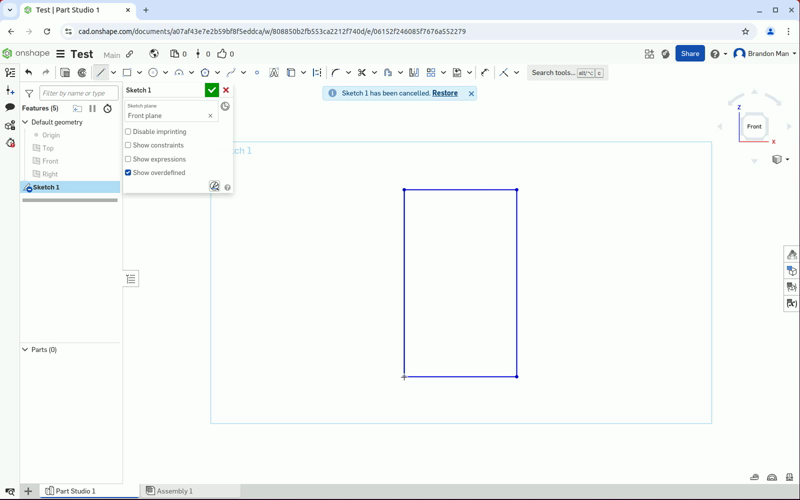
mouse_move(408, 372)
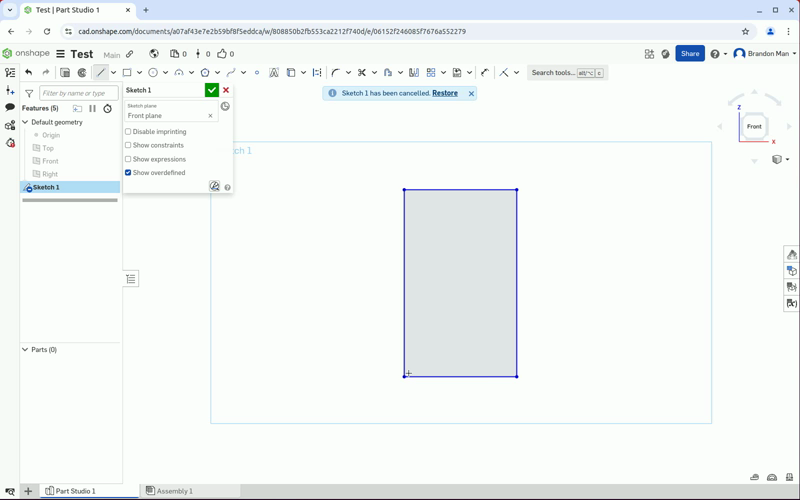
click(408, 372)
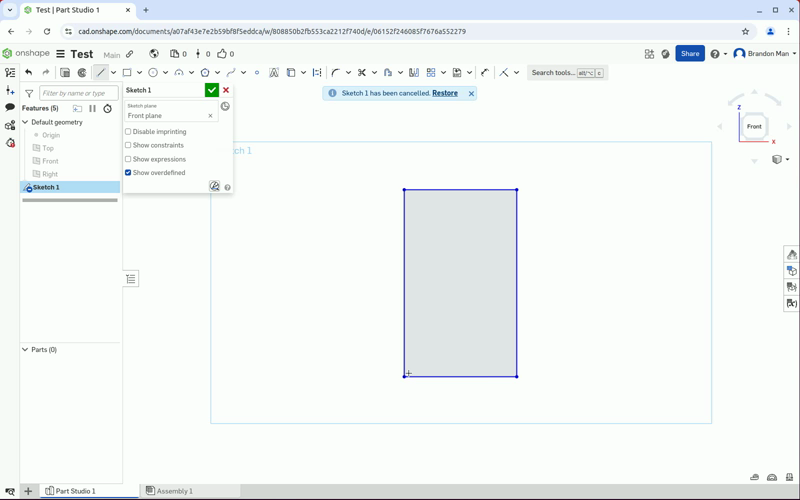
key_up(shift)
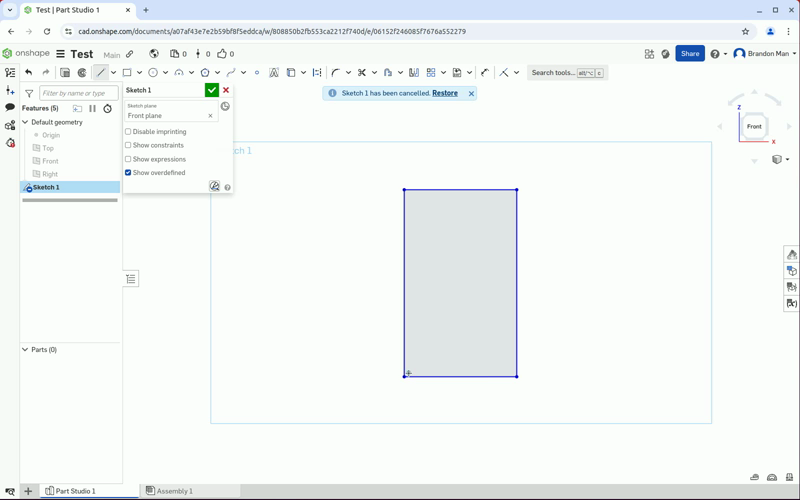
key_down(shift)
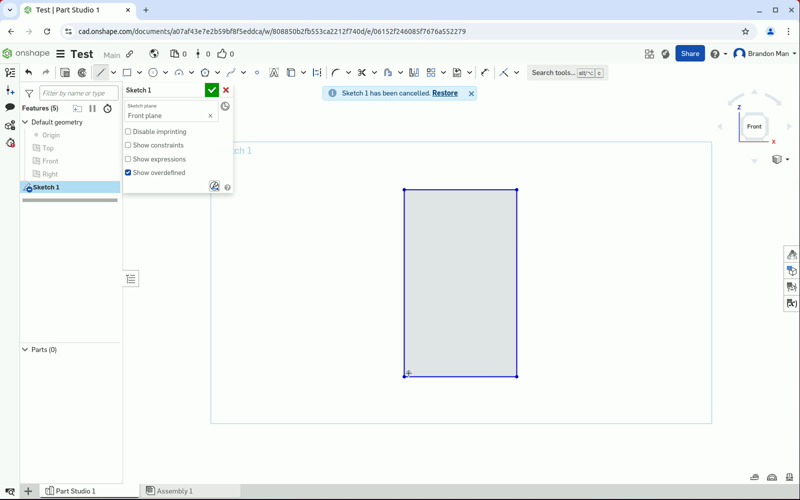
mouse_move(512, 372)
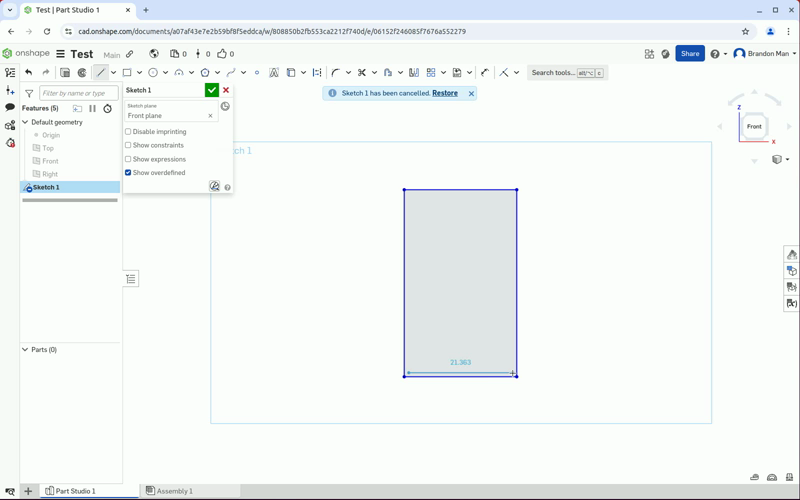
click(512, 372)
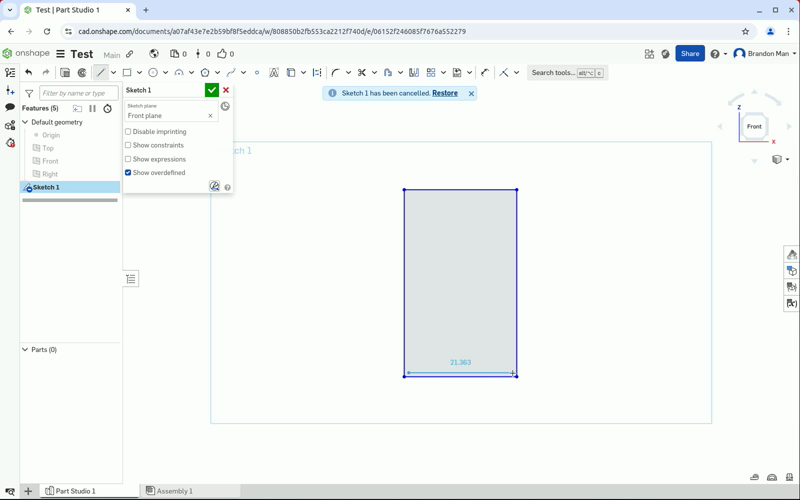
key_up(shift)
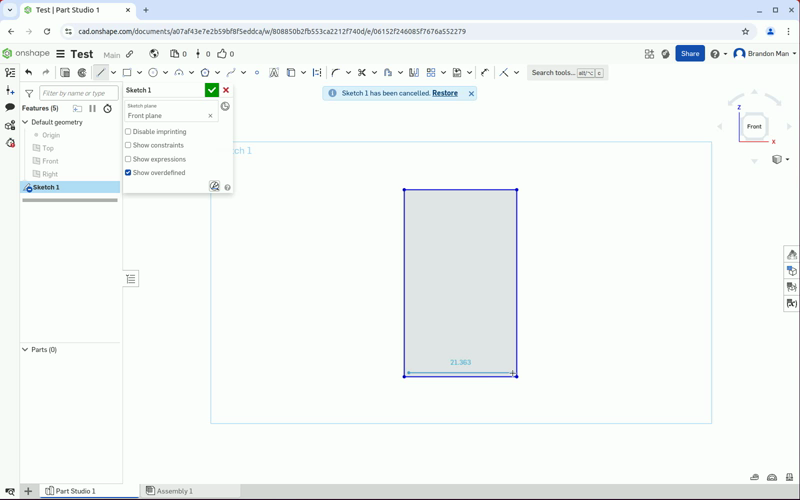
key_down(shift)
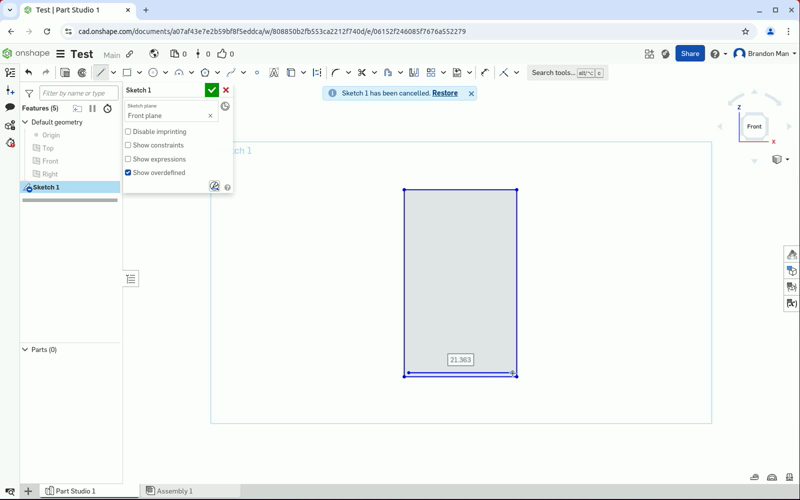
mouse_move(512, 286)
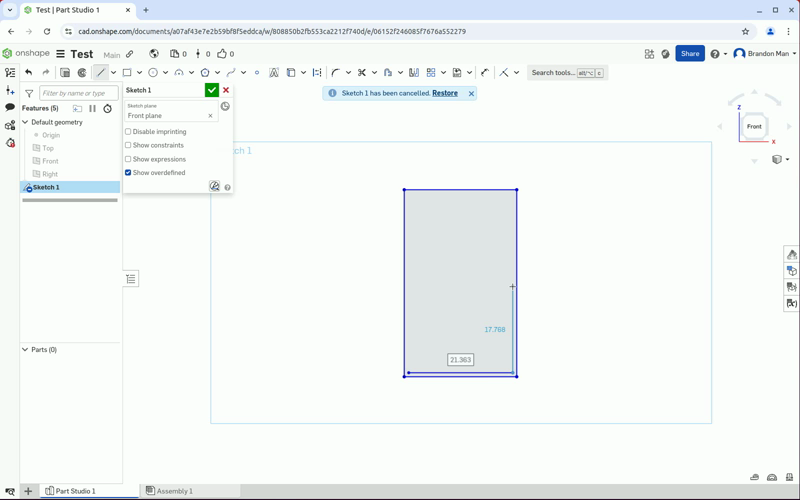
click(512, 286)
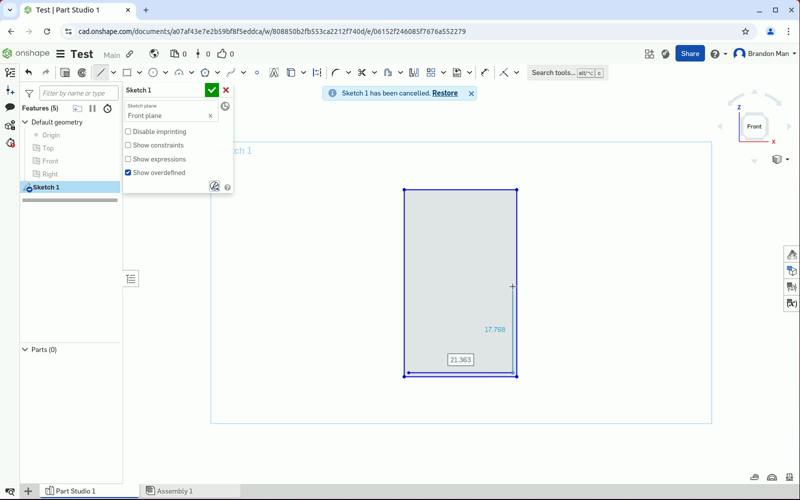
key_up(shift)
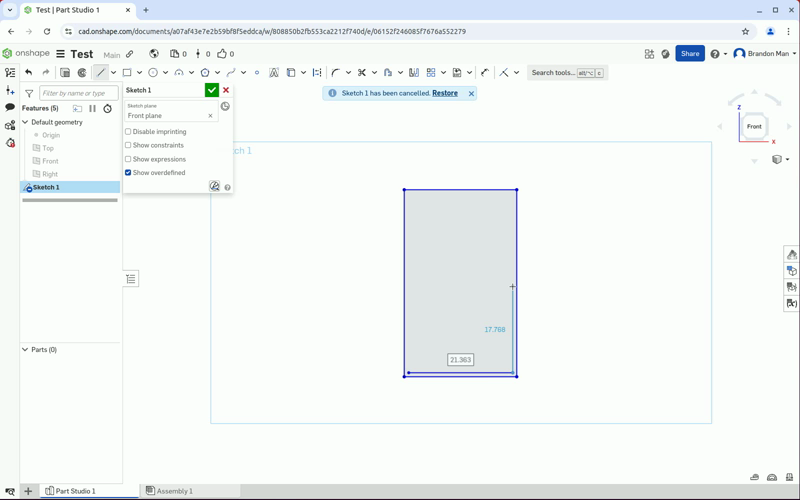
key_down(shift)
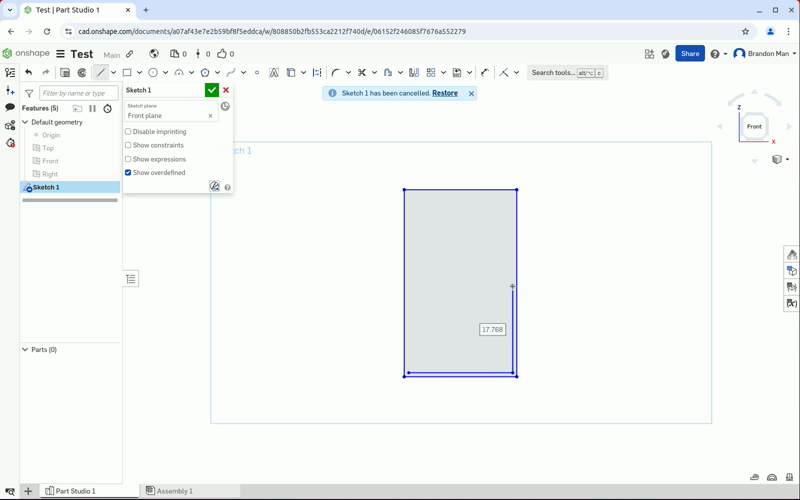
mouse_move(542, 286)
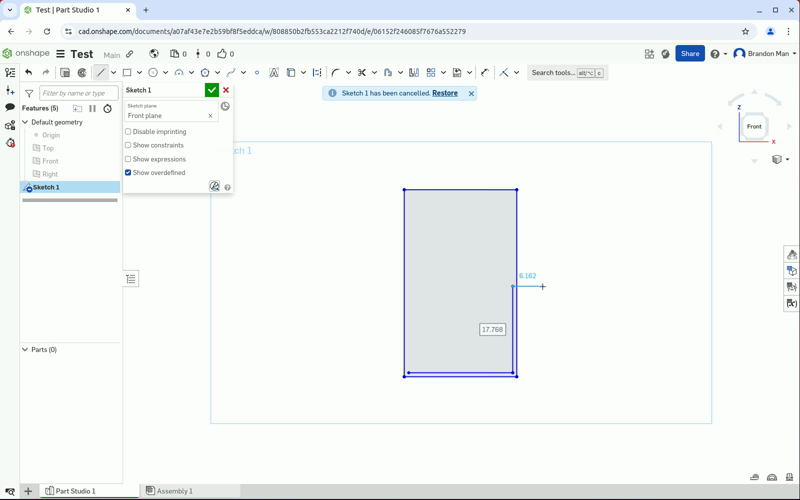
mouse_move(512, 280)
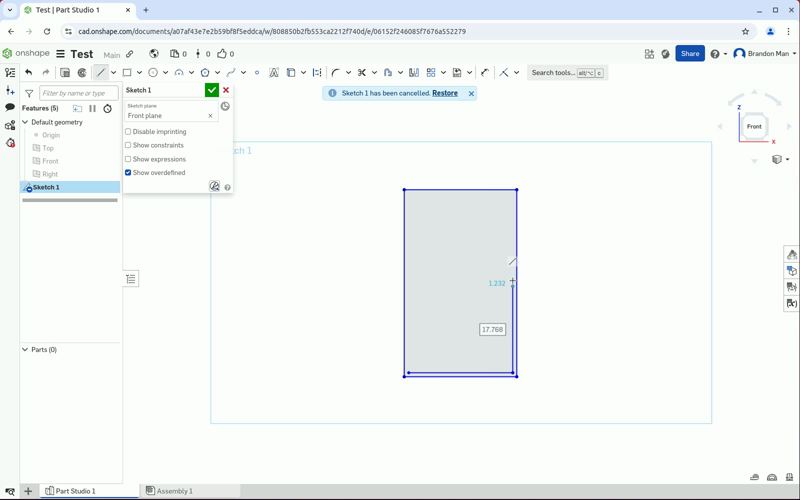
scroll(6)
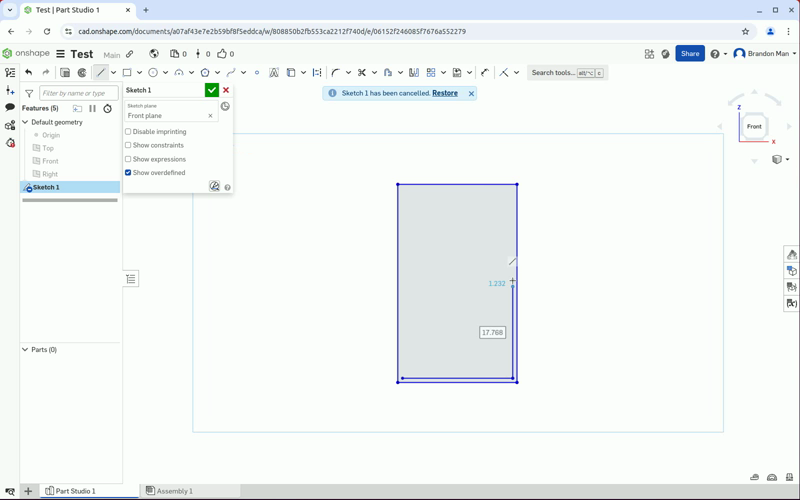
scroll(6)
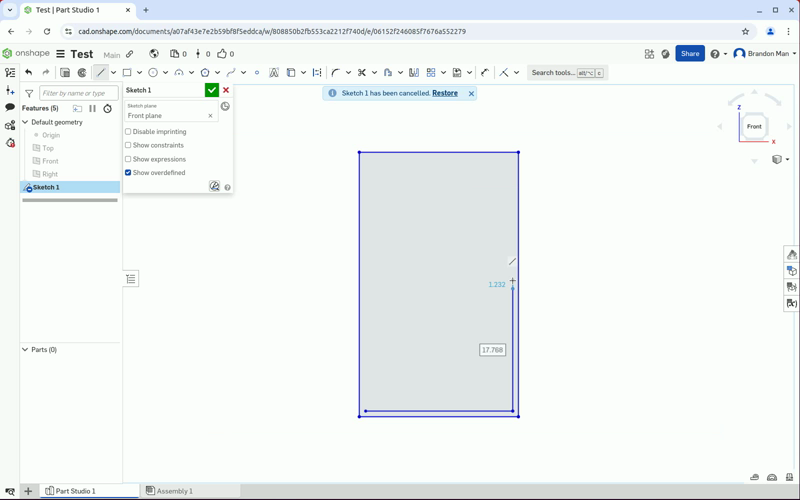
scroll(6)
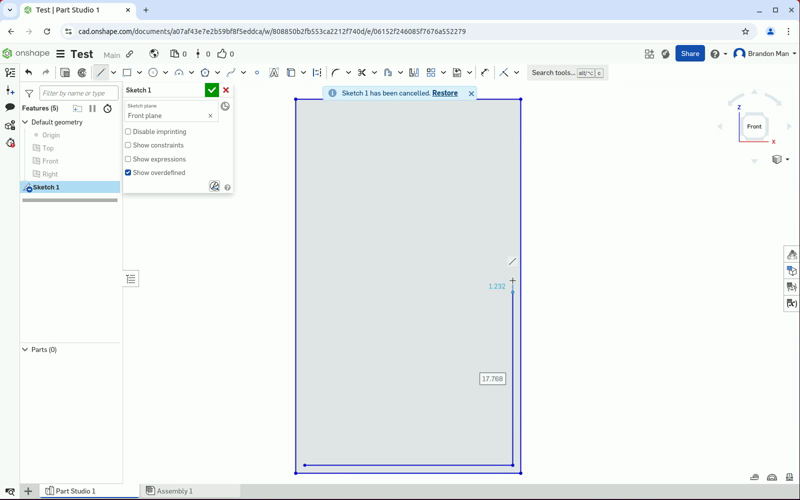
scroll(6)
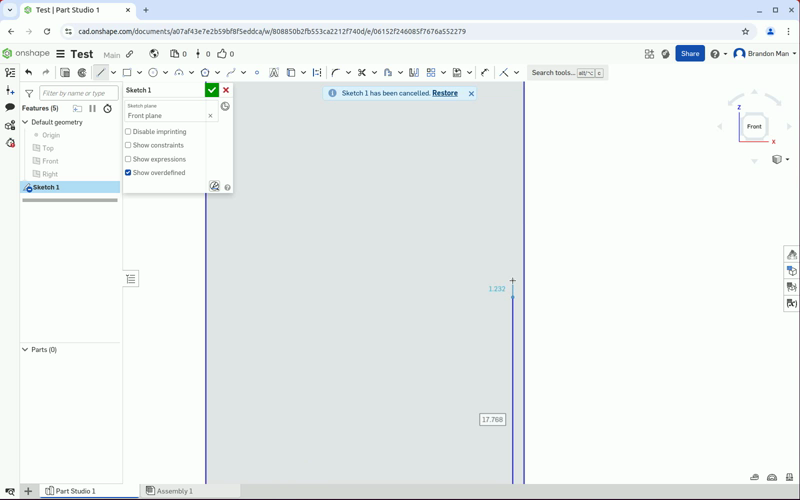
scroll(6)
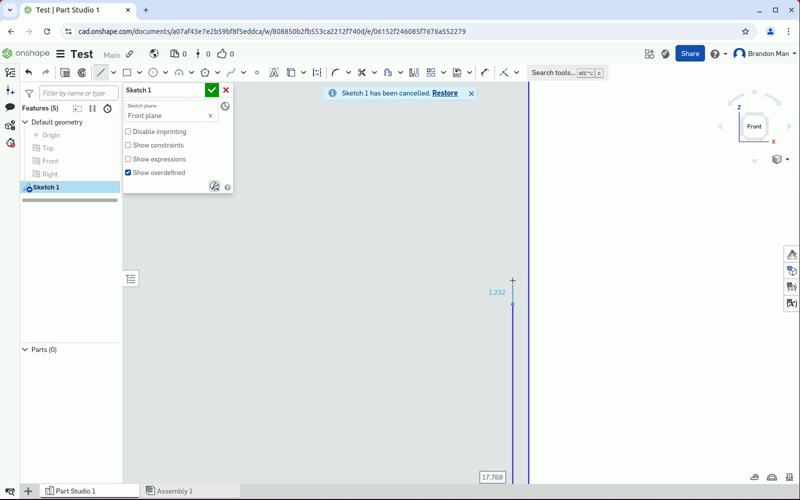
scroll(6)
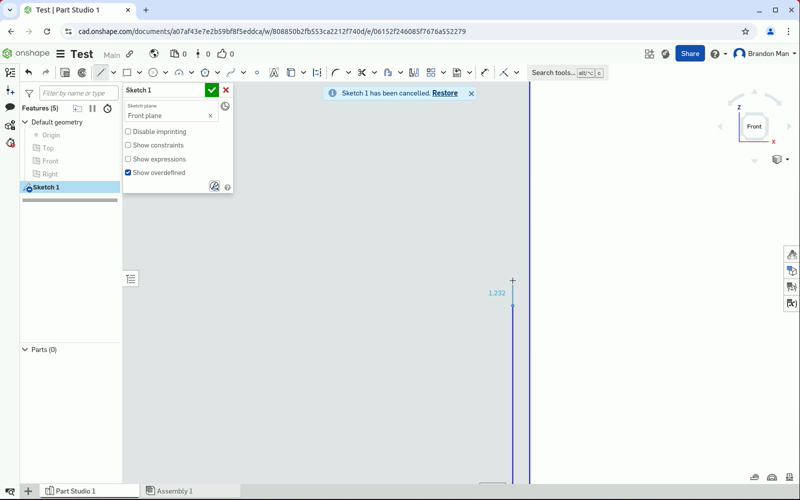
scroll(6)
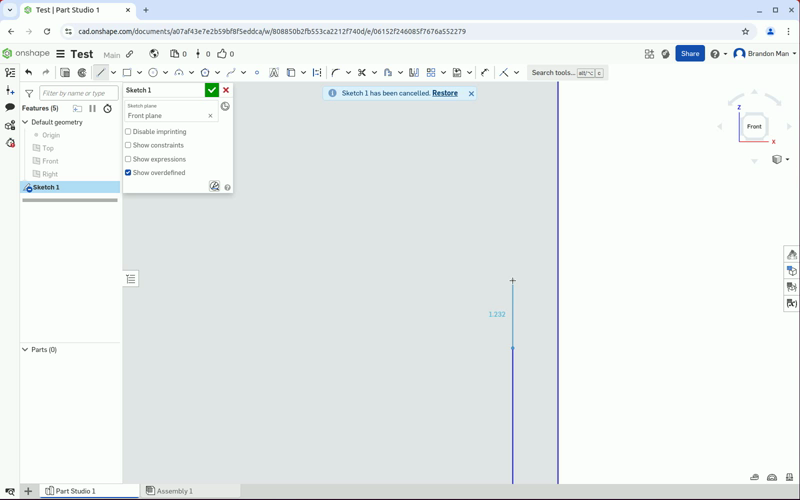
click(512, 280)
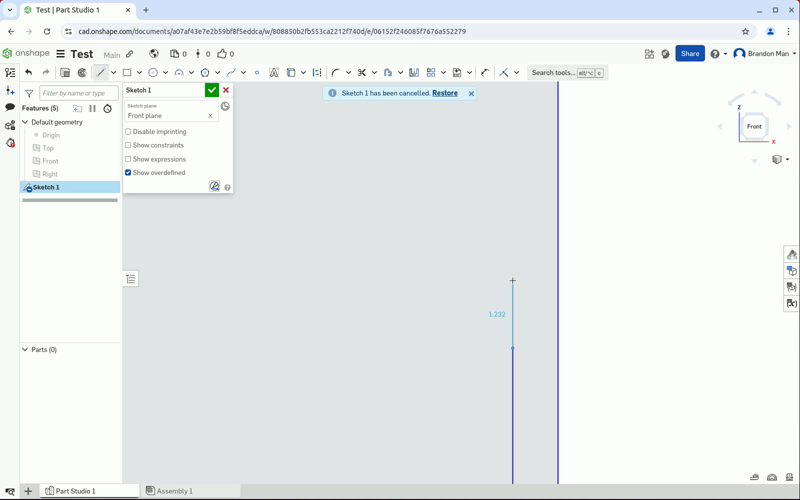
scroll(-6)
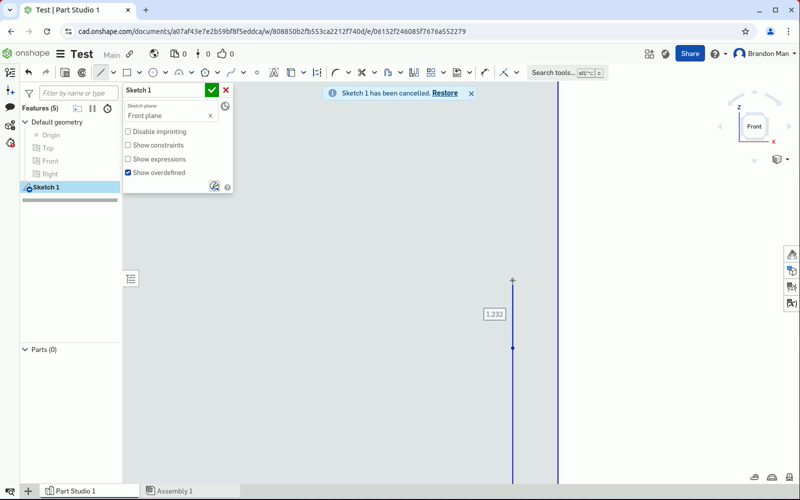
scroll(-6)
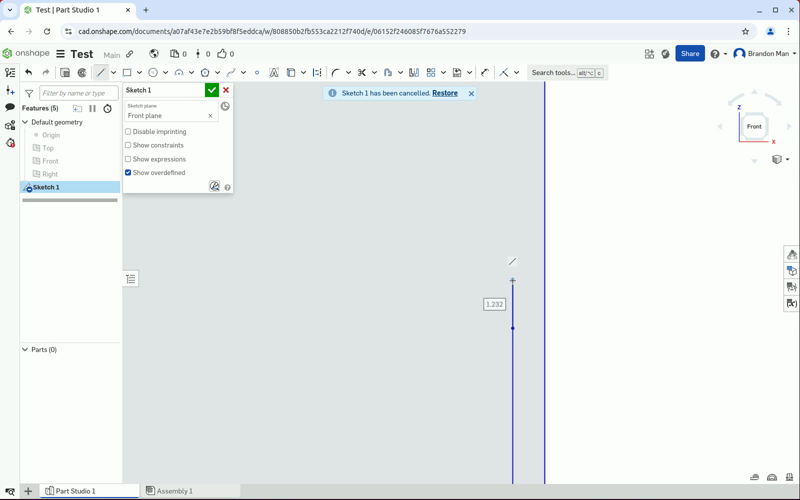
scroll(-6)
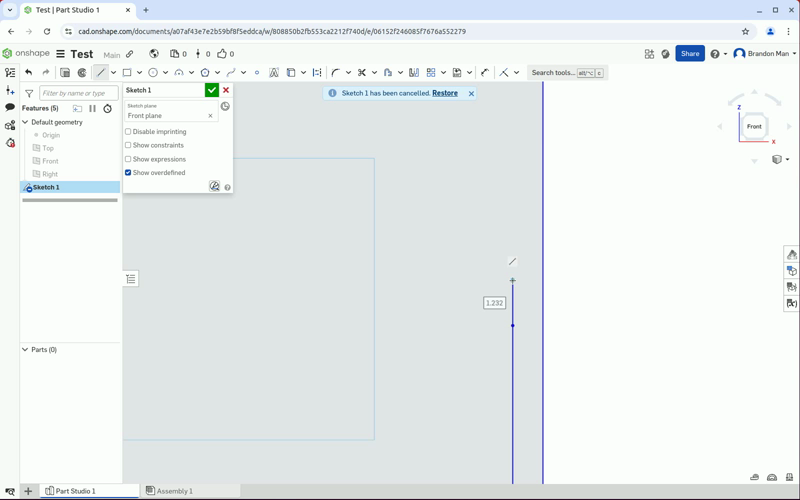
scroll(-6)
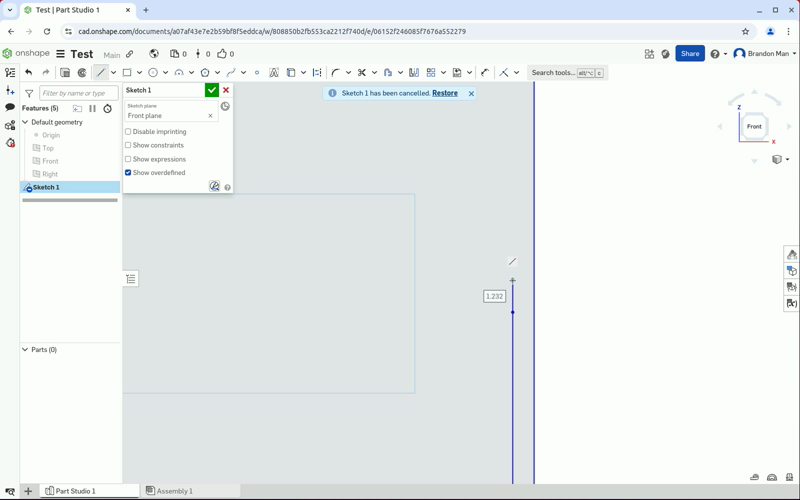
scroll(-6)
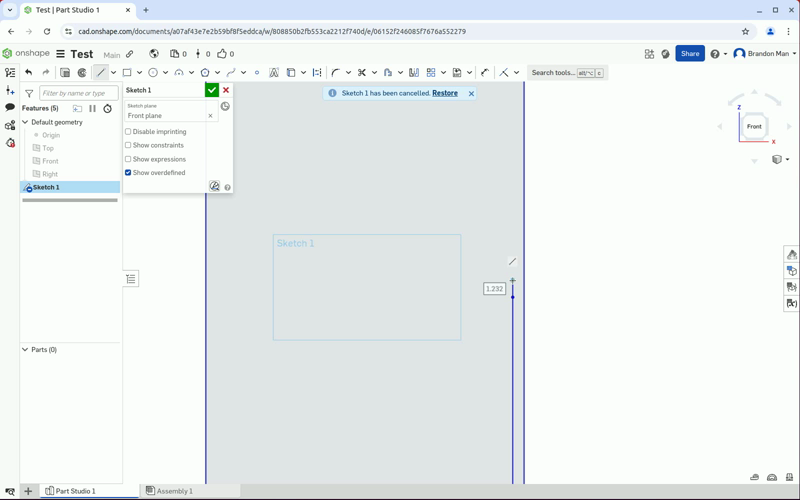
scroll(-6)
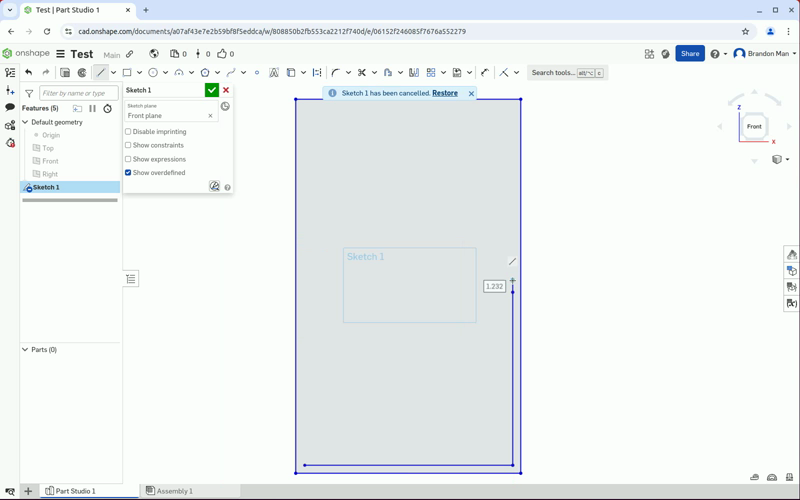
scroll(-6)
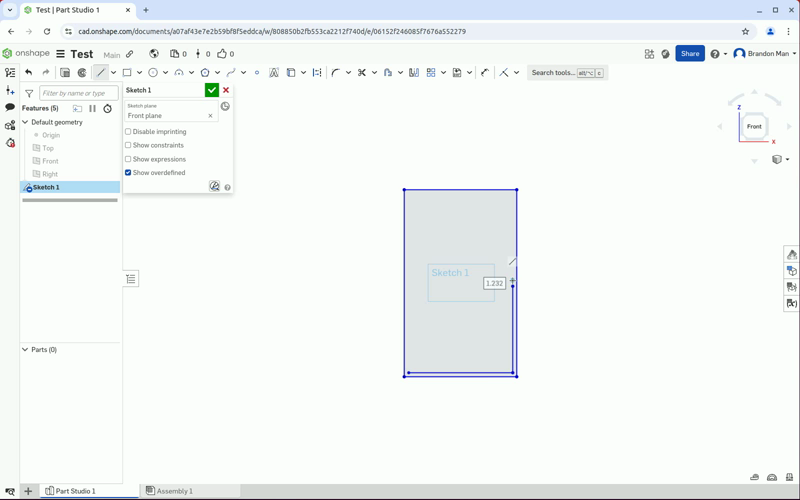
key_up(shift)
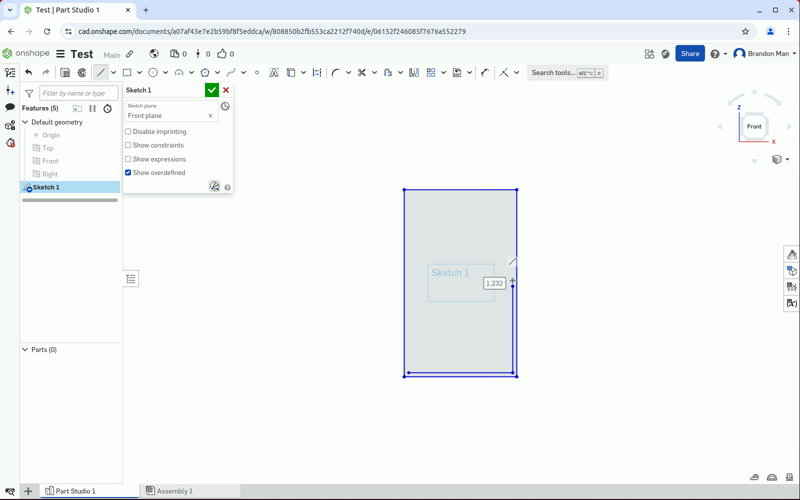
key_down(shift)
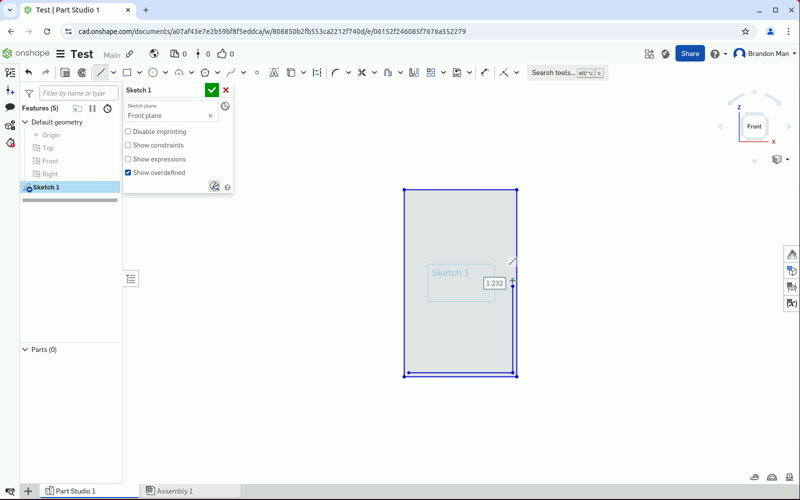
mouse_move(512, 193)
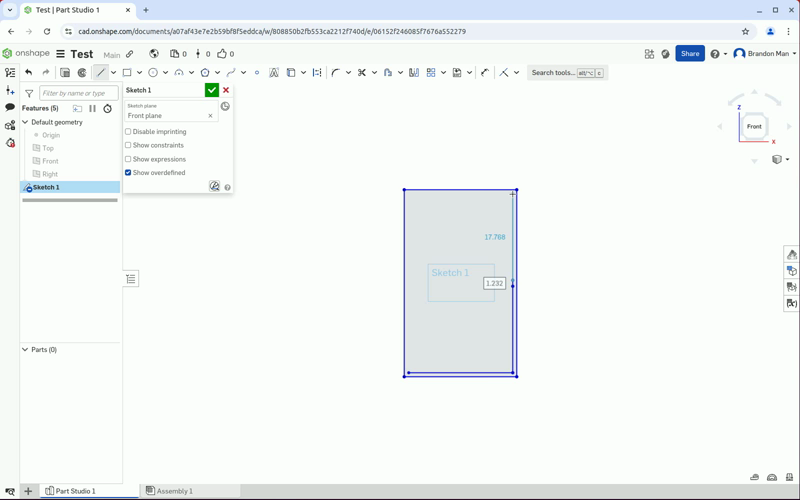
click(512, 193)
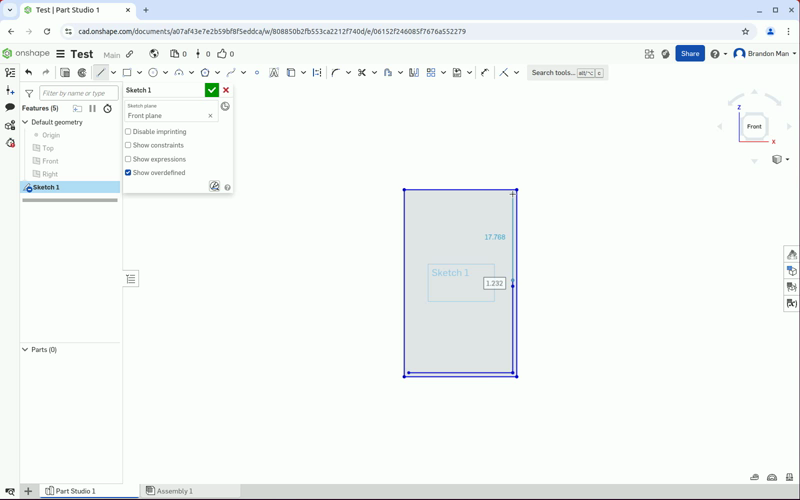
key_up(shift)
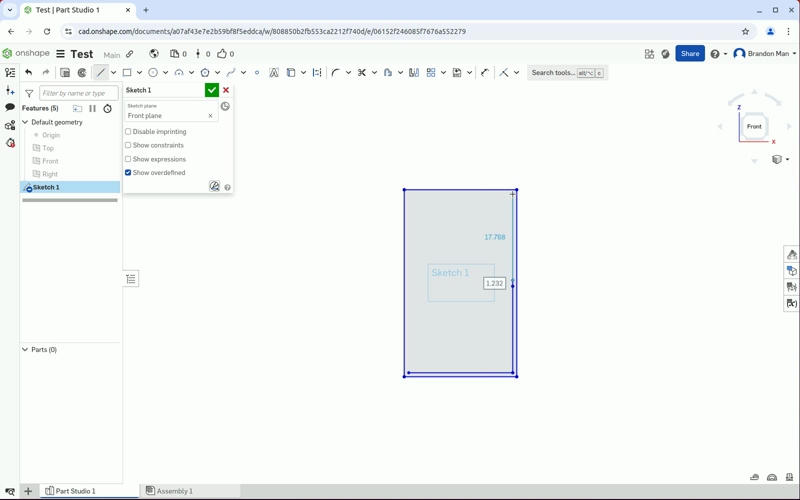
key_down(shift)
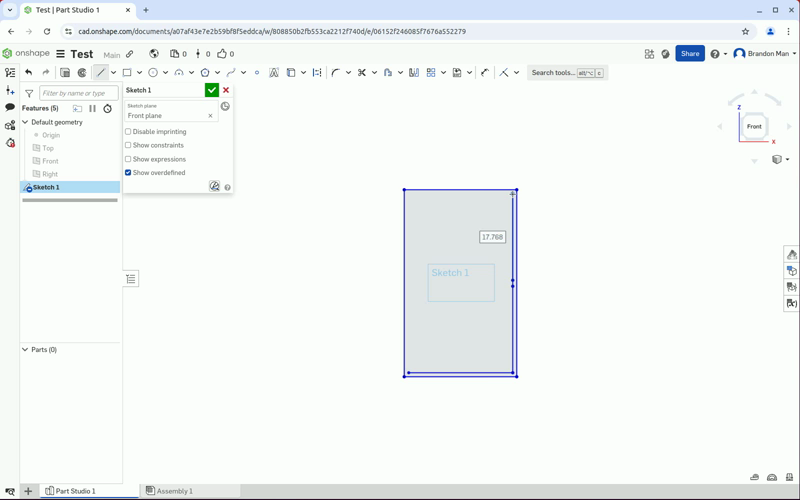
mouse_move(408, 193)
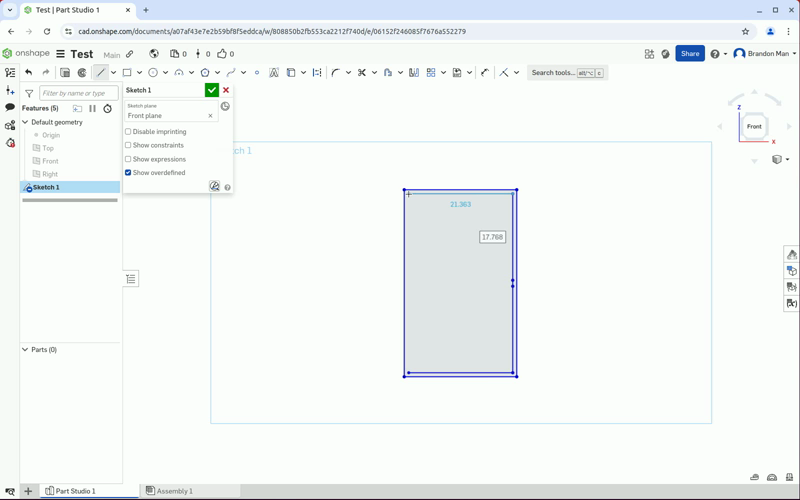
click(408, 193)
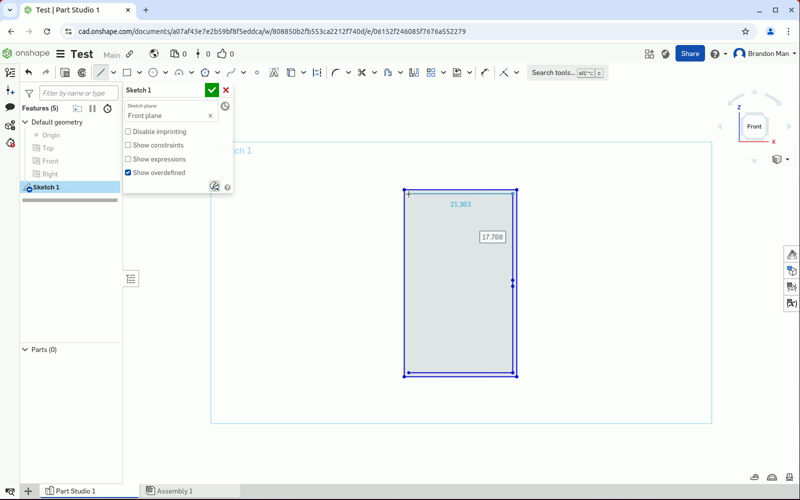
key_up(shift)
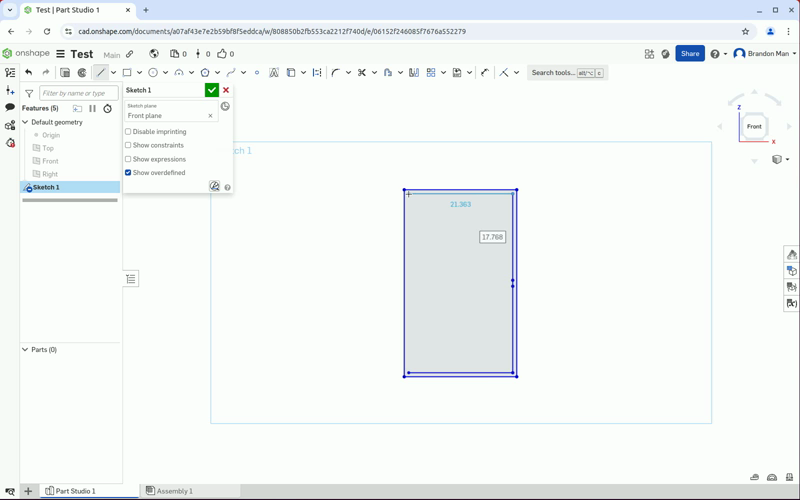
key_down(shift)
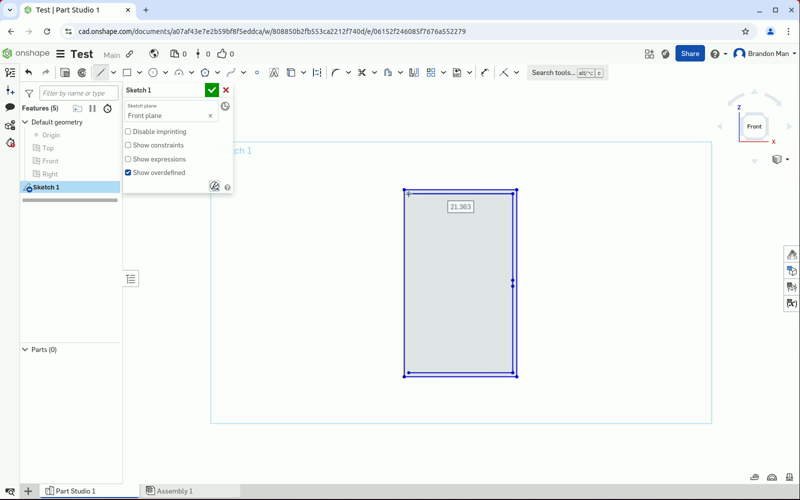
mouse_move(408, 280)
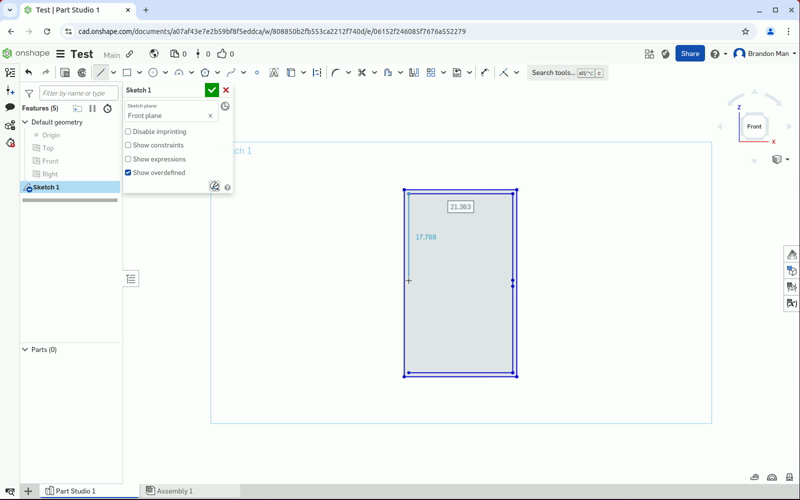
click(408, 280)
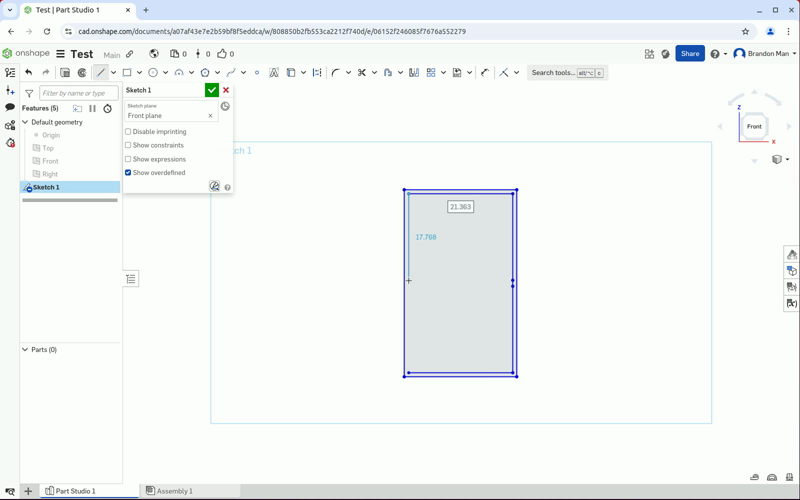
key_up(shift)
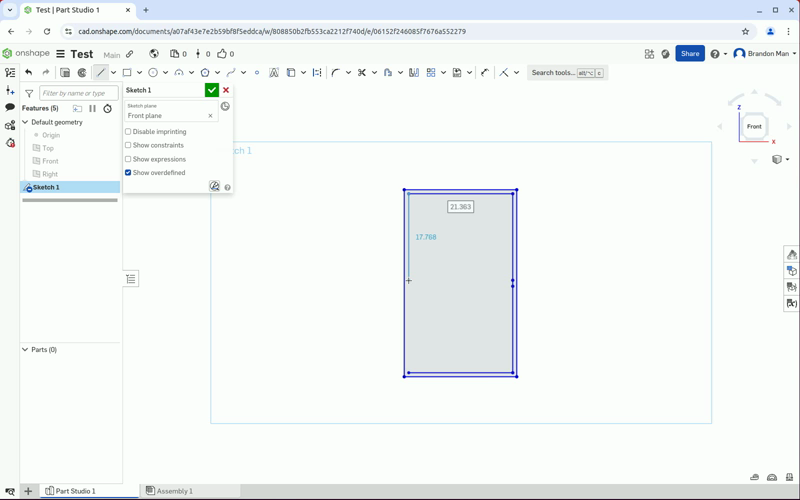
key_down(shift)
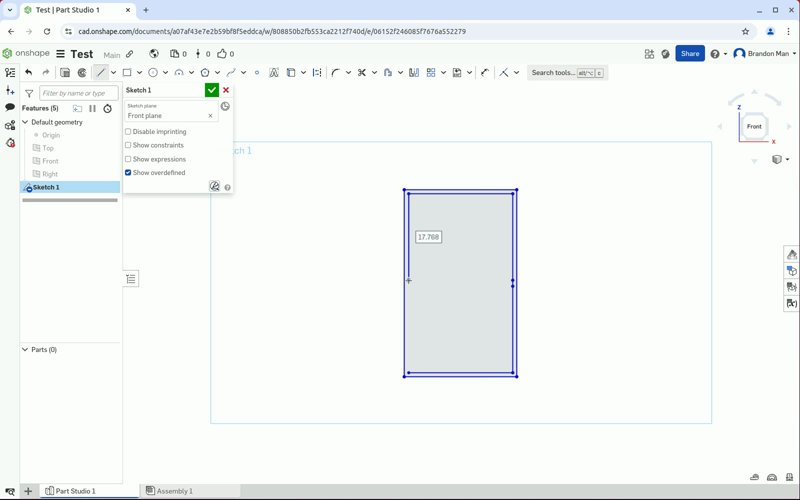
mouse_move(438, 280)
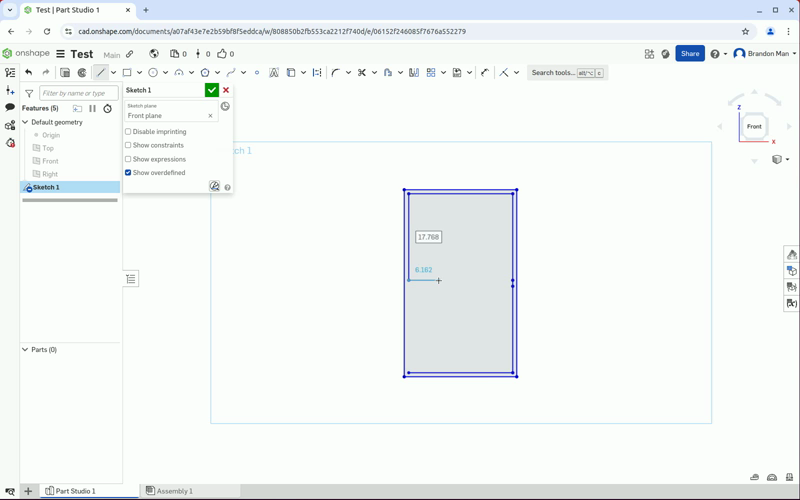
mouse_move(408, 286)
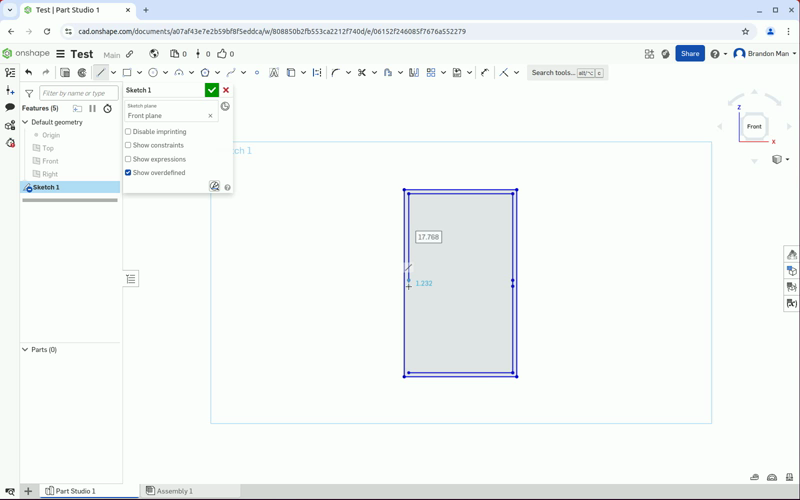
scroll(6)
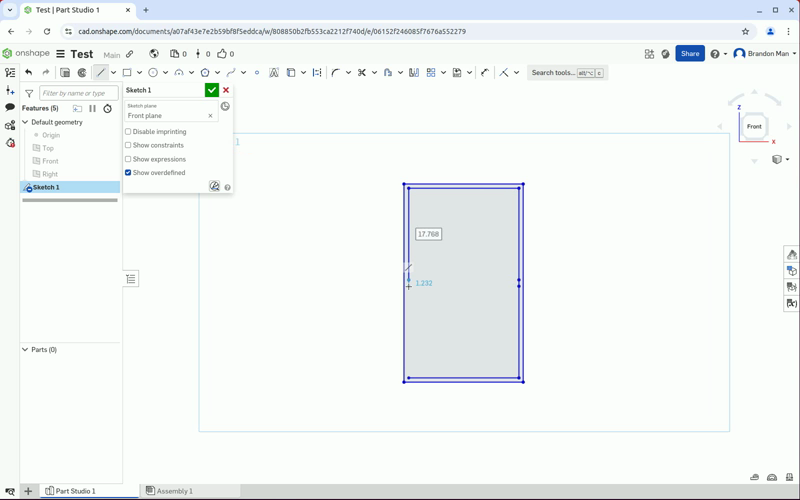
scroll(6)
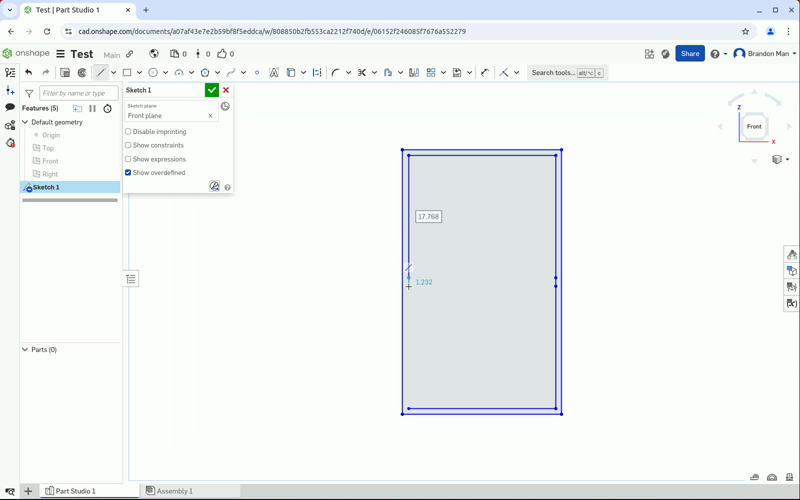
scroll(6)
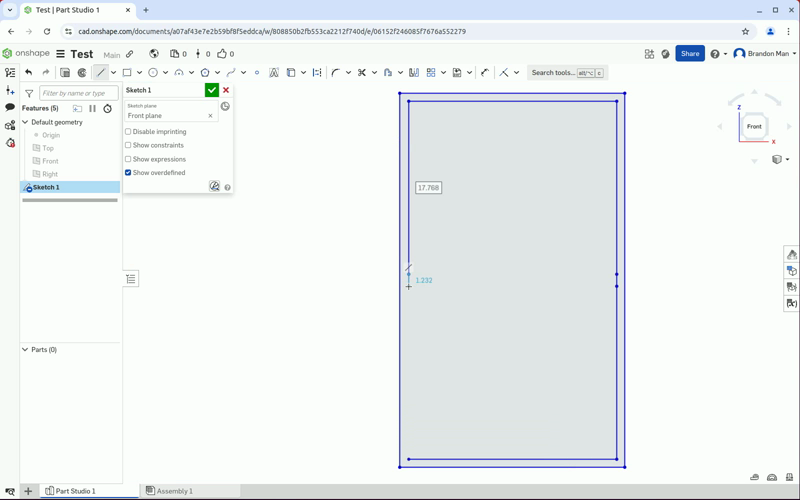
scroll(6)
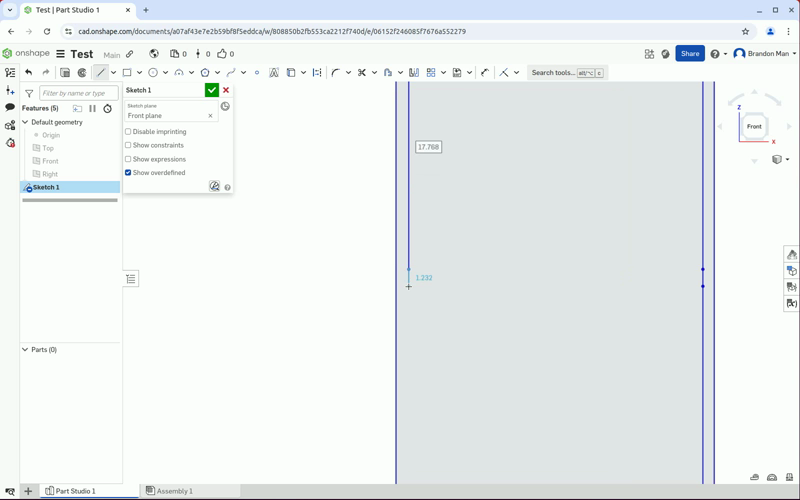
scroll(6)
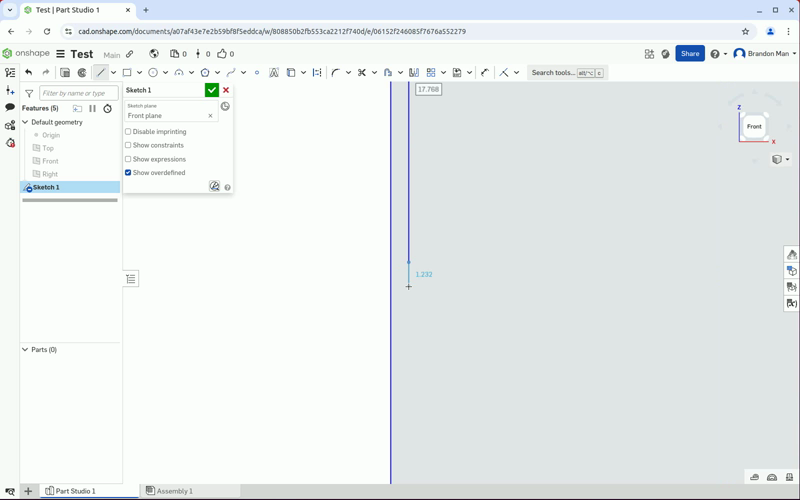
scroll(6)
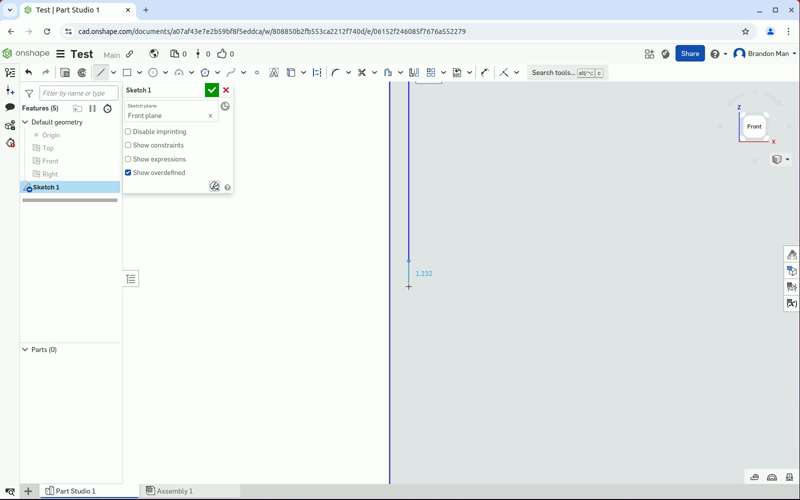
scroll(6)
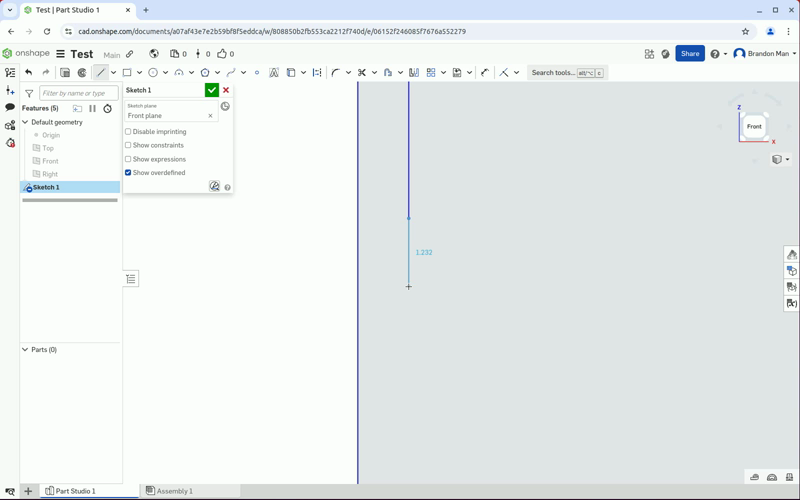
click(408, 286)
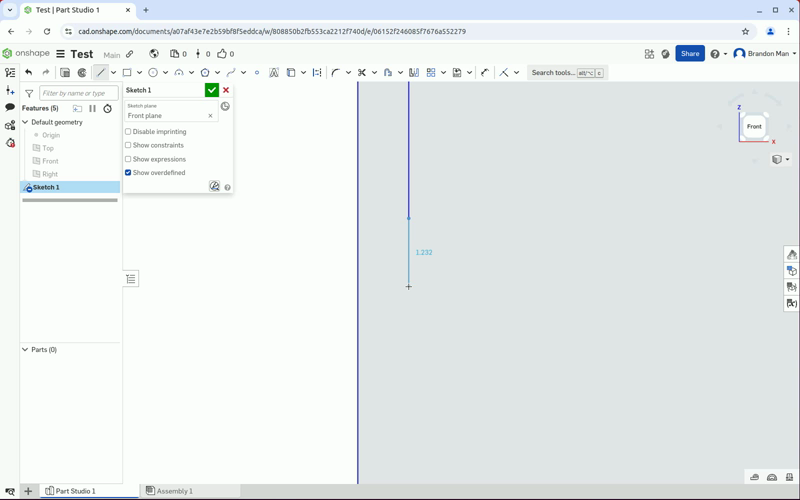
scroll(-6)
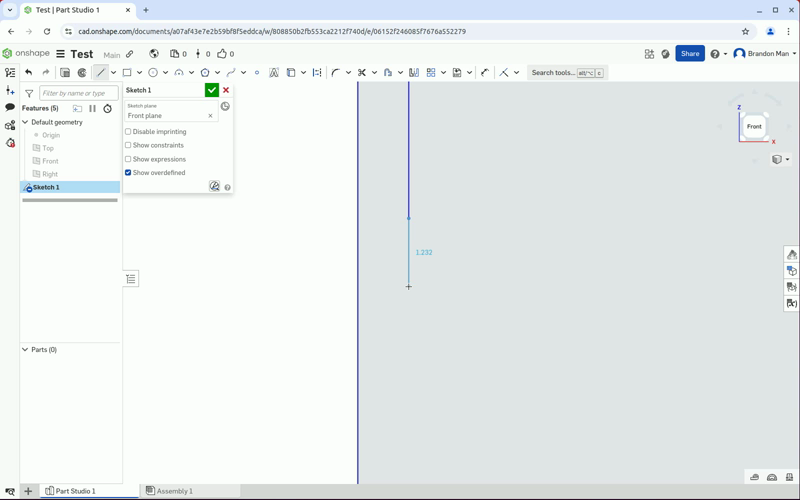
scroll(-6)
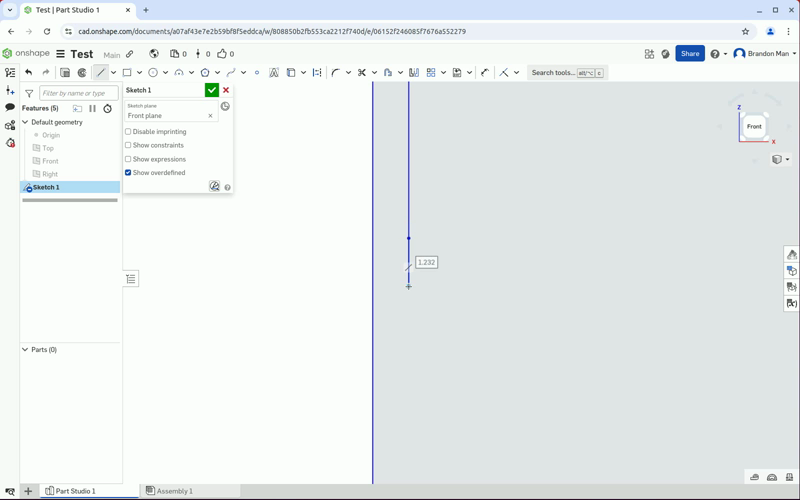
scroll(-6)
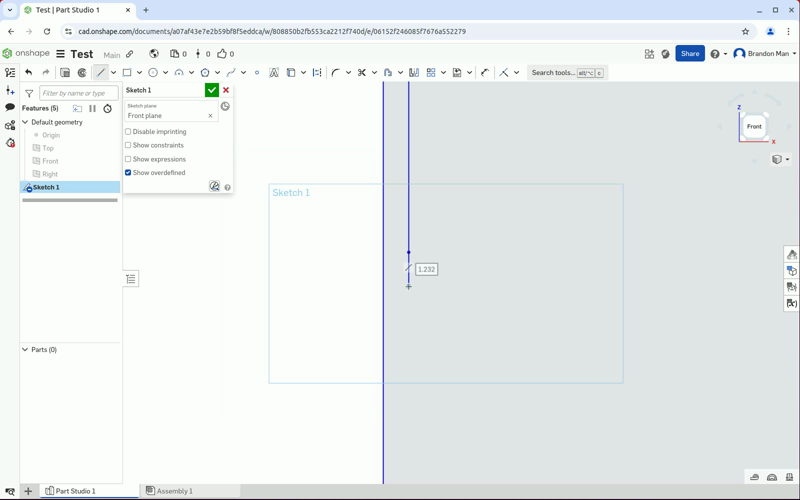
scroll(-6)
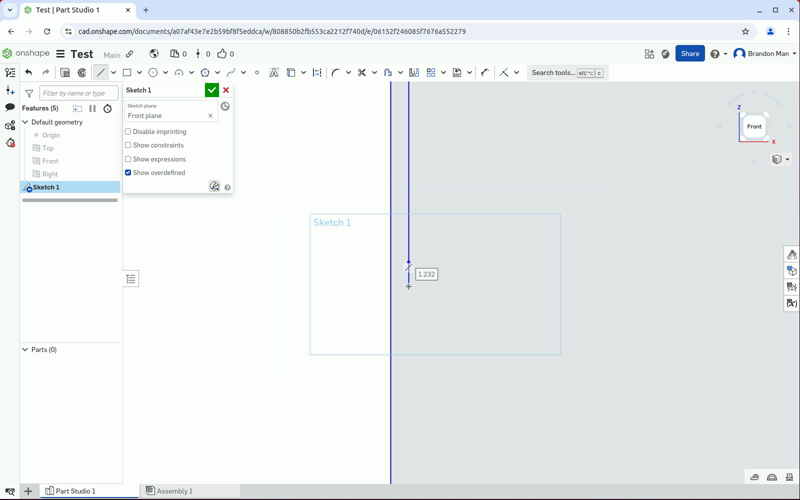
scroll(-6)
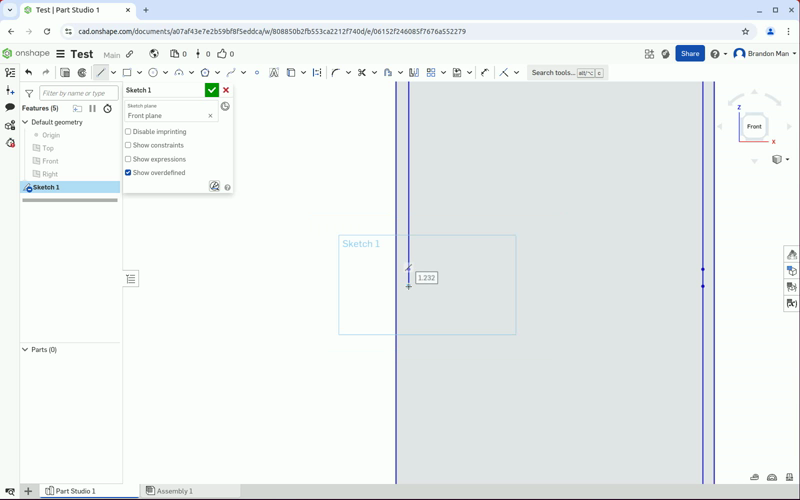
scroll(-6)
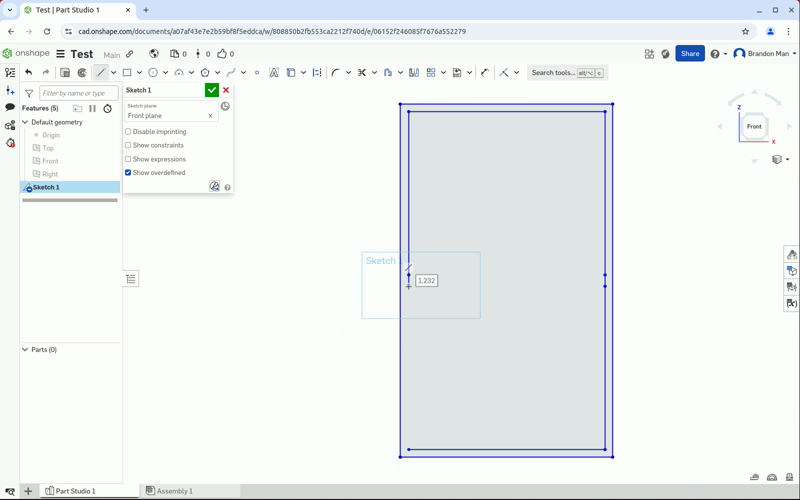
scroll(-6)
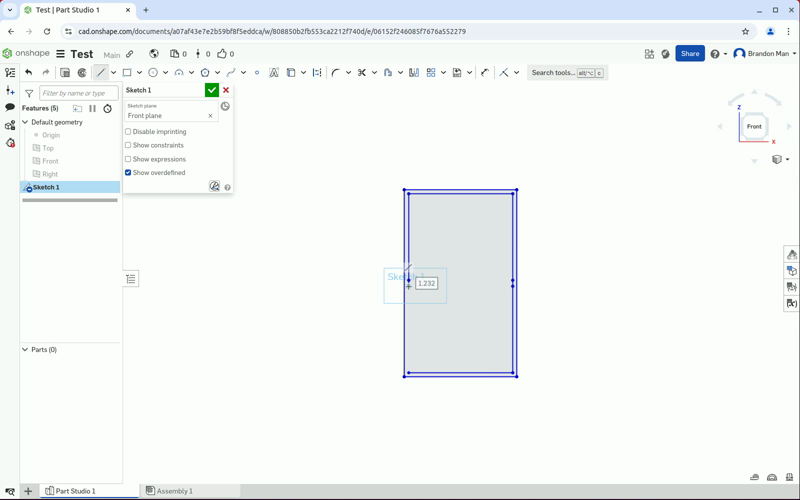
key_up(shift)
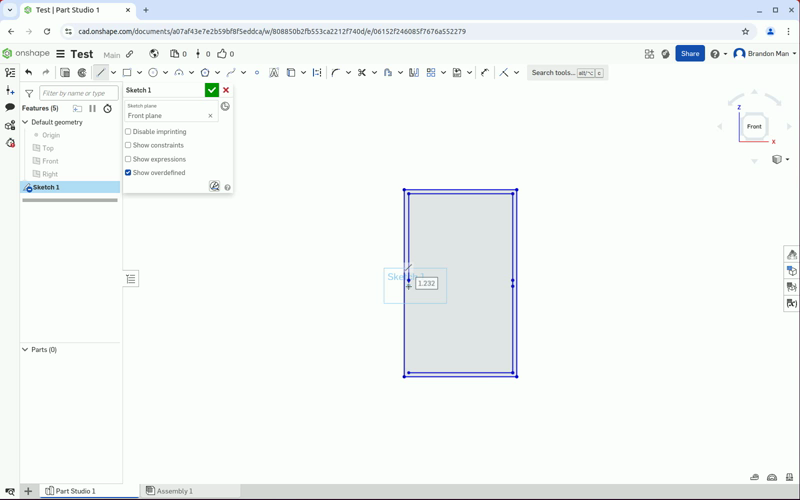
key_down(shift)
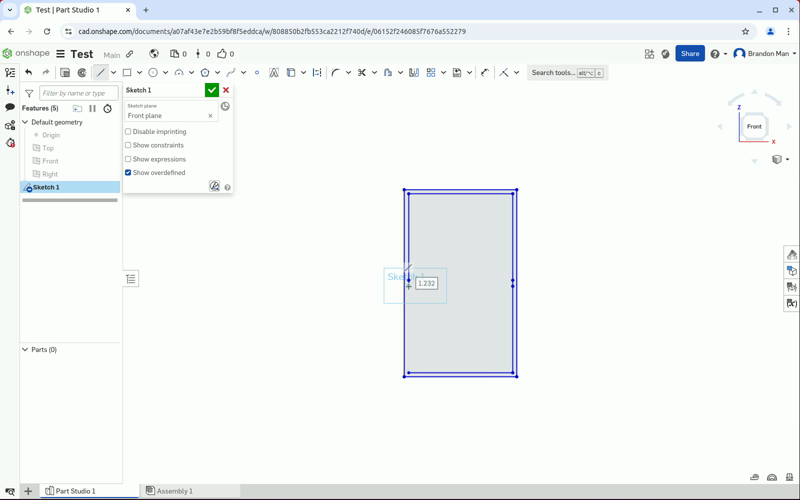
mouse_move(408, 372)
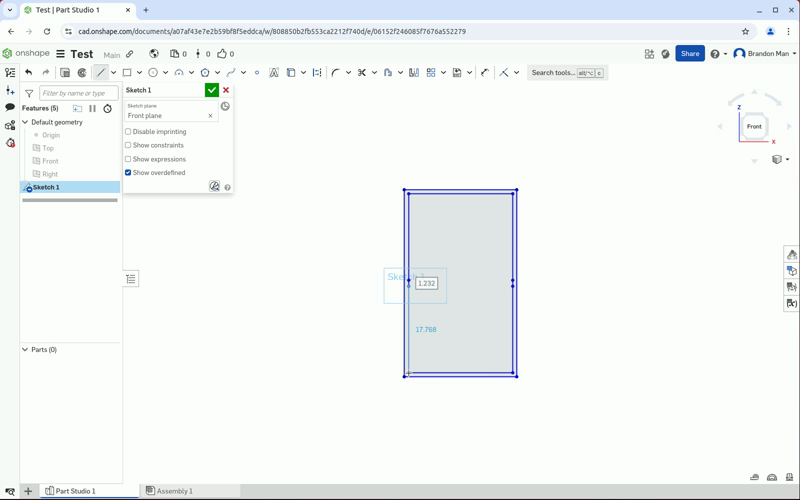
key_up(shift)
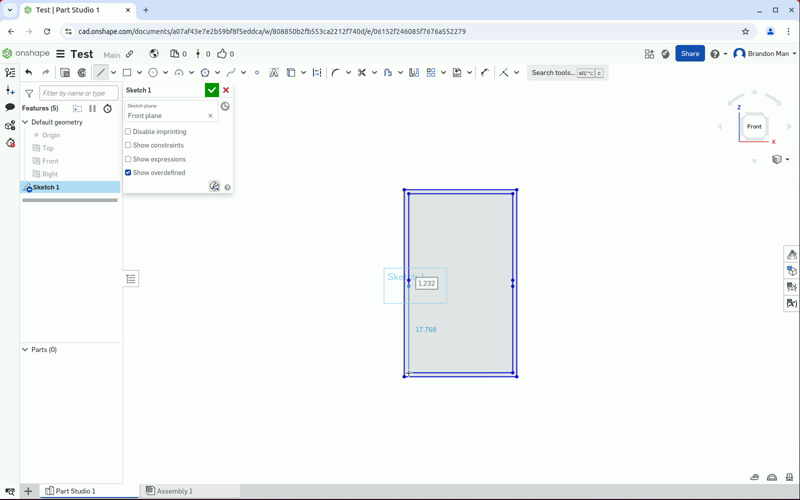
click(408, 372)
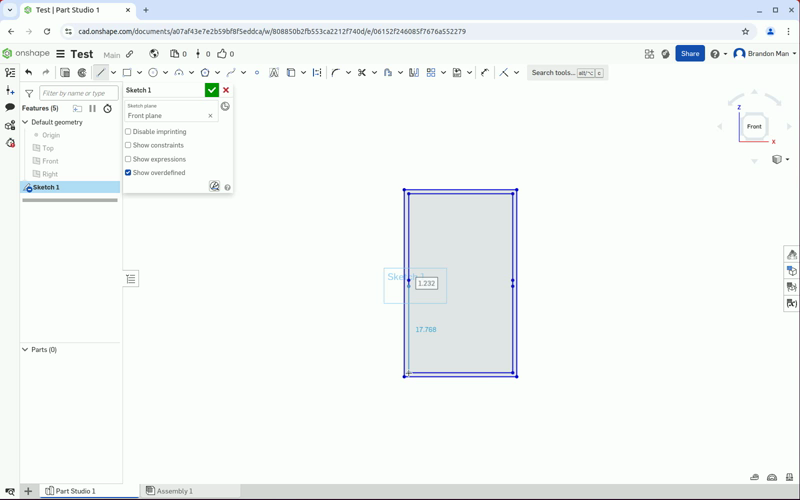
key(esc)
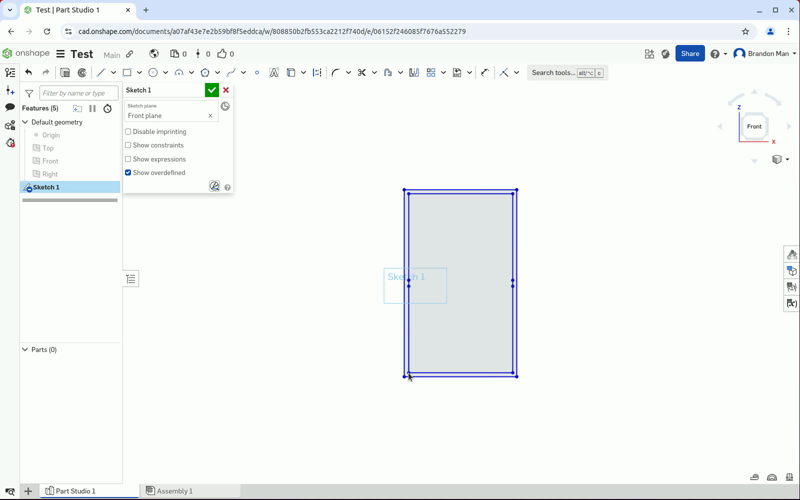
mouse_move(464, 191)
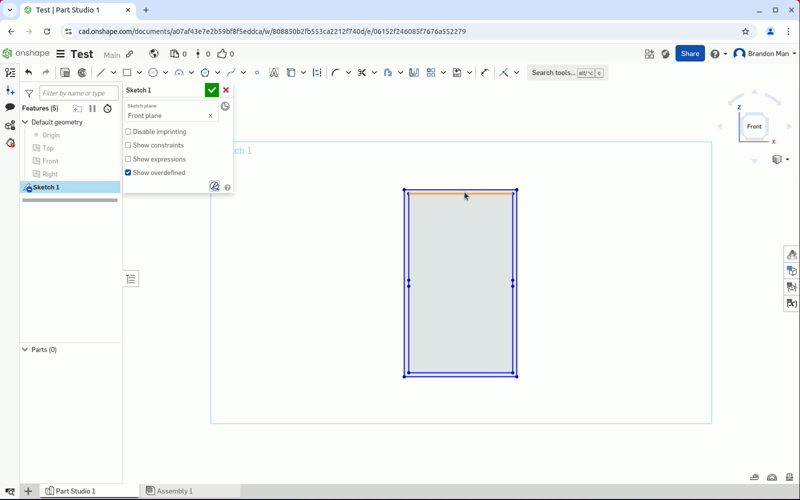
click(464, 191)
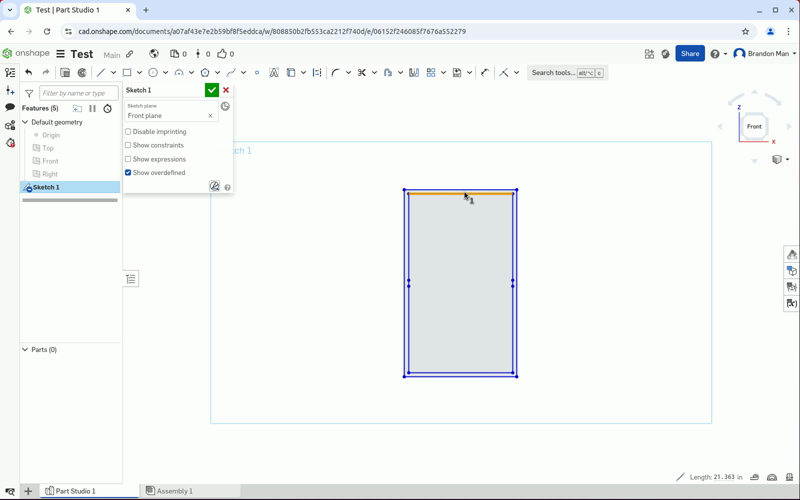
mouse_move(73, 352)
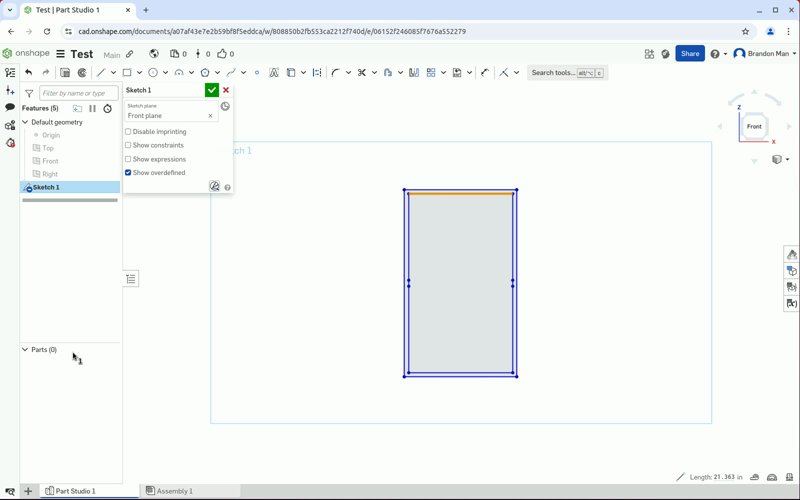
key(shift+y)
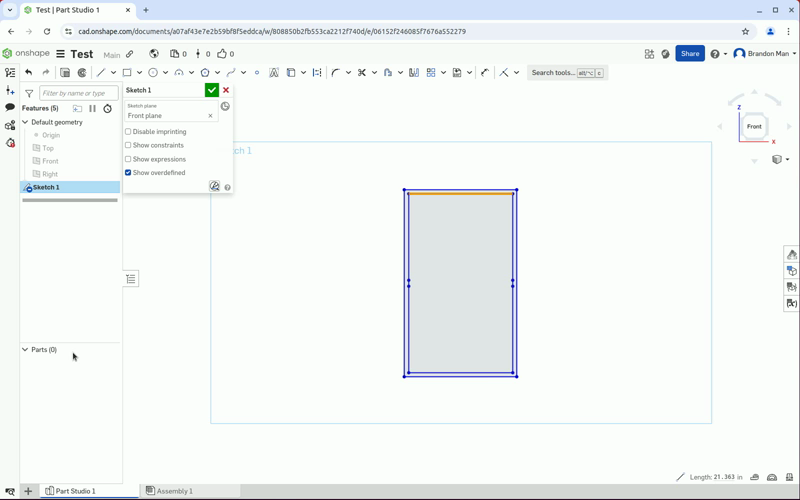
key(shift+e)
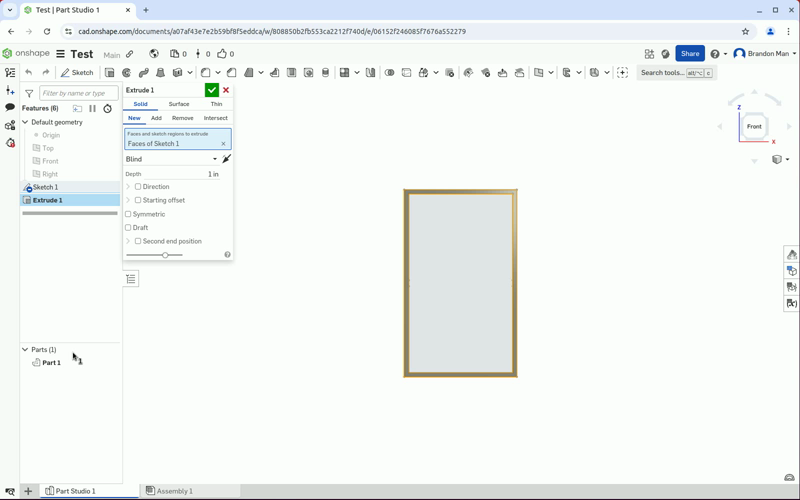
mouse_move(143, 106)
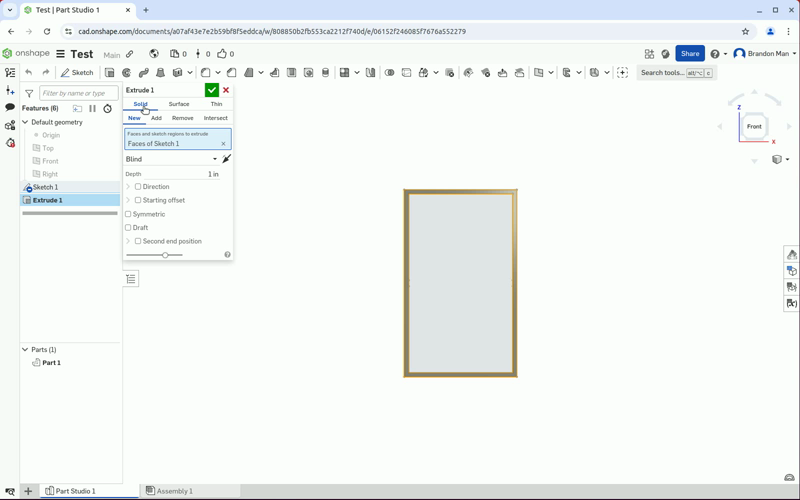
click(143, 106)
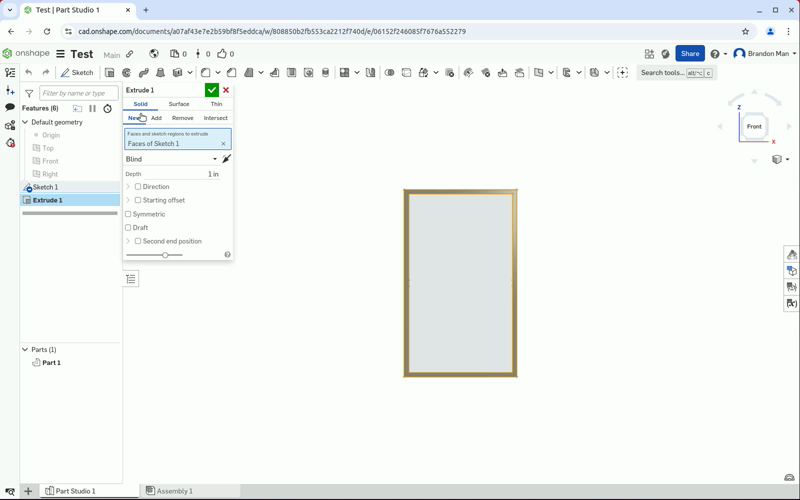
mouse_move(137, 120)
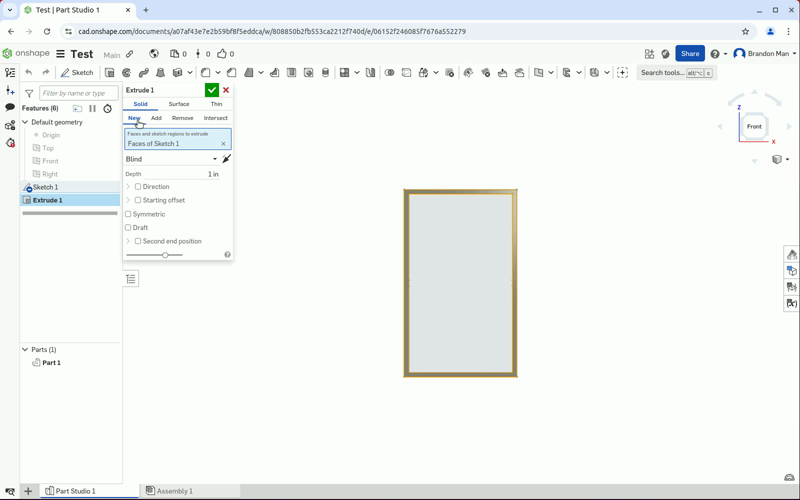
click(137, 120)
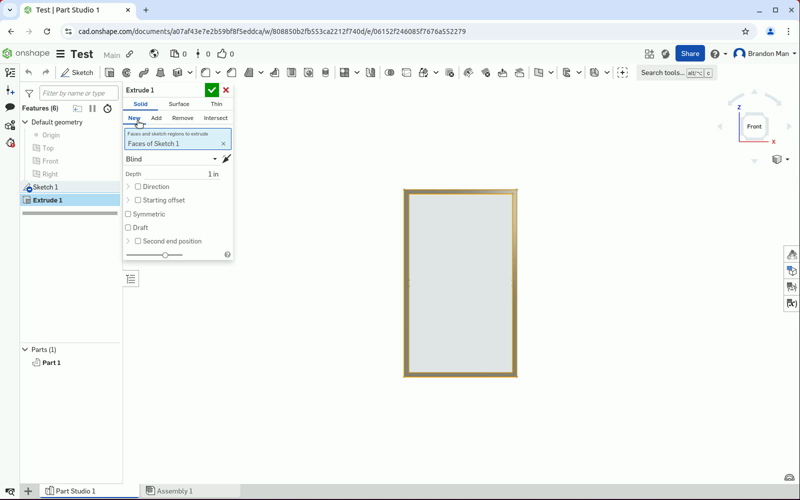
key(tab, 4)
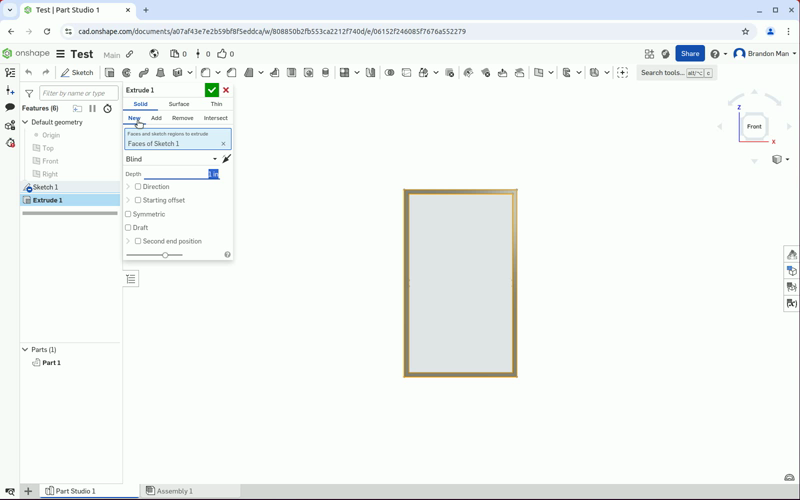
text(0.963)
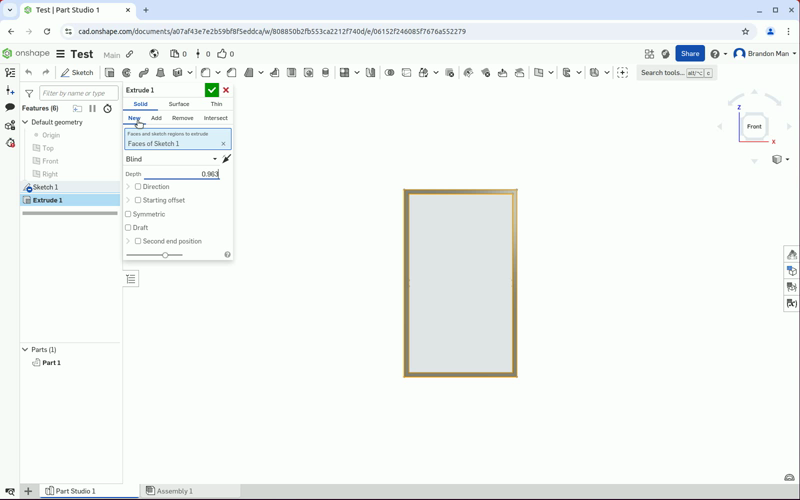
key(enter)
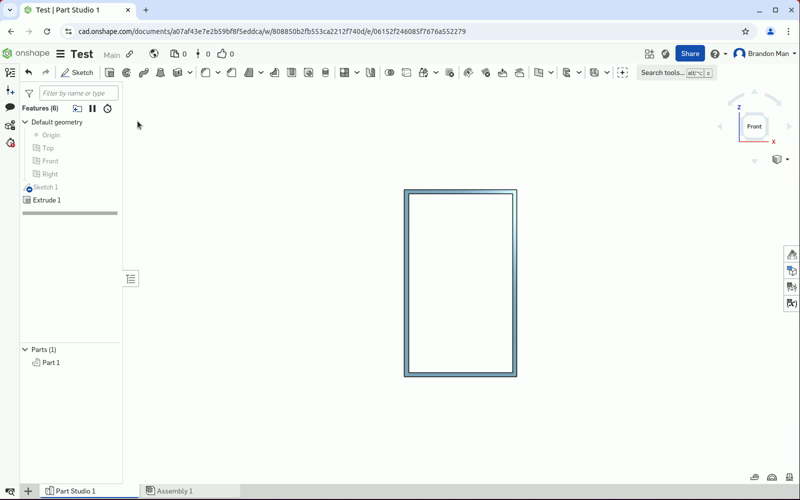
key(shift+h)
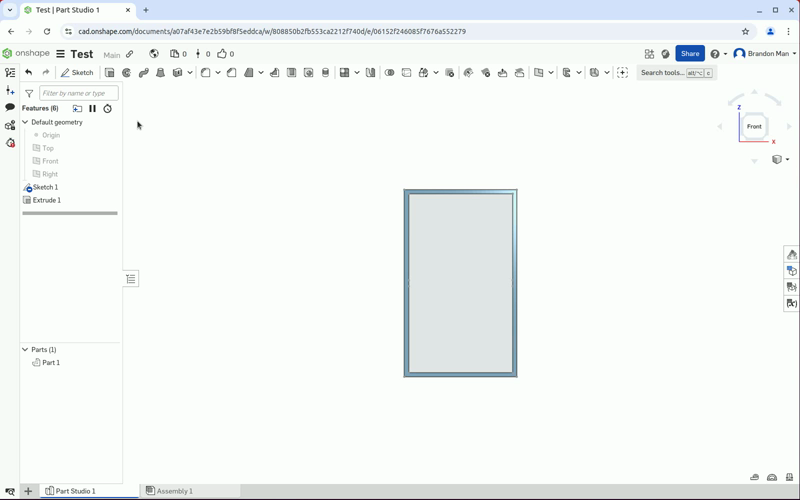
key(shift+h)
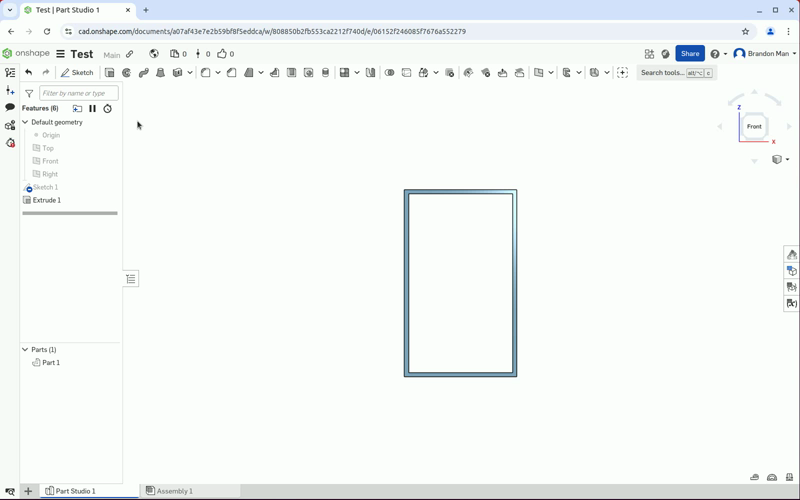
mouse_move(73, 189)
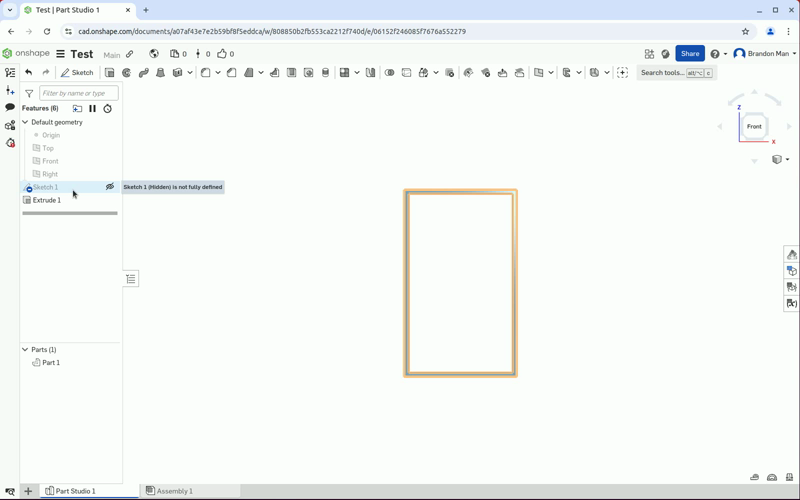
click(73, 189)
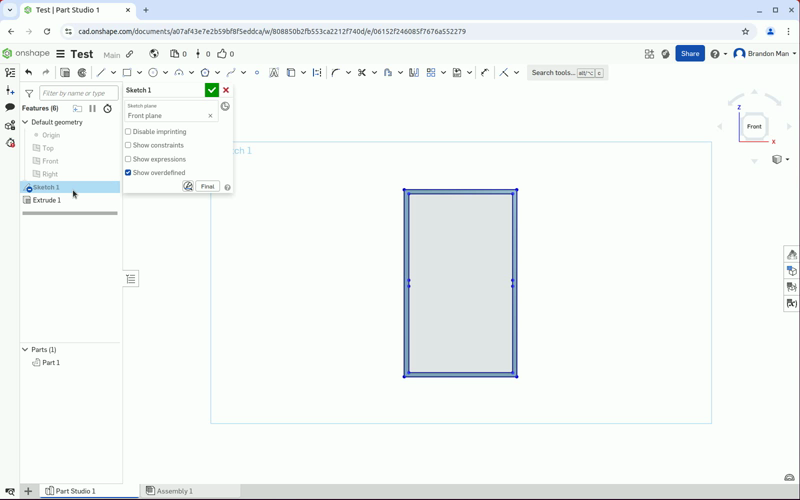
mouse_move(229, 92)
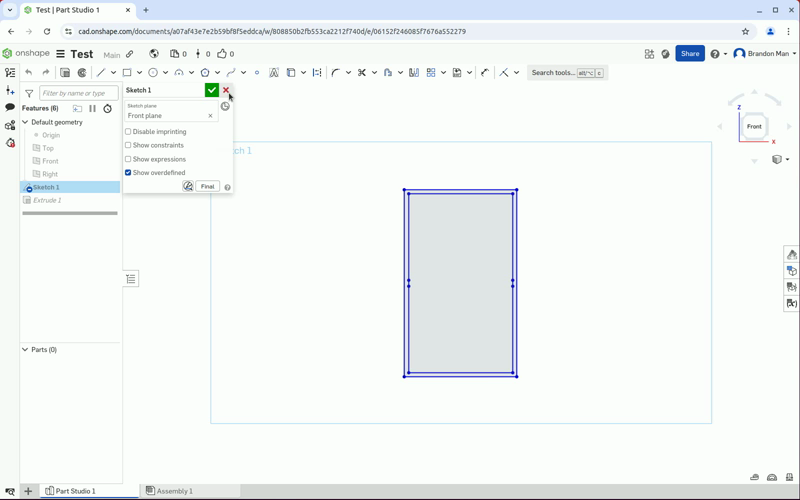
click(229, 92)
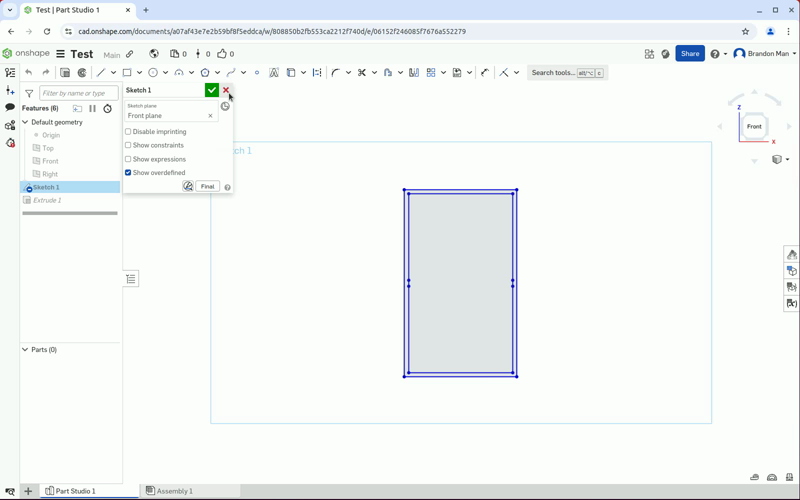
key(shift+s)
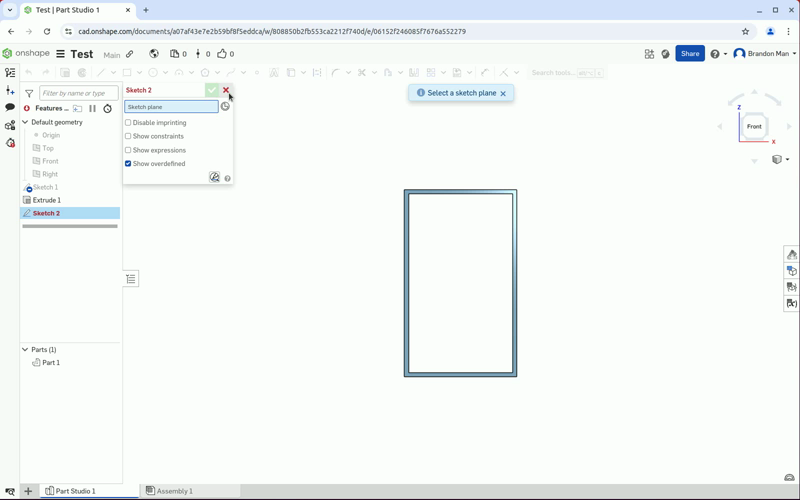
mouse_move(73, 163)
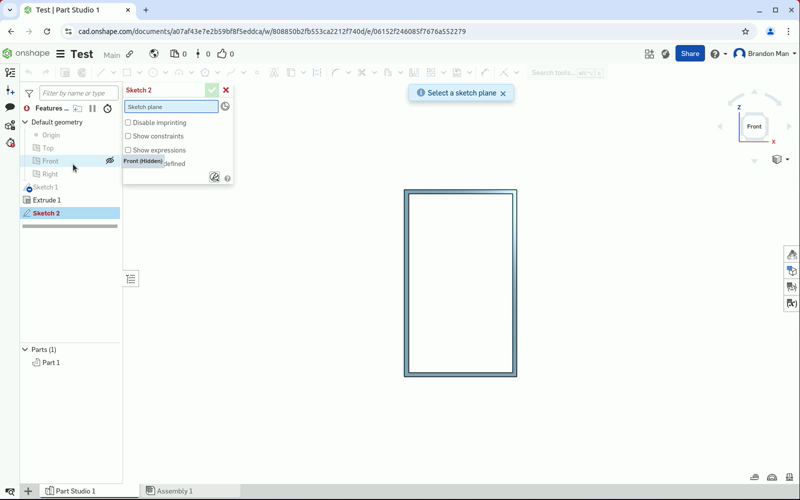
click(73, 163)
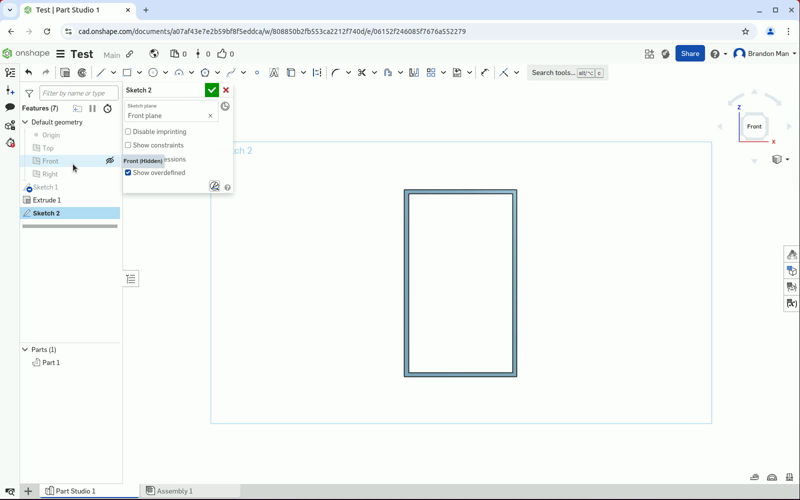
mouse_move(73, 352)
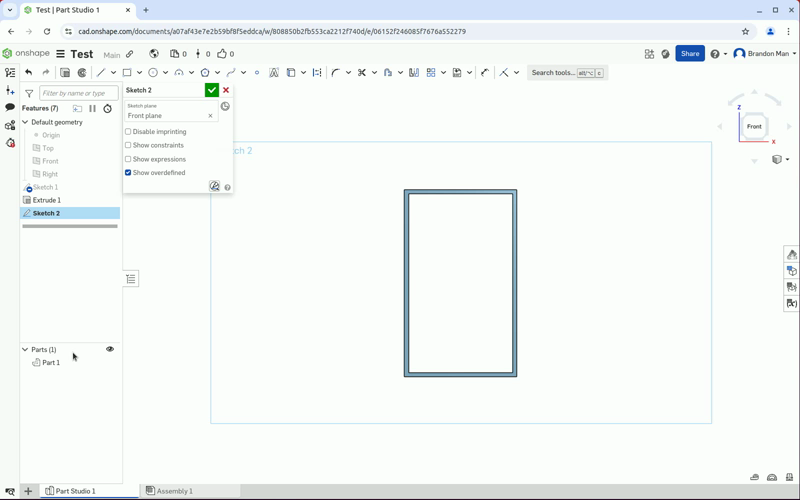
key(y)
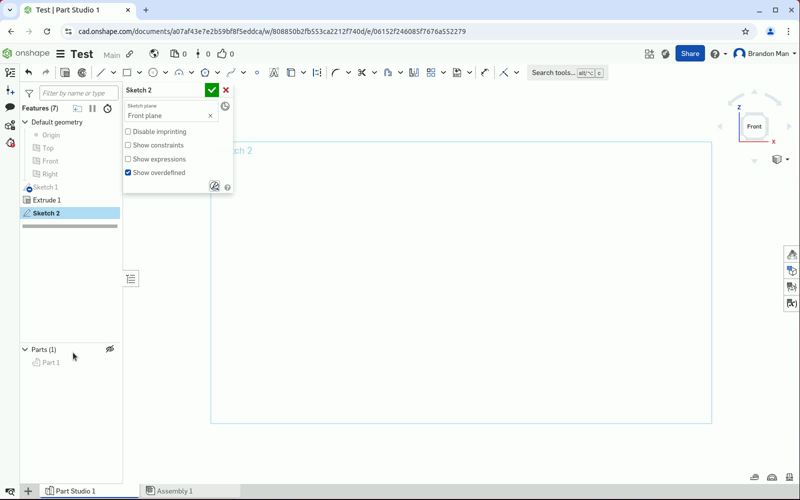
key(l)
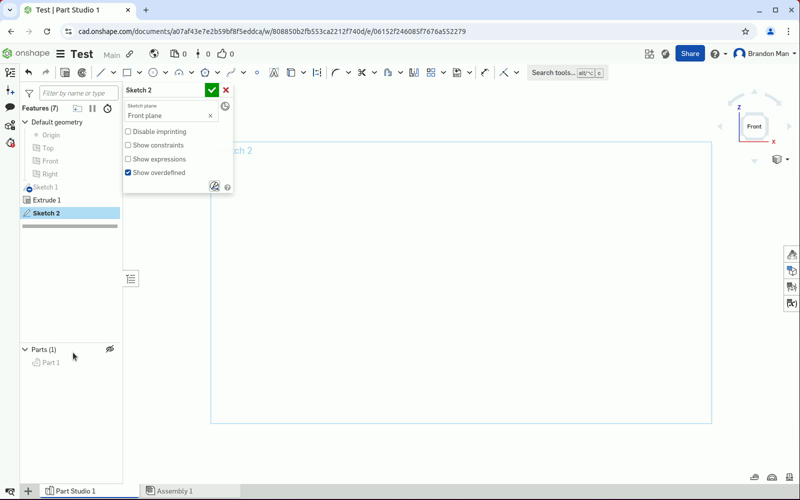
key_down(shift)
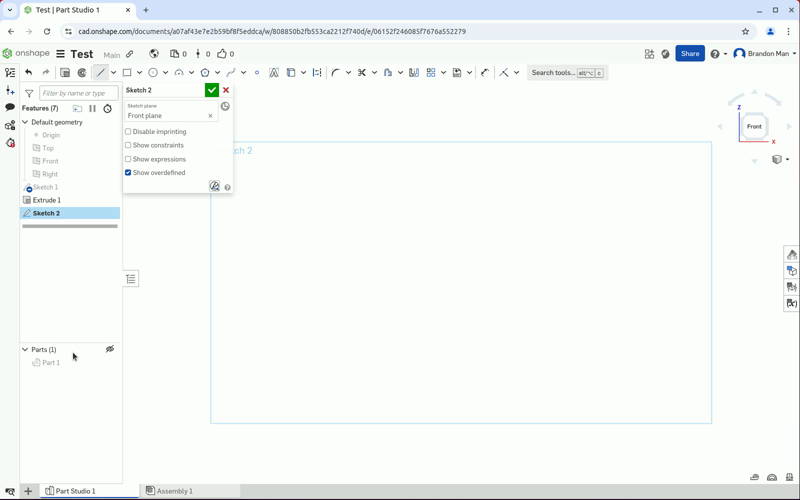
mouse_move(409, 285)
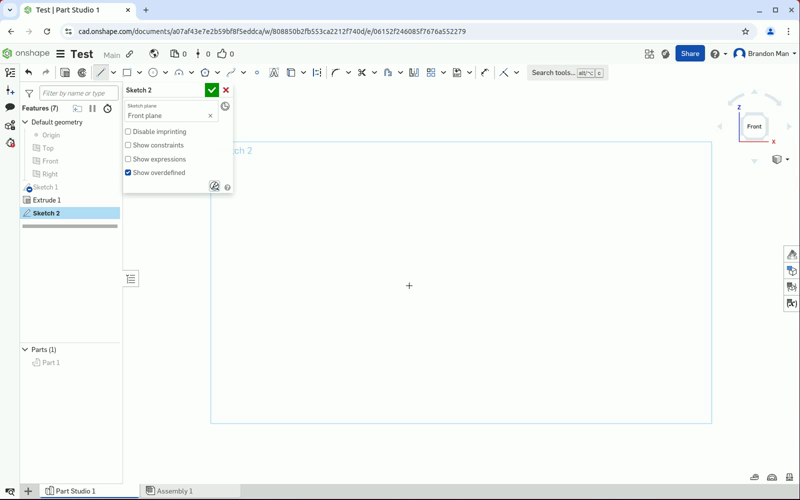
click(409, 285)
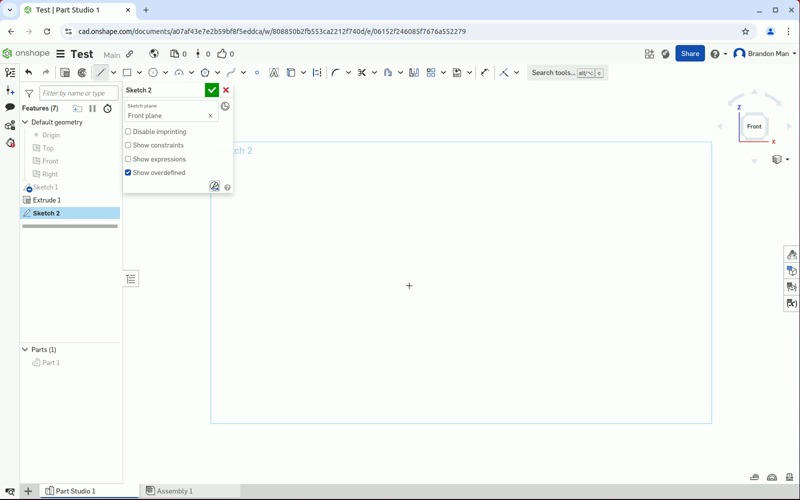
key_up(shift)
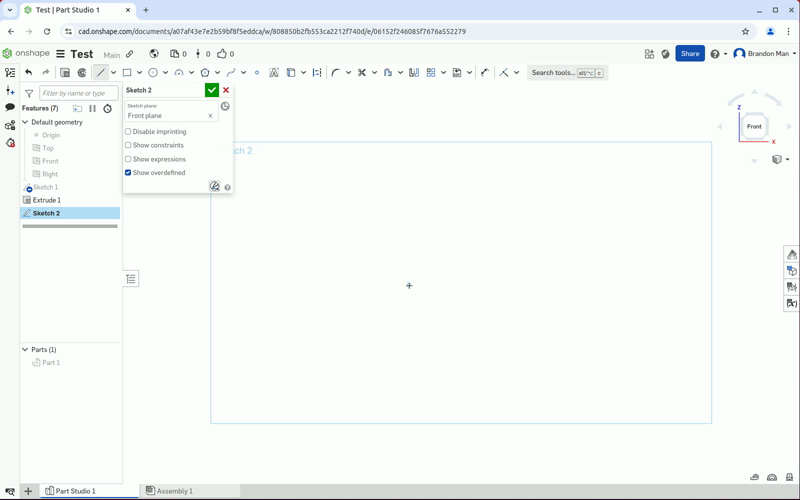
key_down(shift)
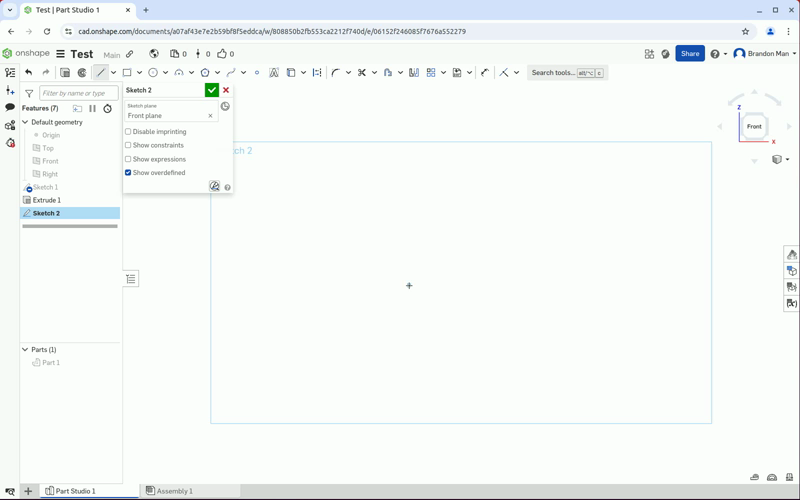
mouse_move(512, 285)
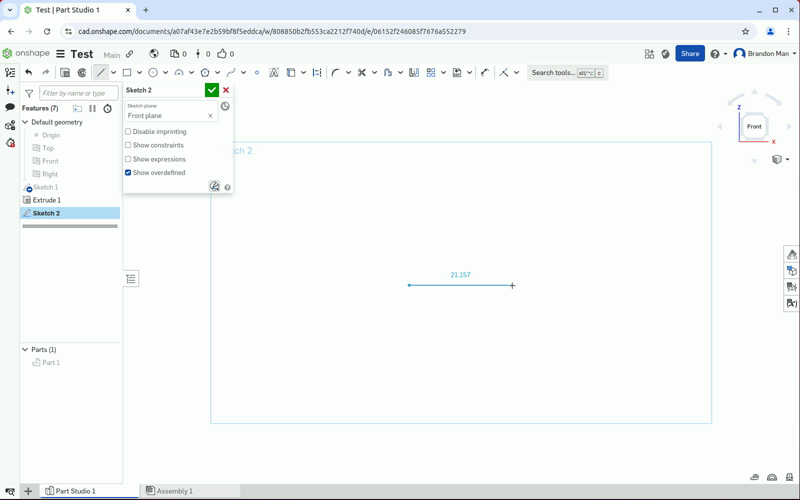
click(512, 285)
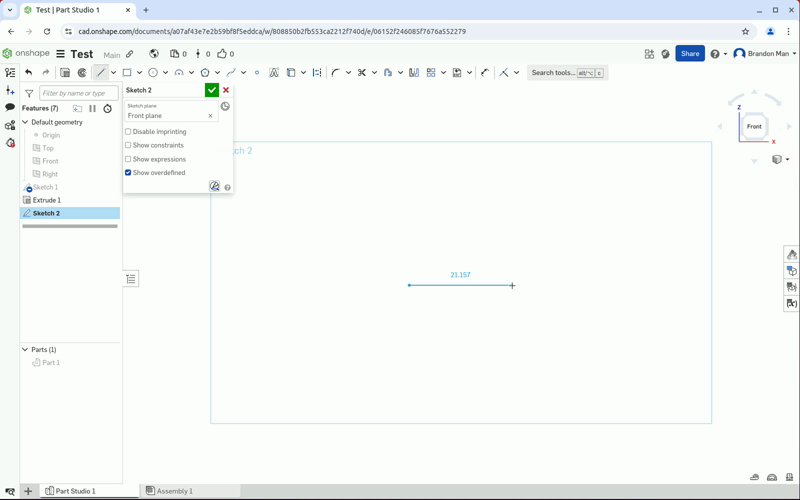
key_up(shift)
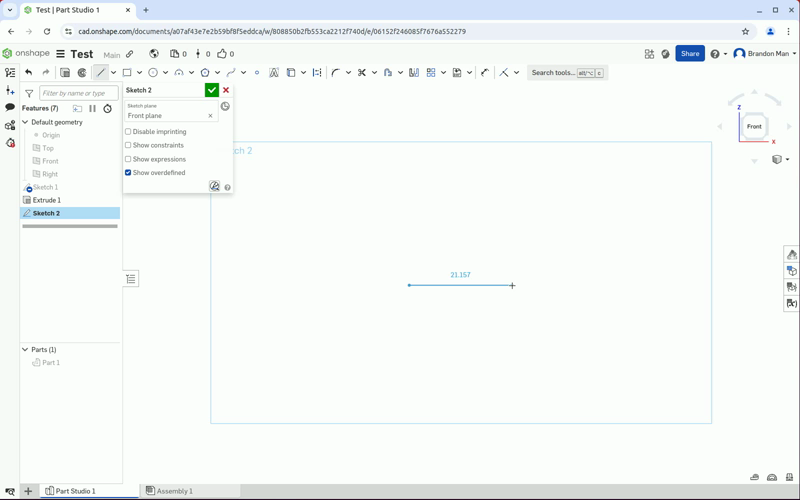
key_down(shift)
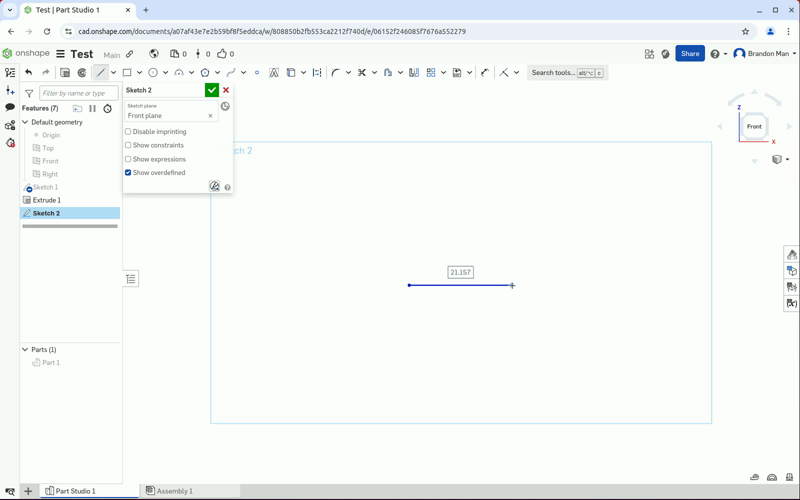
mouse_move(542, 285)
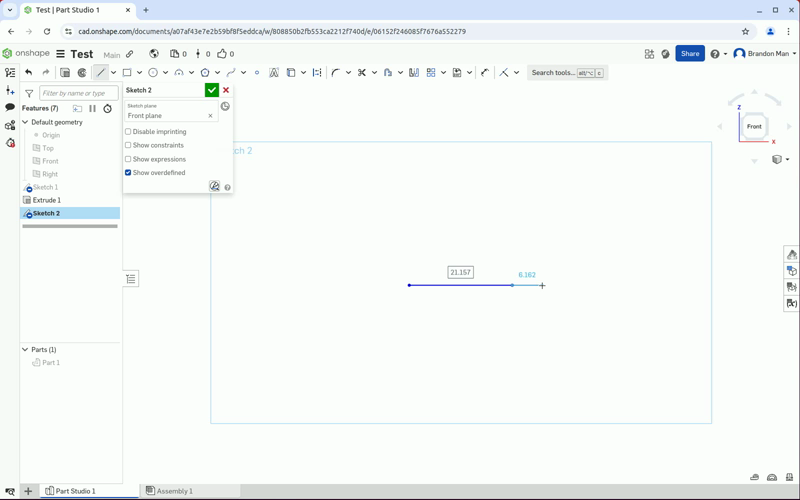
mouse_move(512, 281)
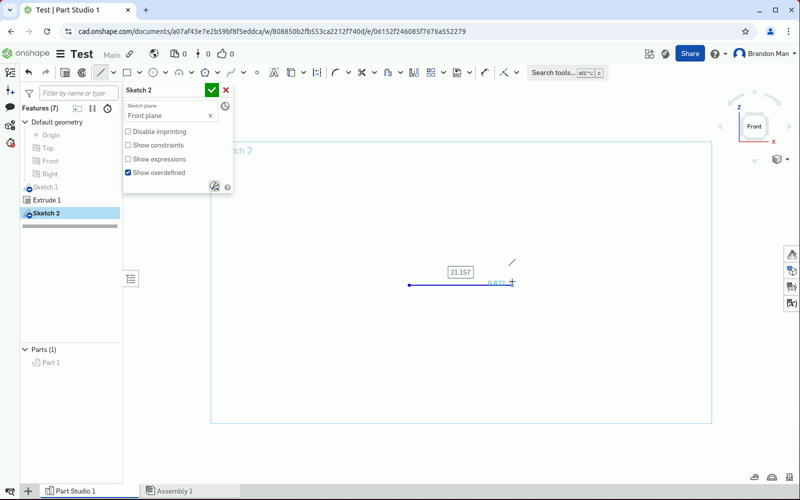
scroll(6)
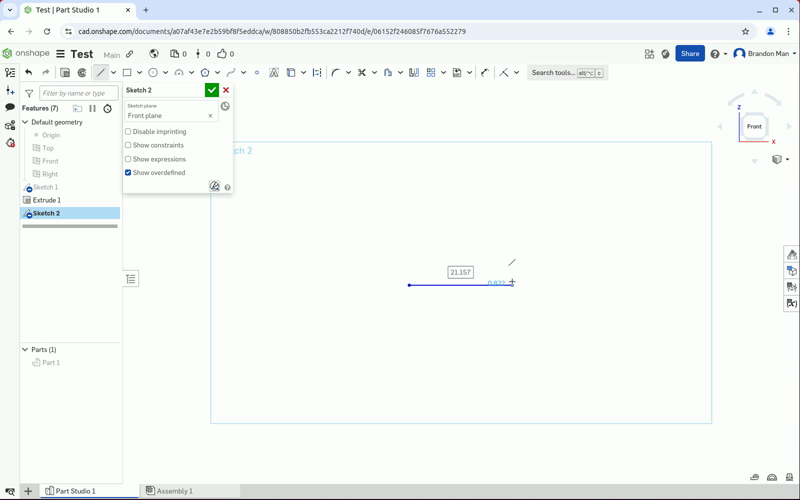
scroll(6)
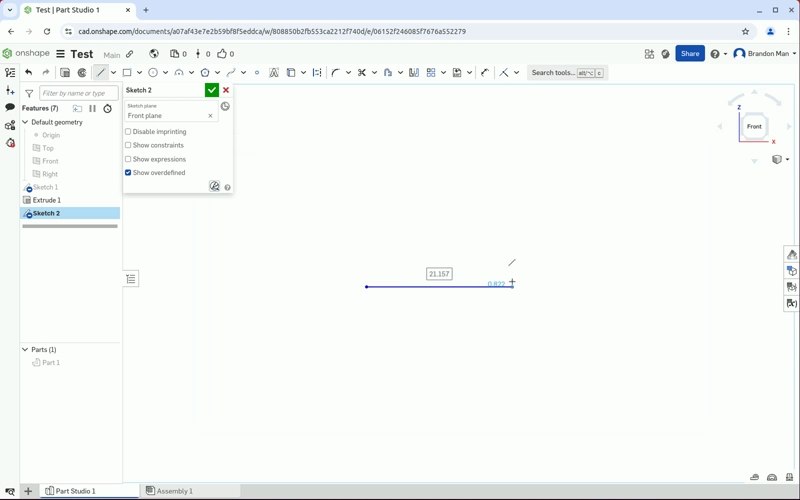
scroll(6)
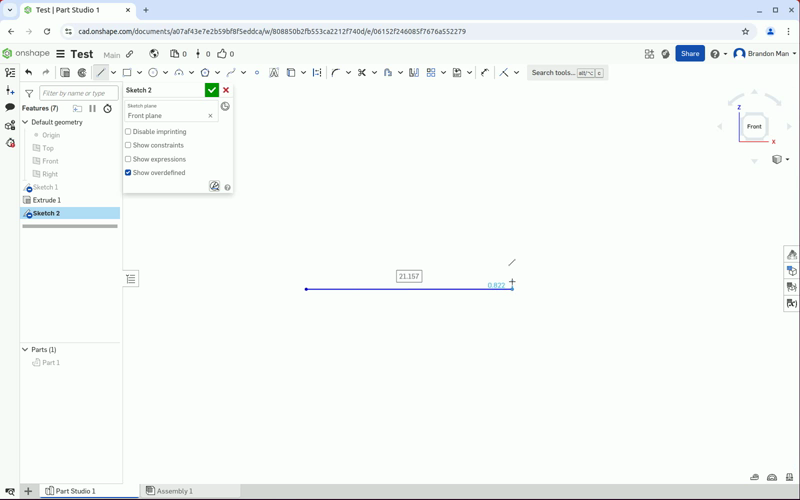
scroll(6)
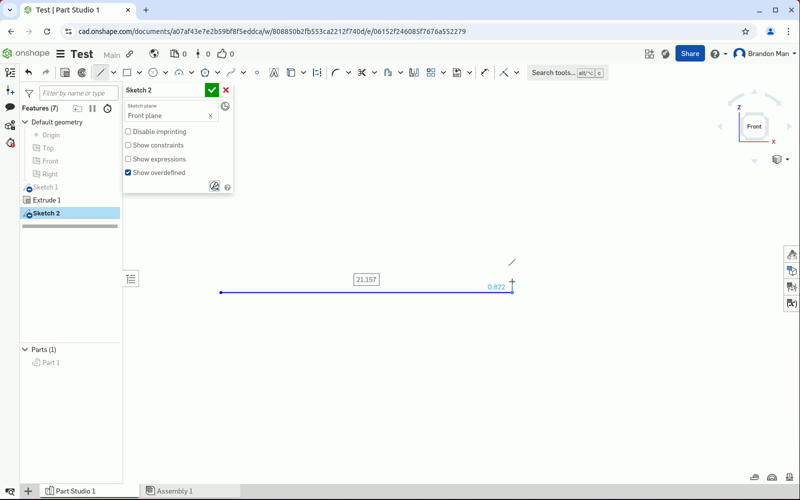
scroll(6)
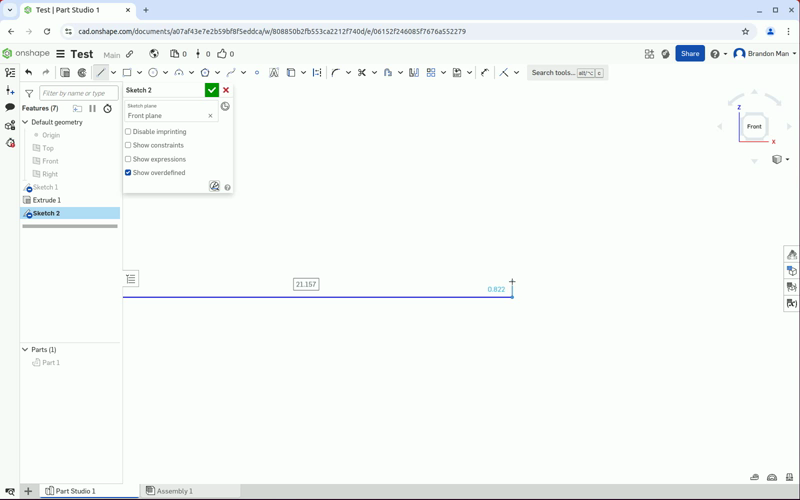
scroll(6)
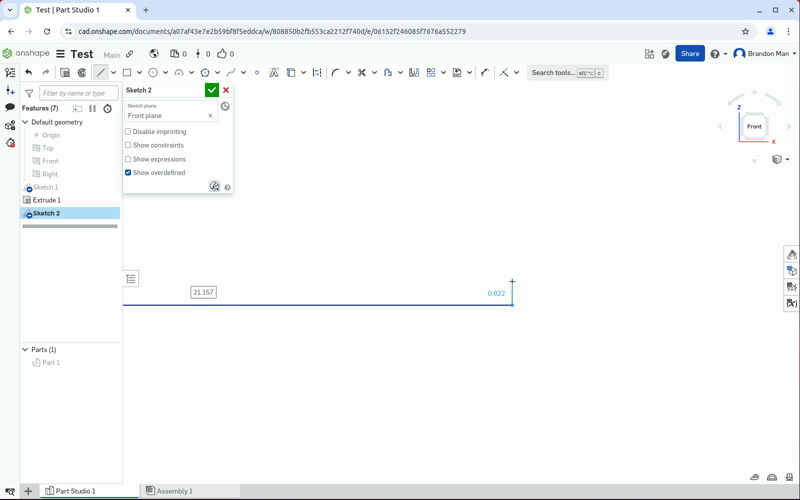
scroll(6)
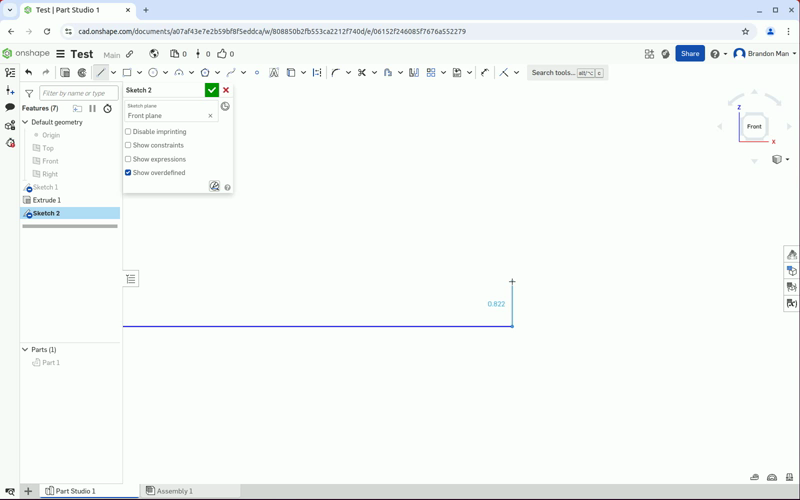
click(512, 281)
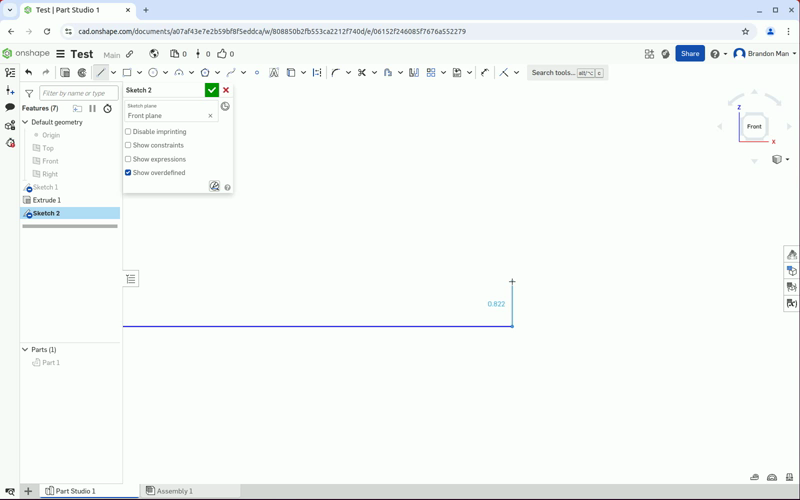
scroll(-6)
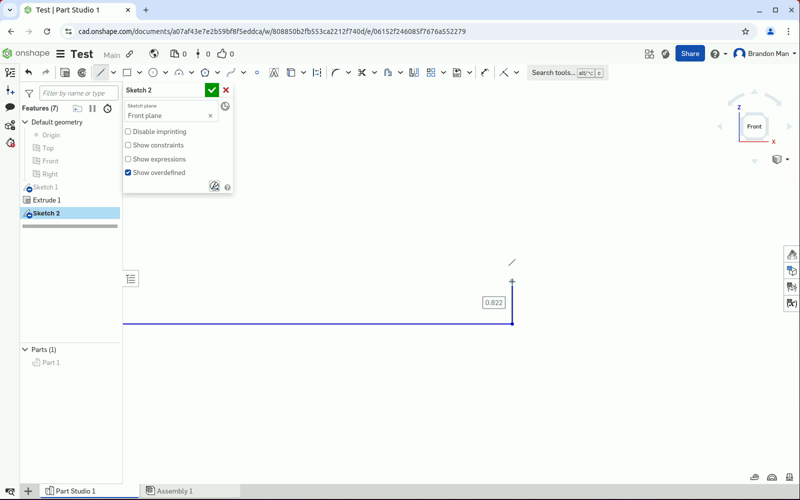
scroll(-6)
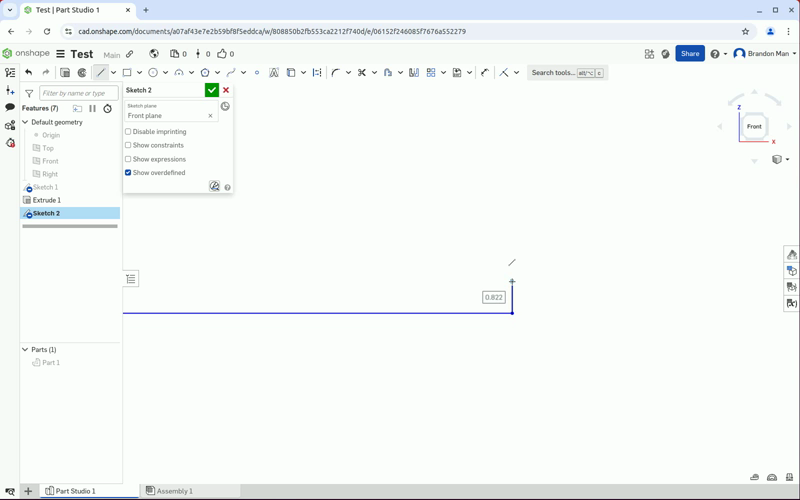
scroll(-6)
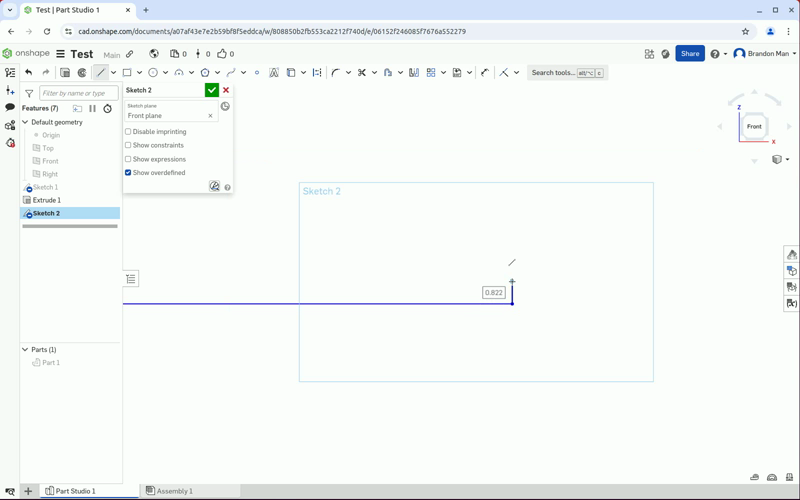
scroll(-6)
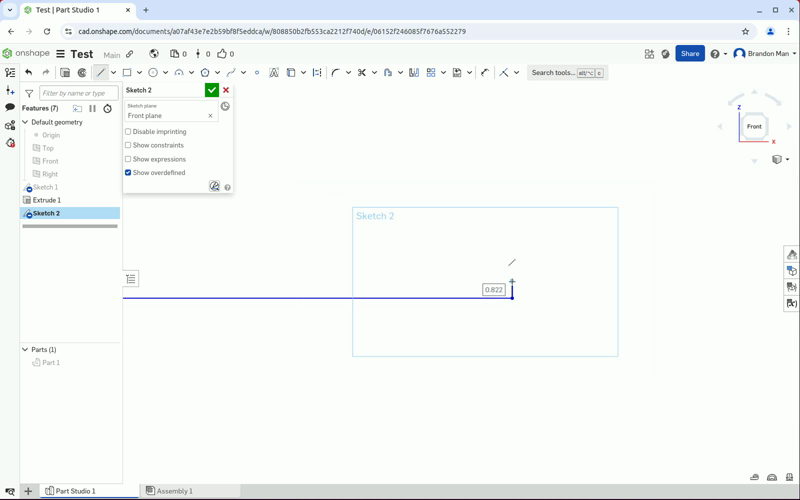
scroll(-6)
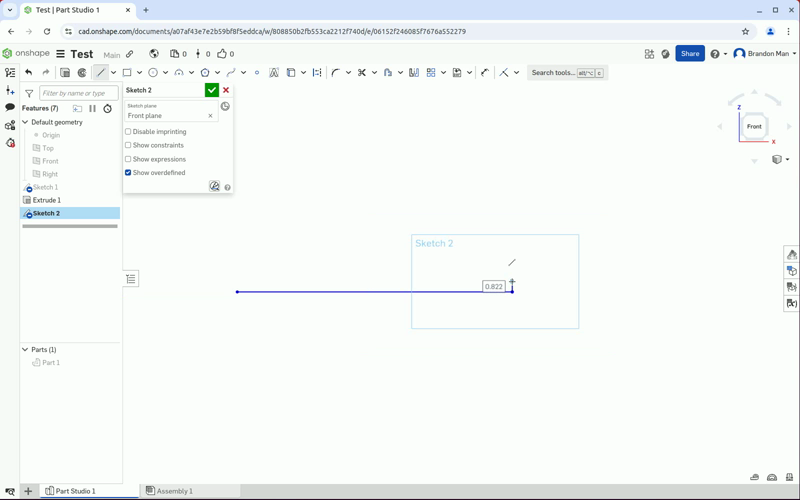
scroll(-6)
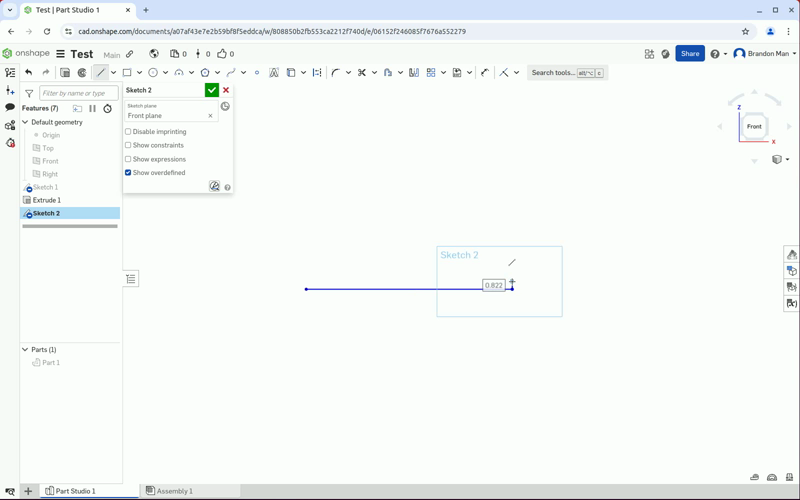
scroll(-6)
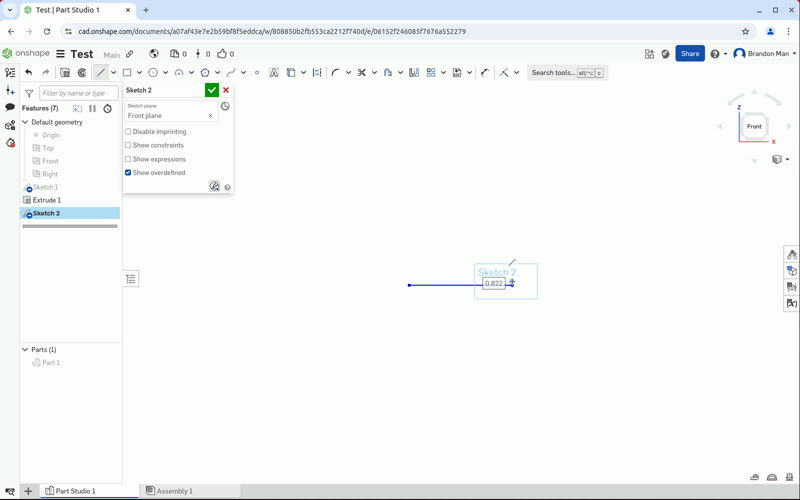
key_up(shift)
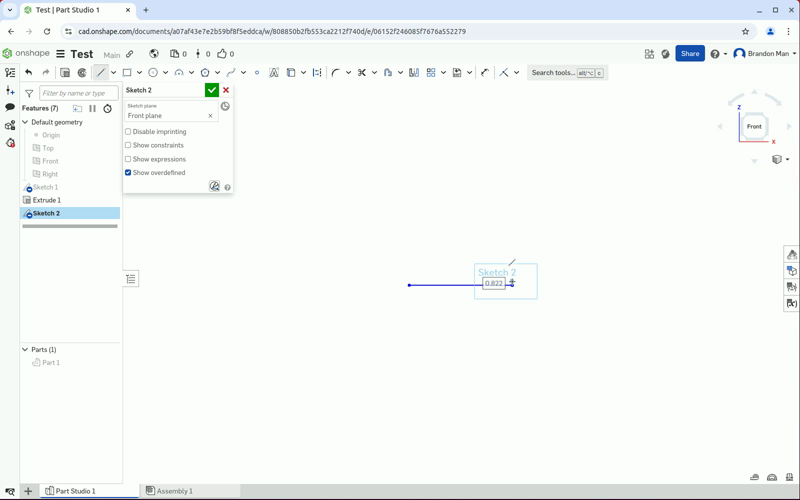
key_down(shift)
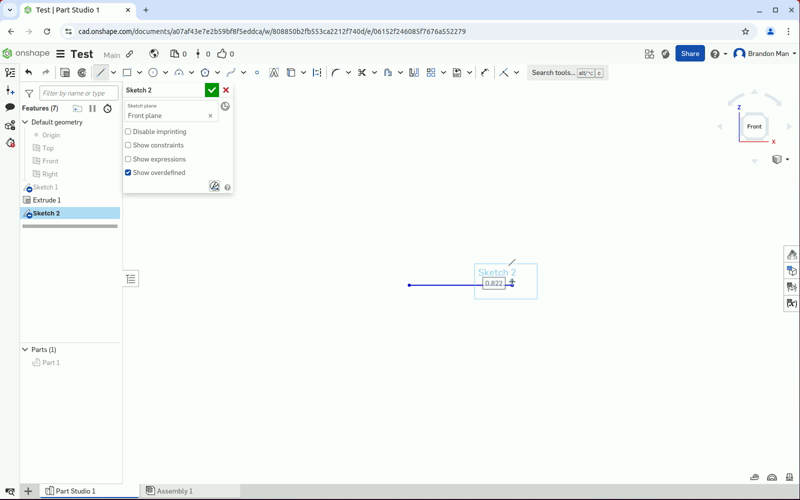
mouse_move(409, 281)
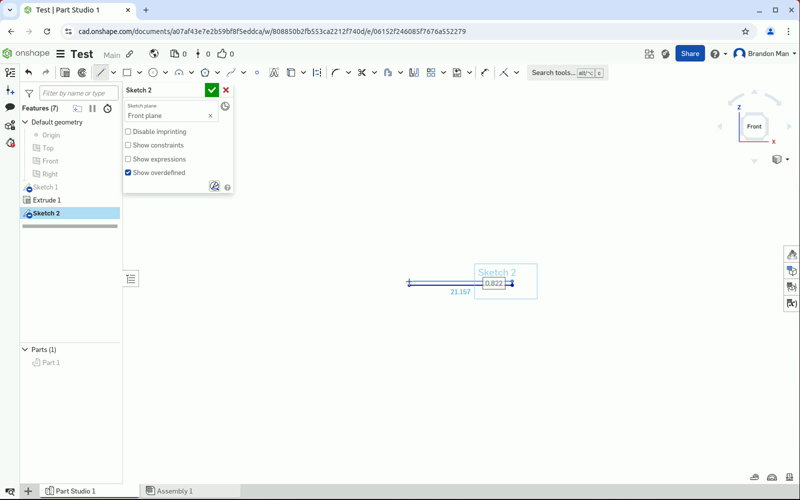
scroll(6)
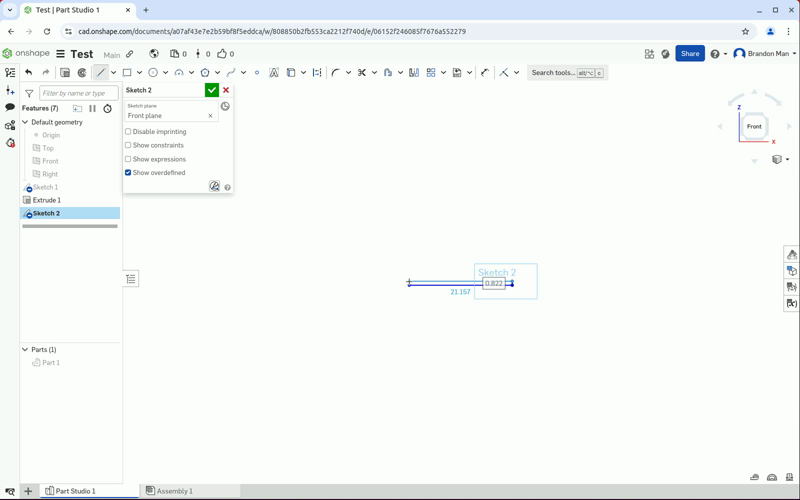
scroll(6)
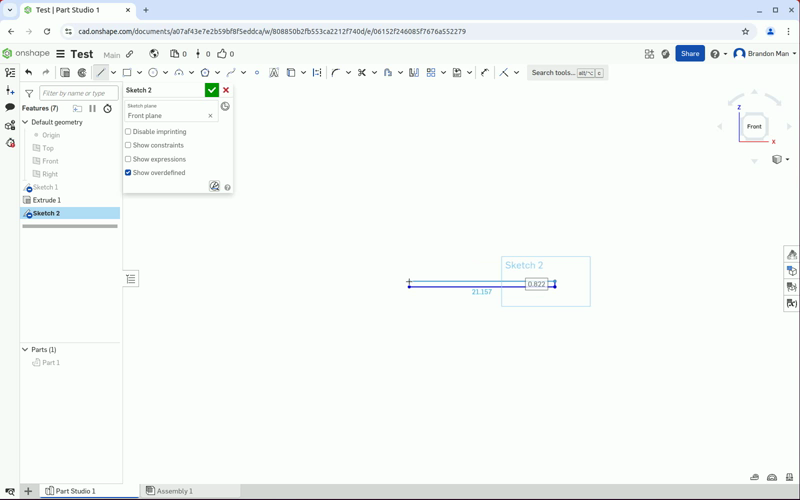
scroll(6)
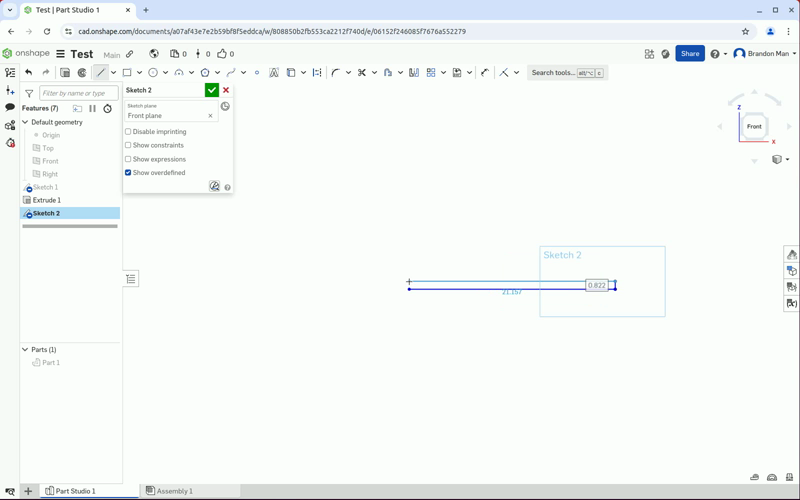
scroll(6)
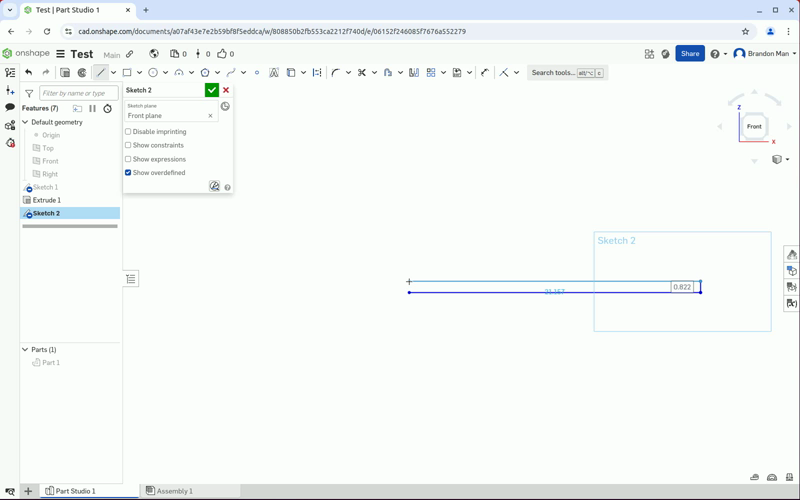
scroll(6)
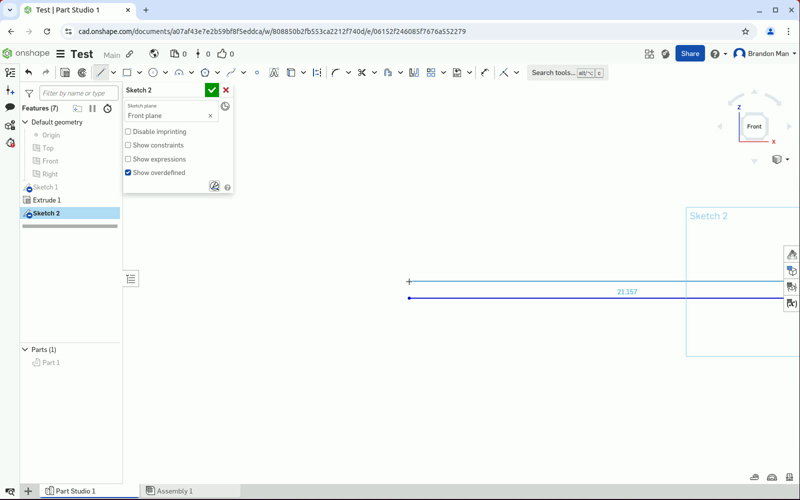
scroll(6)
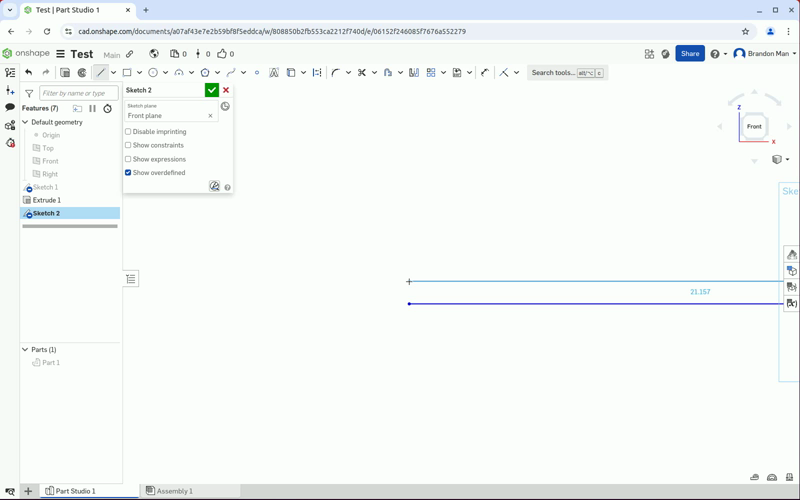
scroll(6)
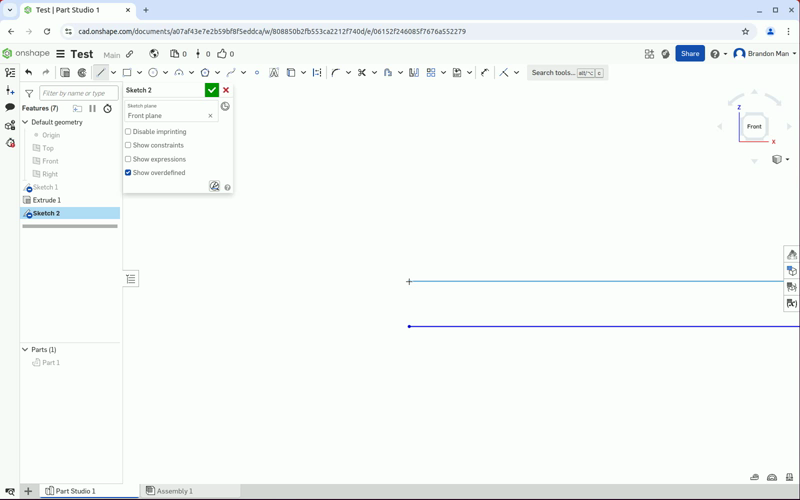
click(409, 281)
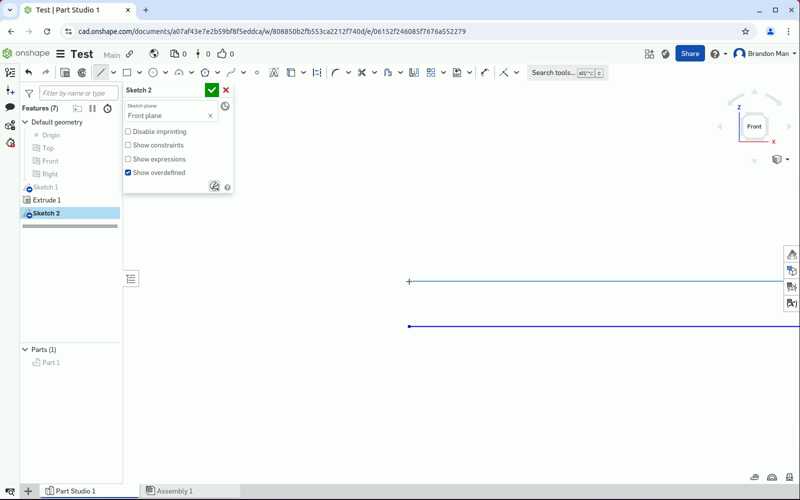
scroll(-6)
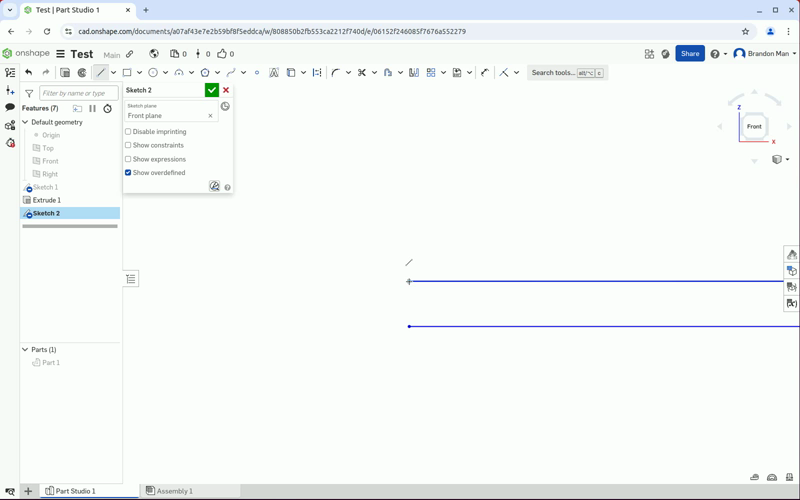
scroll(-6)
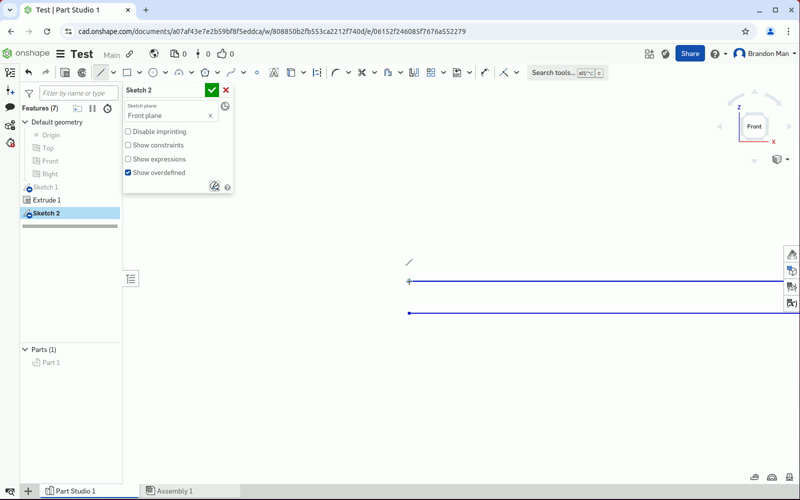
scroll(-6)
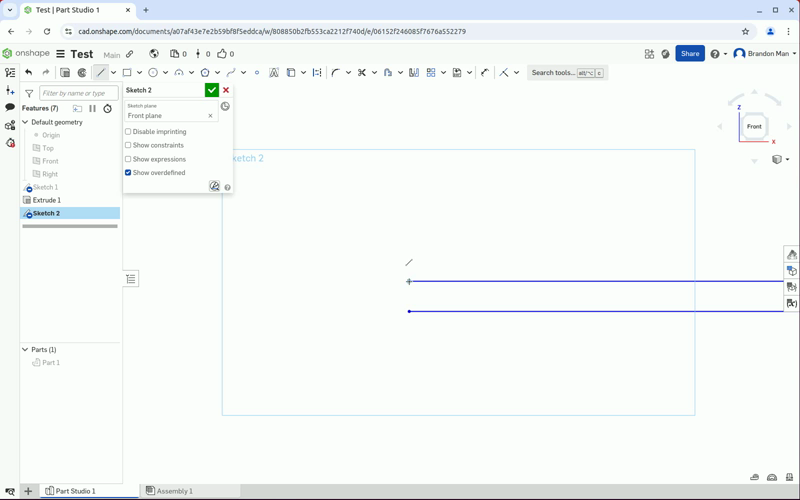
scroll(-6)
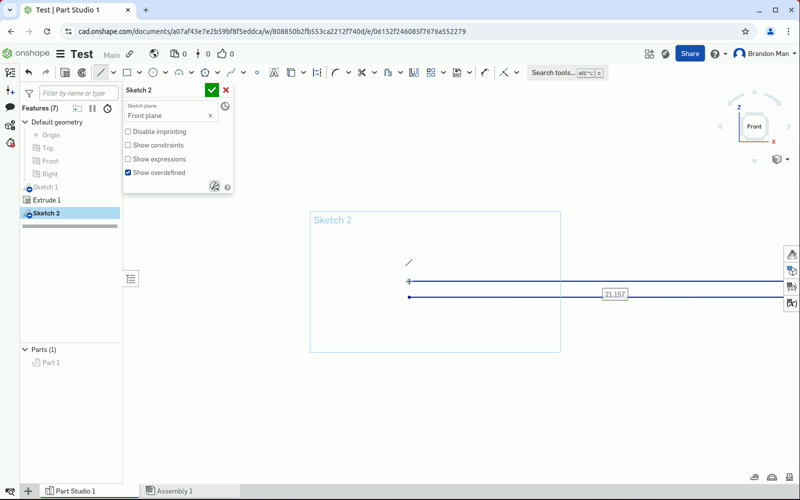
scroll(-6)
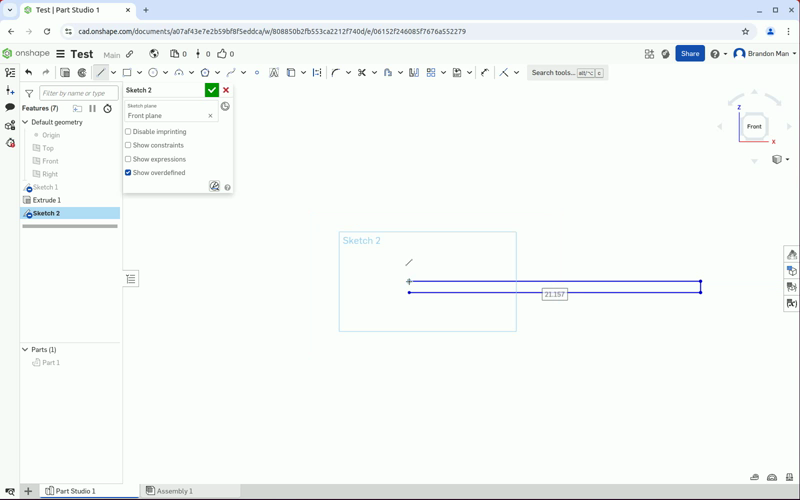
scroll(-6)
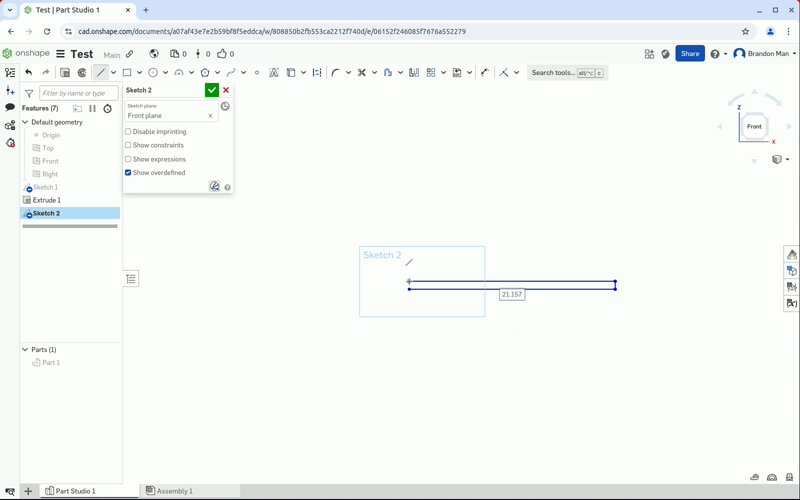
scroll(-6)
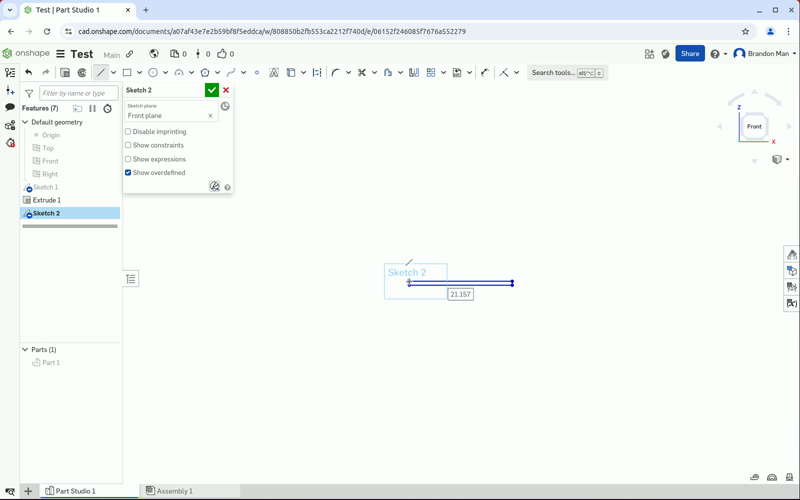
key_up(shift)
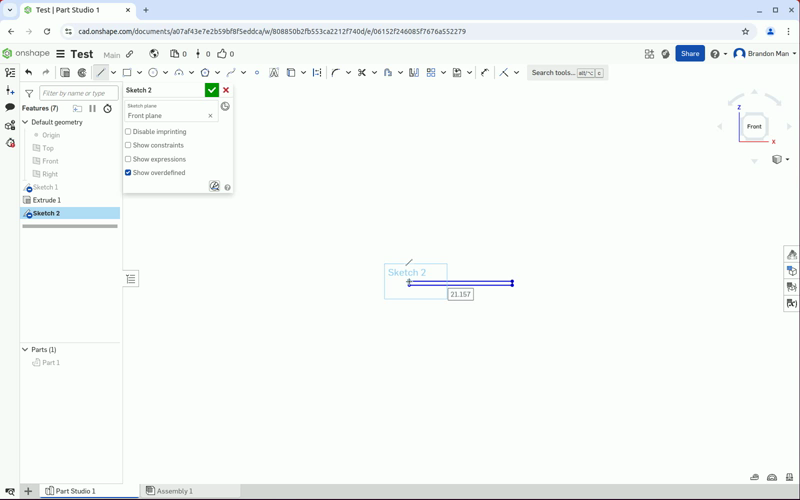
mouse_move(439, 281)
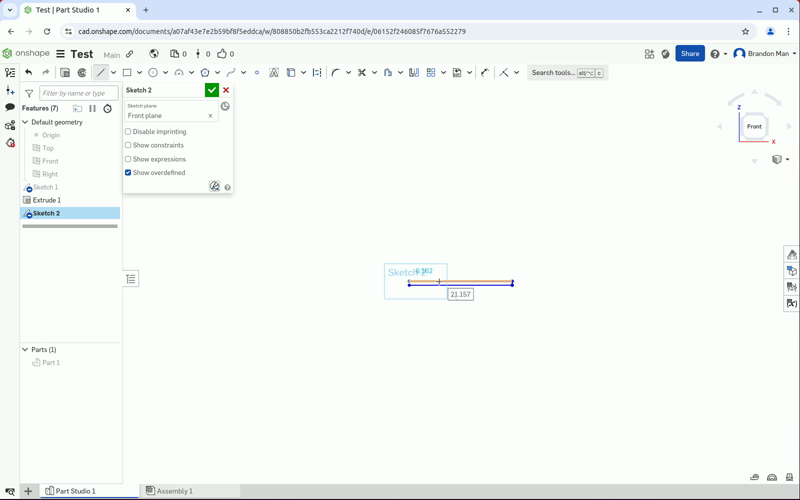
key_down(shift)
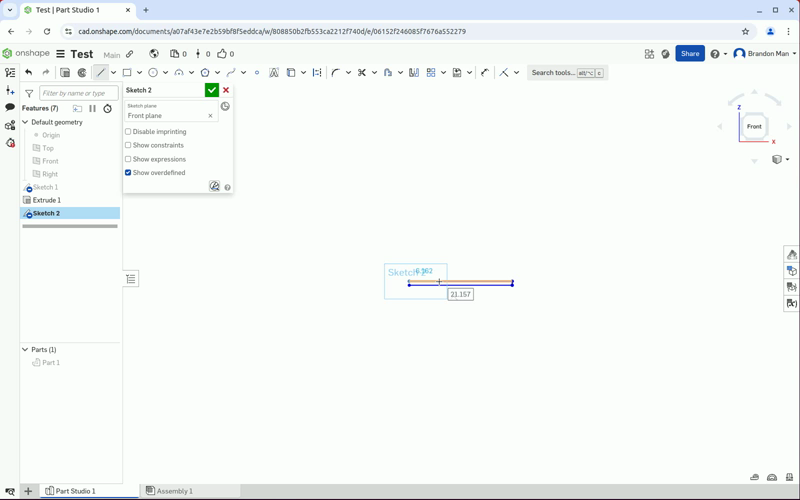
mouse_move(409, 285)
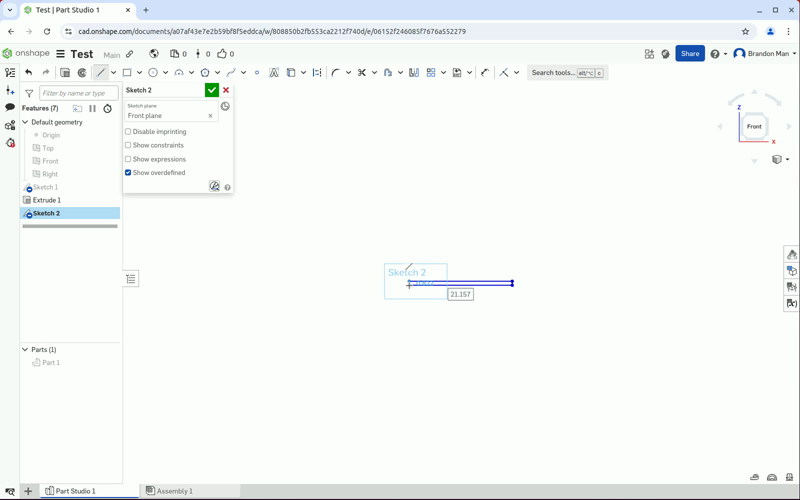
scroll(6)
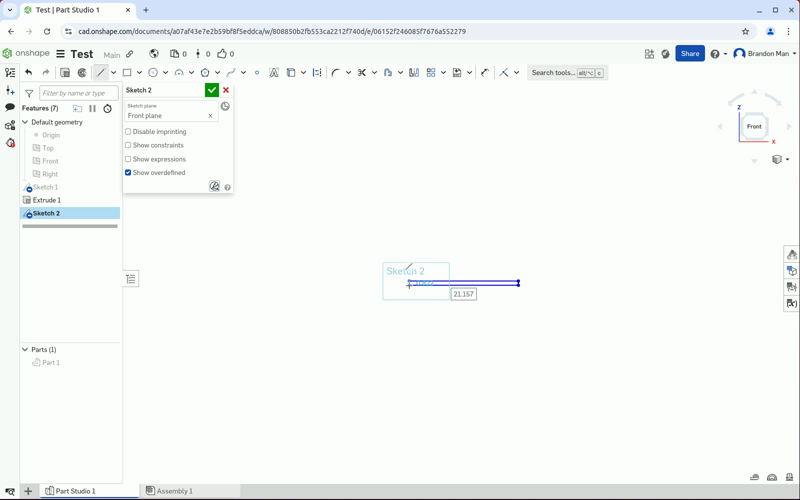
scroll(6)
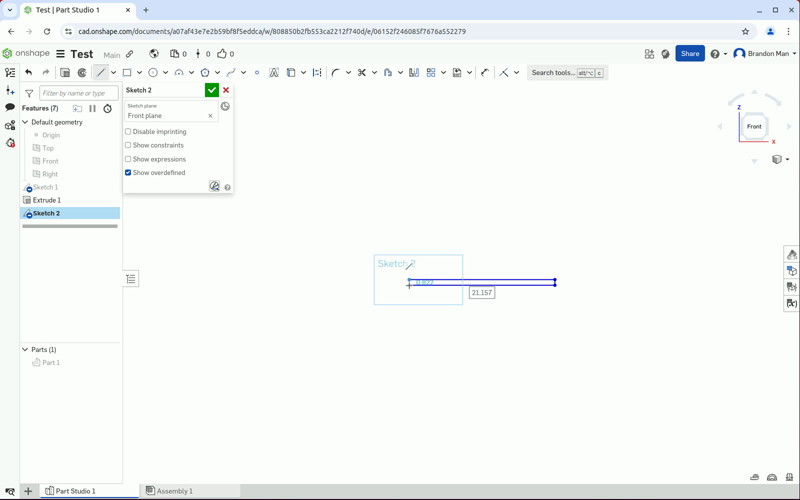
scroll(6)
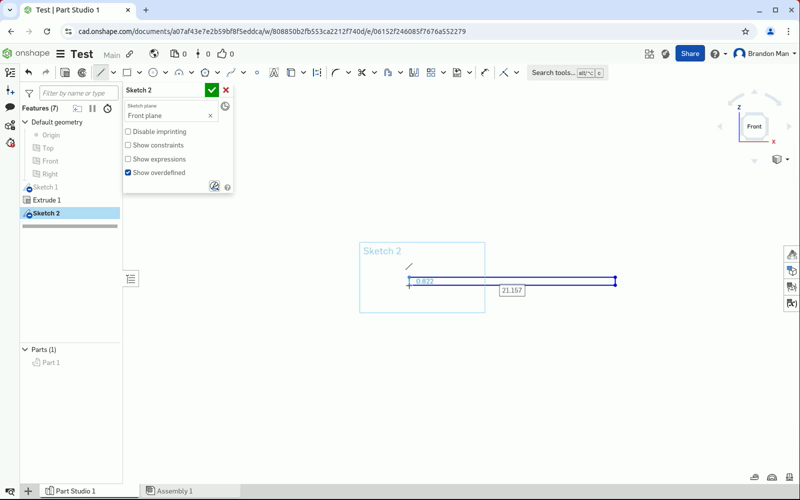
scroll(6)
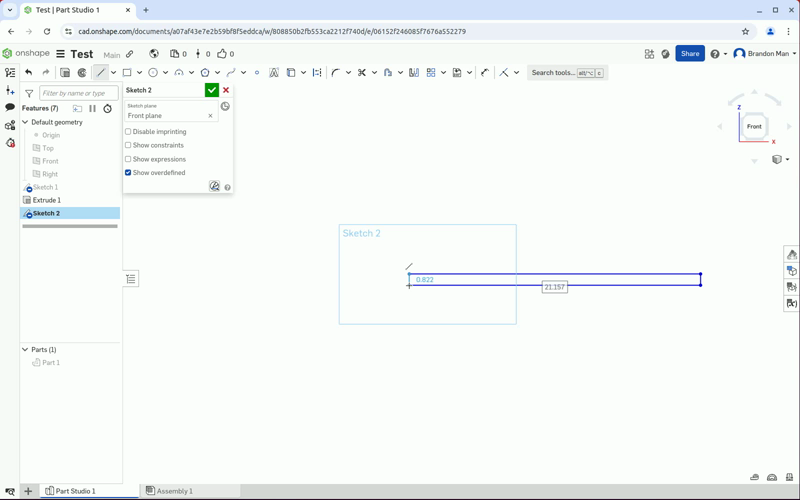
scroll(6)
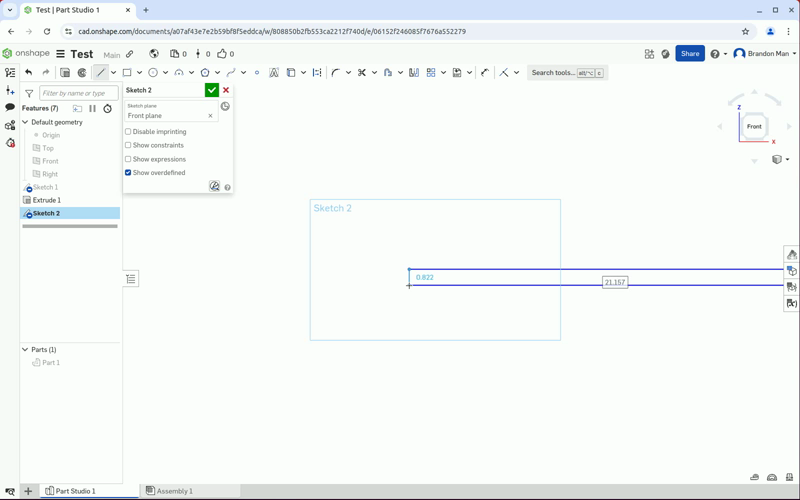
scroll(6)
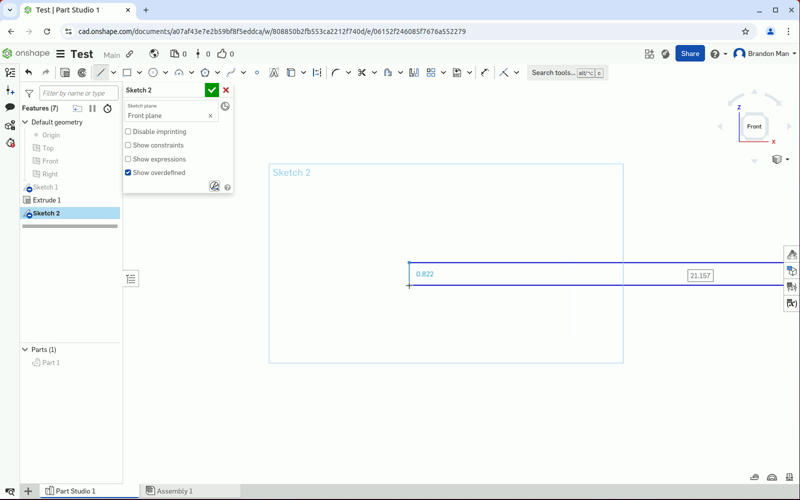
scroll(6)
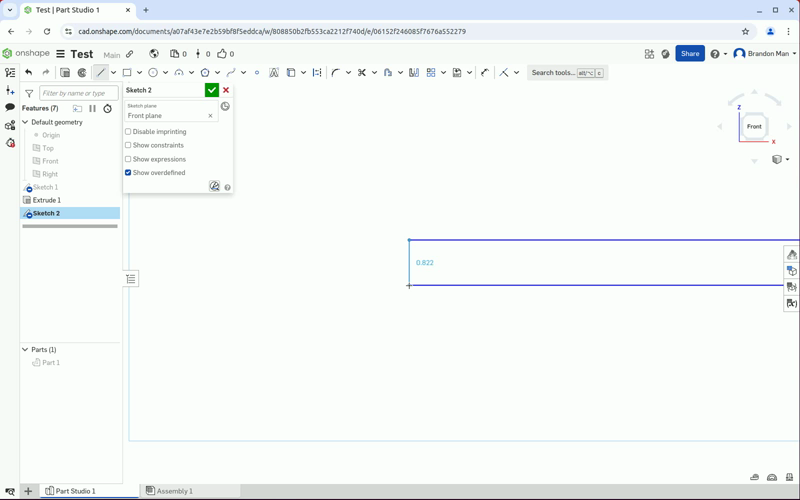
key_up(shift)
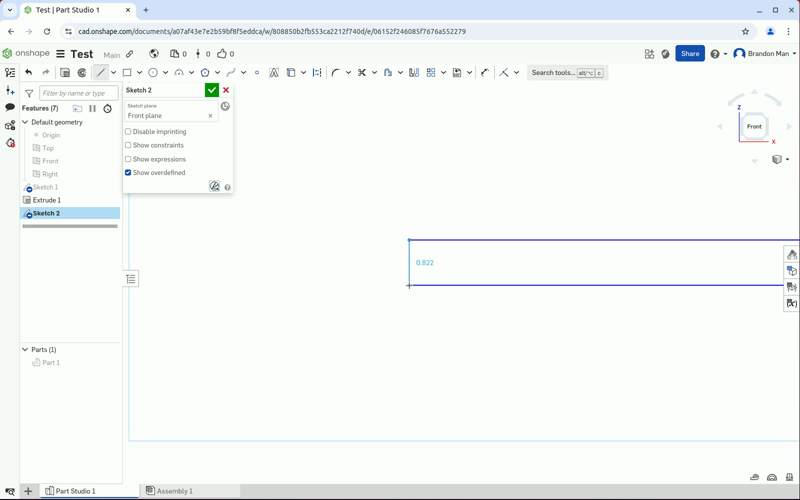
click(409, 285)
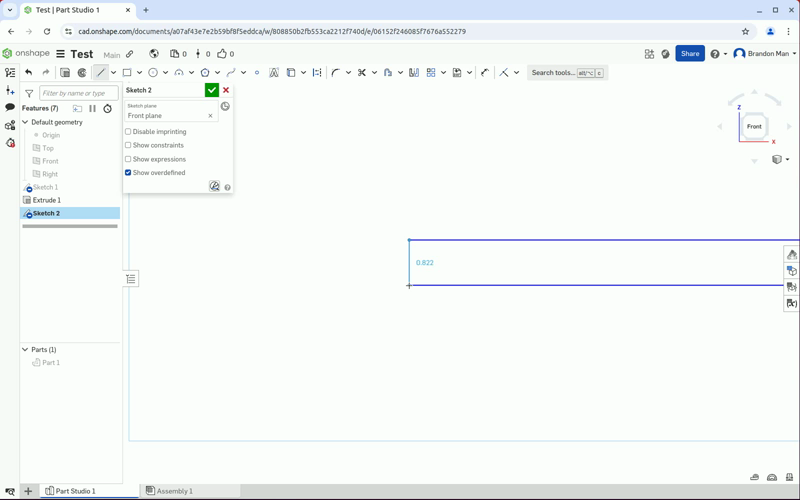
scroll(-6)
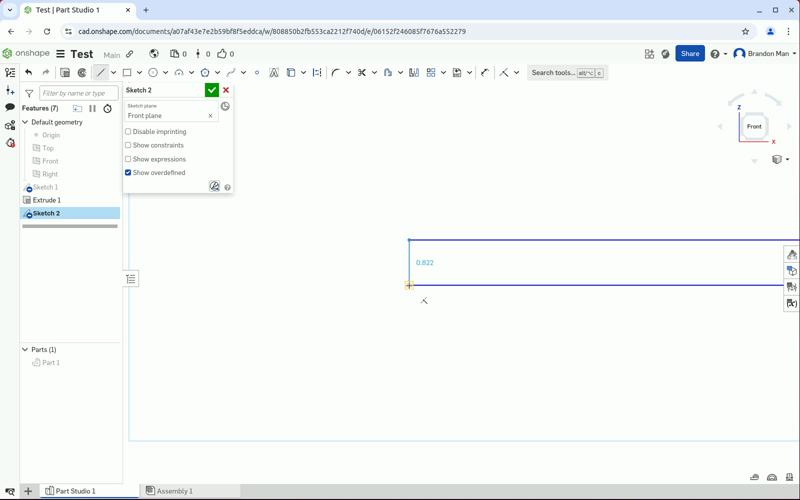
scroll(-6)
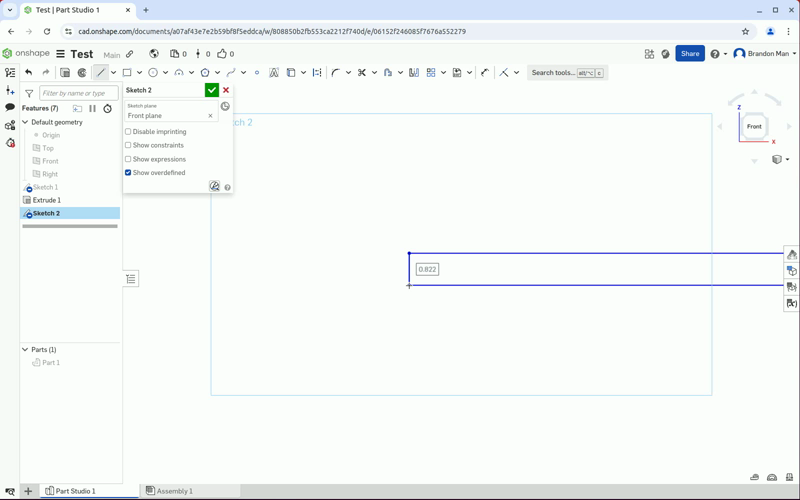
scroll(-6)
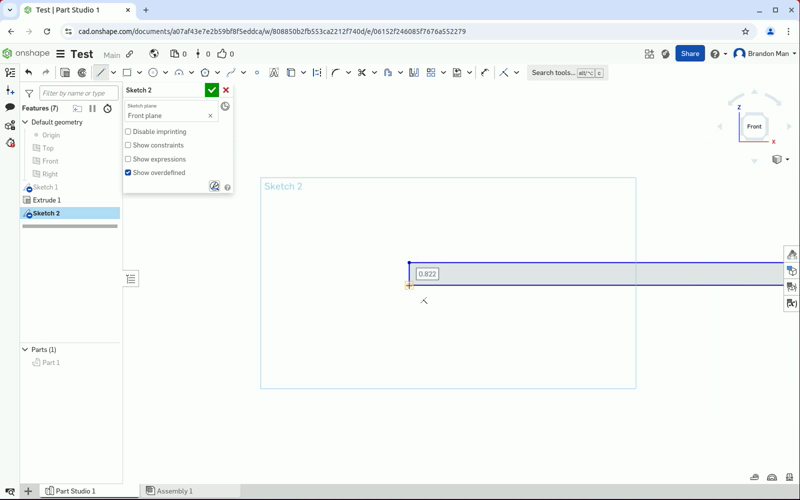
scroll(-6)
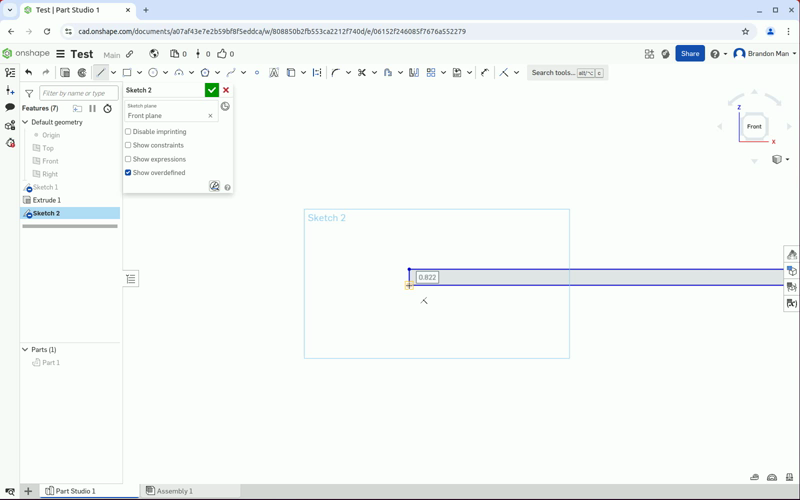
scroll(-6)
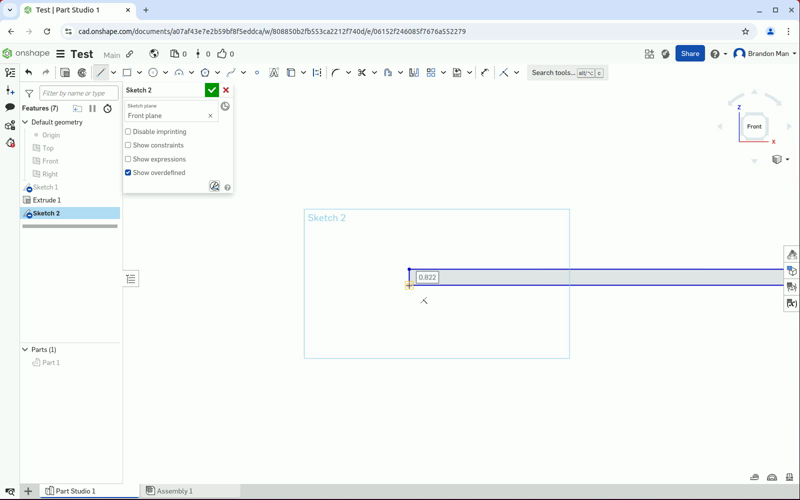
scroll(-6)
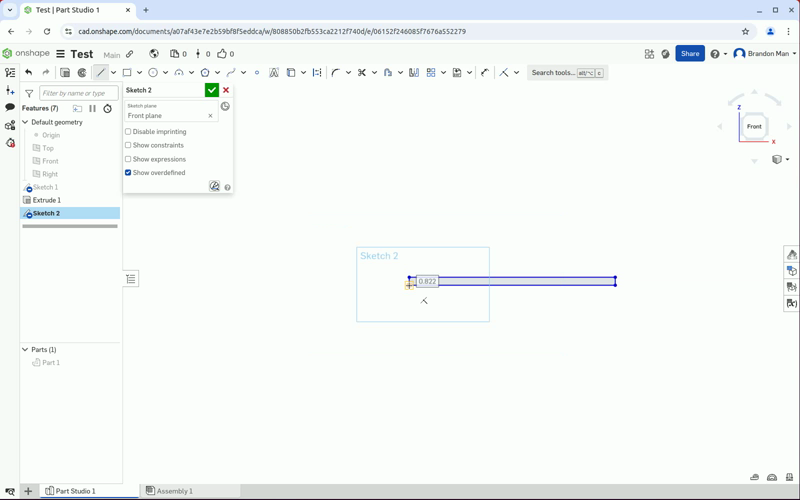
scroll(-6)
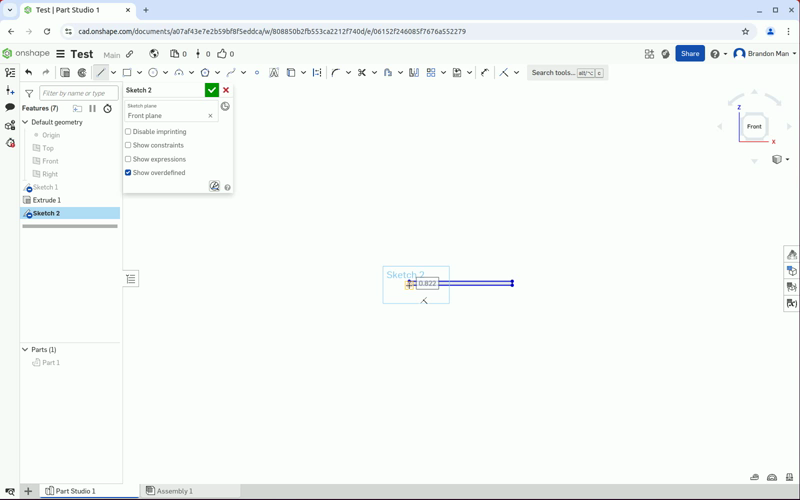
key(esc)
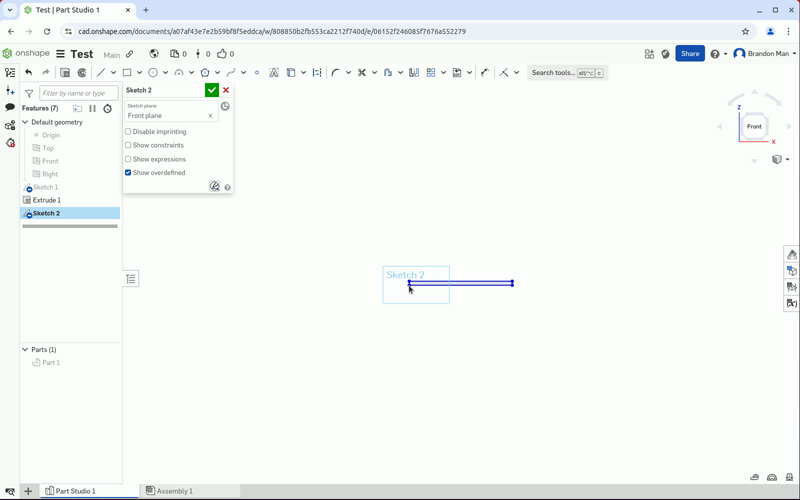
mouse_move(426, 281)
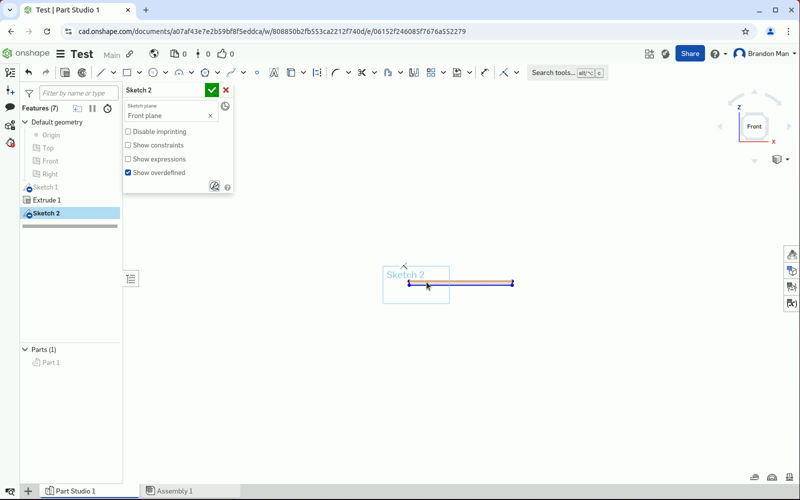
scroll(6)
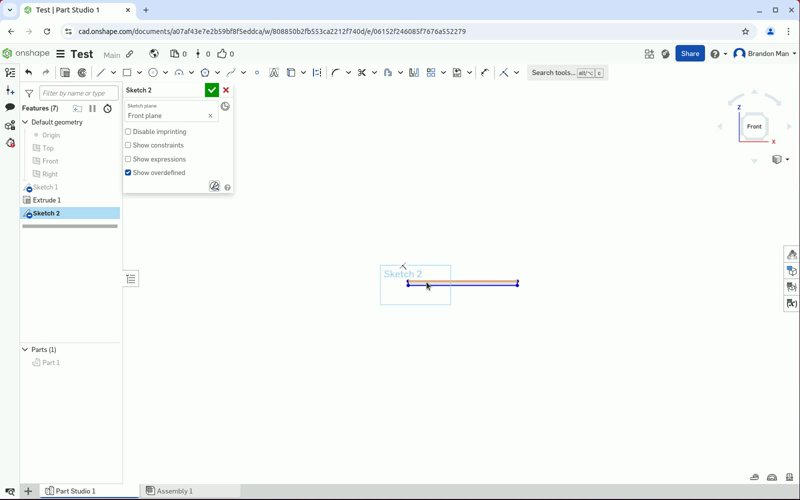
scroll(6)
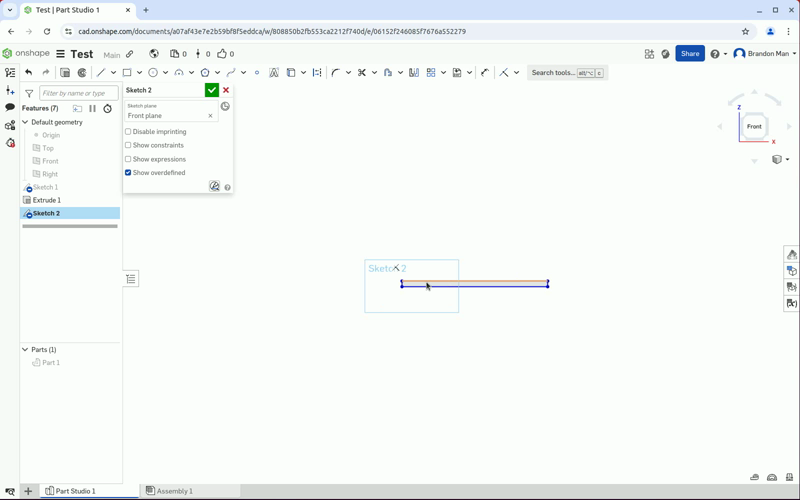
scroll(6)
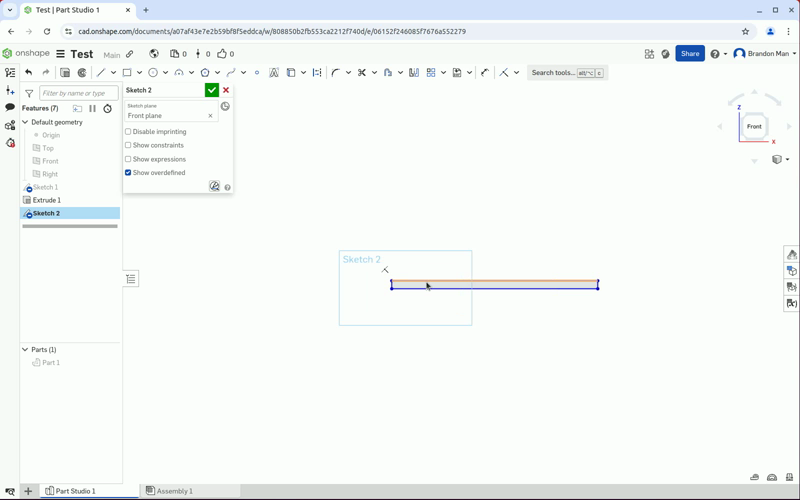
scroll(6)
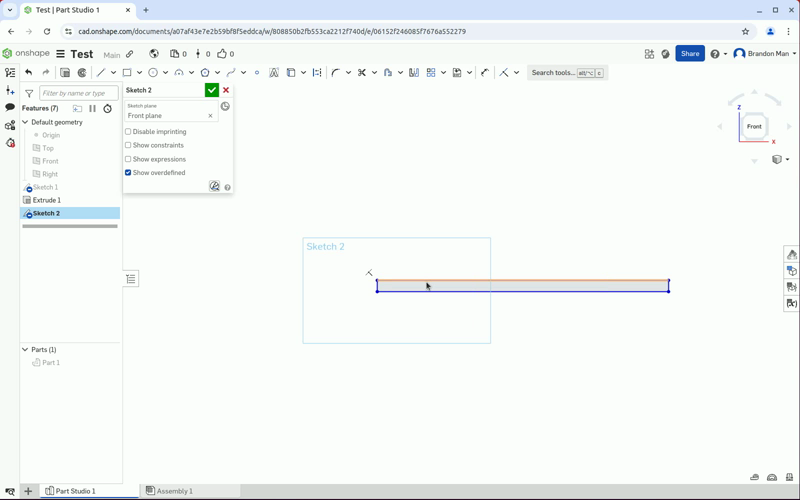
scroll(6)
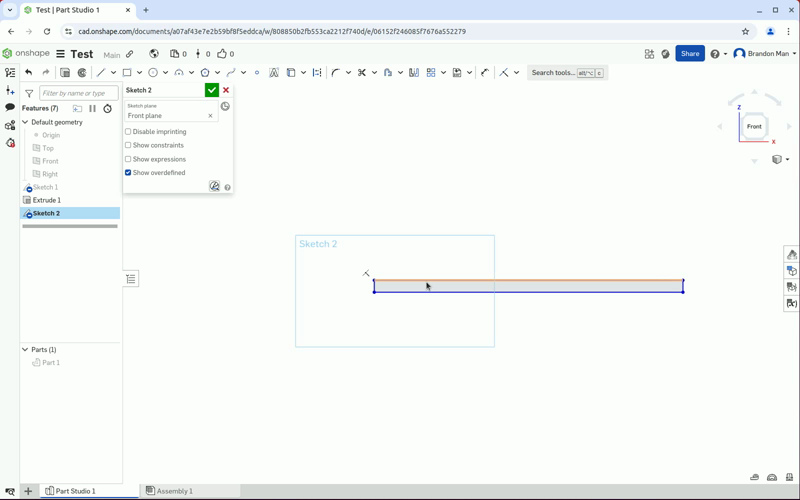
scroll(6)
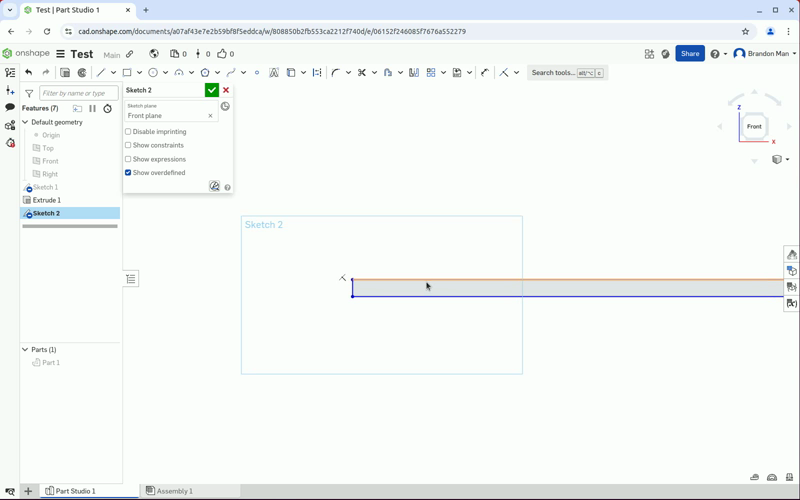
scroll(6)
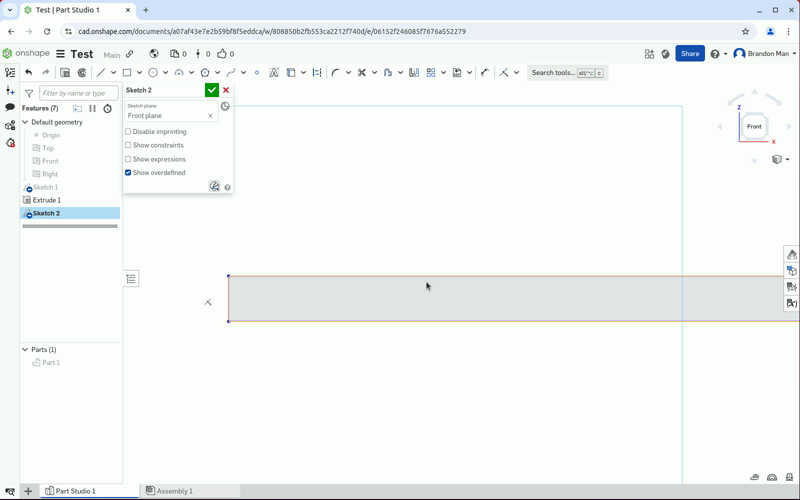
click(426, 281)
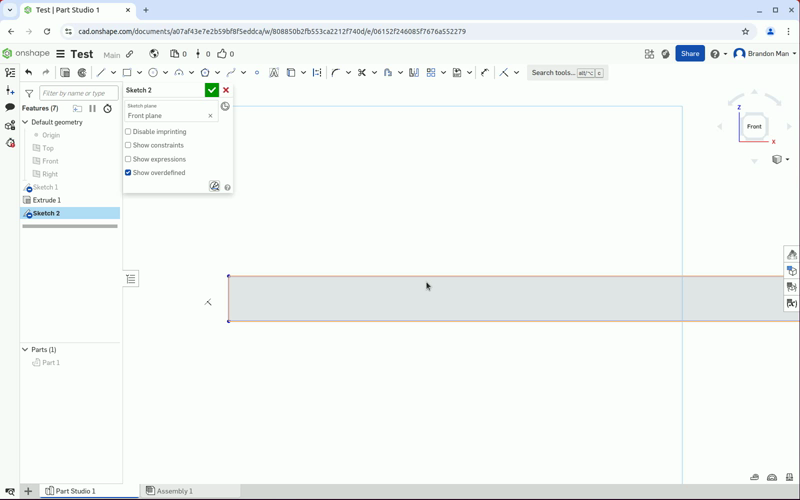
scroll(-6)
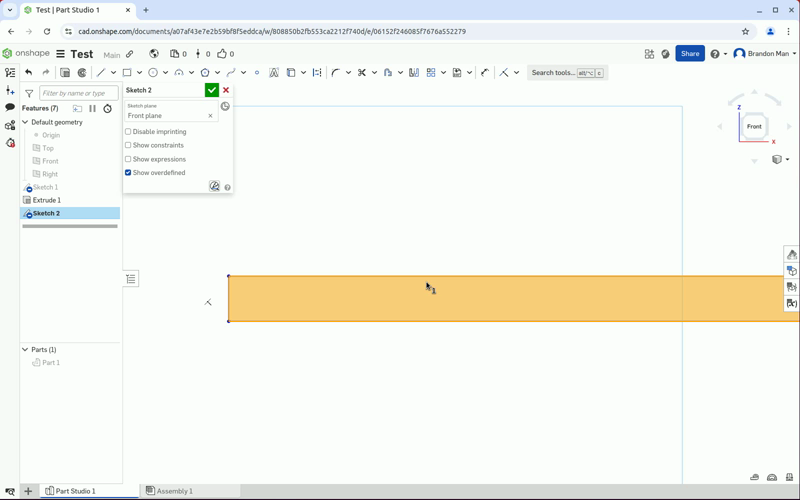
scroll(-6)
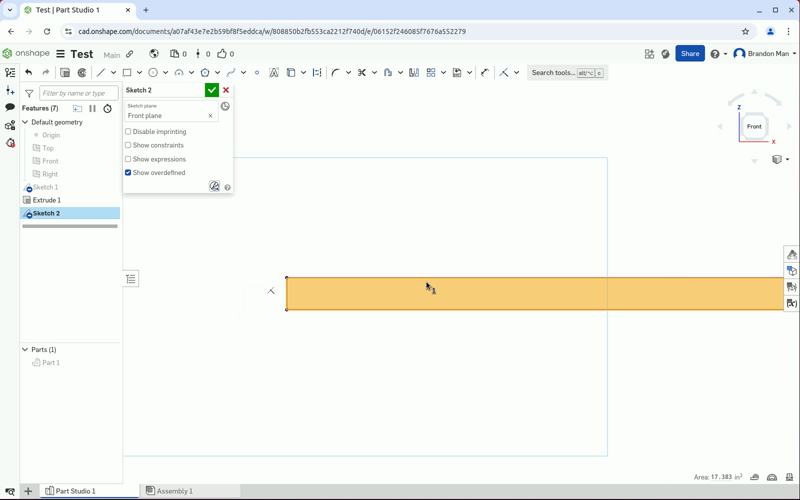
scroll(-6)
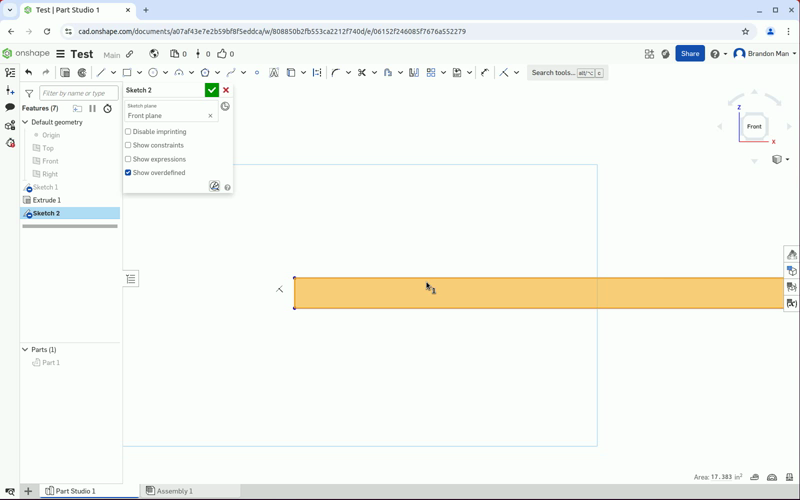
scroll(-6)
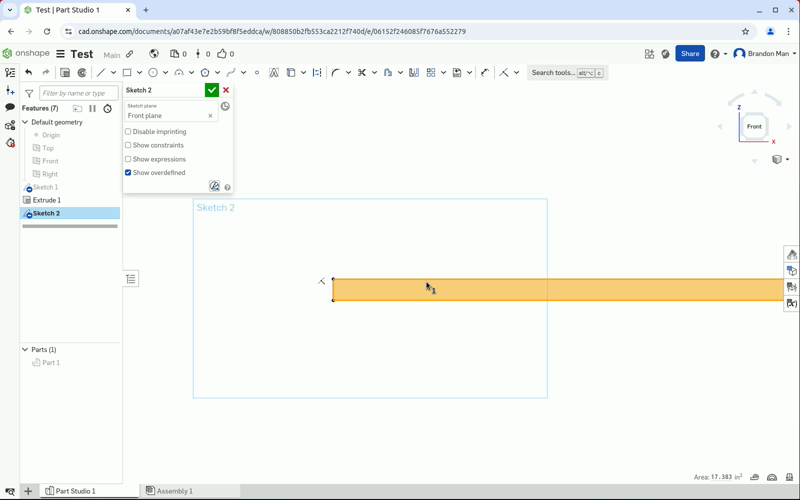
scroll(-6)
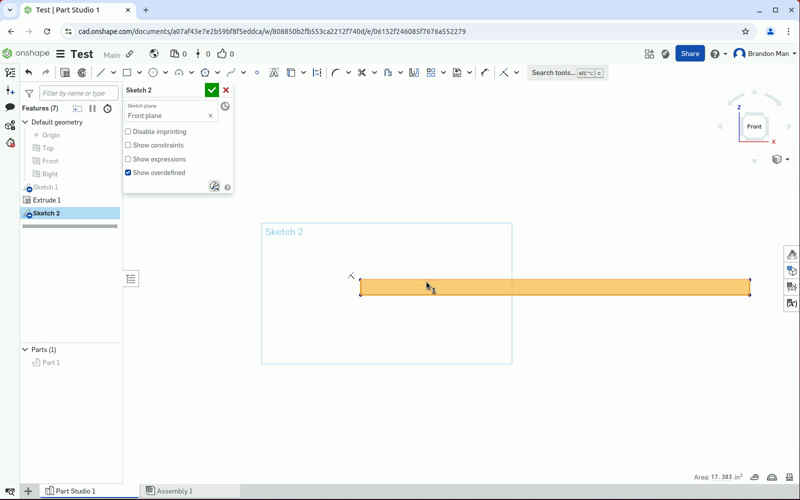
scroll(-6)
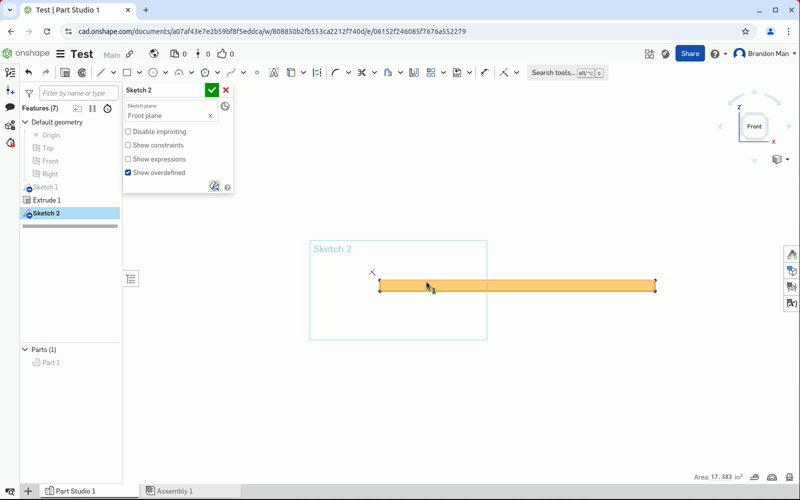
scroll(-6)
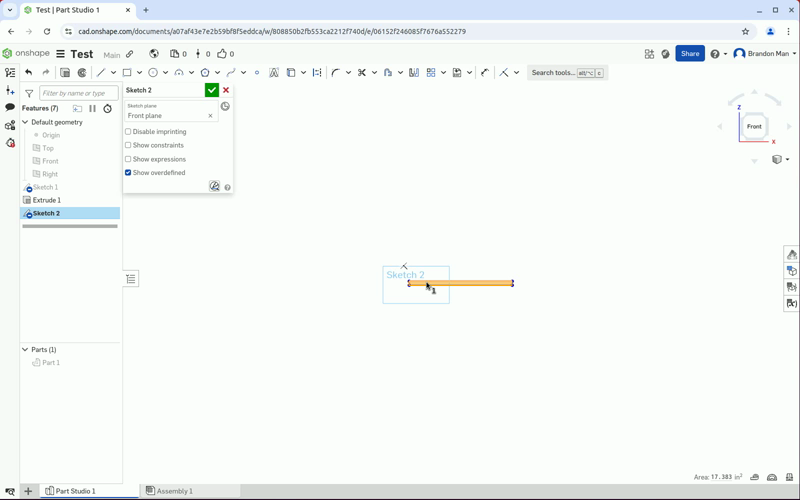
mouse_move(73, 352)
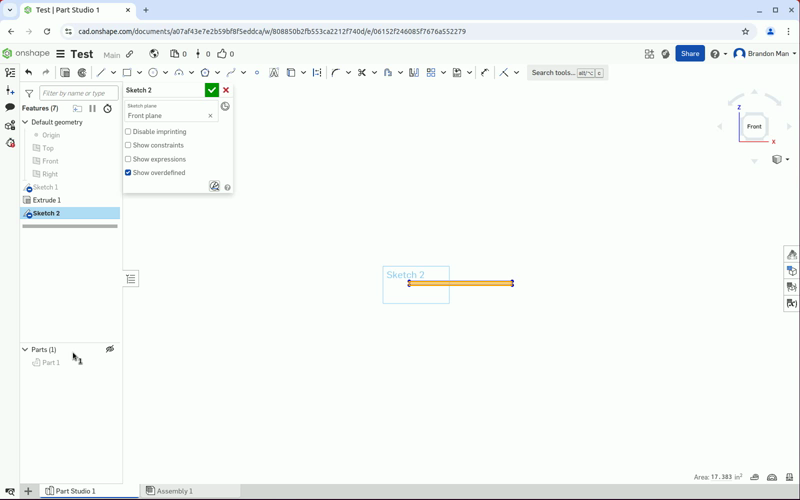
key(shift+y)
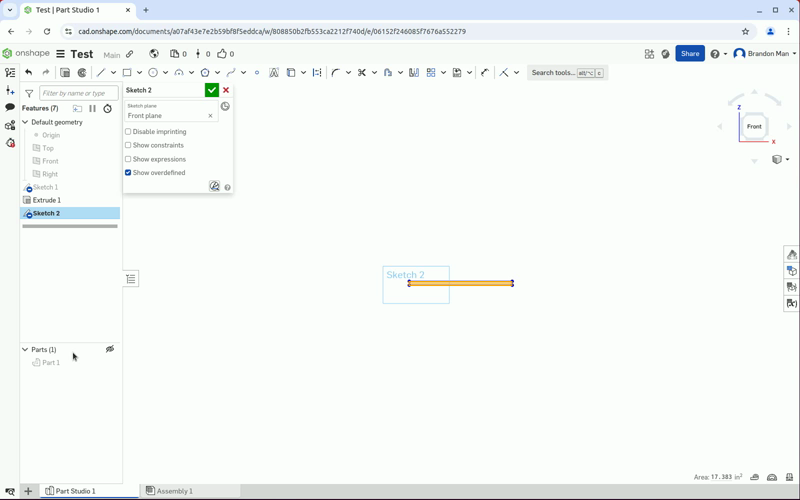
key(shift+e)
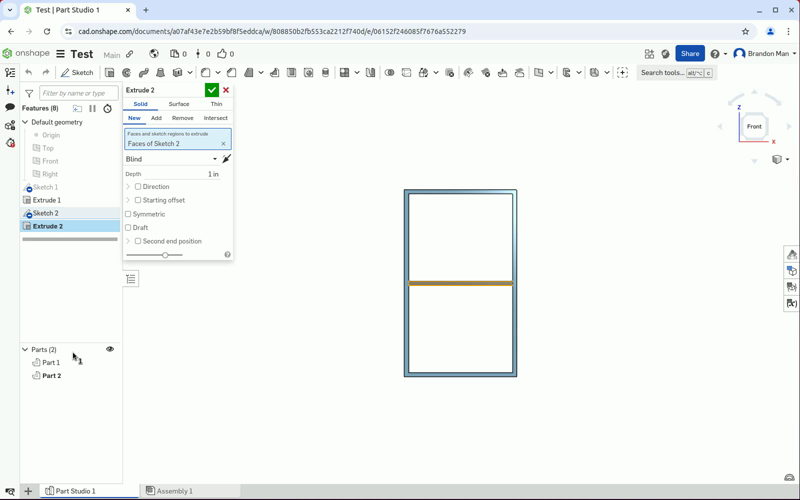
mouse_move(143, 106)
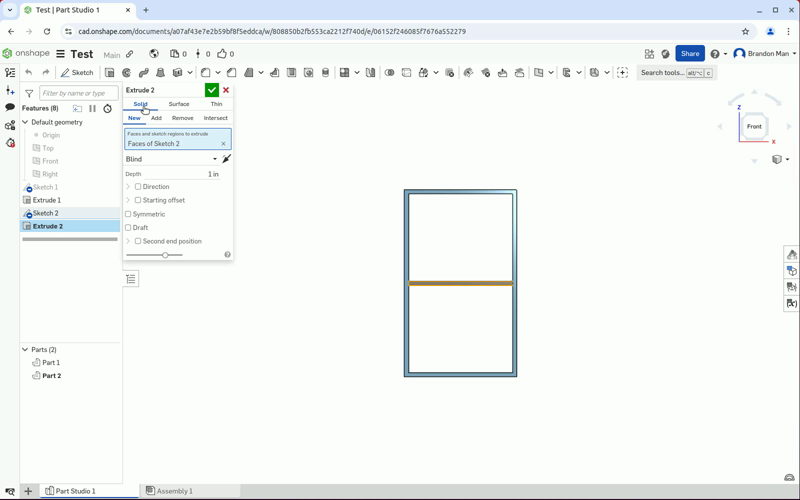
click(143, 106)
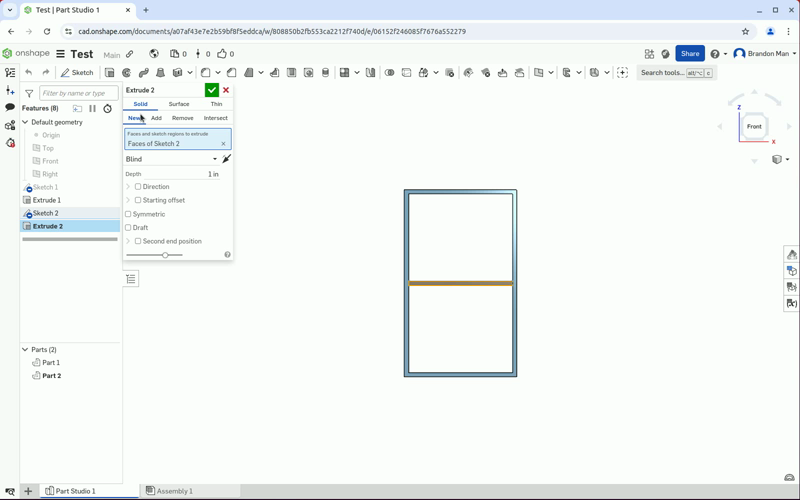
mouse_move(137, 120)
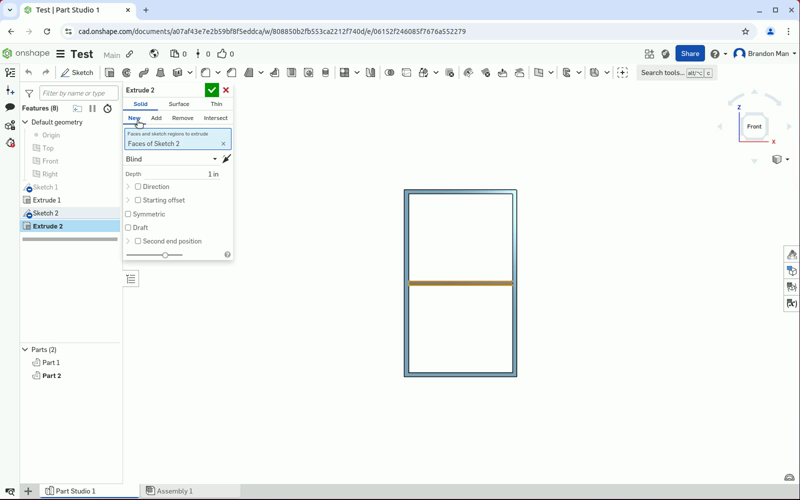
click(137, 120)
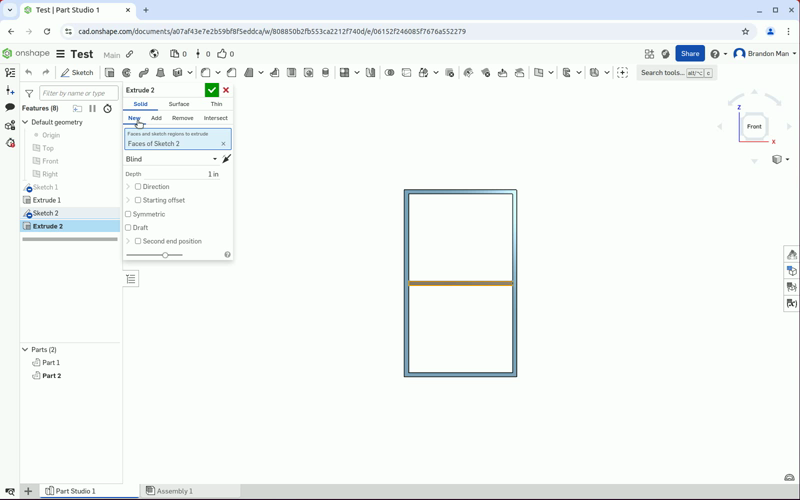
key(tab, 4)
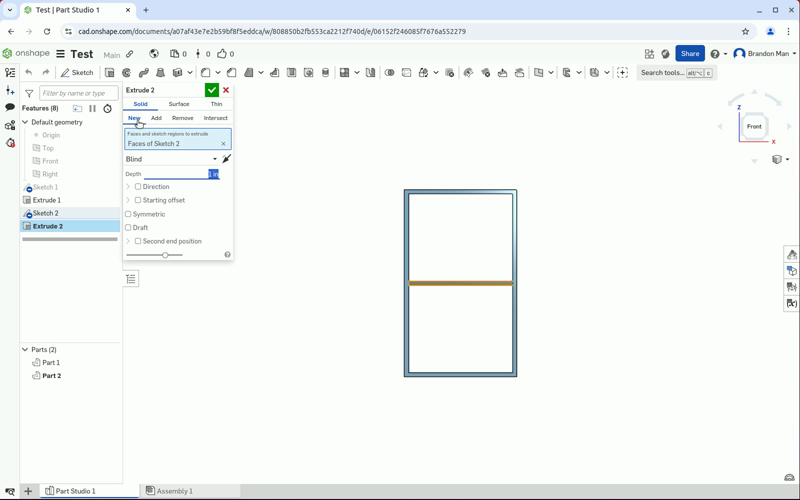
text(0.963)
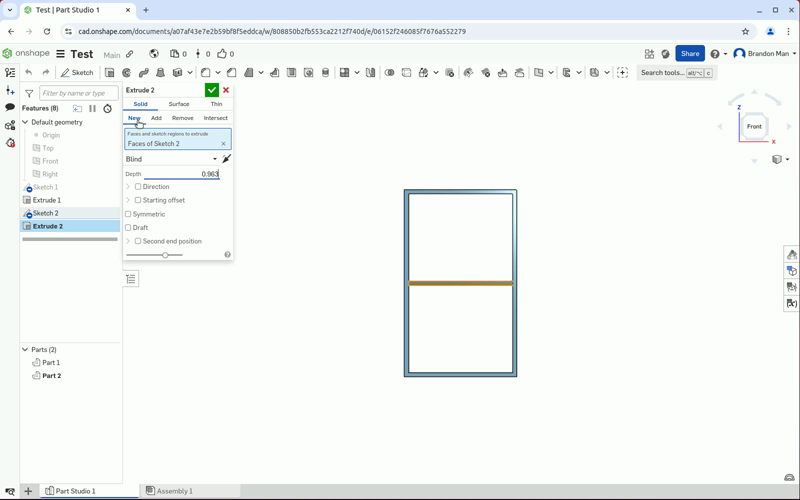
key(enter)
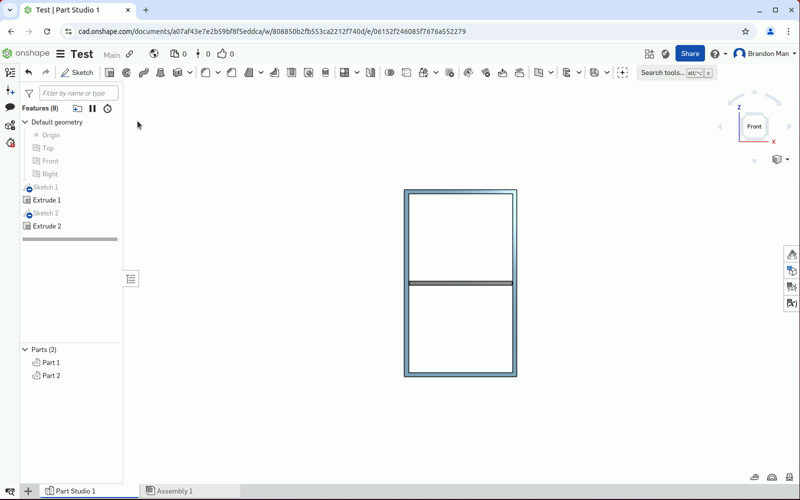
key(shift+h)
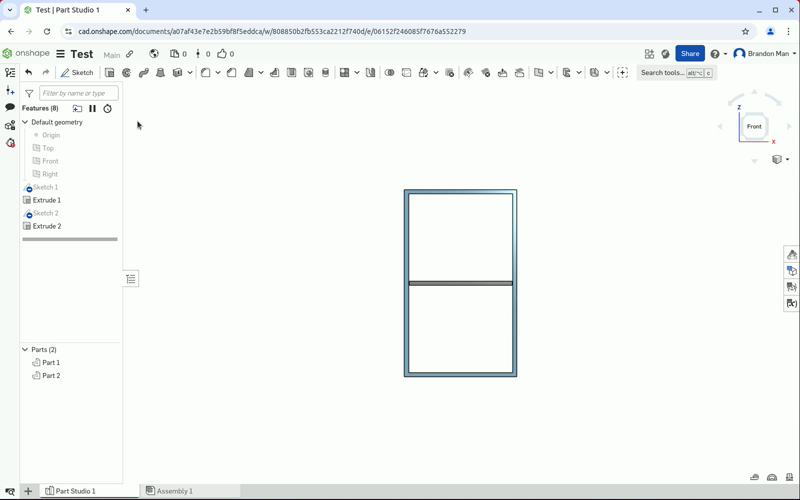
key(shift+h)
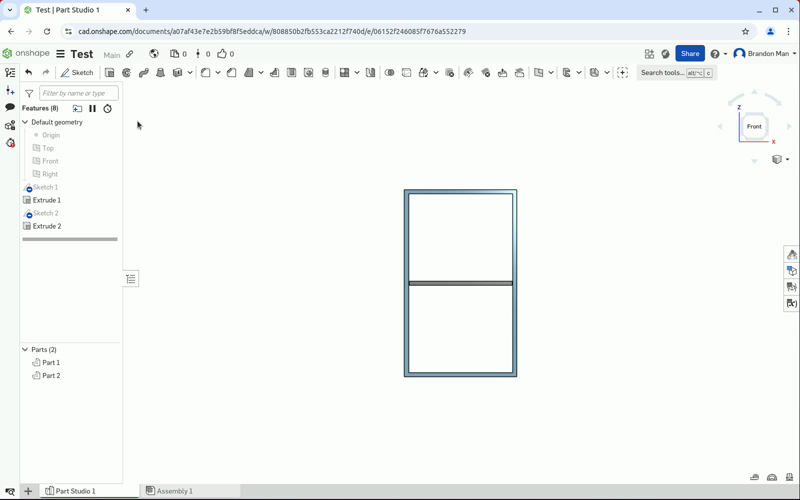
mouse_move(73, 189)
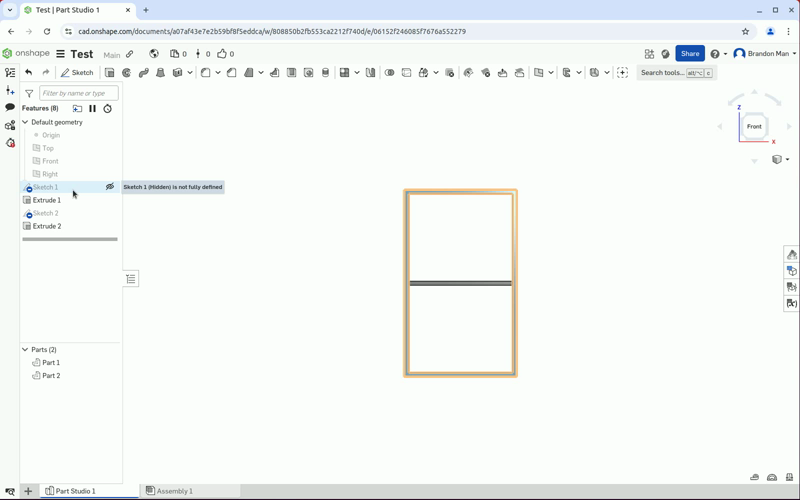
click(73, 189)
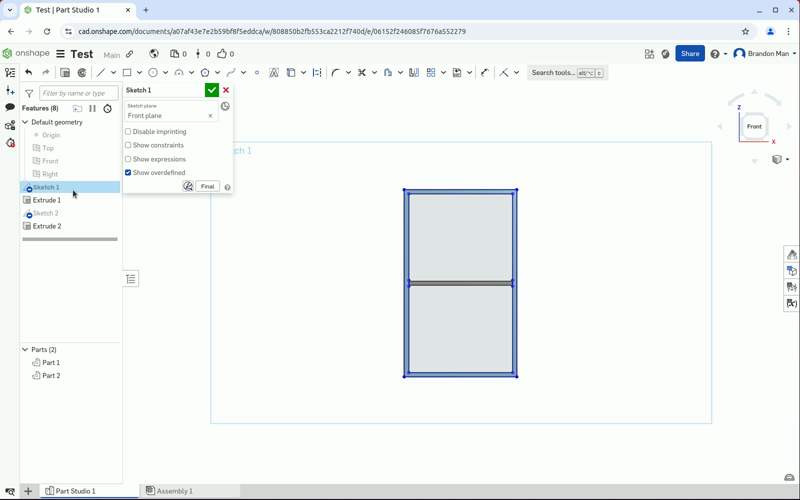
mouse_move(229, 92)
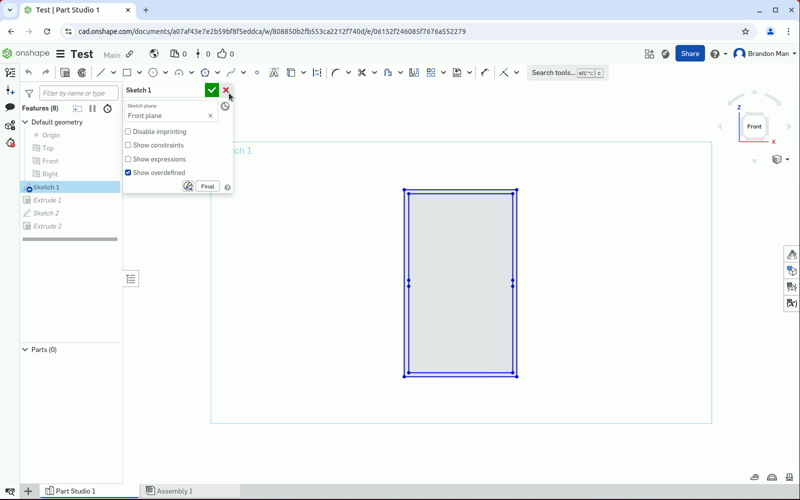
click(229, 92)
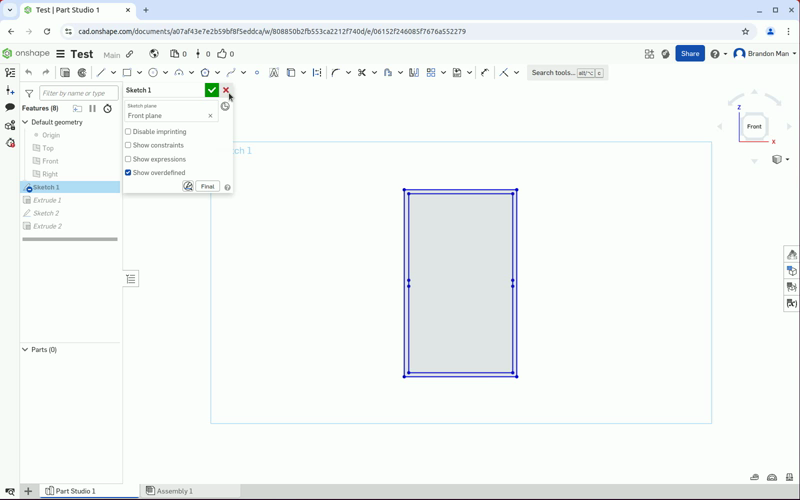
key(shift+s)
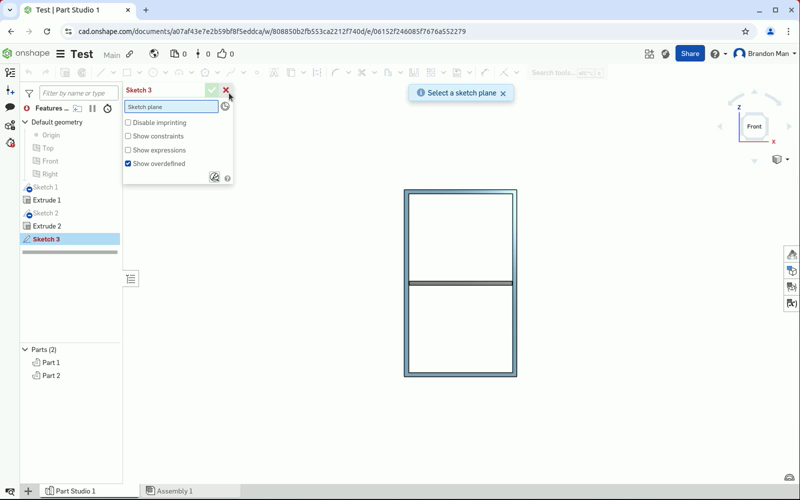
mouse_move(73, 163)
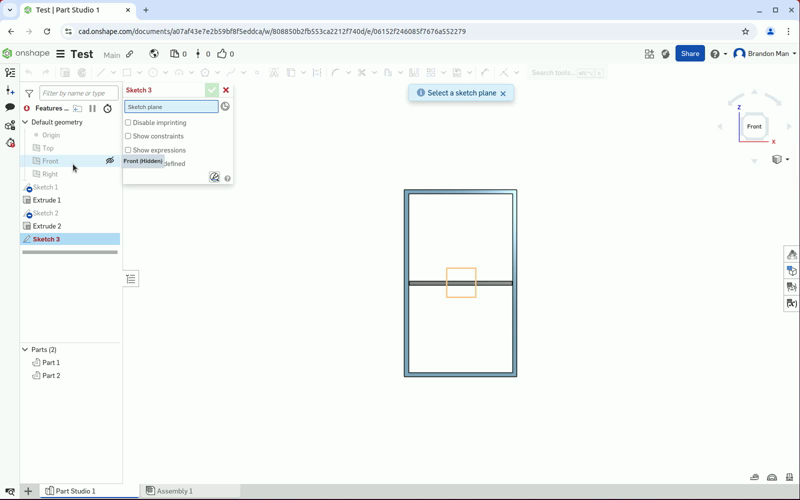
click(73, 163)
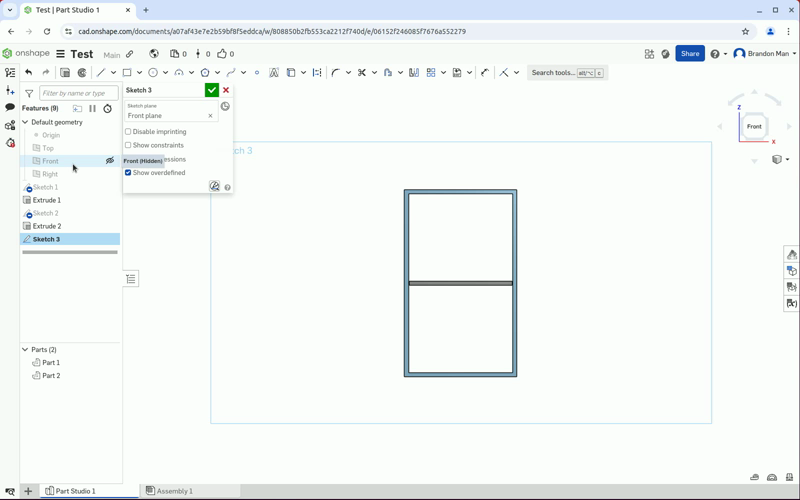
mouse_move(73, 352)
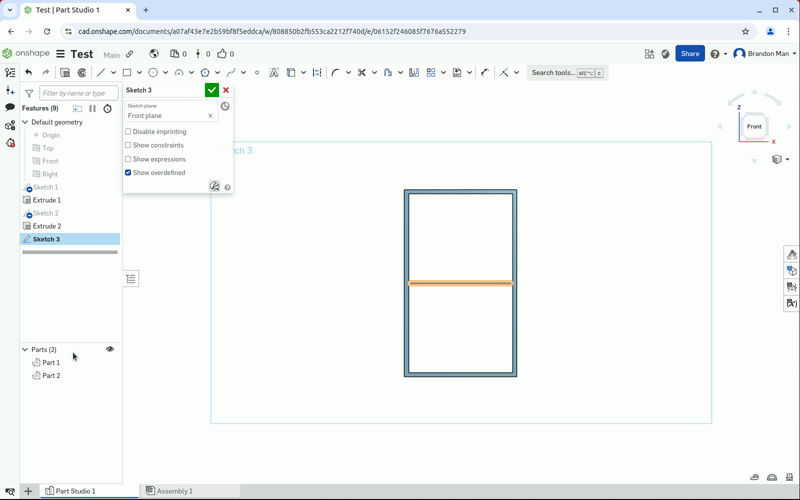
key(y)
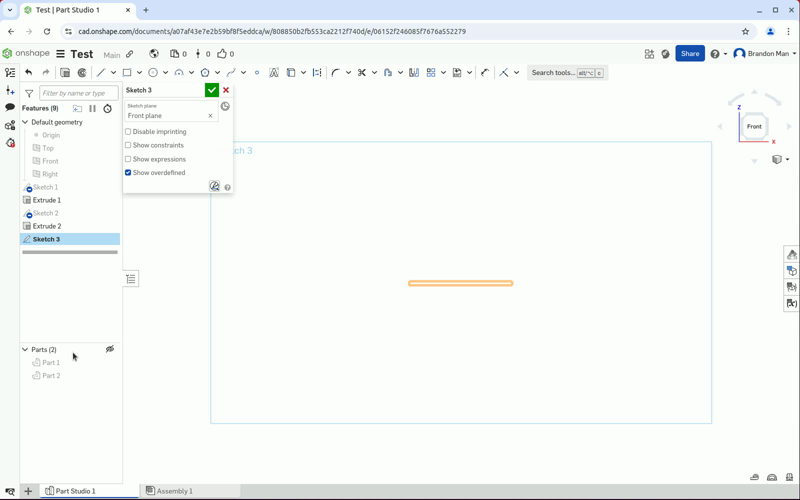
key(l)
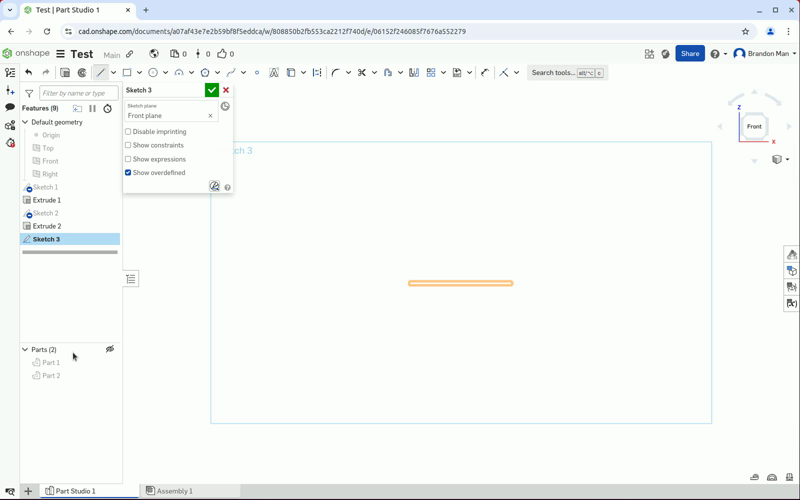
key_down(shift)
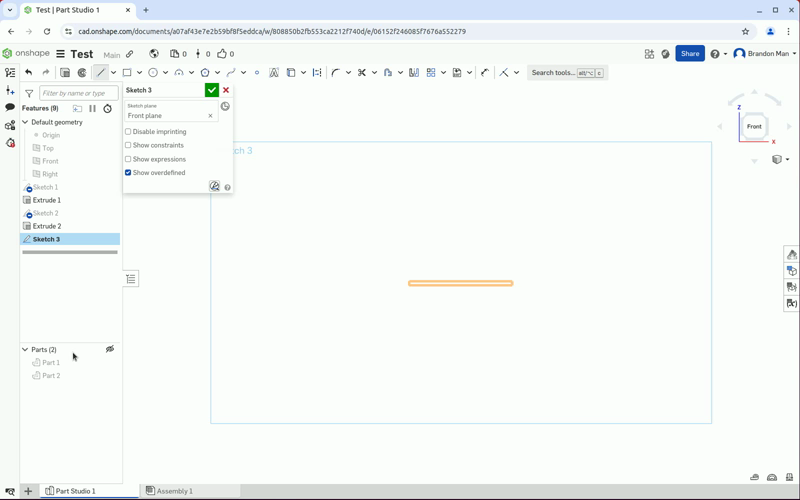
mouse_move(409, 280)
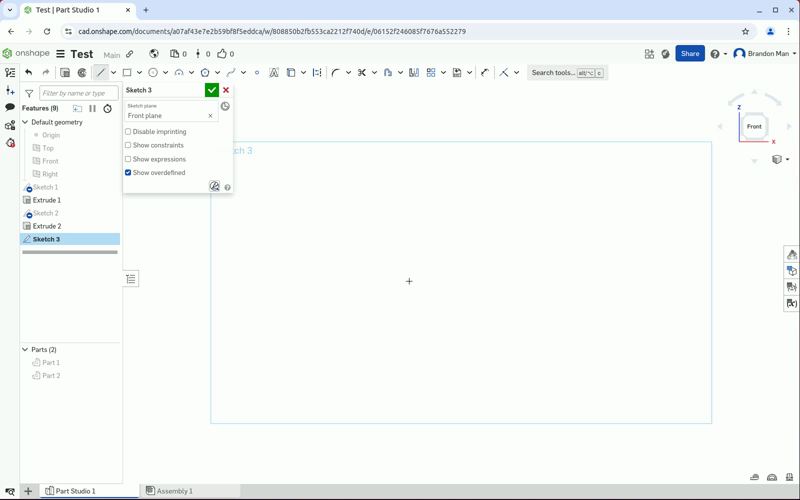
click(409, 280)
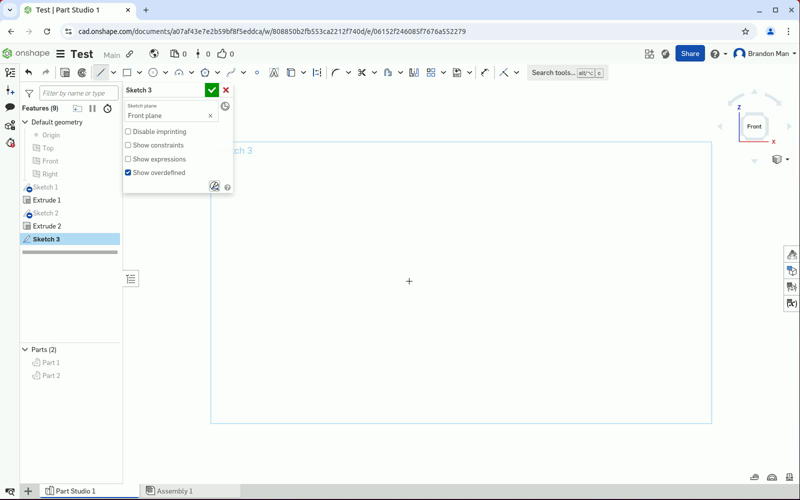
key_up(shift)
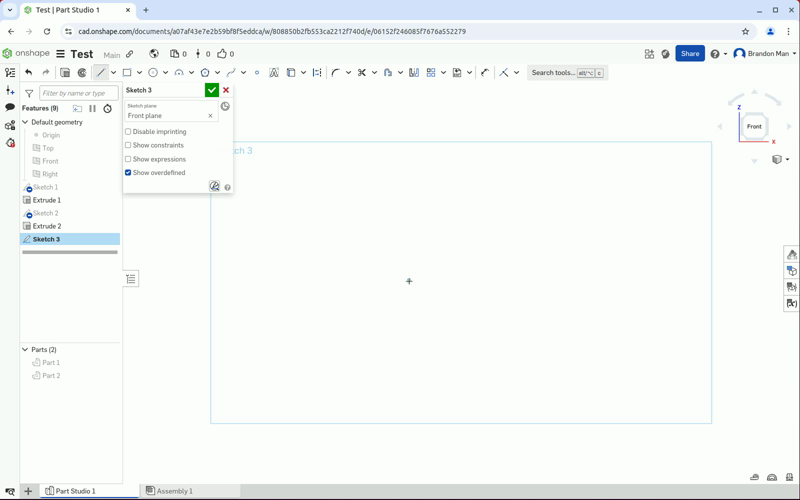
key_down(shift)
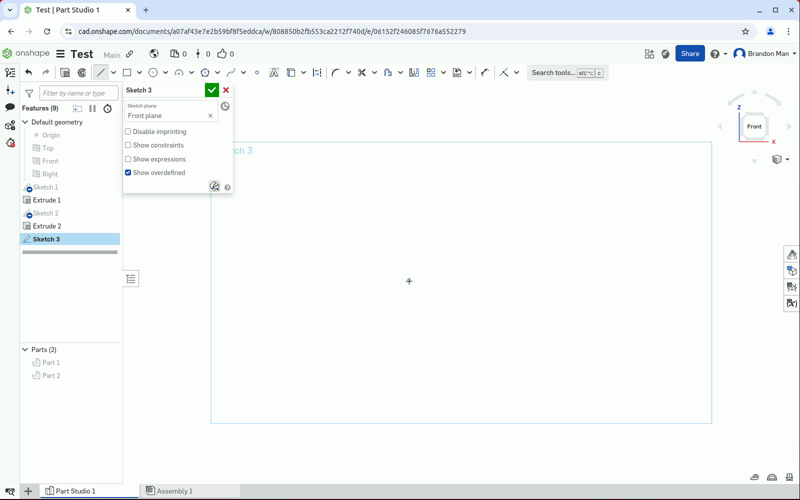
mouse_move(512, 280)
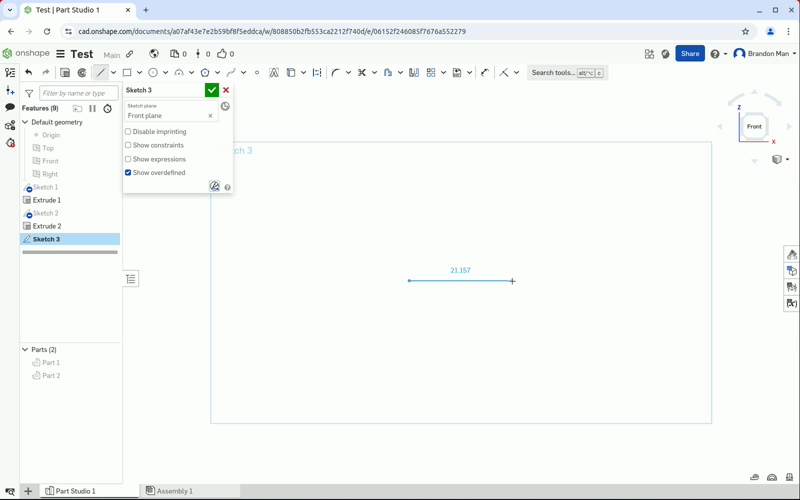
click(512, 280)
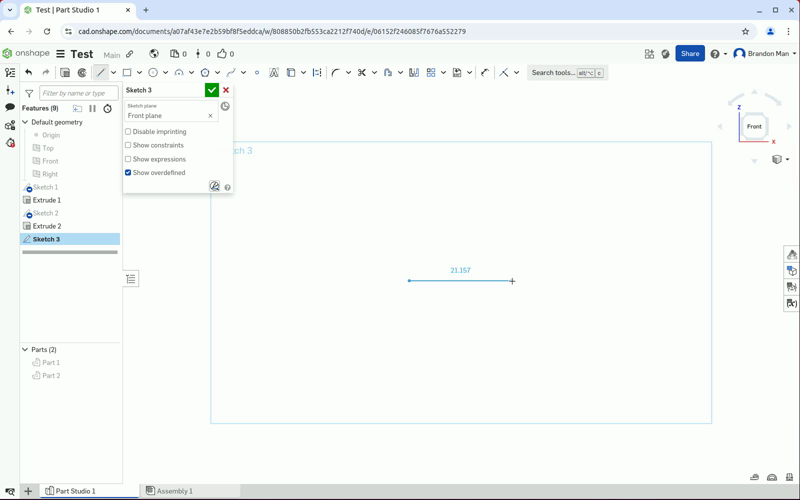
key_up(shift)
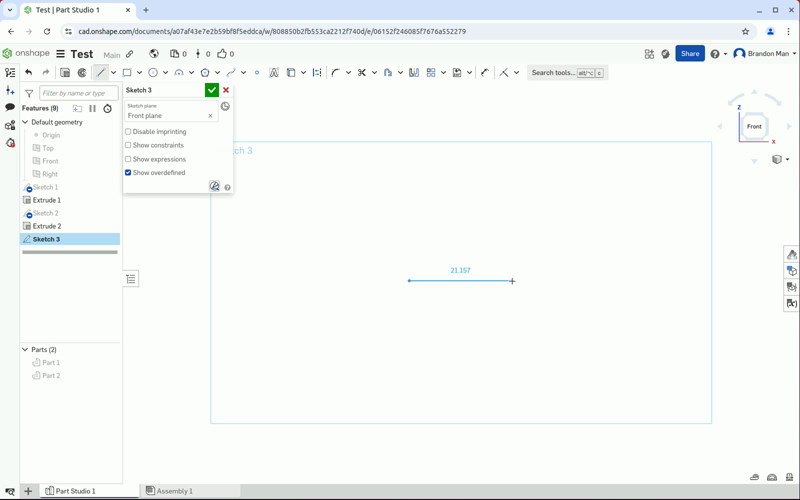
key_down(shift)
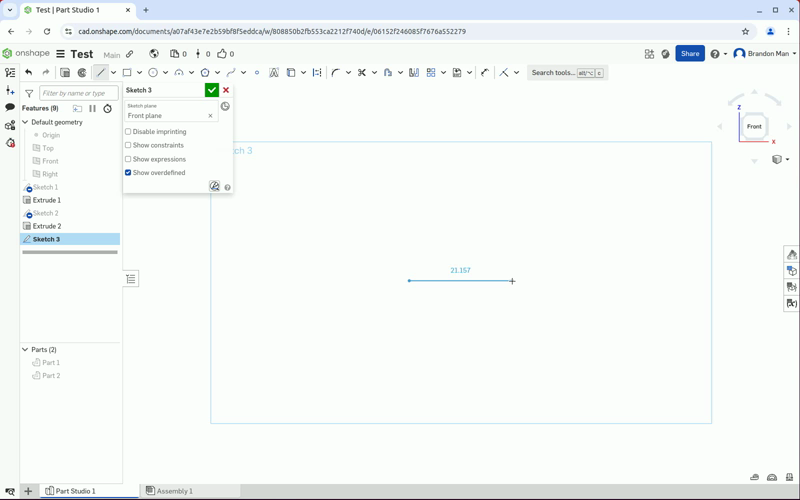
mouse_move(512, 193)
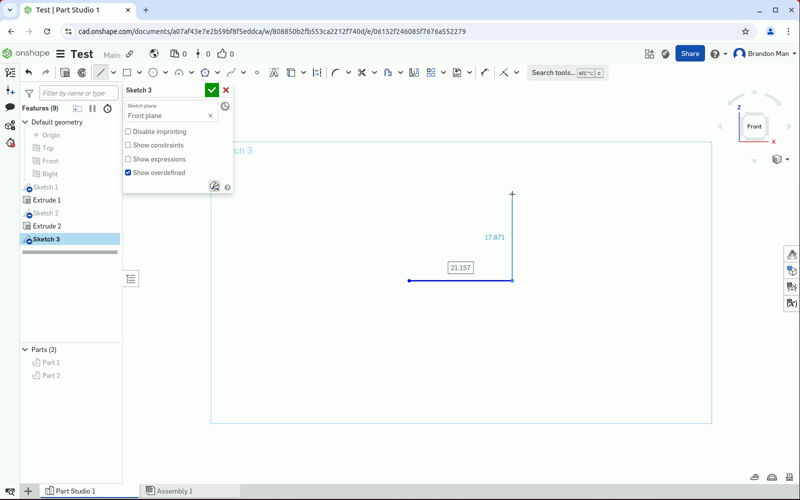
click(512, 193)
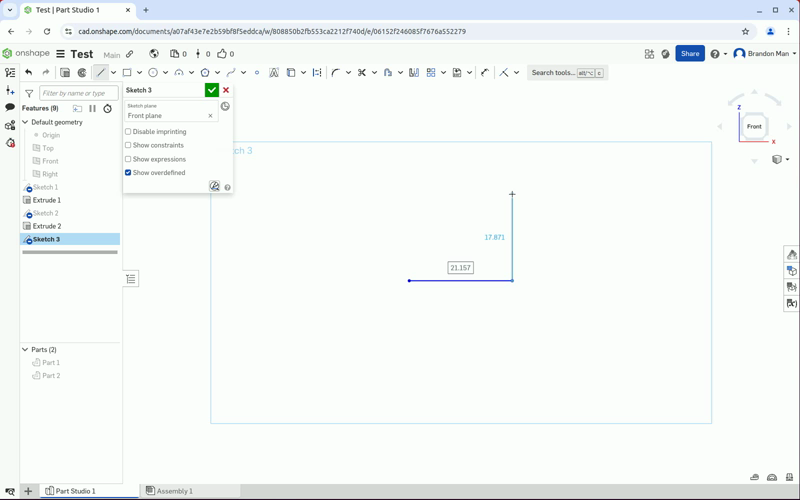
key_up(shift)
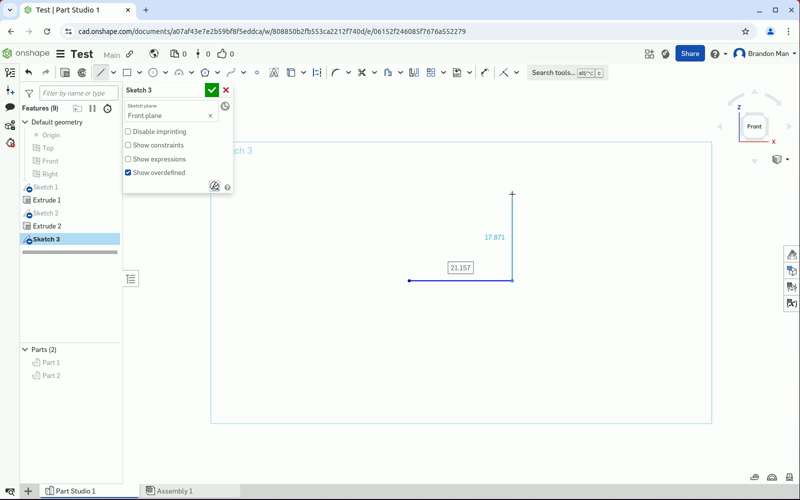
key_down(shift)
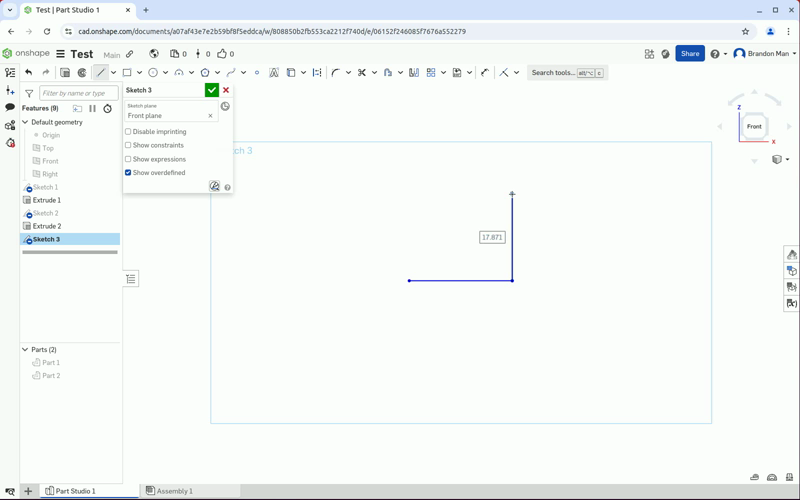
mouse_move(409, 193)
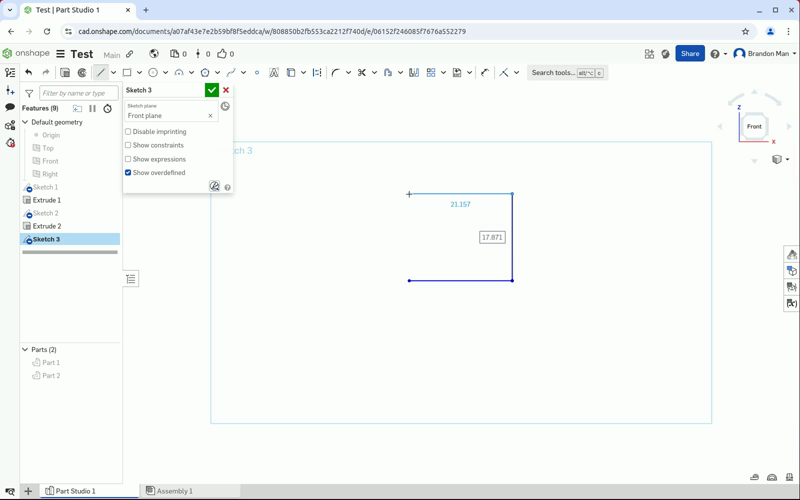
click(409, 193)
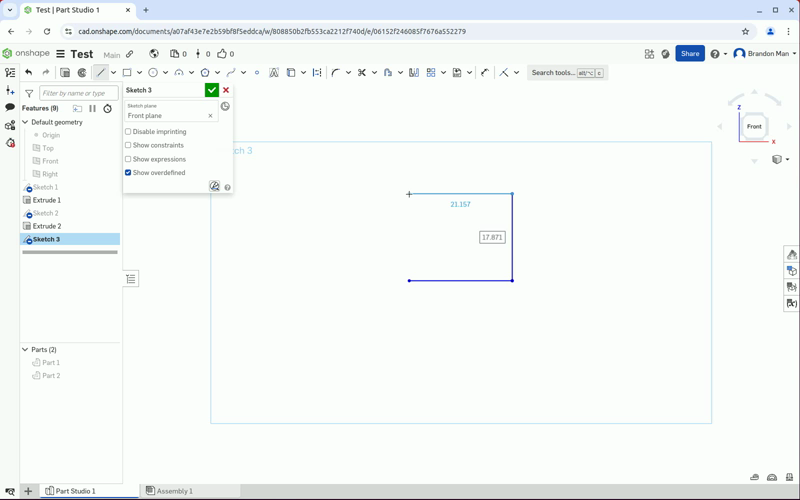
key_up(shift)
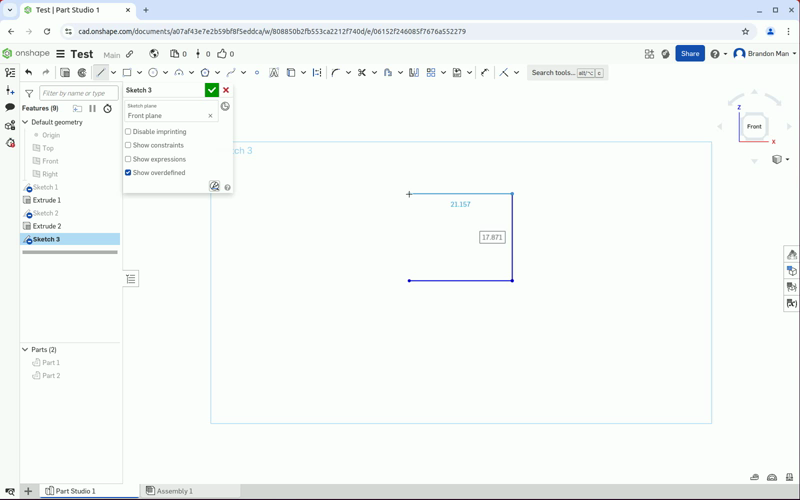
key_down(shift)
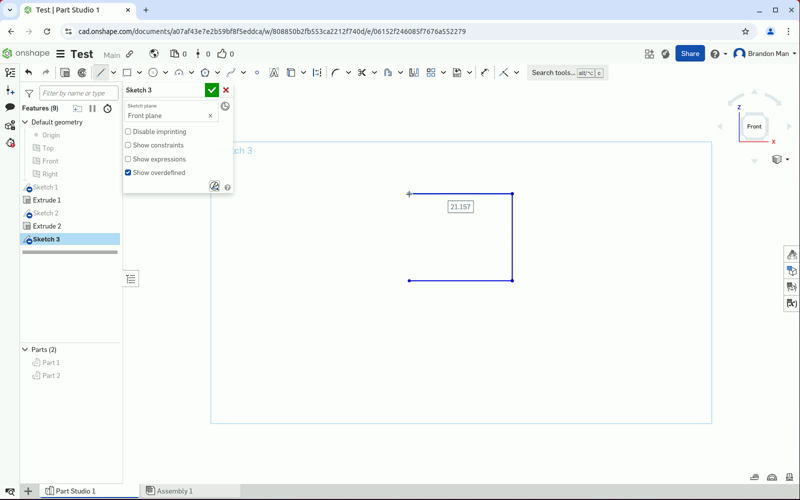
mouse_move(409, 280)
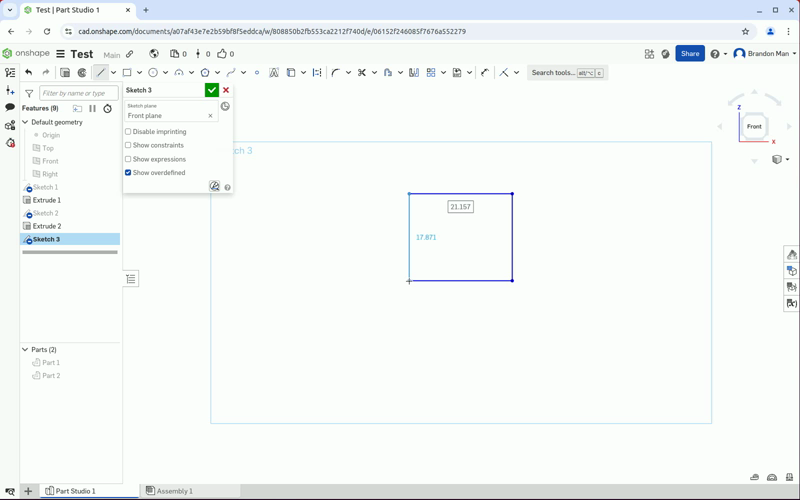
key_up(shift)
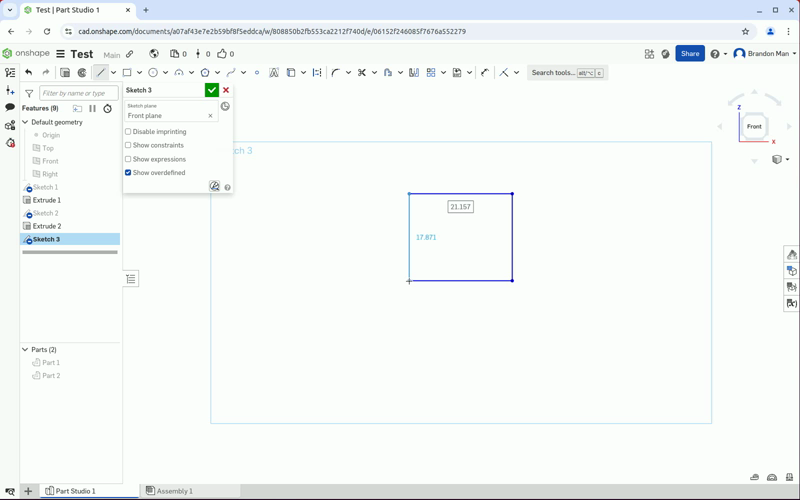
click(409, 280)
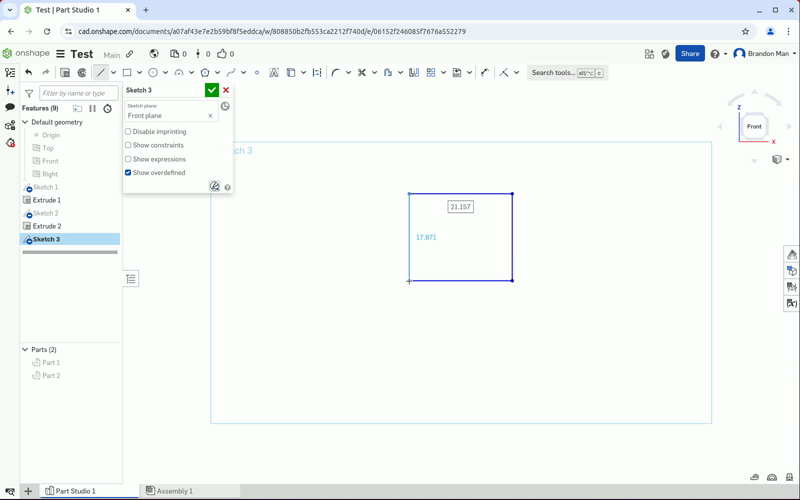
key(esc)
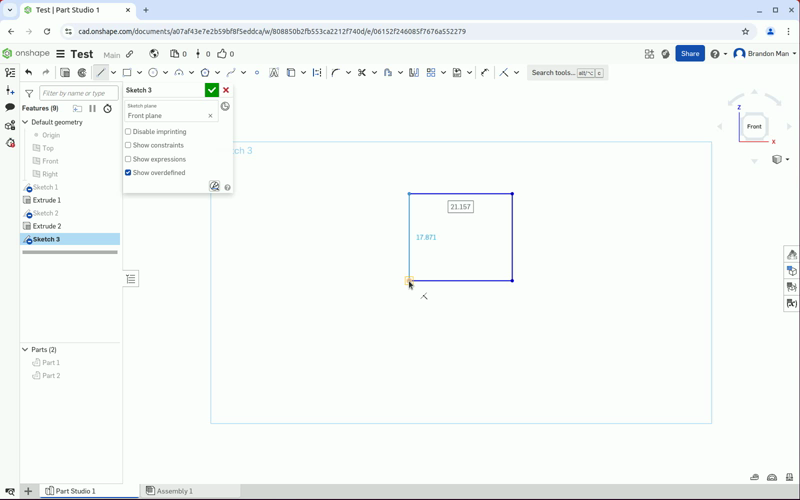
mouse_move(453, 249)
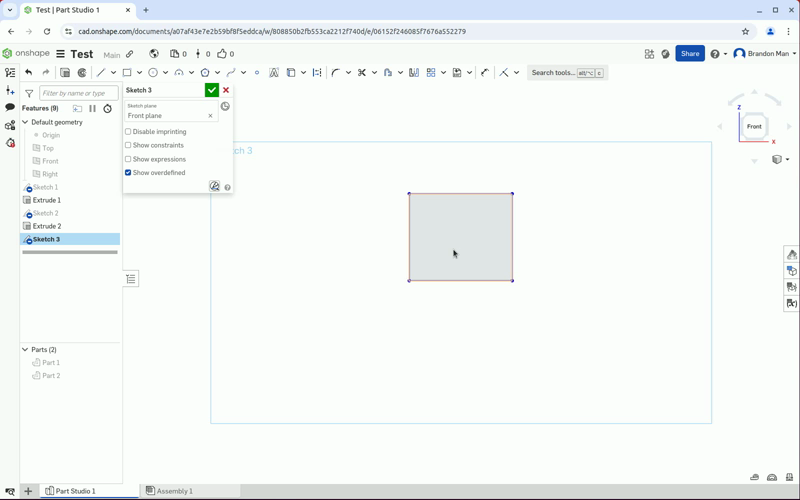
click(453, 249)
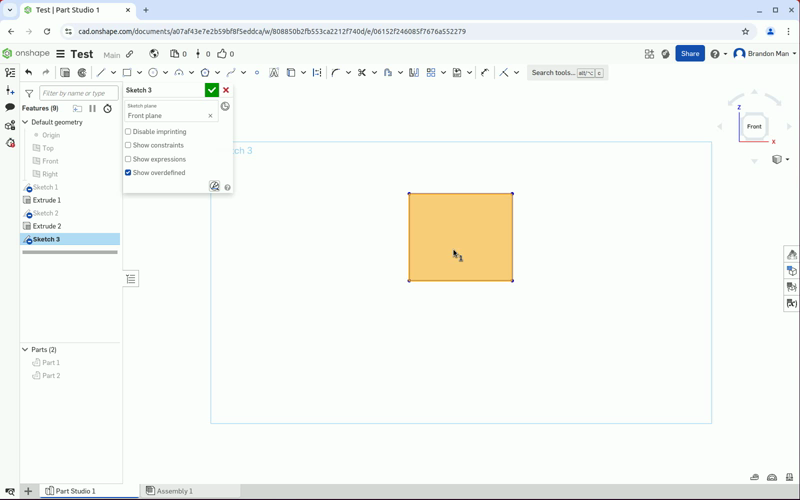
mouse_move(73, 352)
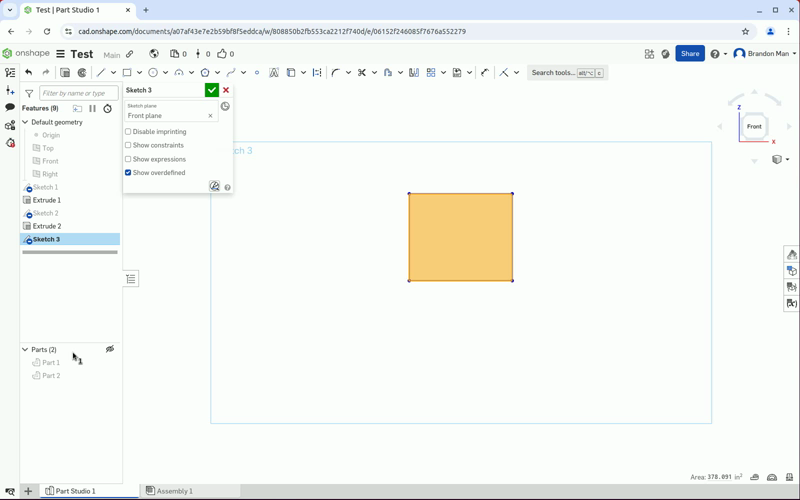
key(shift+y)
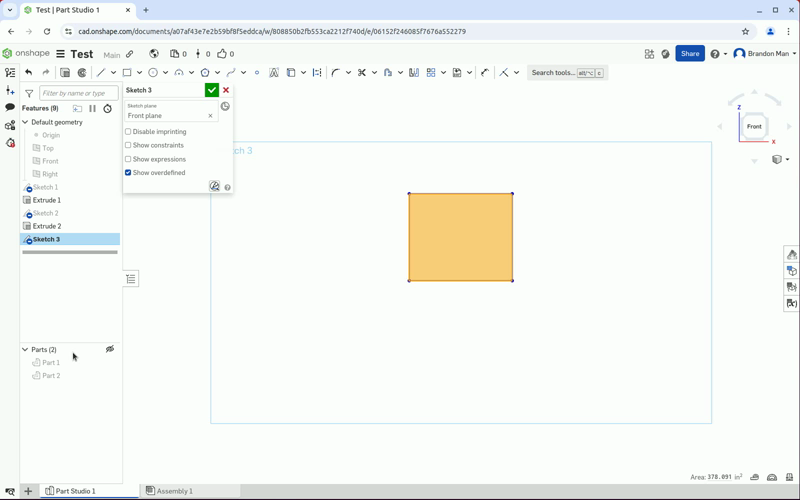
key(shift+e)
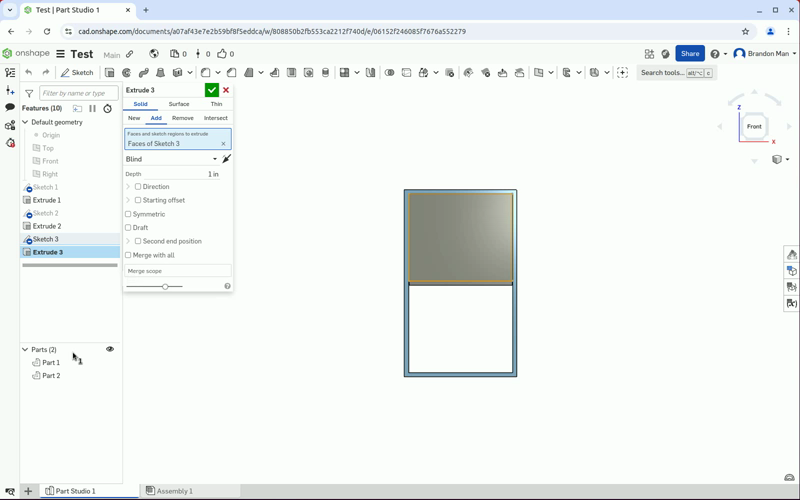
mouse_move(143, 106)
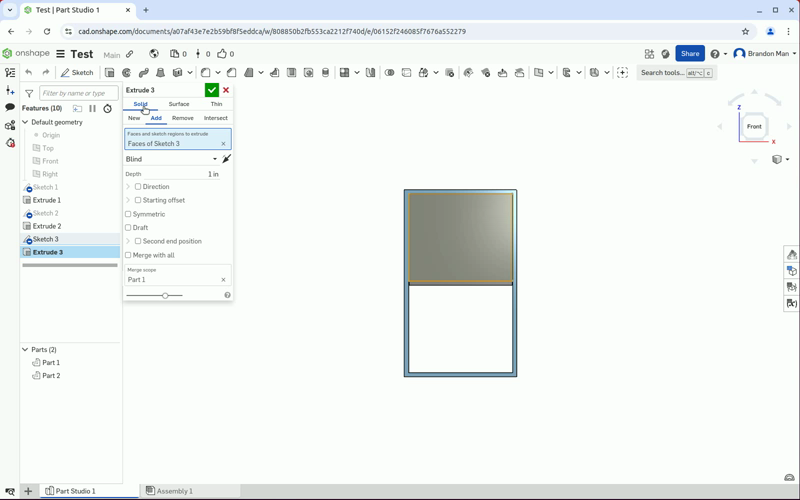
click(143, 106)
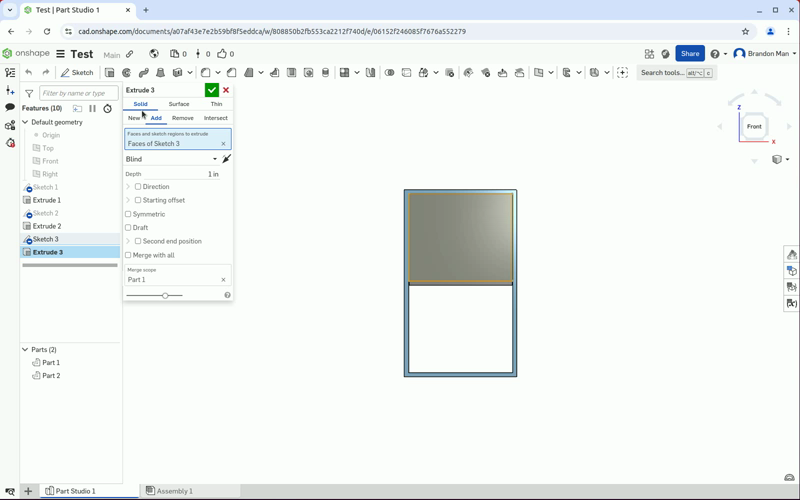
mouse_move(137, 120)
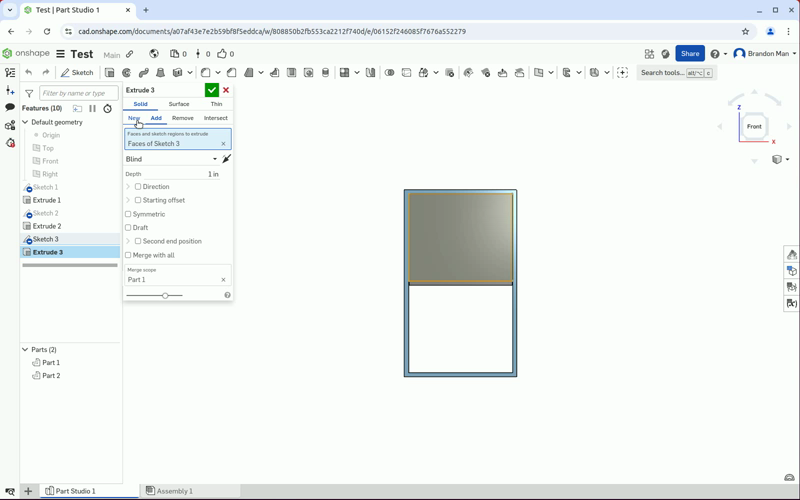
click(137, 120)
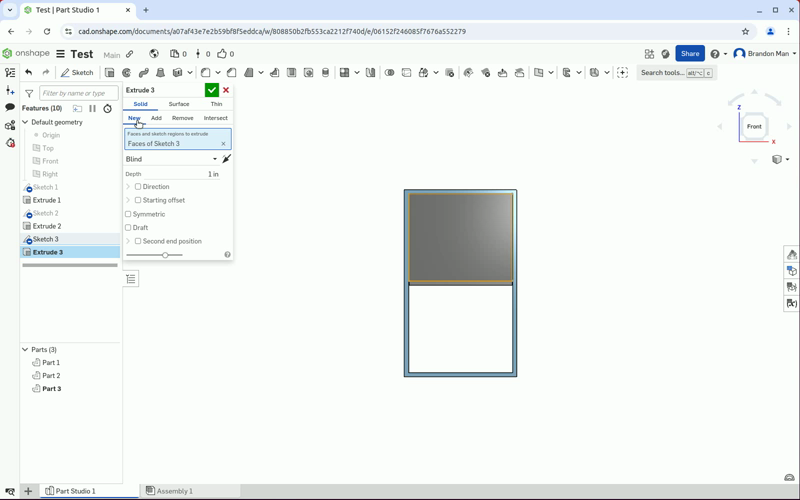
key(tab, 4)
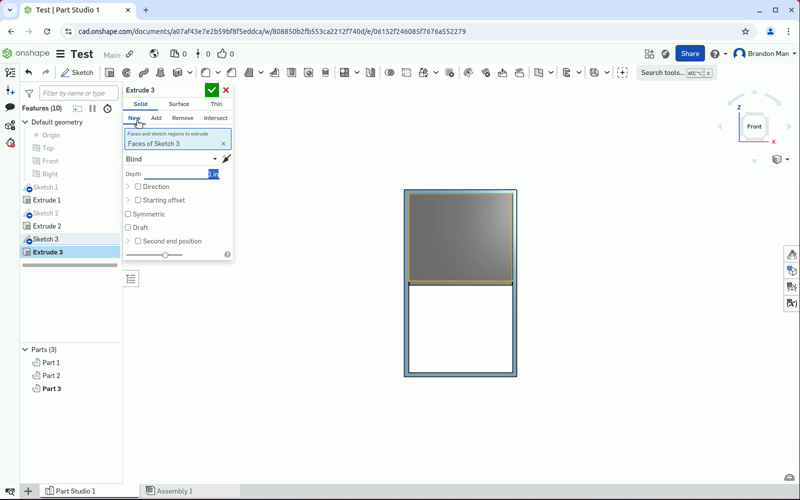
text(0.963)
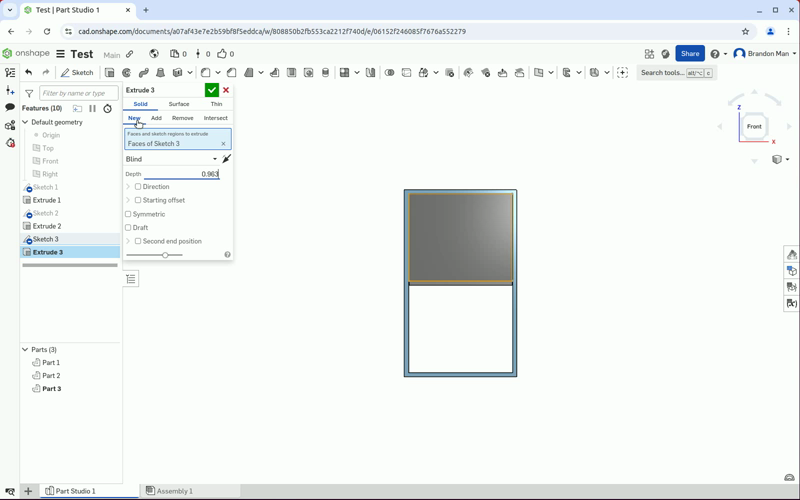
key(enter)
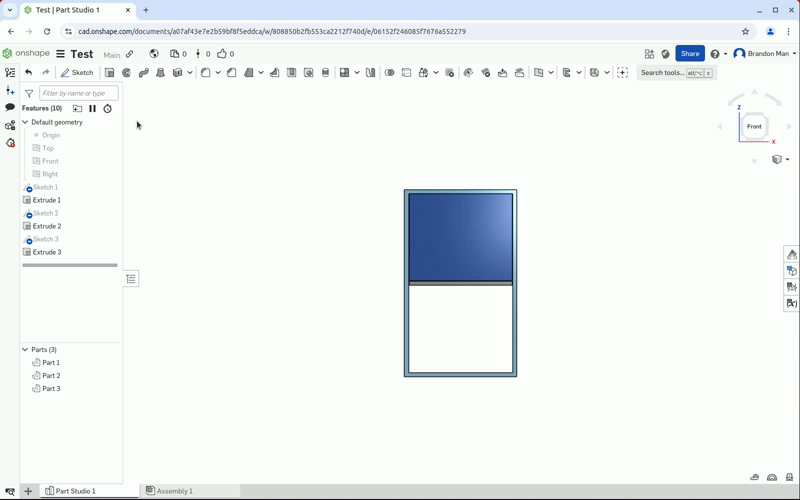
key(shift+h)
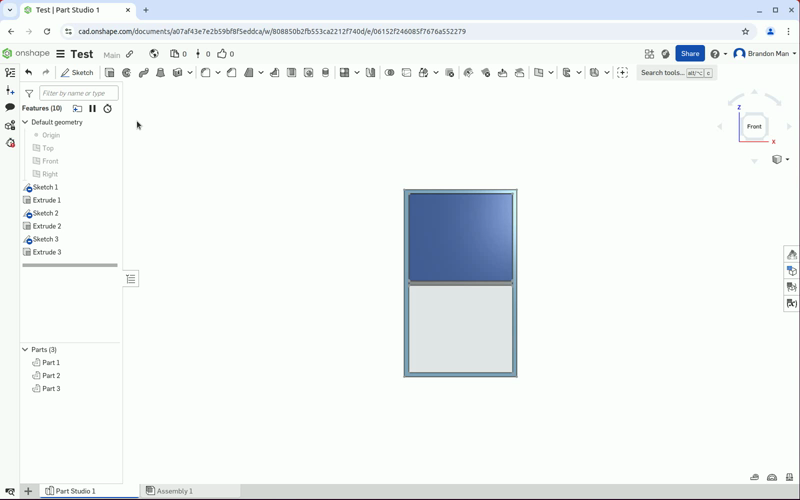
key(shift+h)
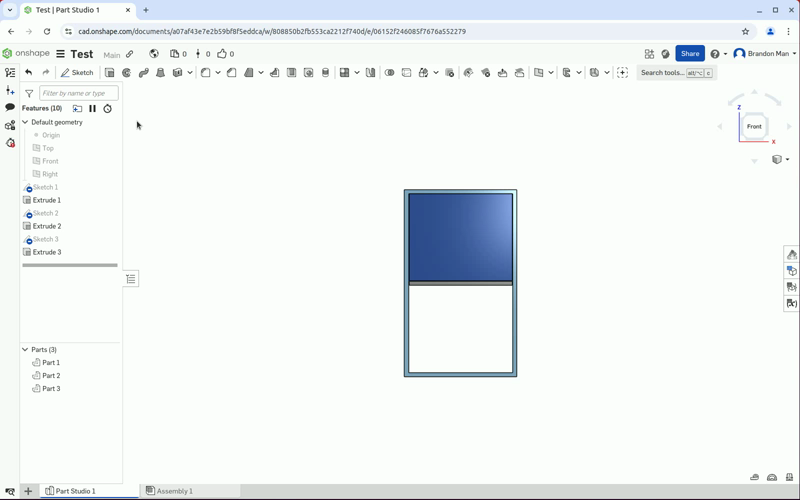
mouse_move(73, 189)
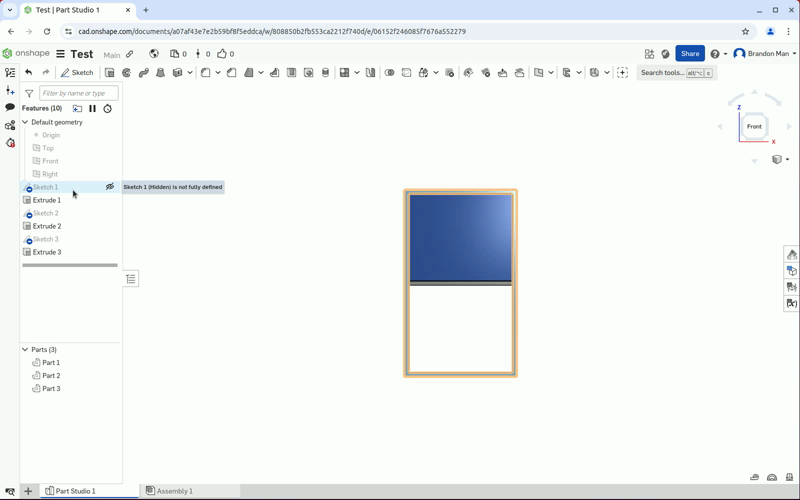
click(73, 189)
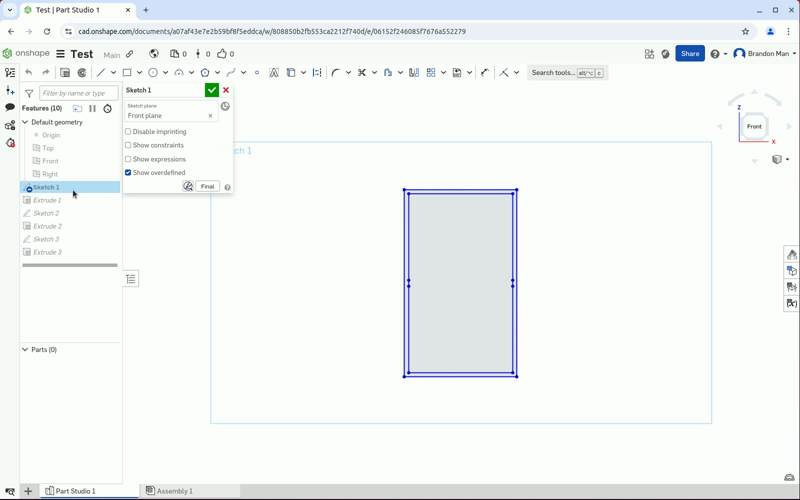
mouse_move(229, 92)
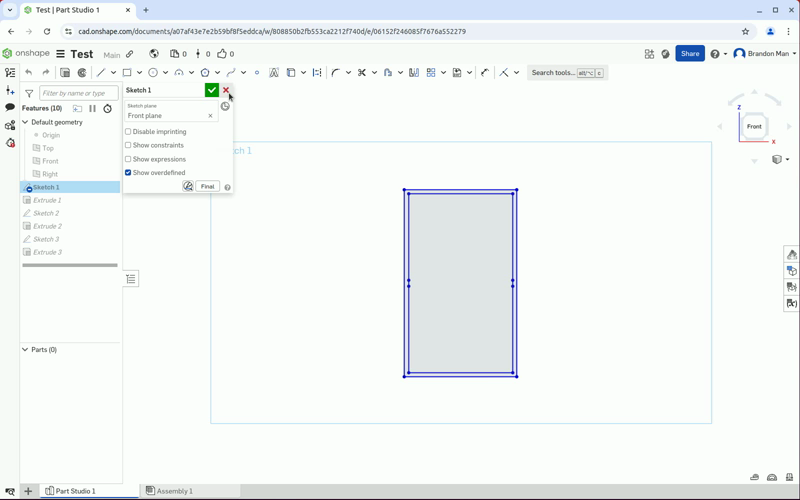
click(229, 92)
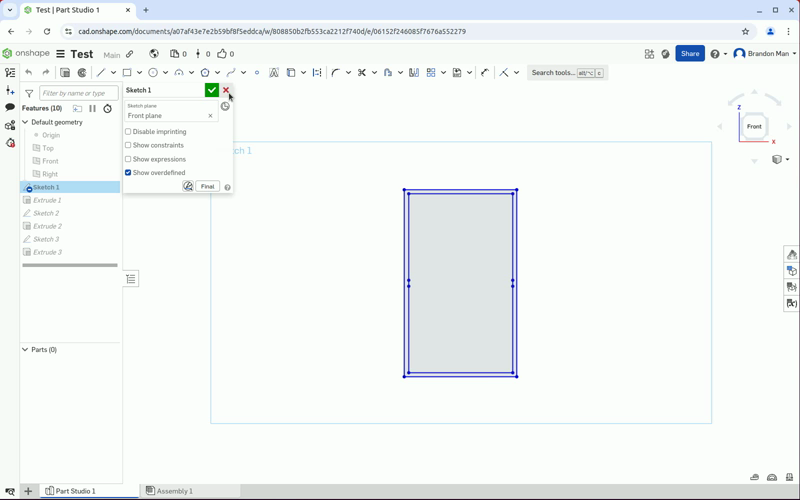
key(shift+s)
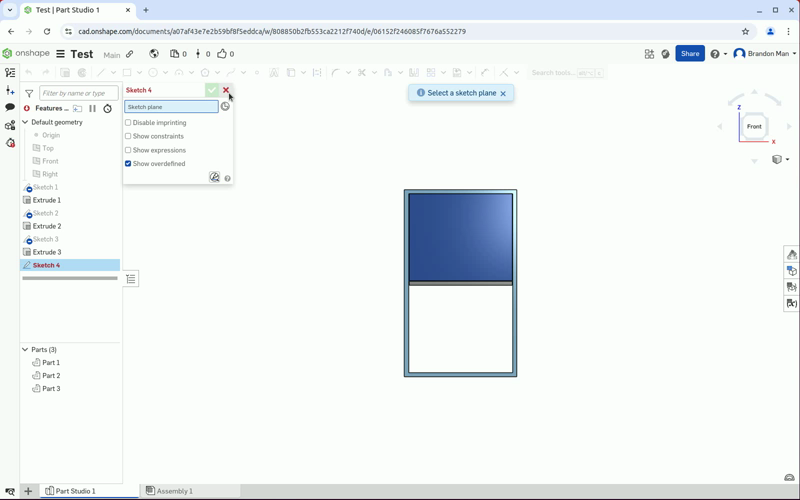
mouse_move(73, 163)
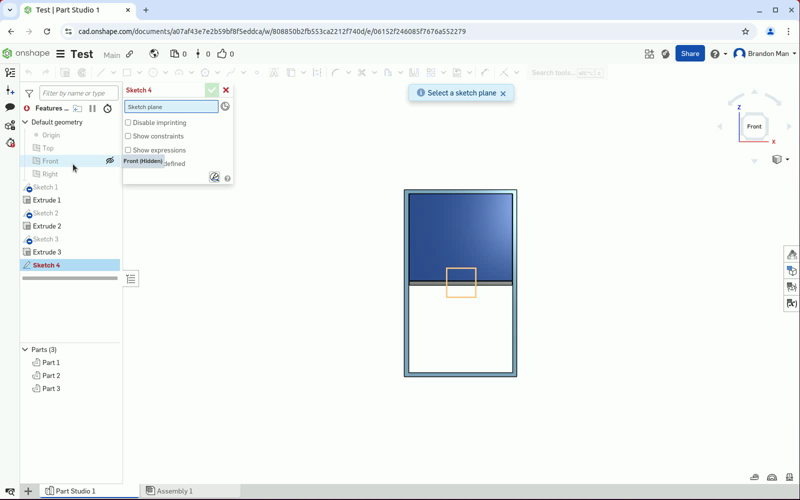
click(73, 163)
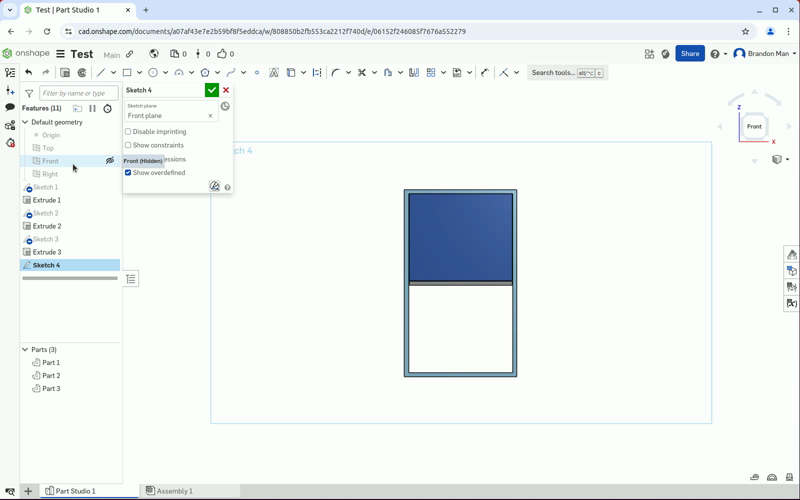
mouse_move(73, 352)
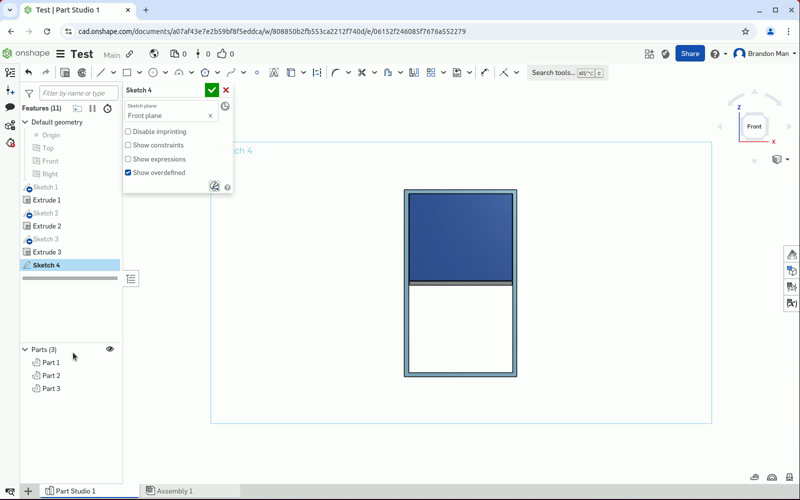
key(y)
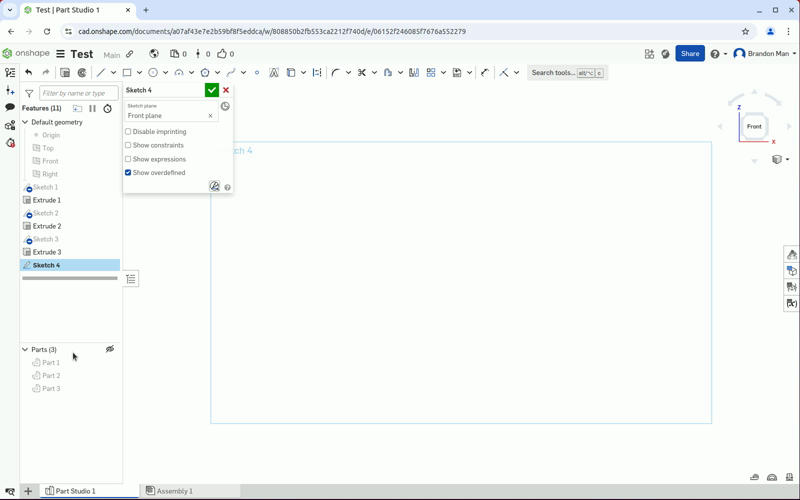
key(l)
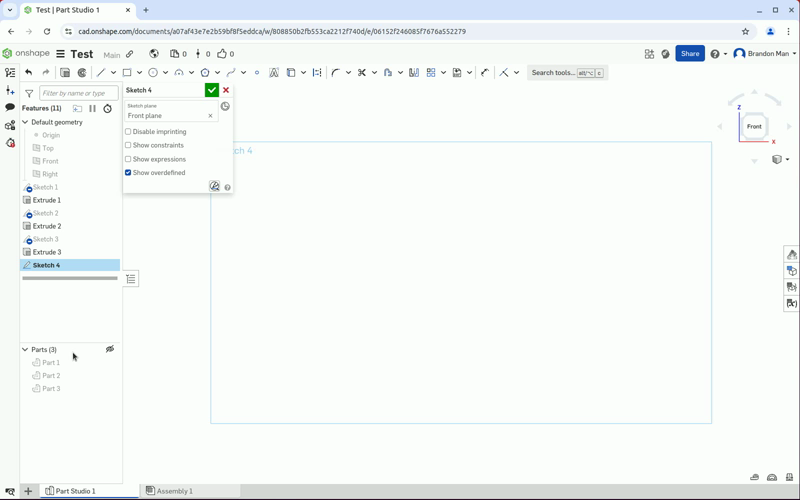
key_down(shift)
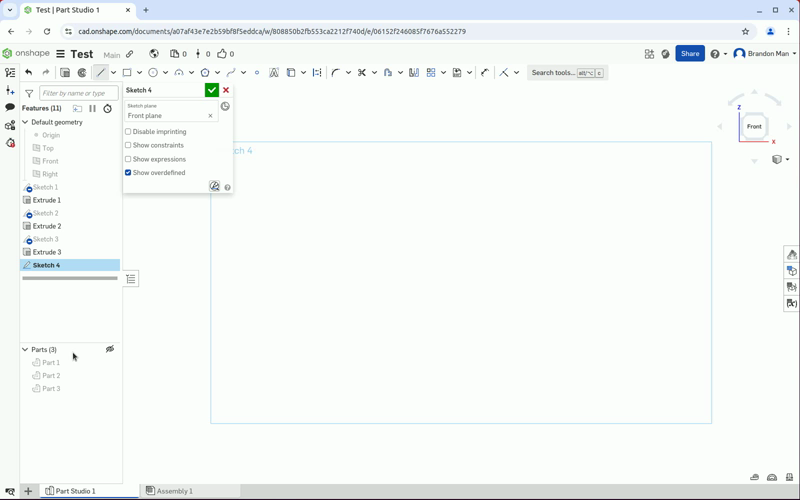
mouse_move(409, 372)
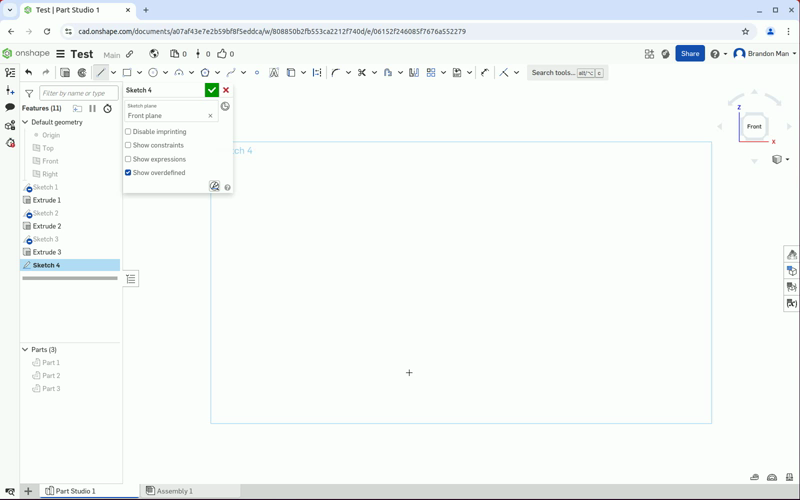
click(409, 372)
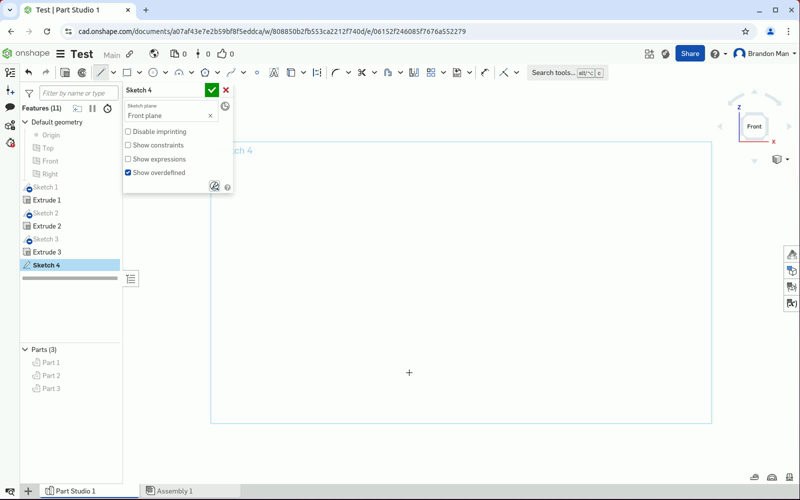
key_up(shift)
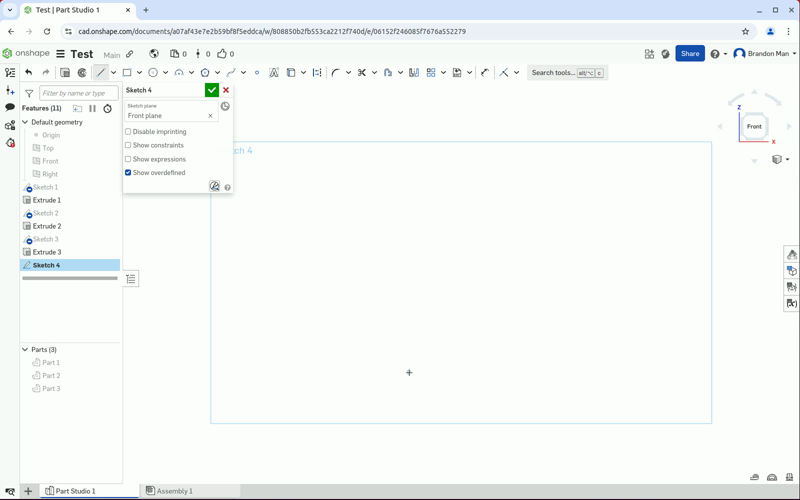
key_down(shift)
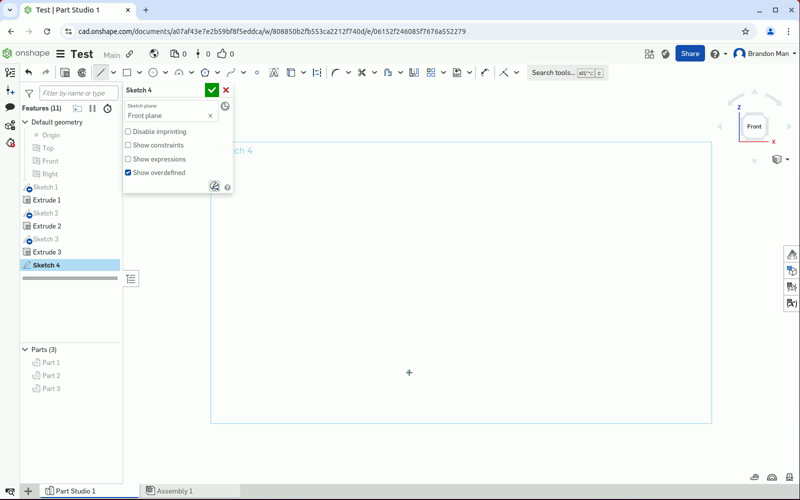
mouse_move(512, 372)
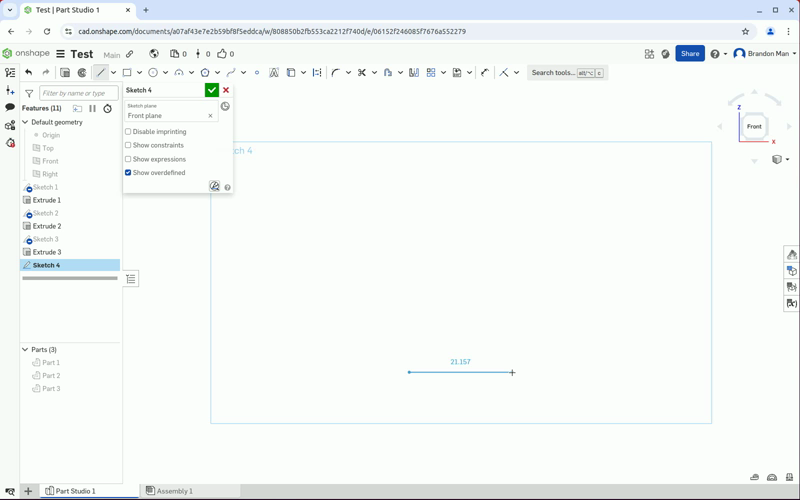
click(512, 372)
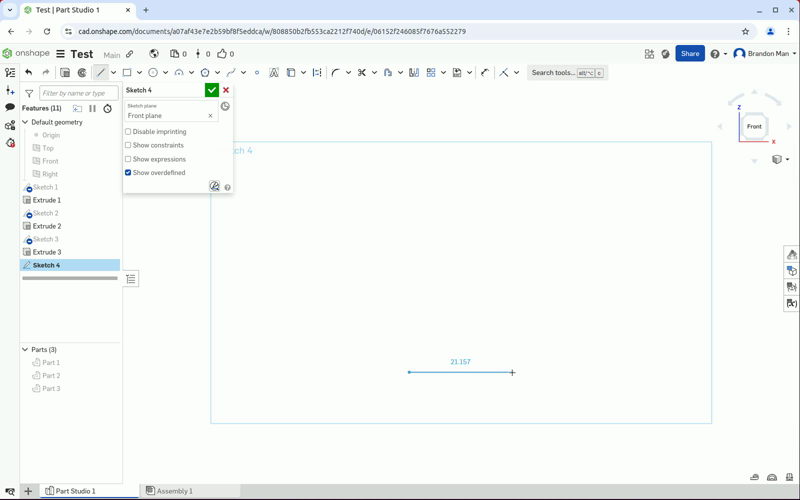
key_up(shift)
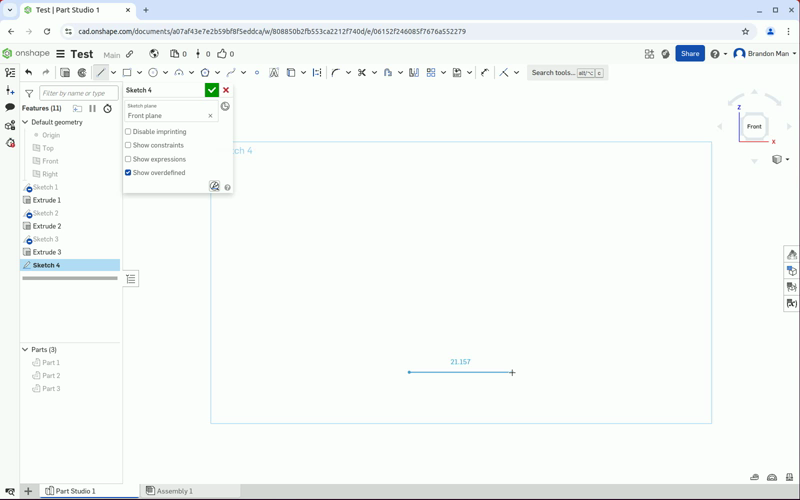
key_down(shift)
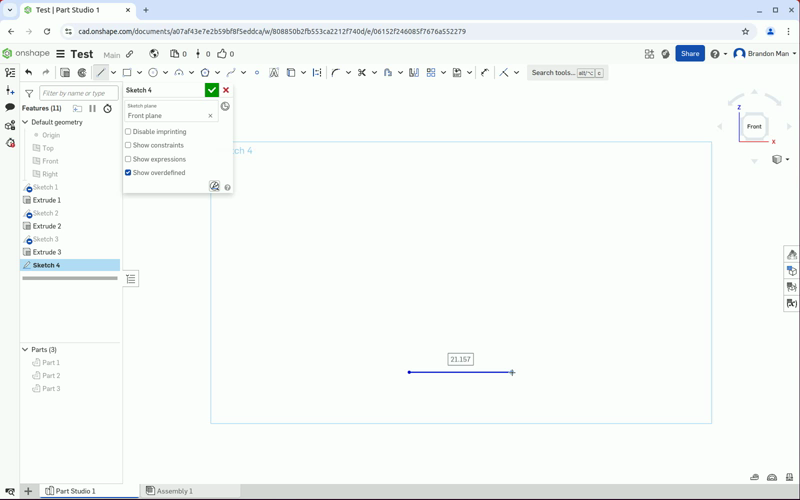
mouse_move(512, 285)
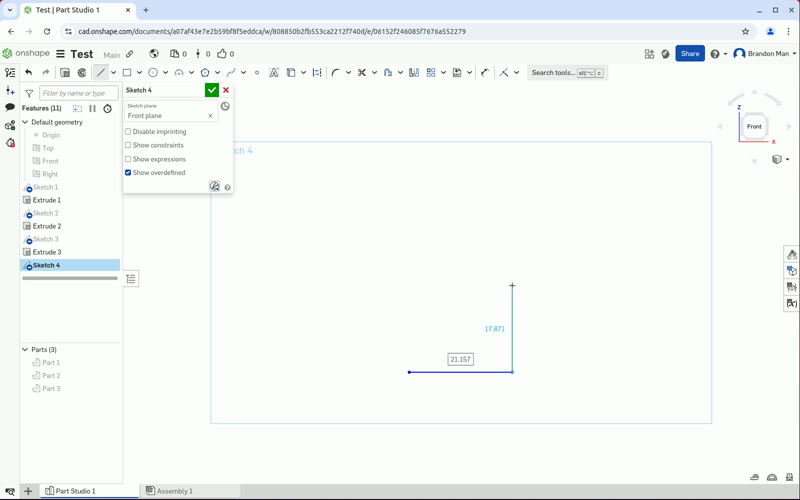
click(512, 285)
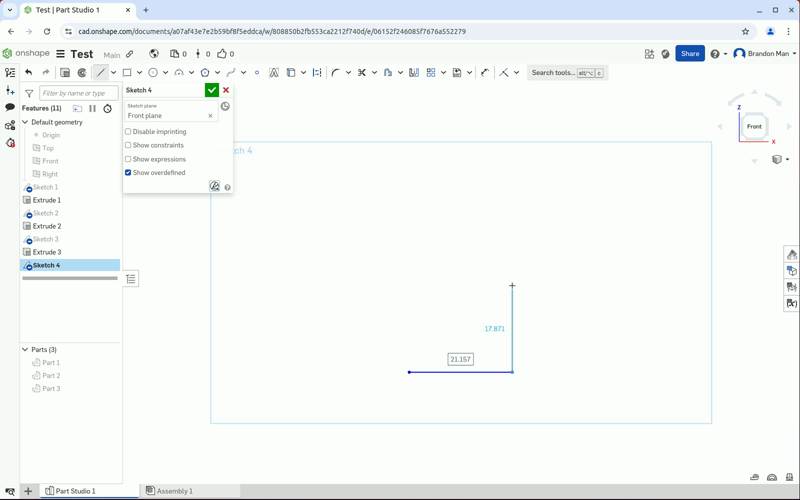
key_up(shift)
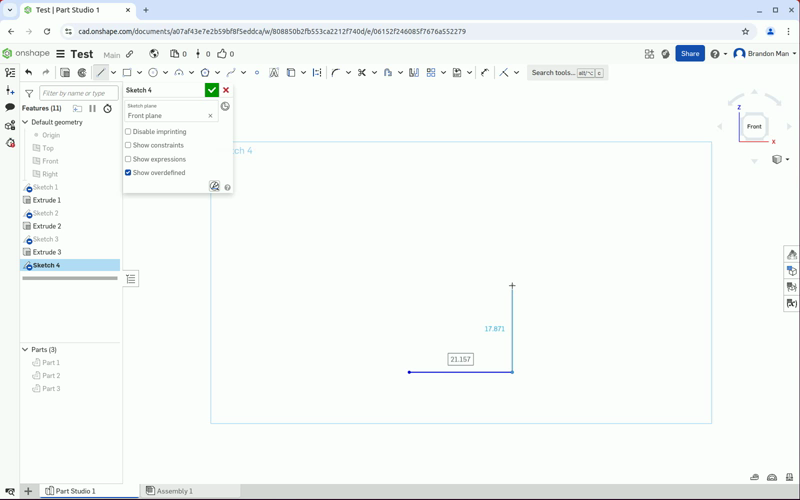
key_down(shift)
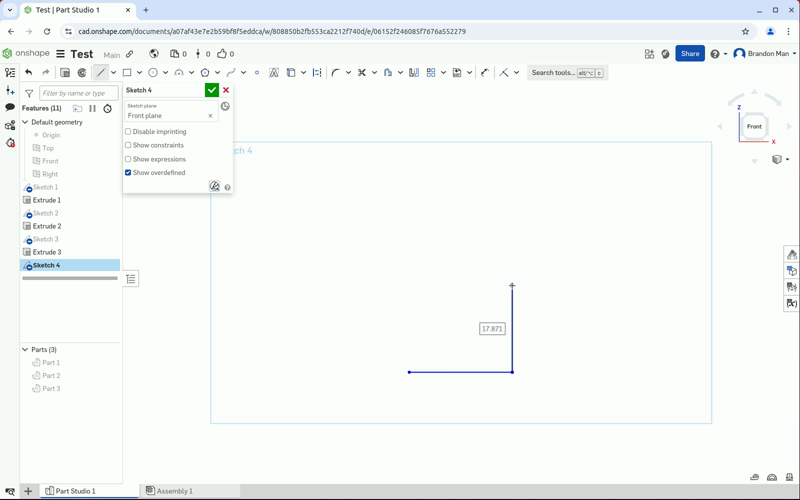
mouse_move(409, 285)
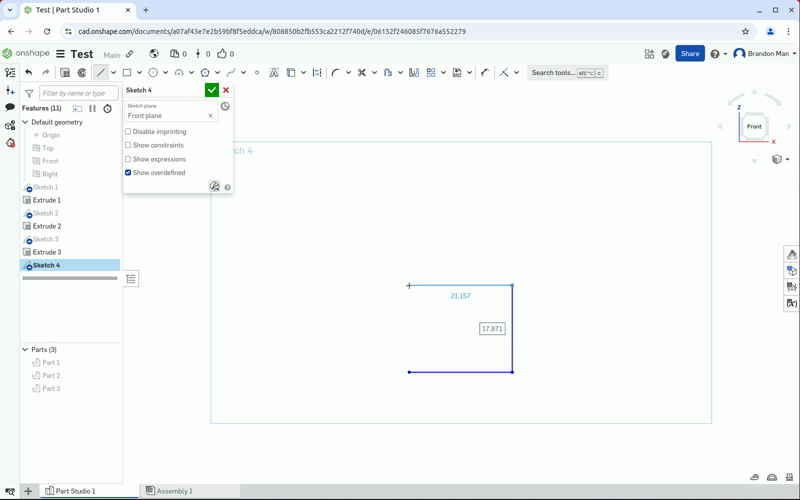
click(409, 285)
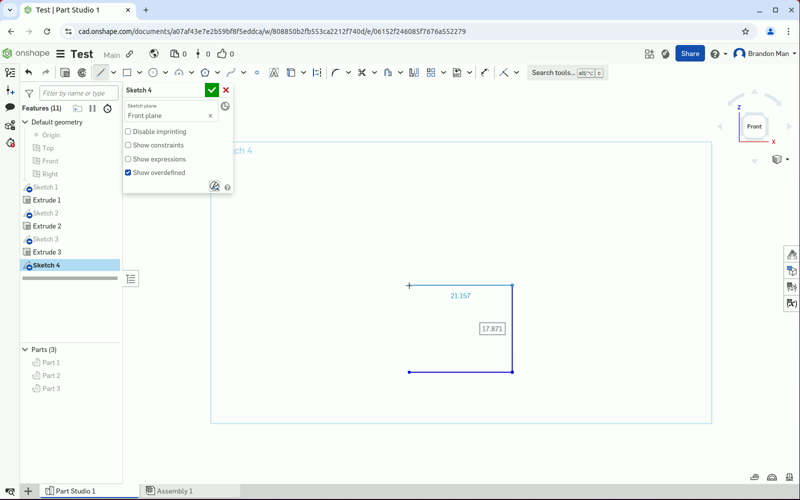
key_up(shift)
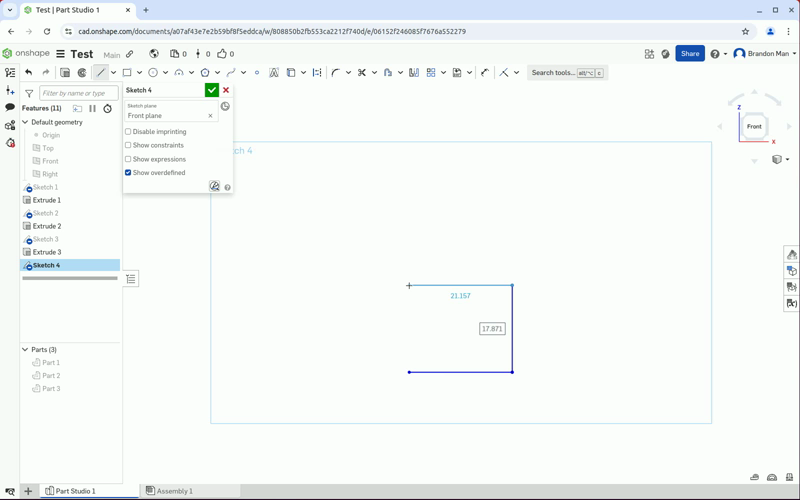
key_down(shift)
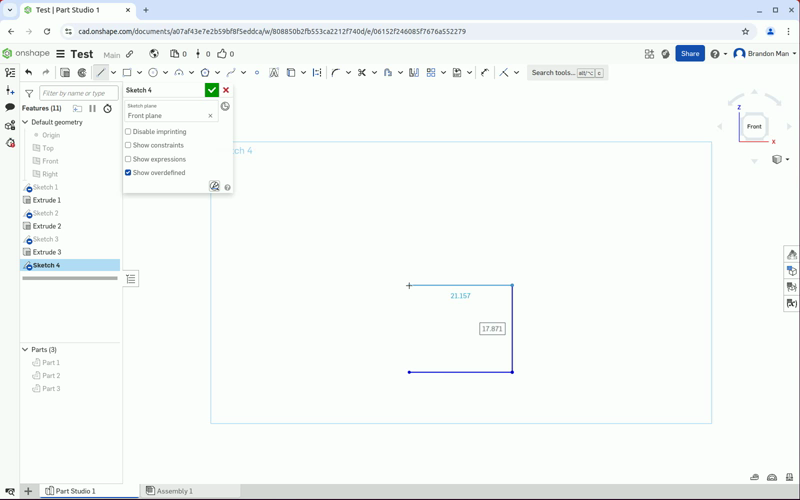
mouse_move(409, 372)
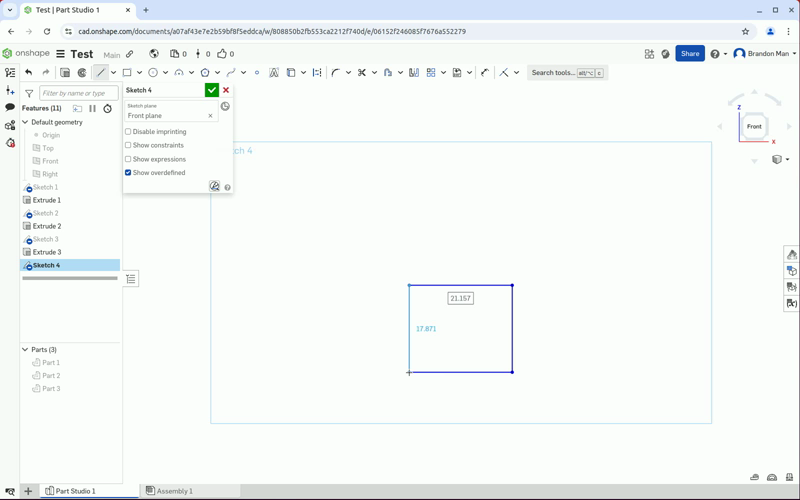
key_up(shift)
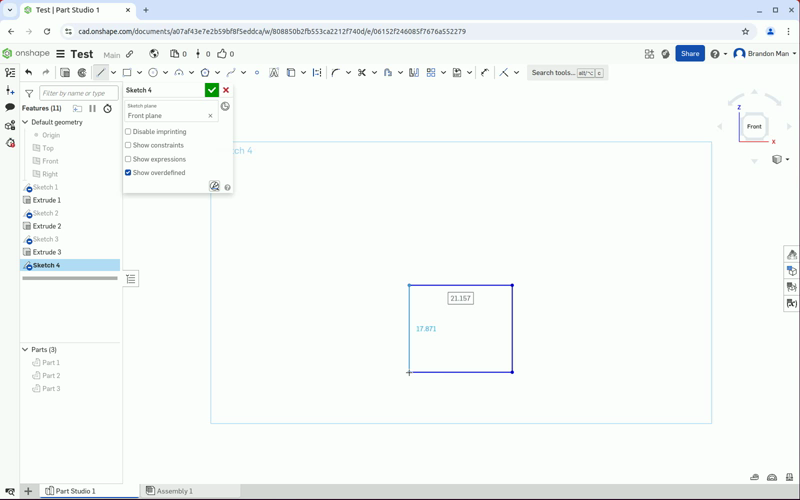
click(409, 372)
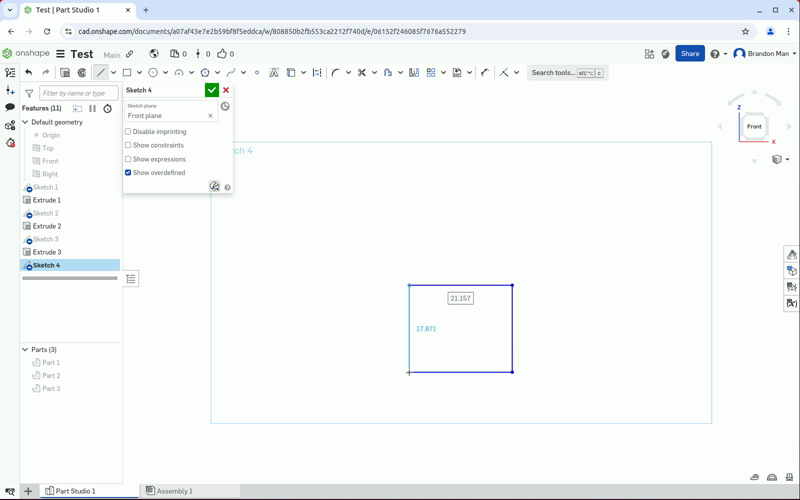
key(esc)
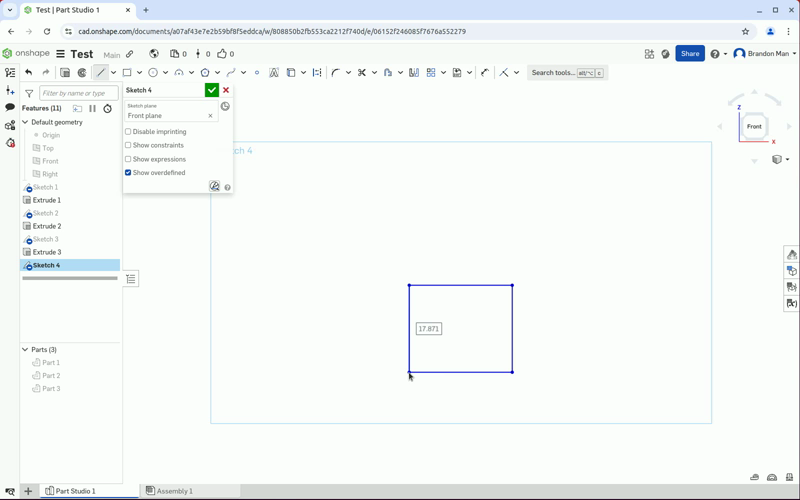
mouse_move(420, 325)
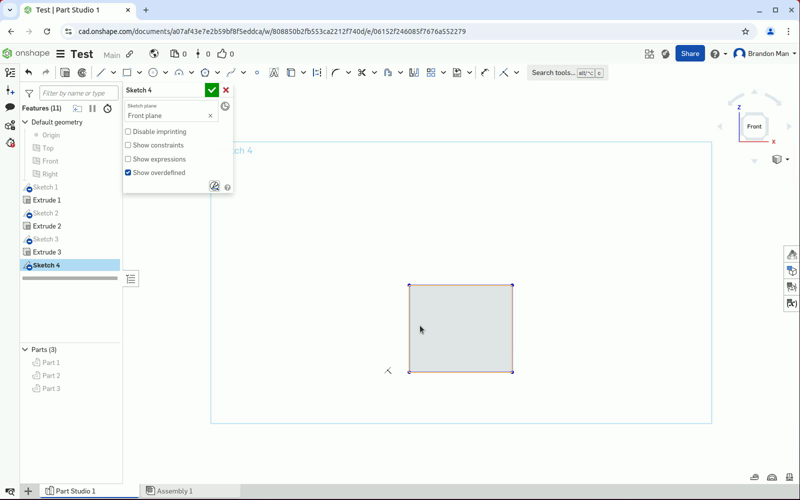
click(420, 325)
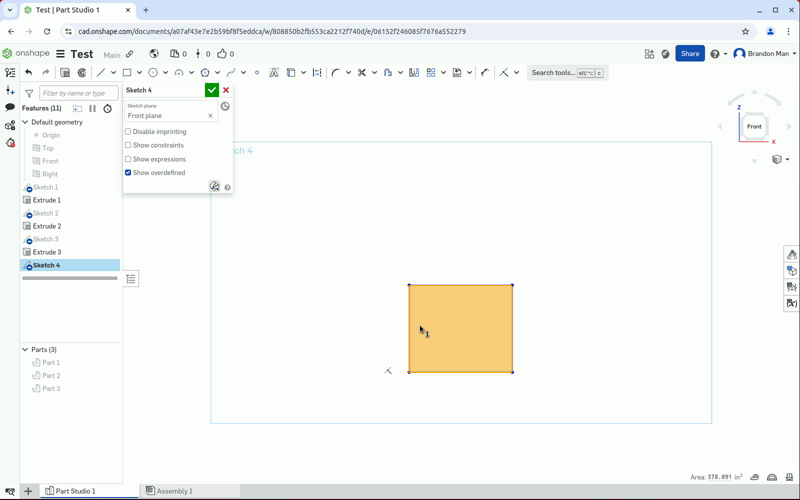
mouse_move(73, 352)
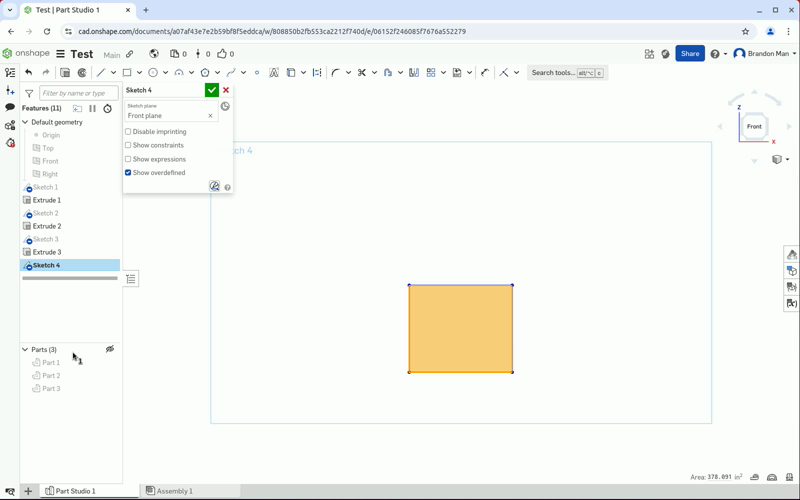
key(shift+y)
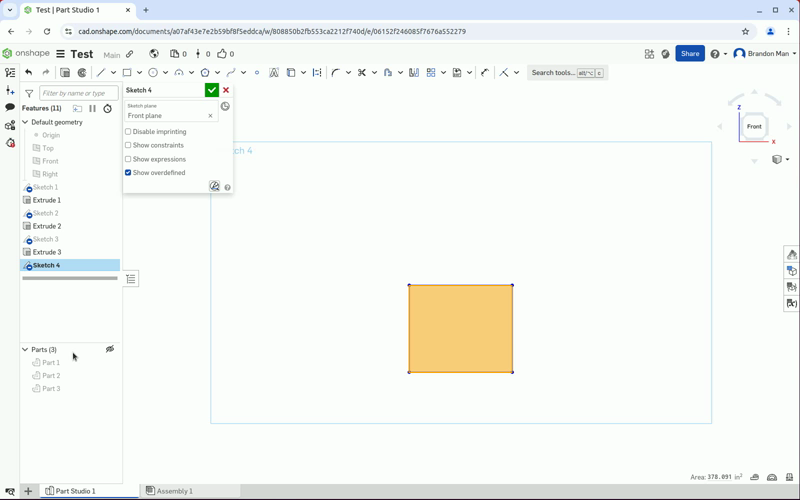
key(shift+e)
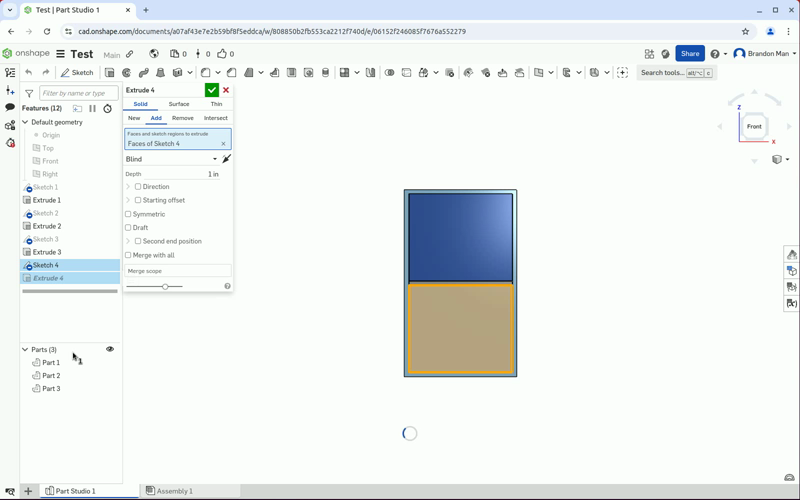
mouse_move(143, 106)
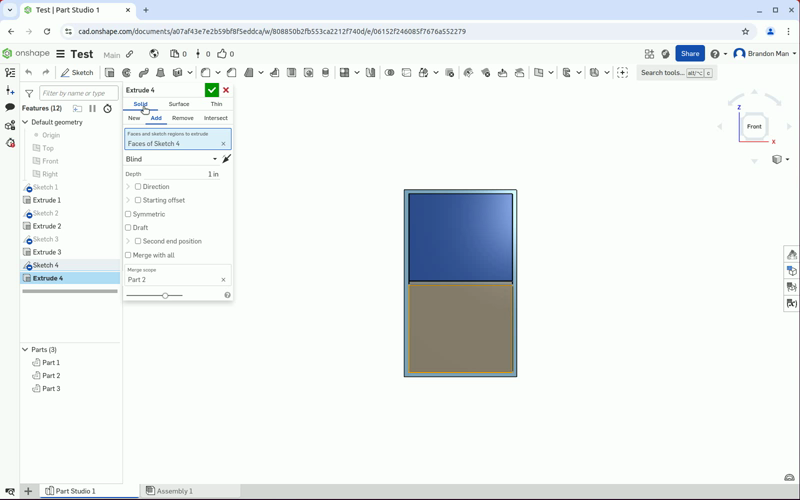
click(143, 106)
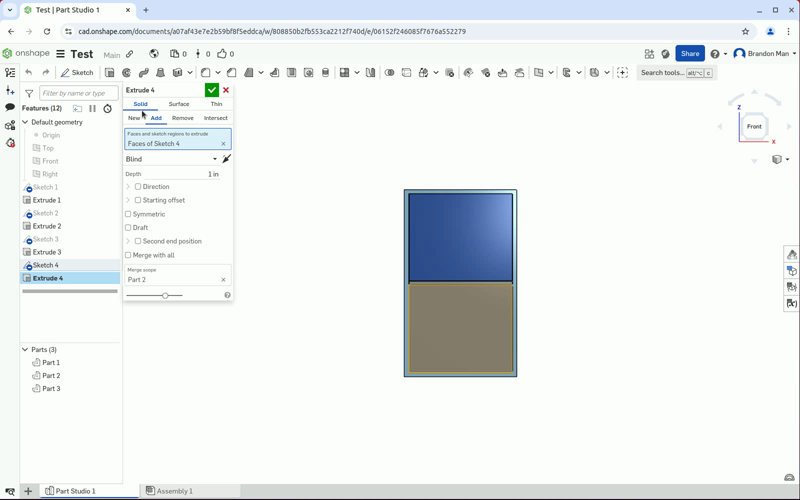
mouse_move(137, 120)
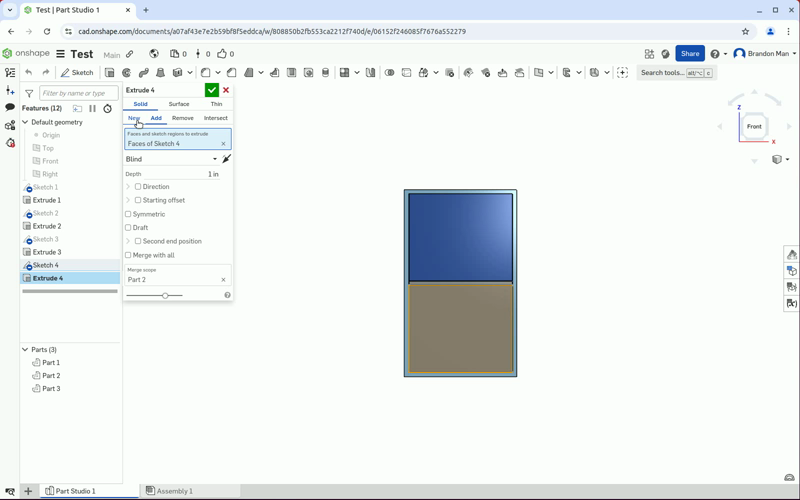
click(137, 120)
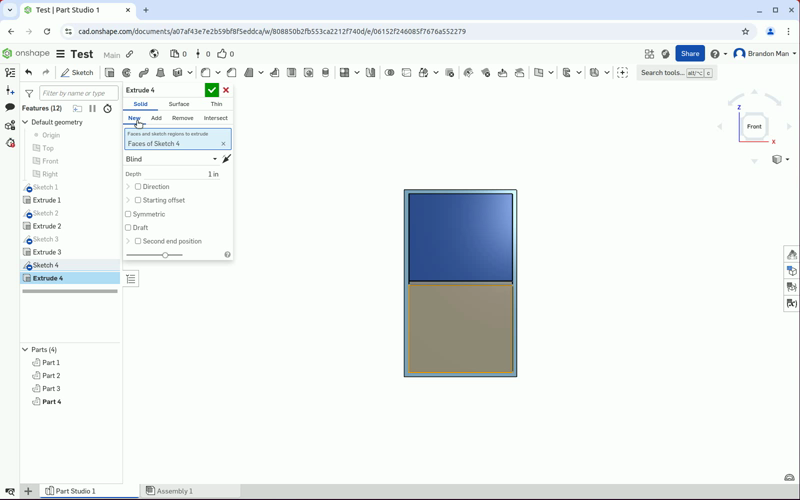
key(tab, 4)
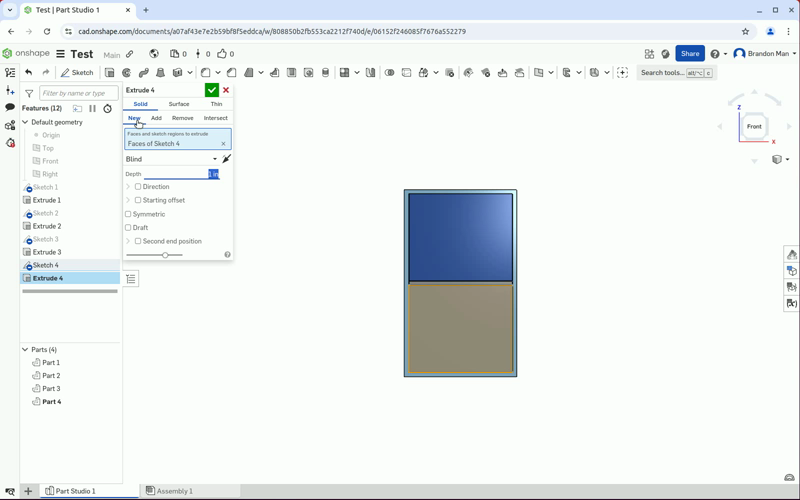
text(0.963)
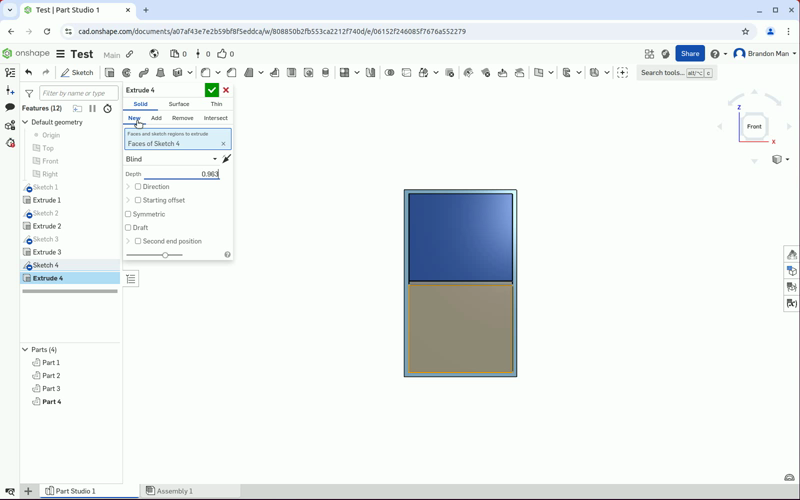
key(enter)
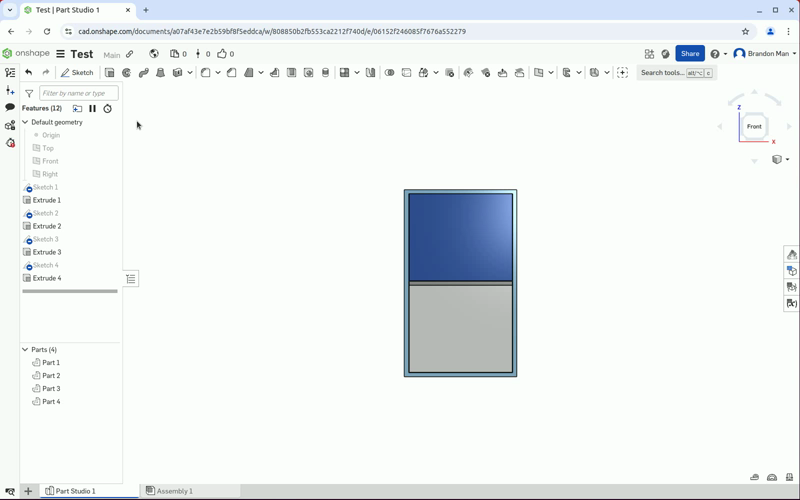
key(shift+h)
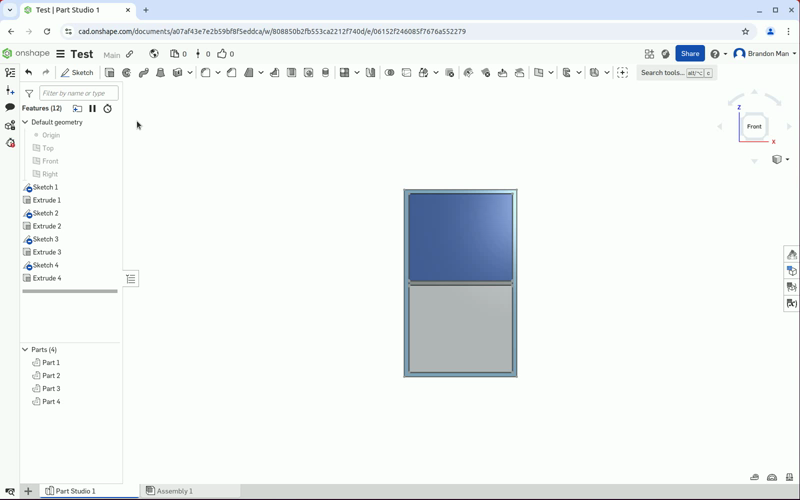
key(shift+h)
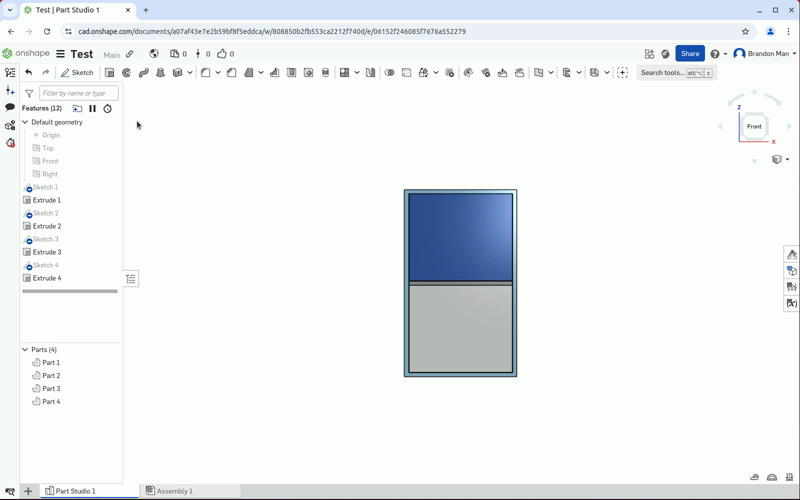
mouse_move(73, 189)
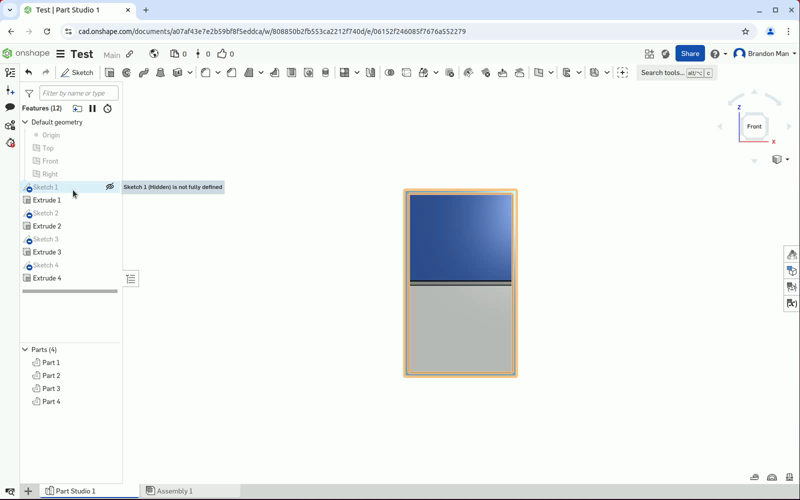
click(73, 189)
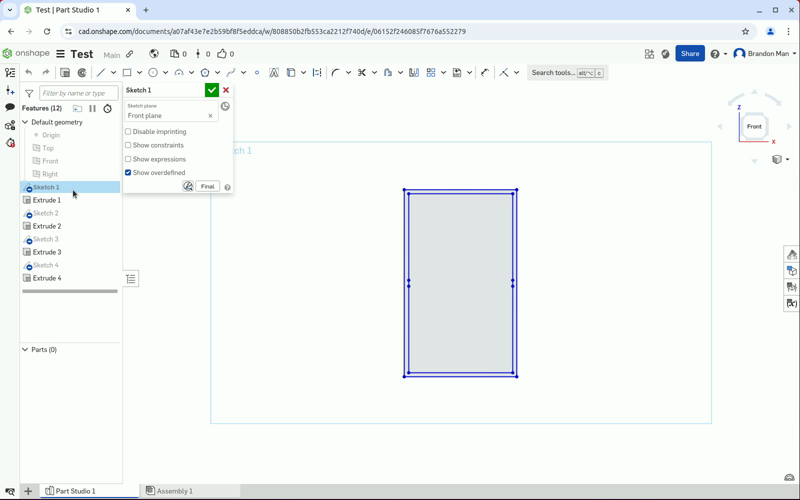
mouse_move(229, 92)
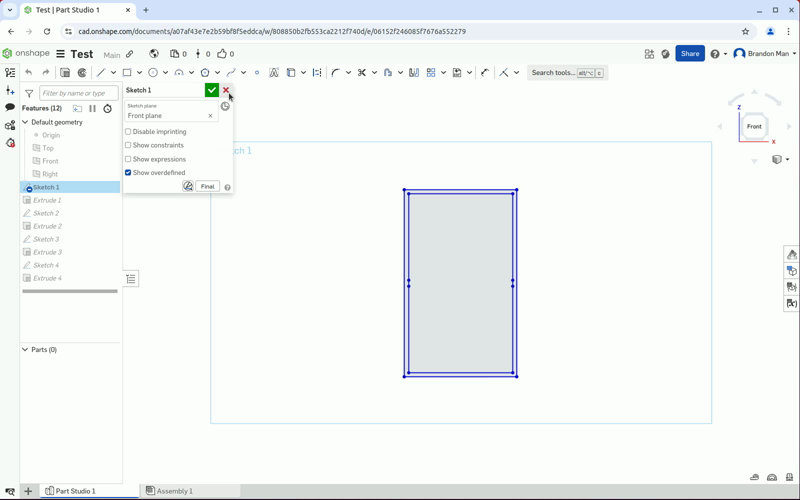
click(229, 92)
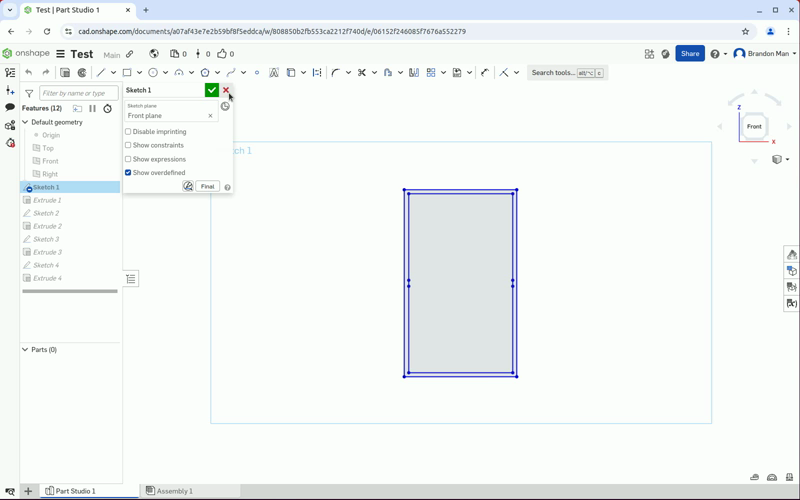
key(shift+s)
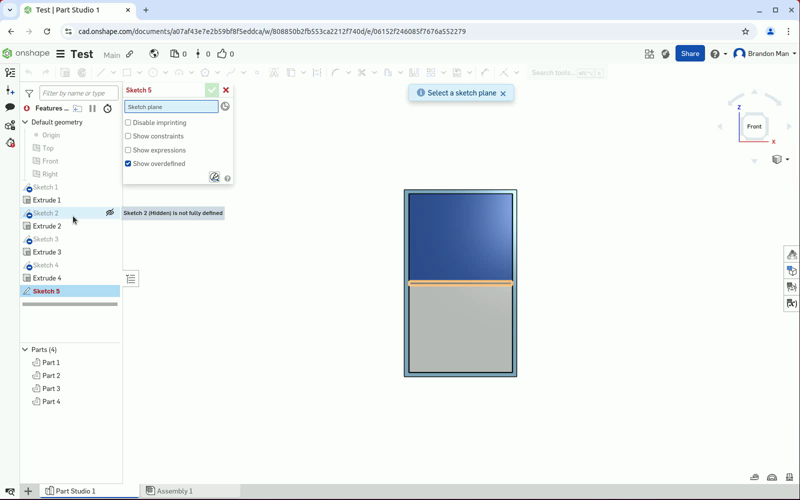
scroll(3)
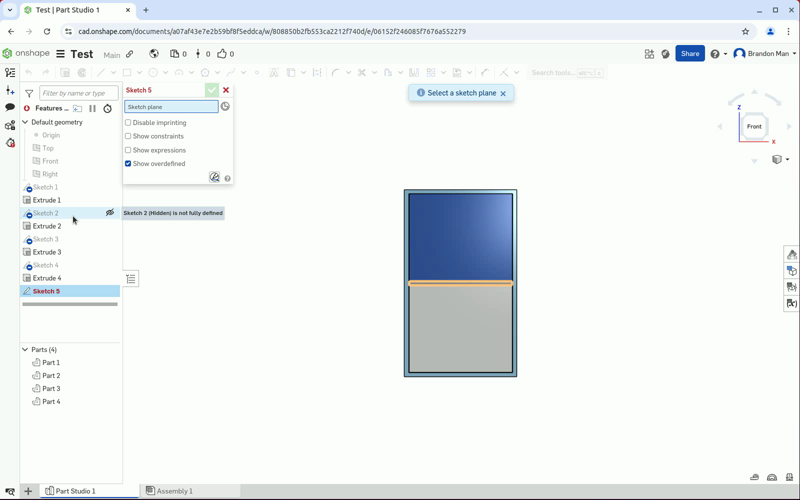
mouse_move(73, 163)
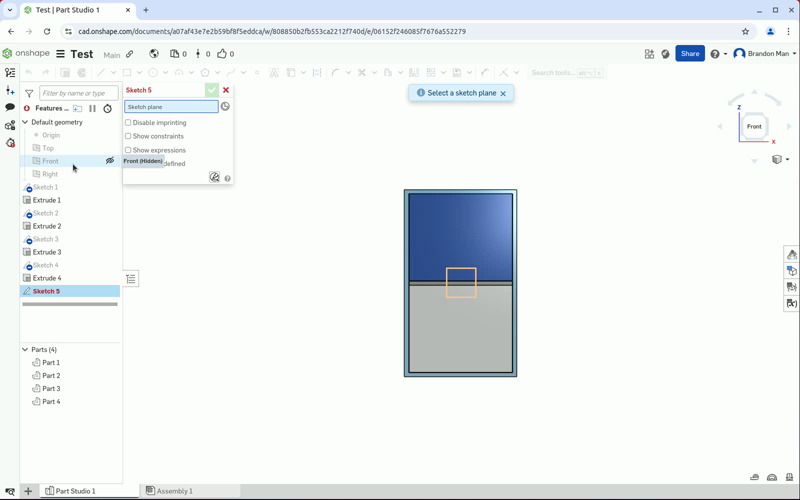
click(73, 163)
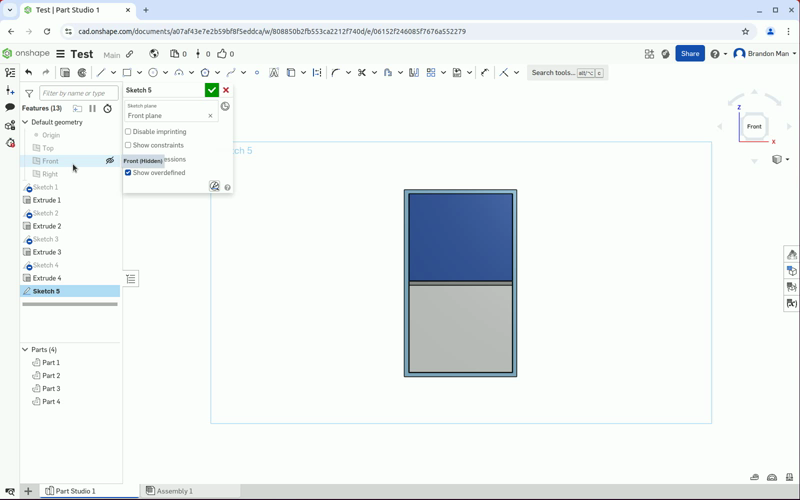
mouse_move(73, 352)
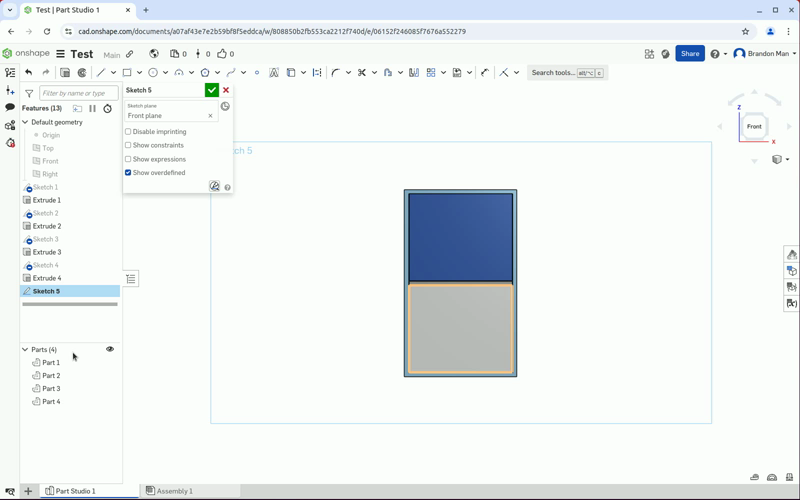
key(y)
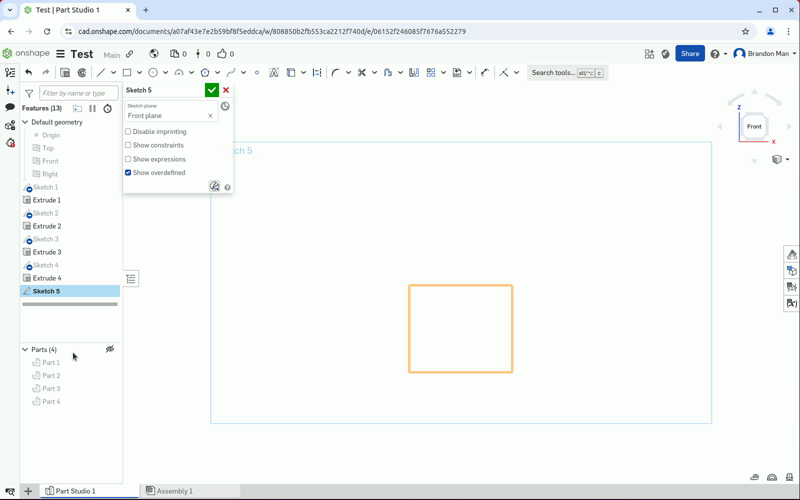
key(l)
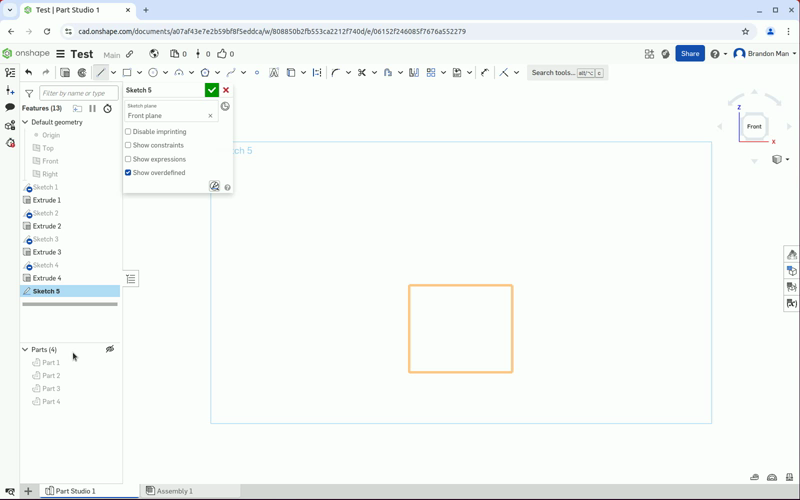
key_down(shift)
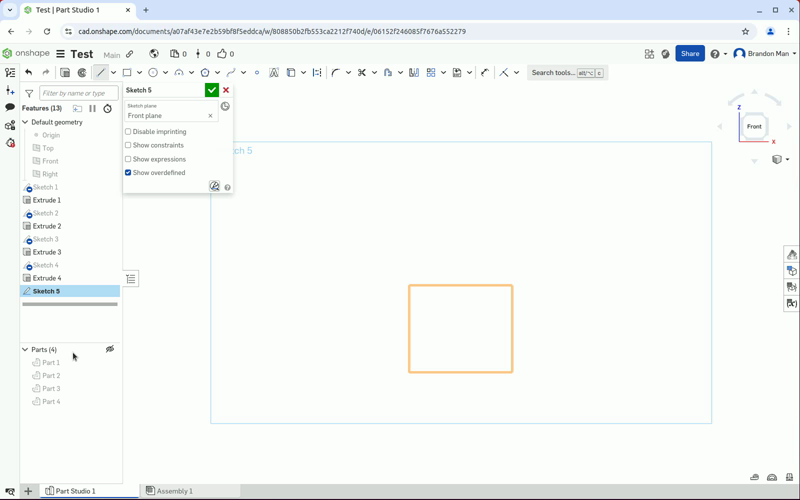
mouse_move(404, 376)
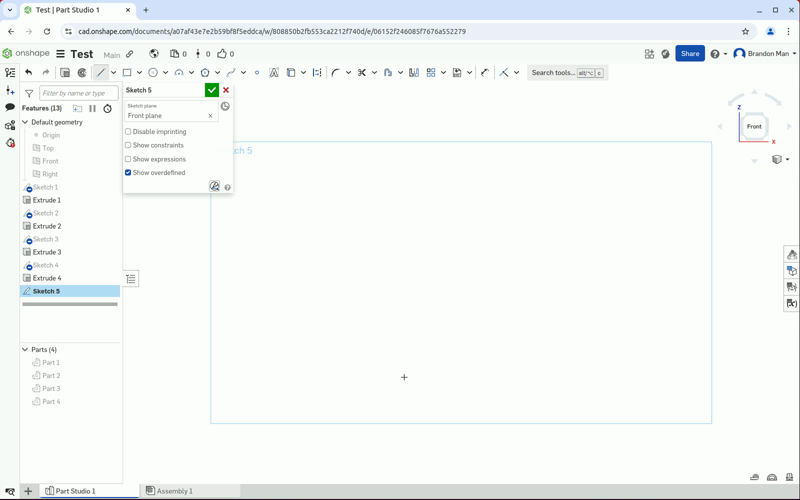
click(404, 376)
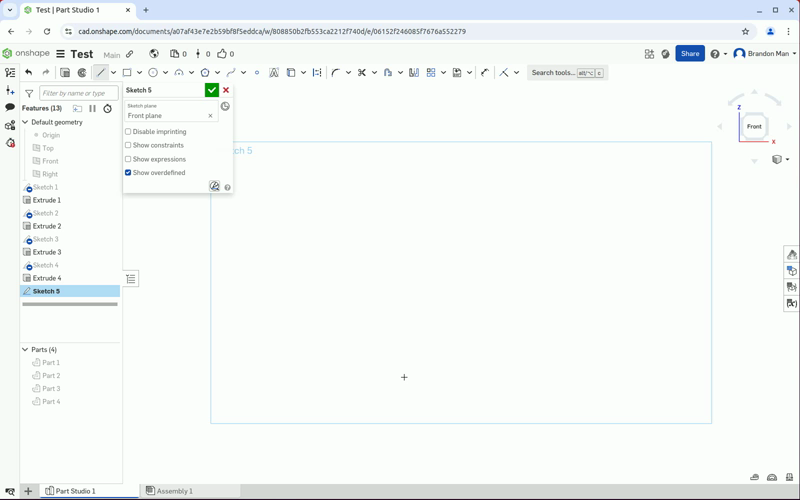
key_up(shift)
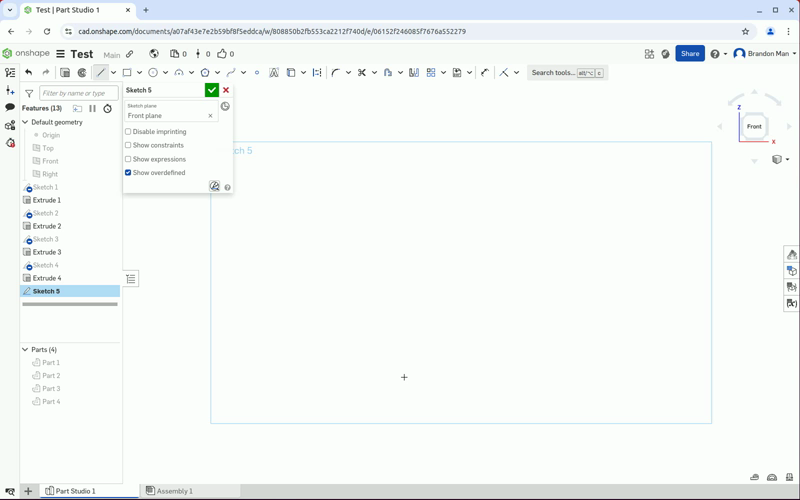
key_down(shift)
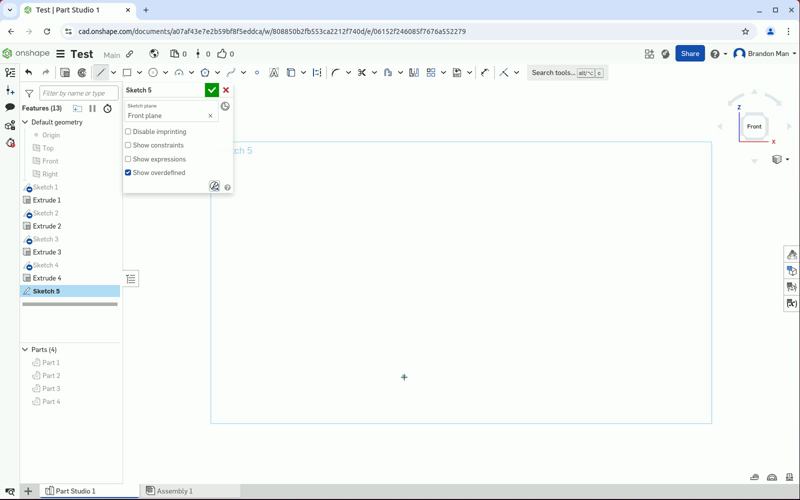
mouse_move(516, 376)
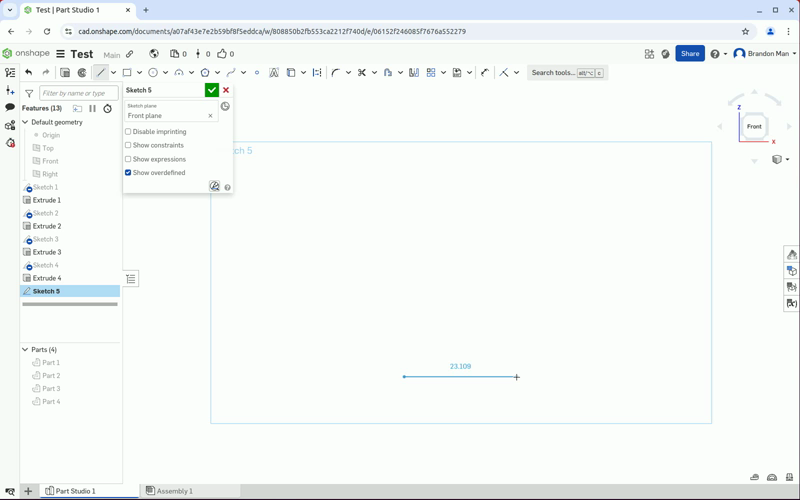
click(516, 376)
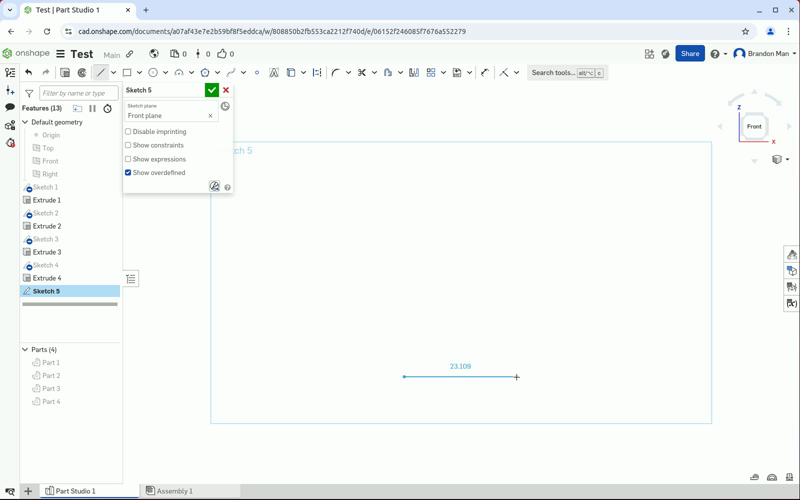
key_up(shift)
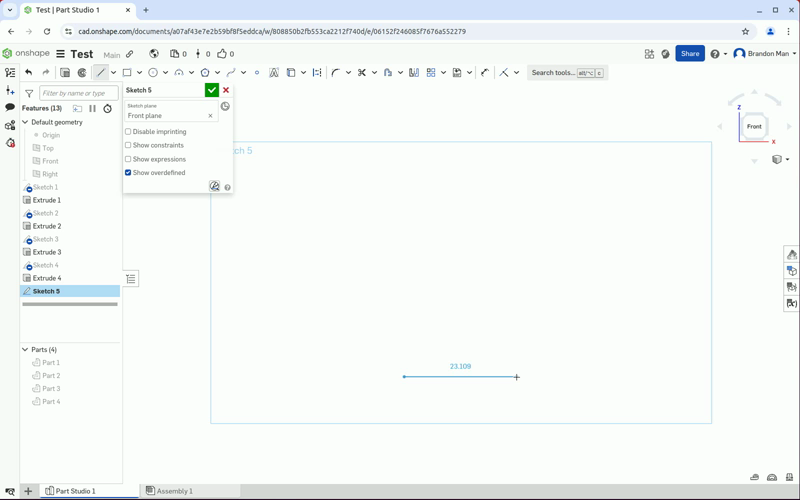
key_down(shift)
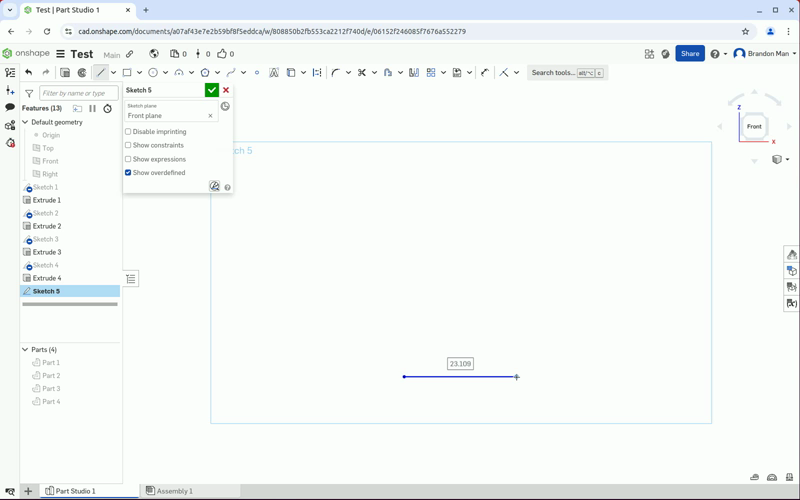
mouse_move(516, 189)
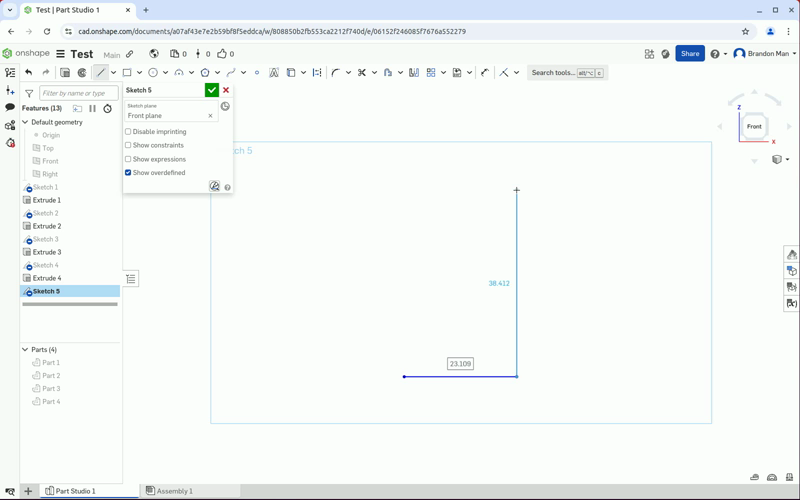
click(516, 189)
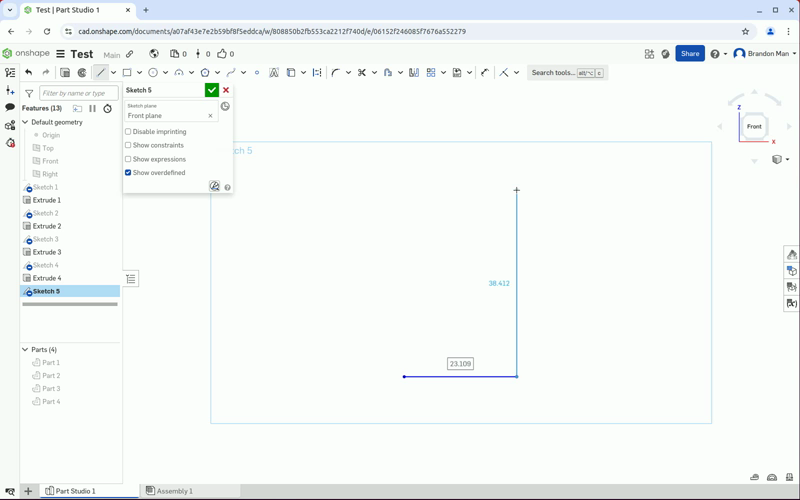
key_up(shift)
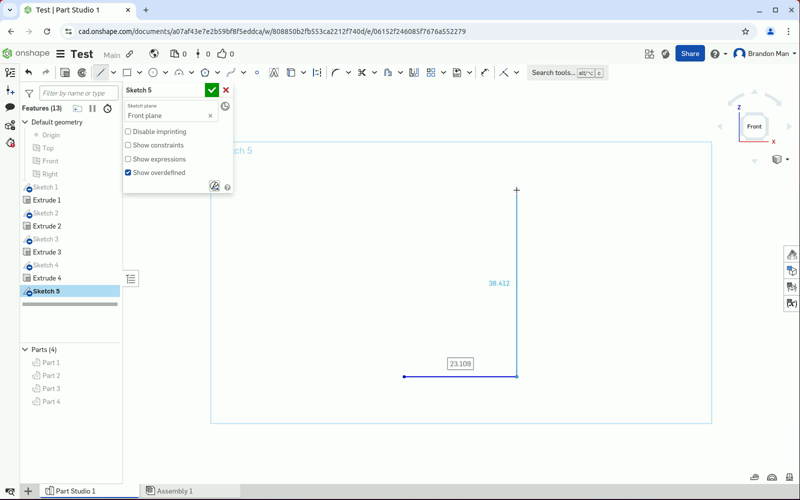
key_down(shift)
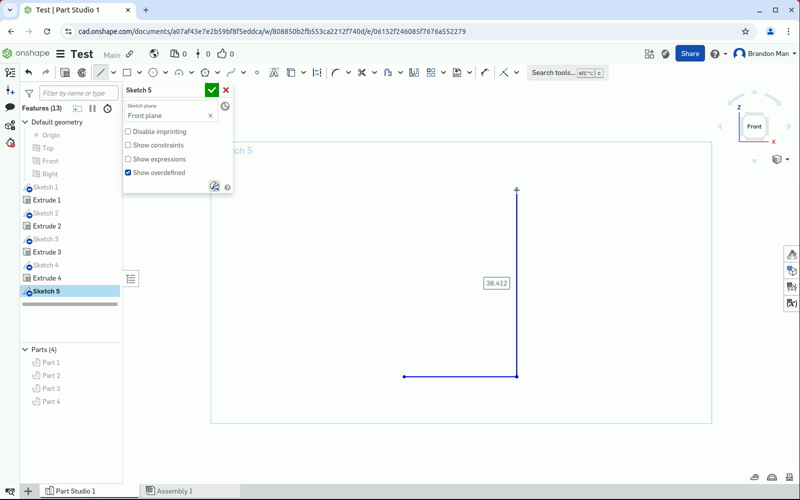
mouse_move(404, 189)
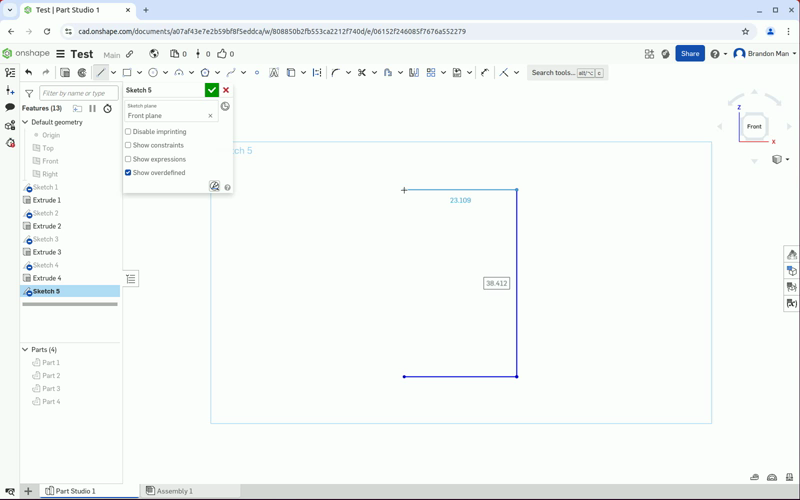
click(404, 189)
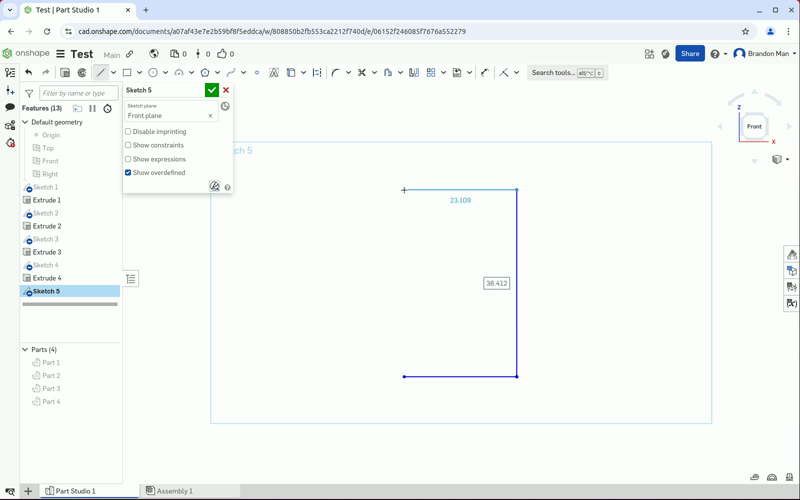
key_up(shift)
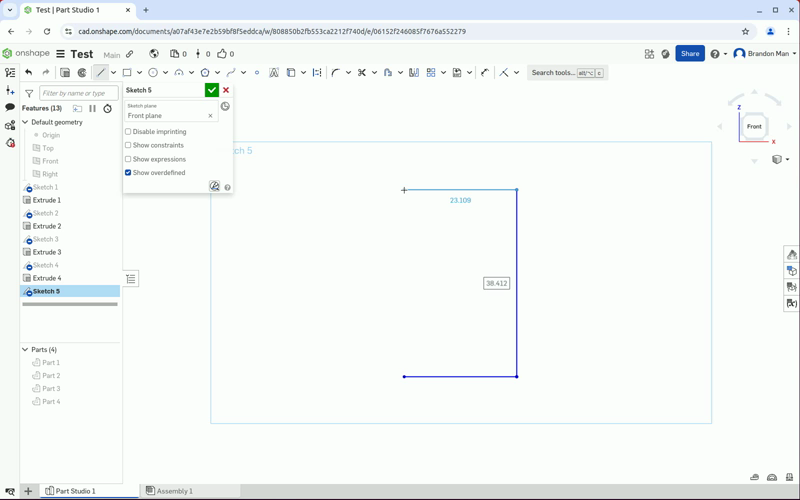
key_down(shift)
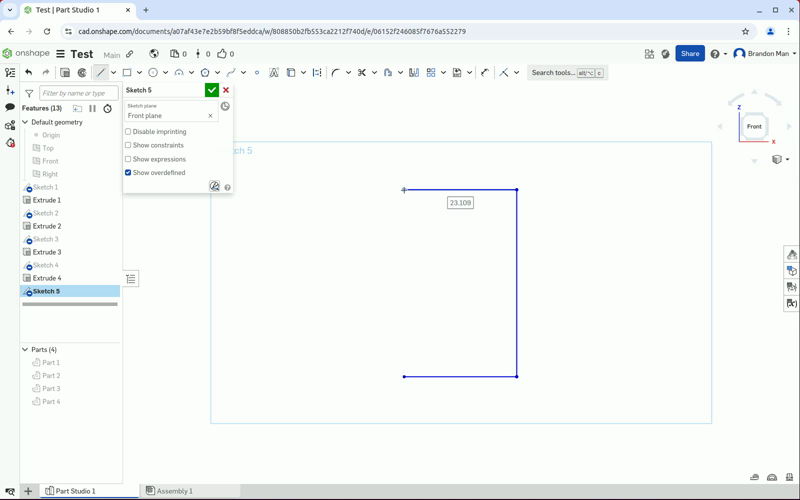
mouse_move(404, 376)
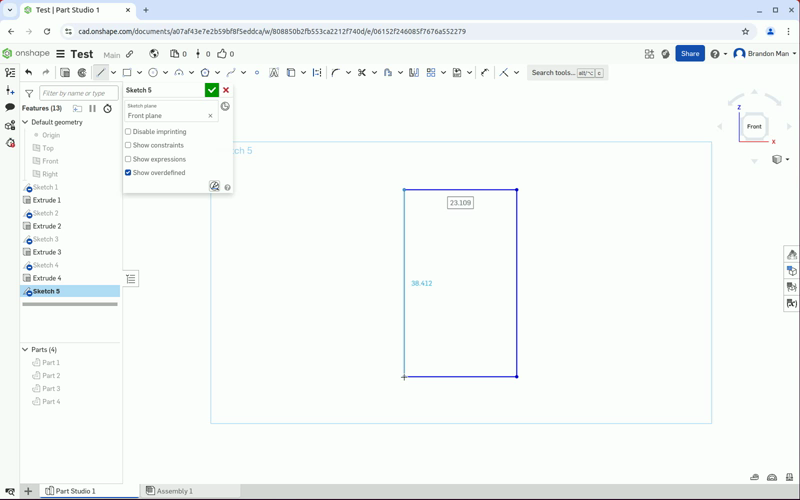
key_up(shift)
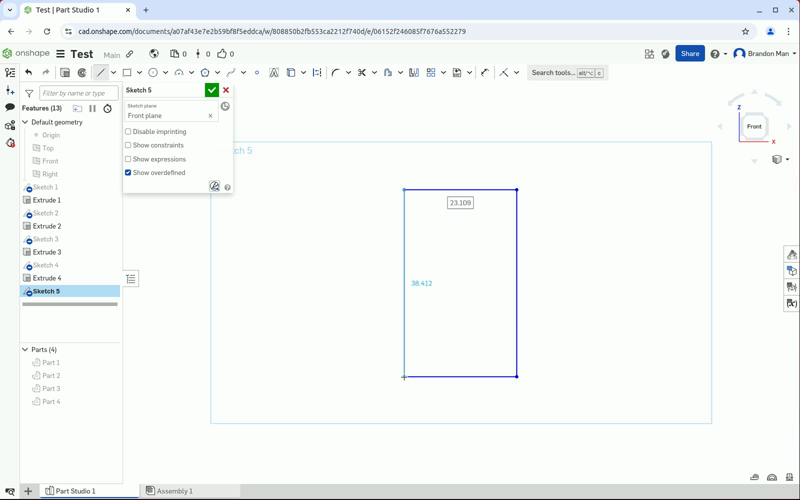
click(404, 376)
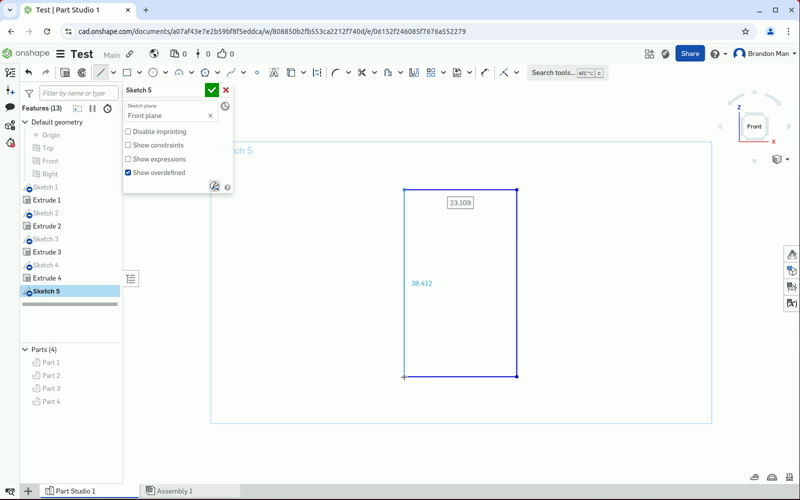
key(esc)
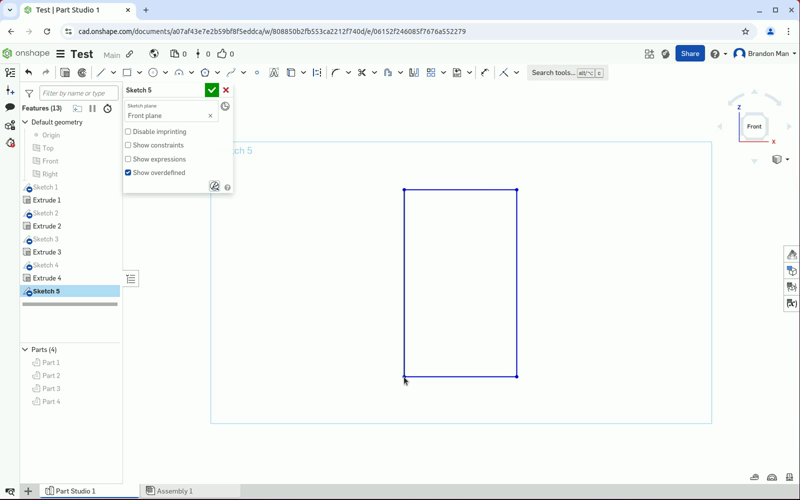
key(l)
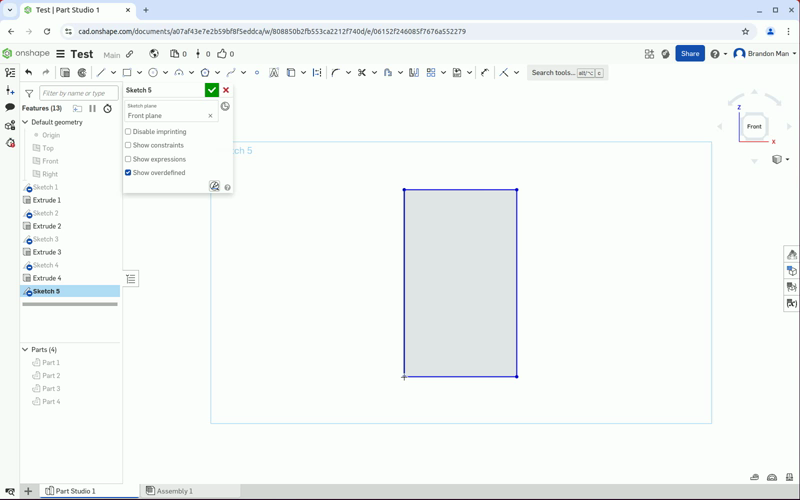
key_down(shift)
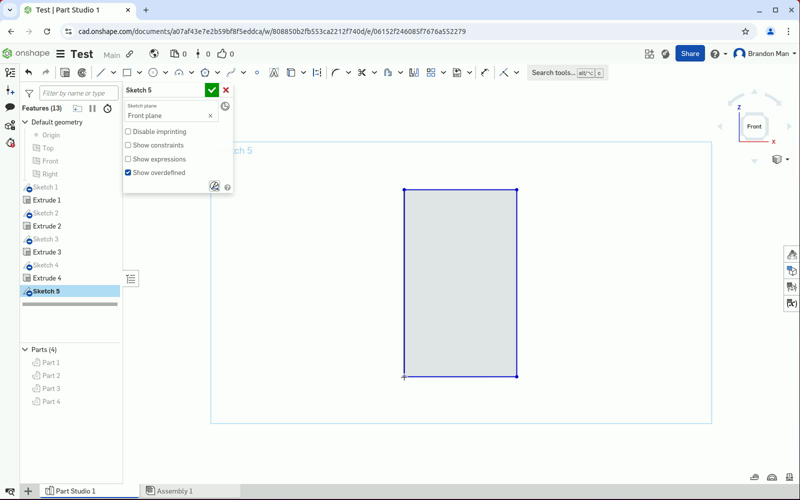
mouse_move(408, 372)
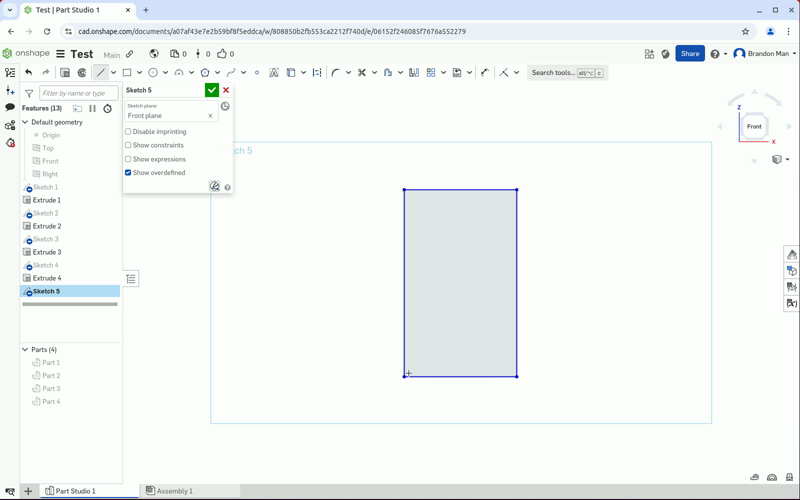
click(408, 372)
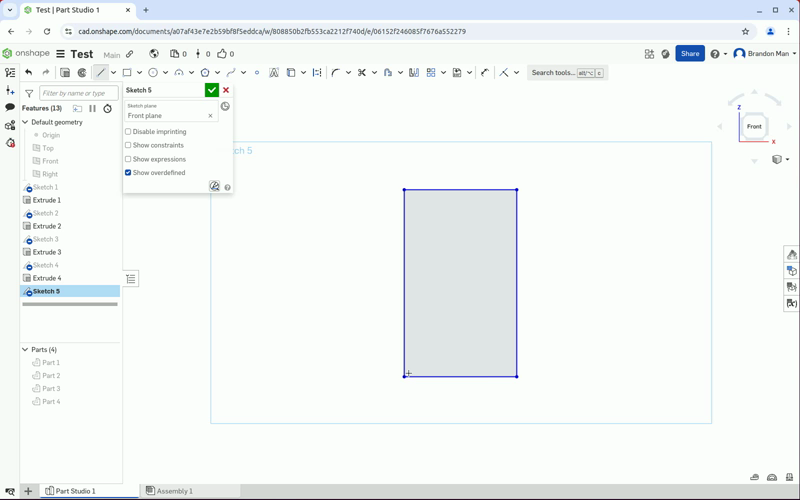
key_up(shift)
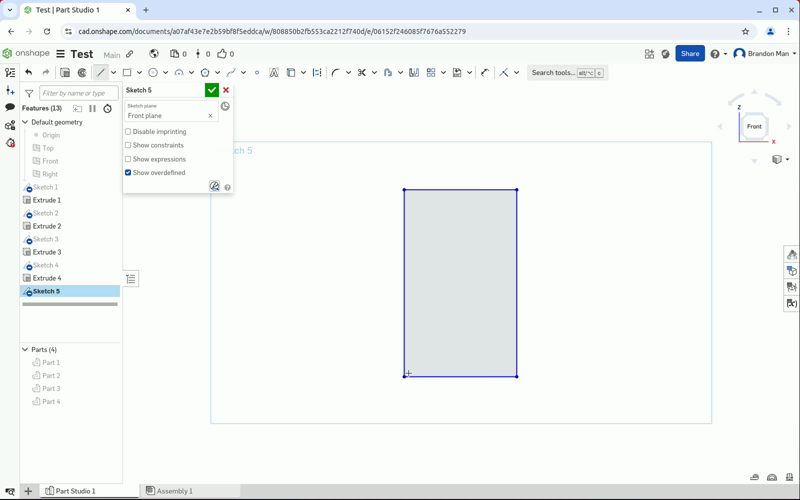
key_down(shift)
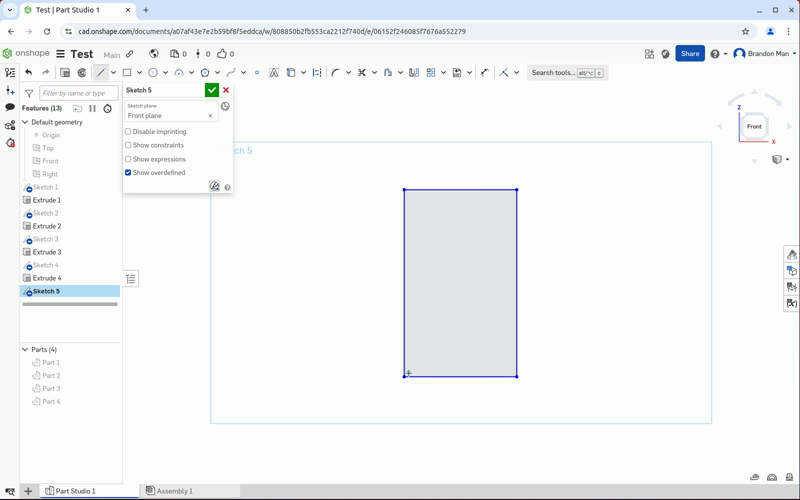
mouse_move(512, 372)
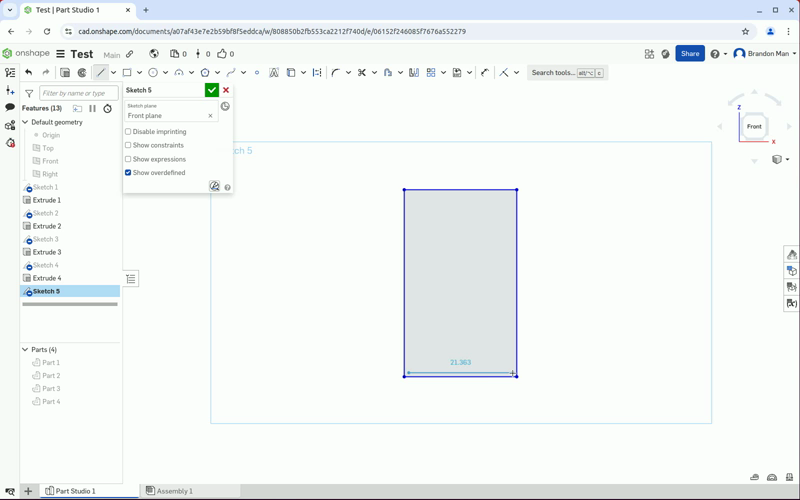
click(512, 372)
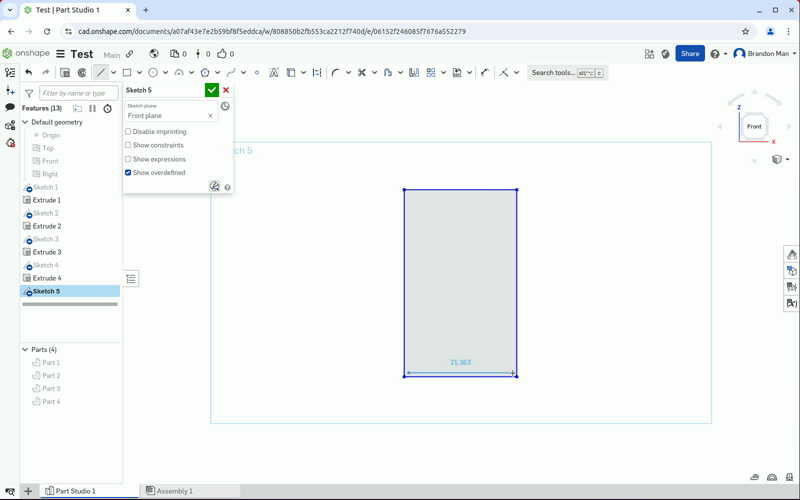
key_up(shift)
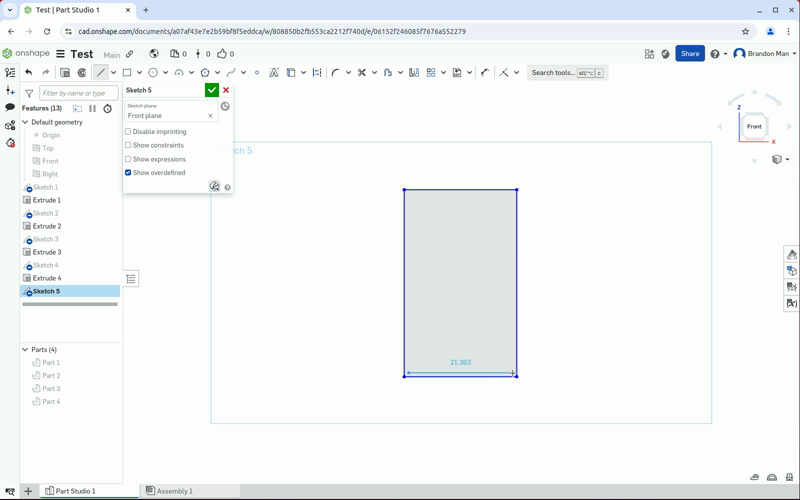
key_down(shift)
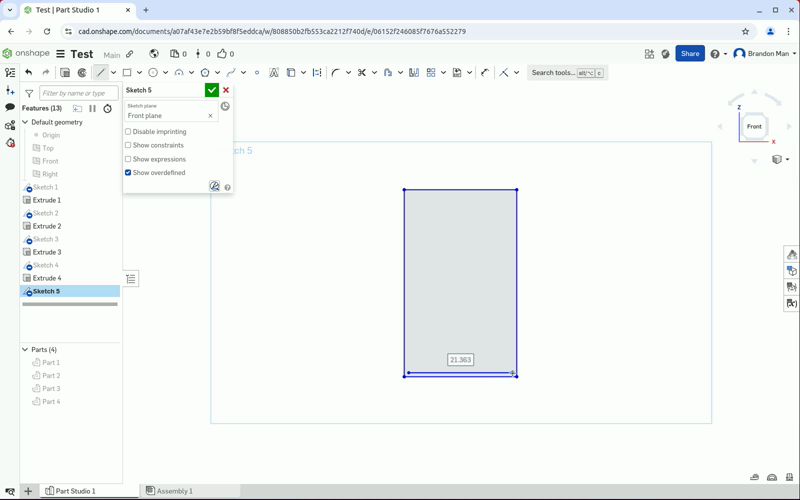
mouse_move(512, 286)
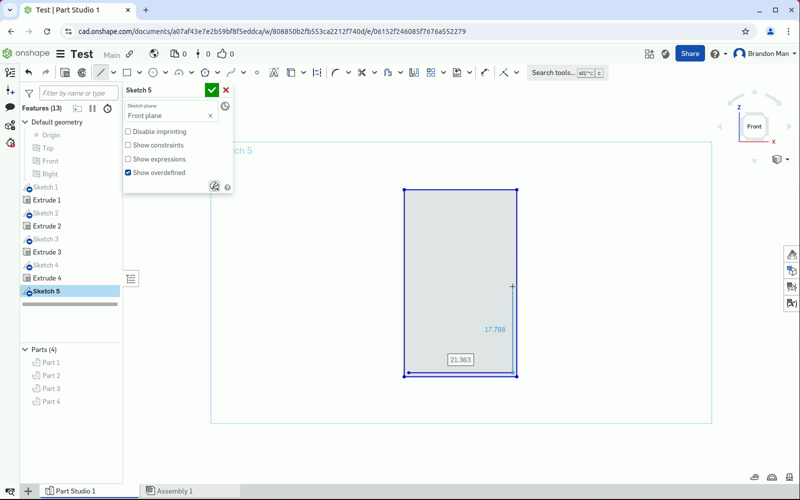
click(512, 286)
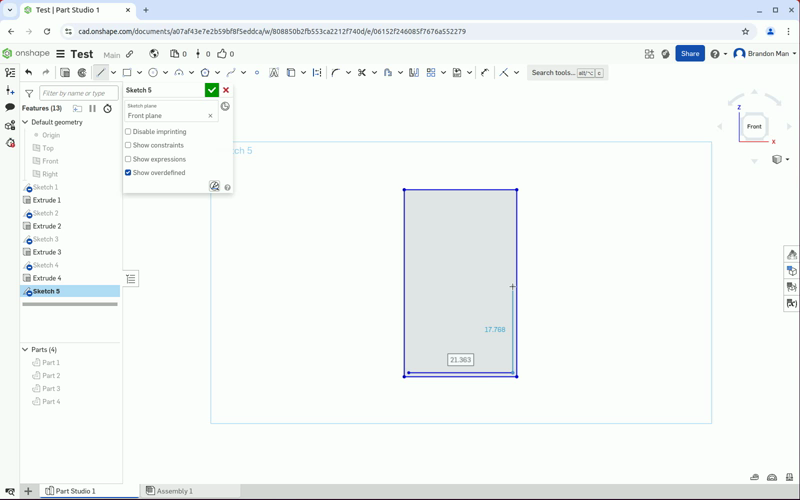
key_up(shift)
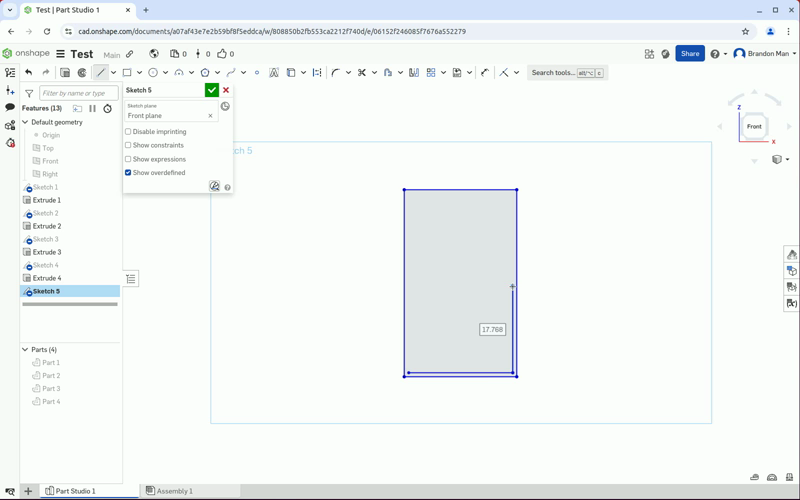
key_down(shift)
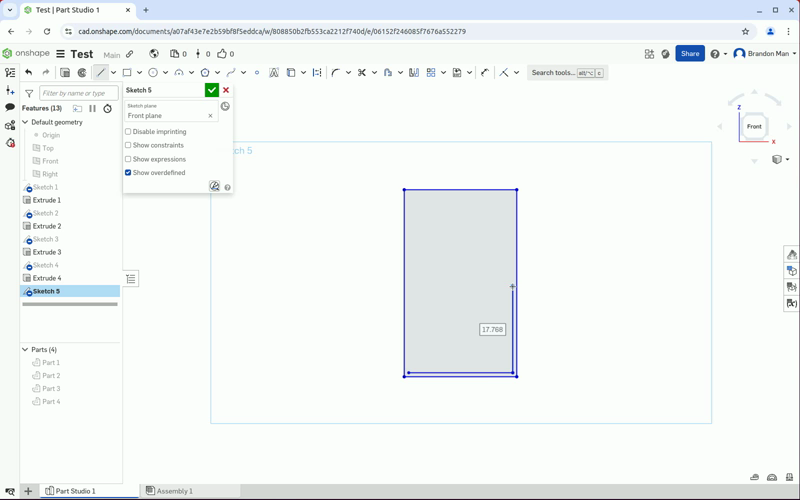
mouse_move(542, 286)
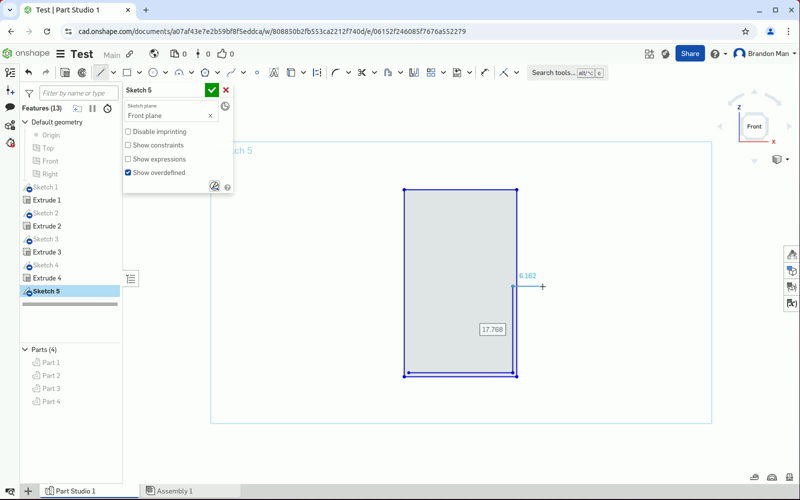
mouse_move(512, 280)
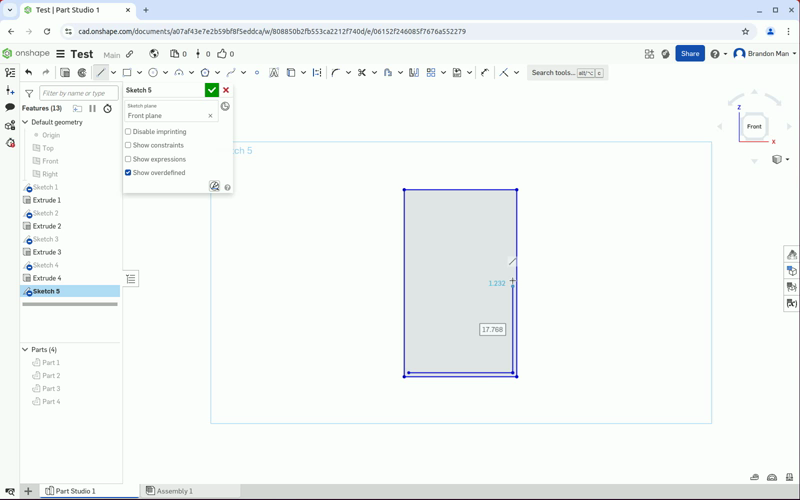
scroll(6)
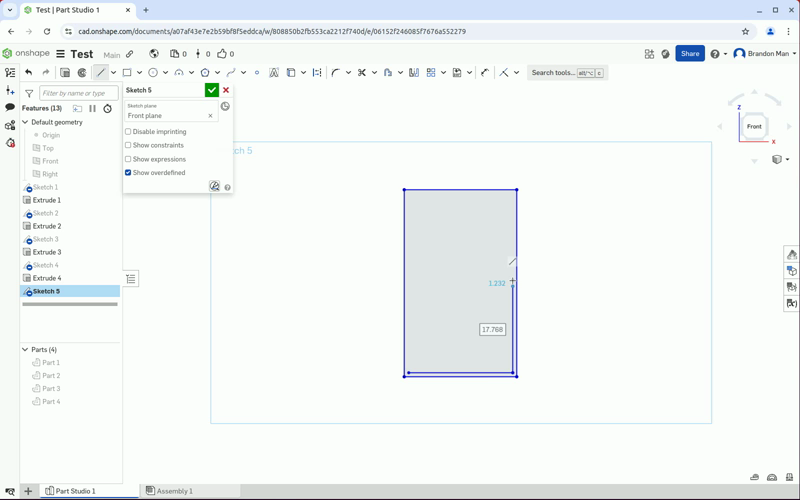
scroll(6)
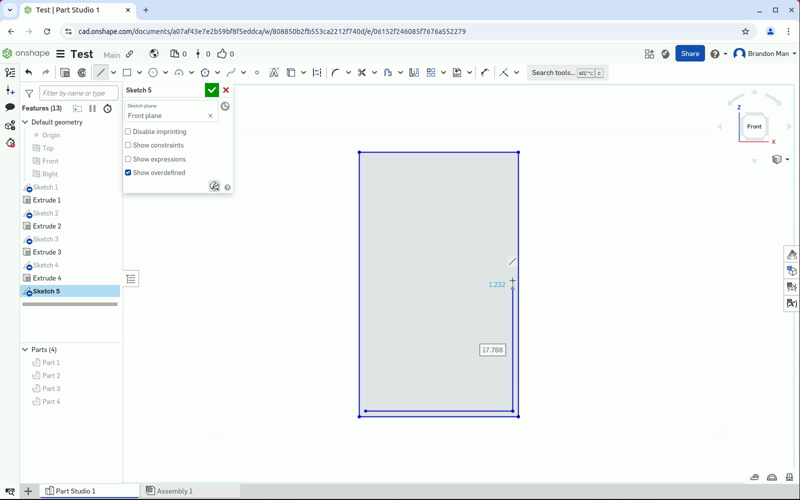
scroll(6)
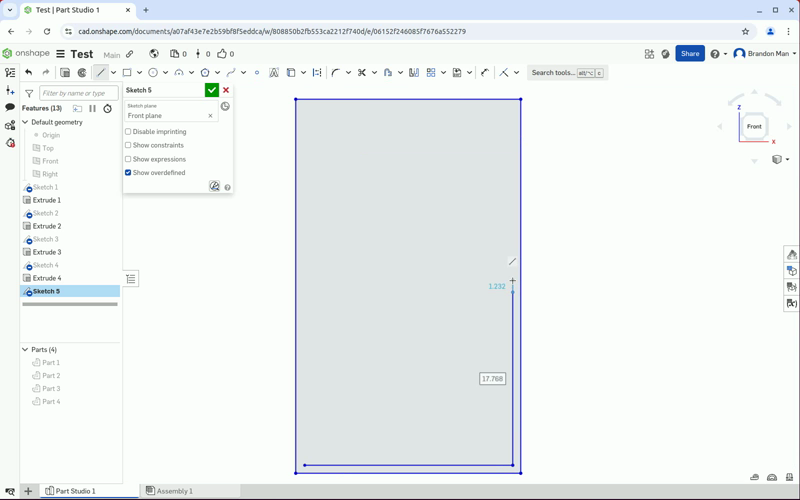
scroll(6)
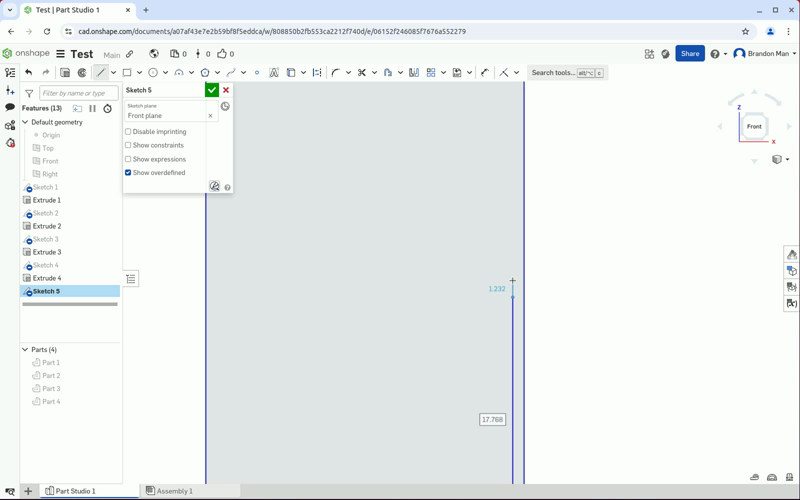
scroll(6)
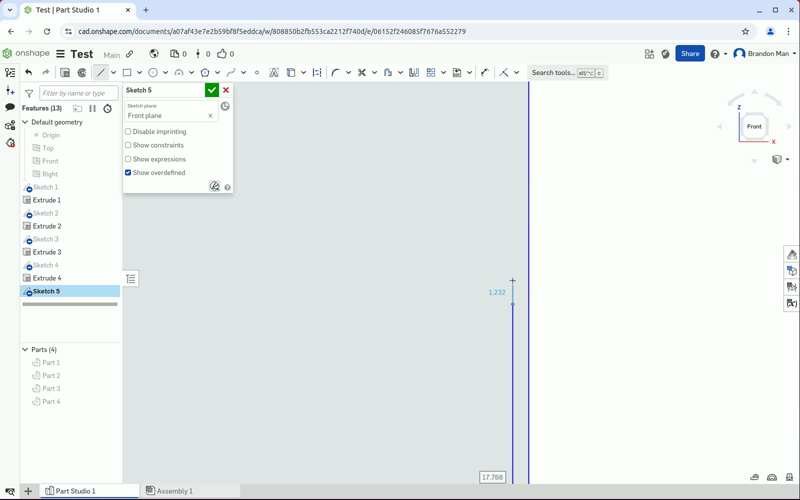
scroll(6)
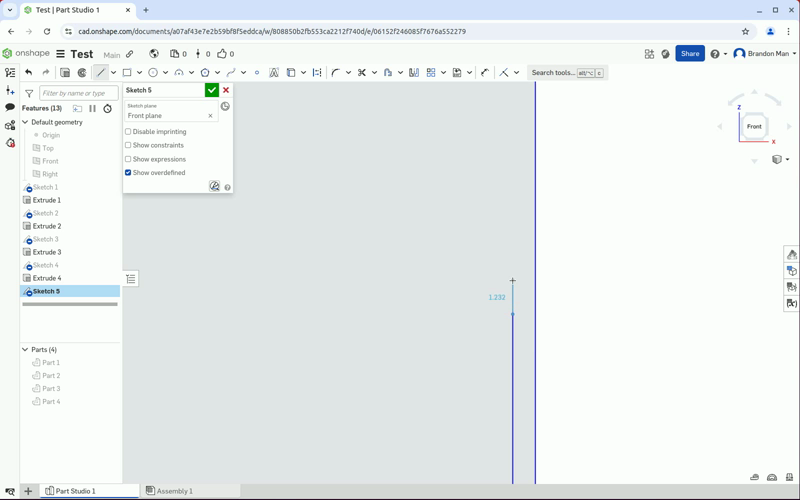
scroll(6)
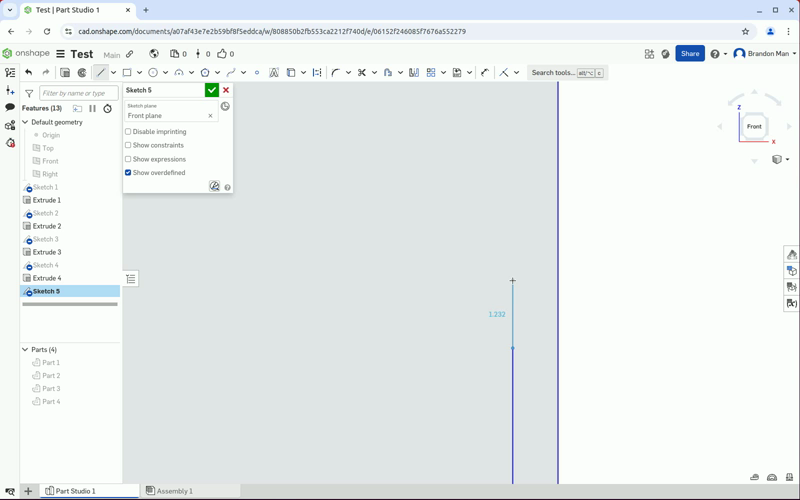
click(512, 280)
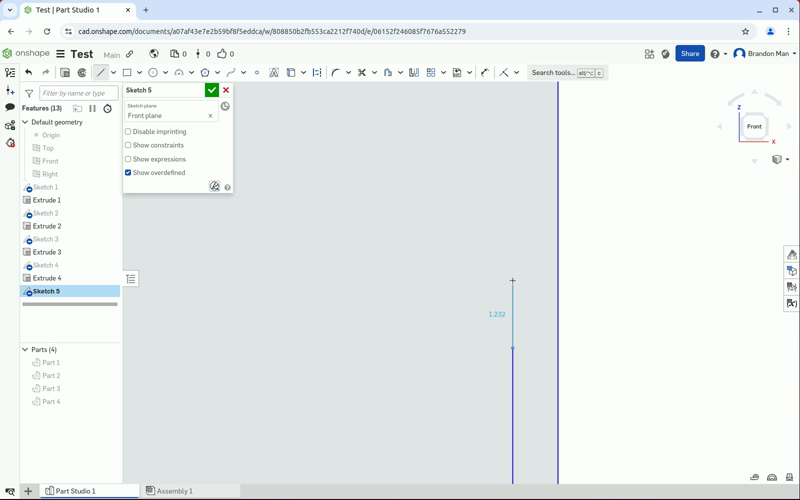
scroll(-6)
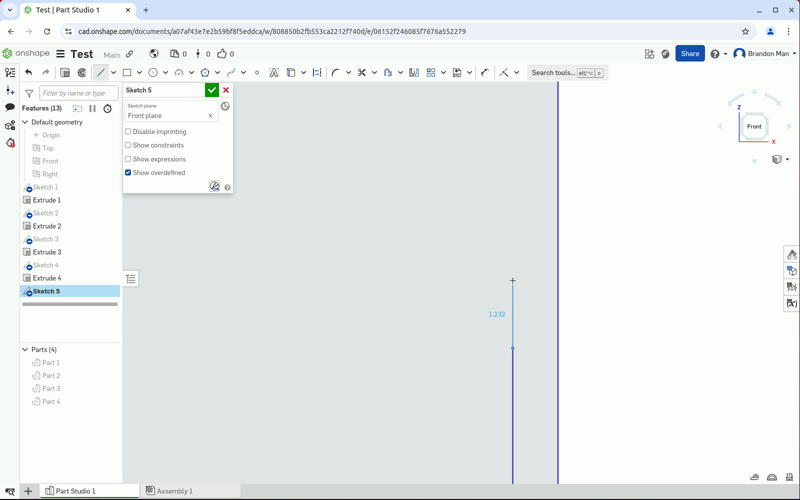
scroll(-6)
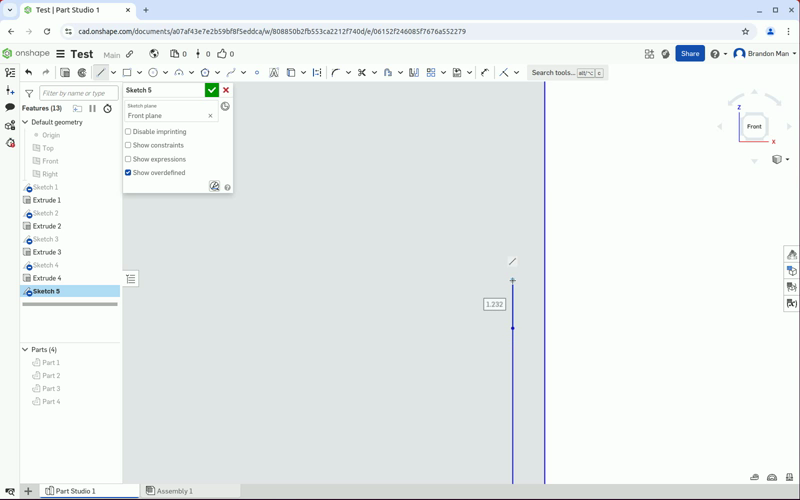
scroll(-6)
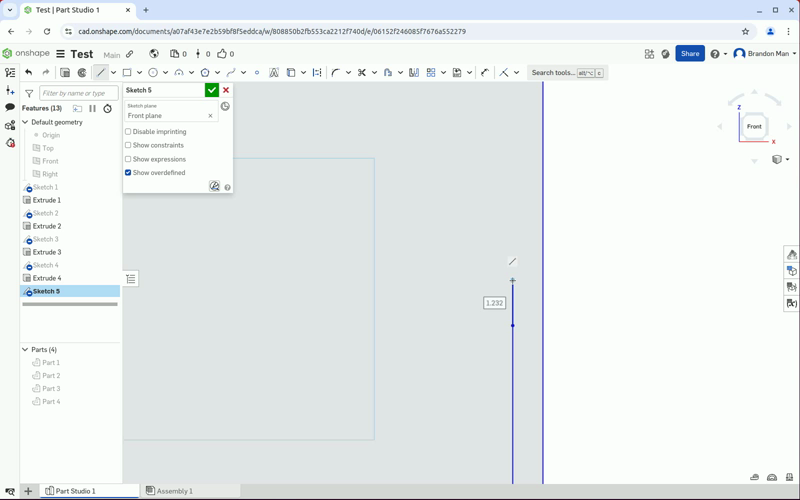
scroll(-6)
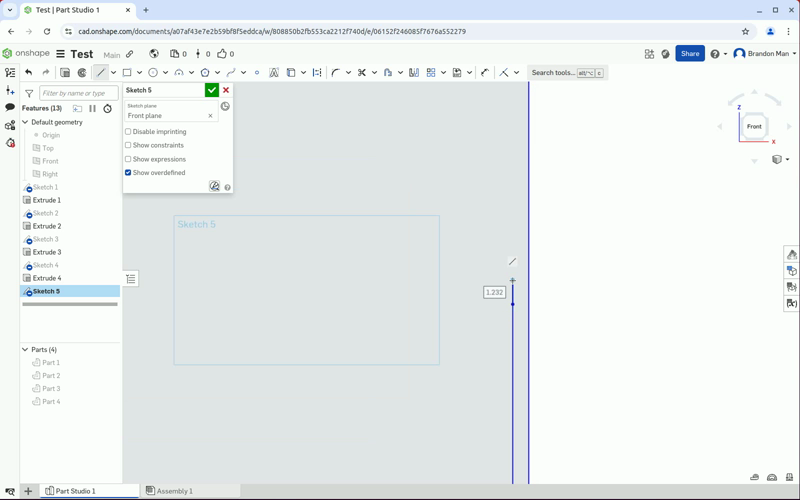
scroll(-6)
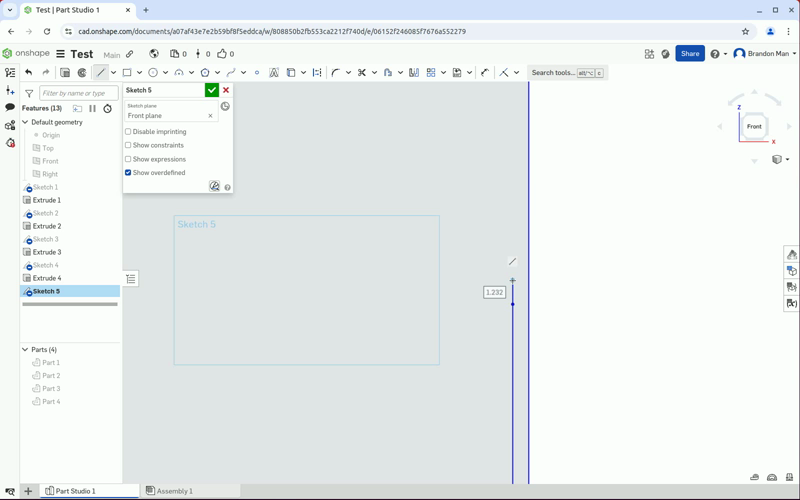
scroll(-6)
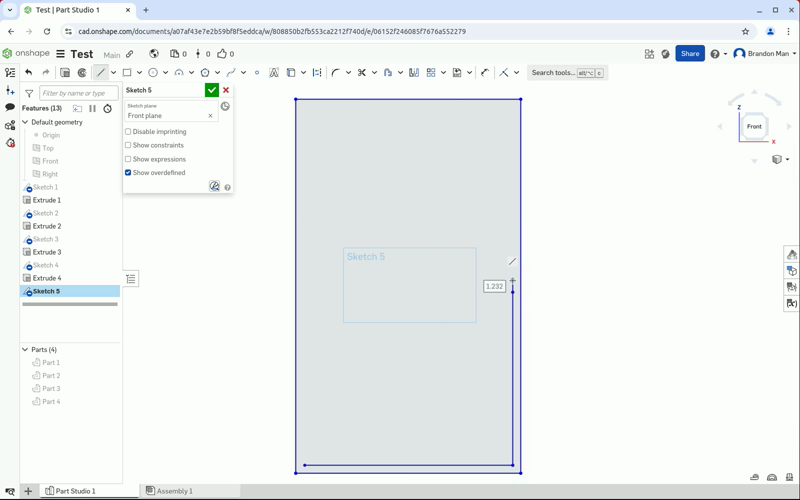
scroll(-6)
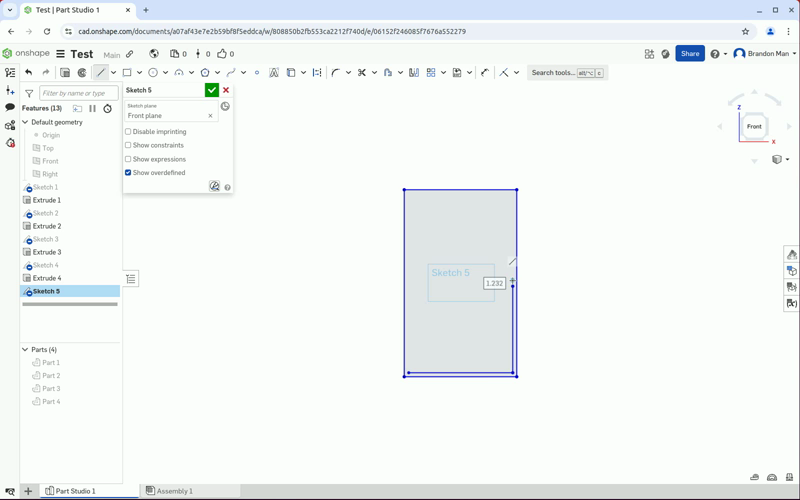
key_up(shift)
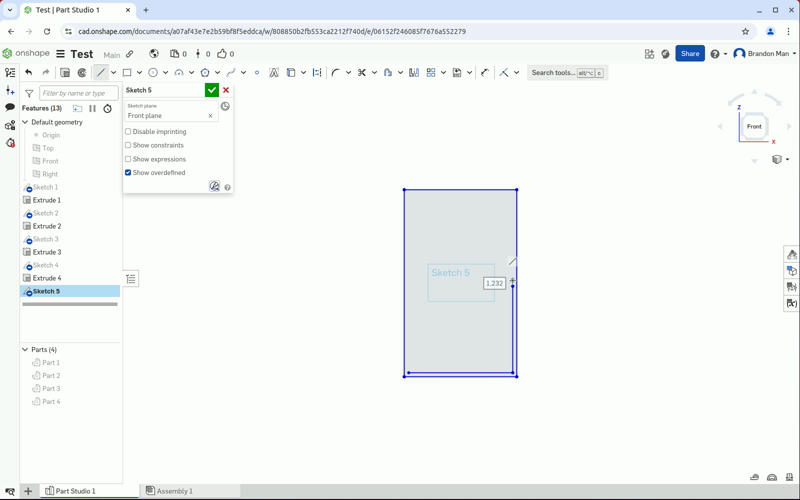
key_down(shift)
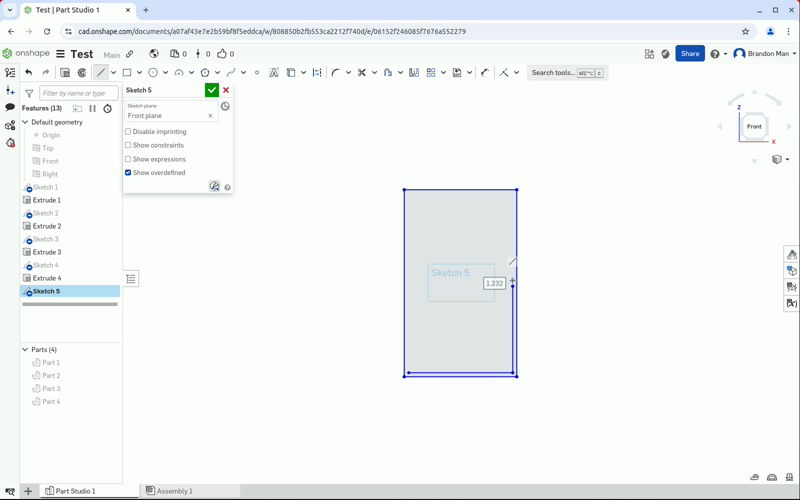
mouse_move(512, 193)
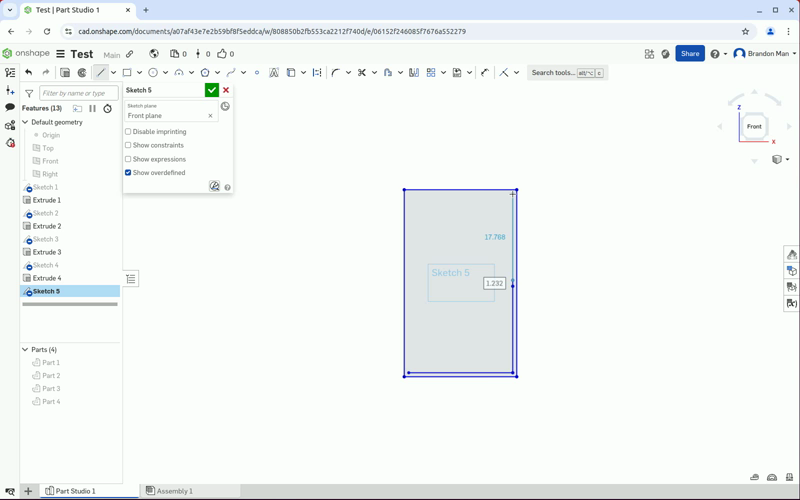
click(512, 193)
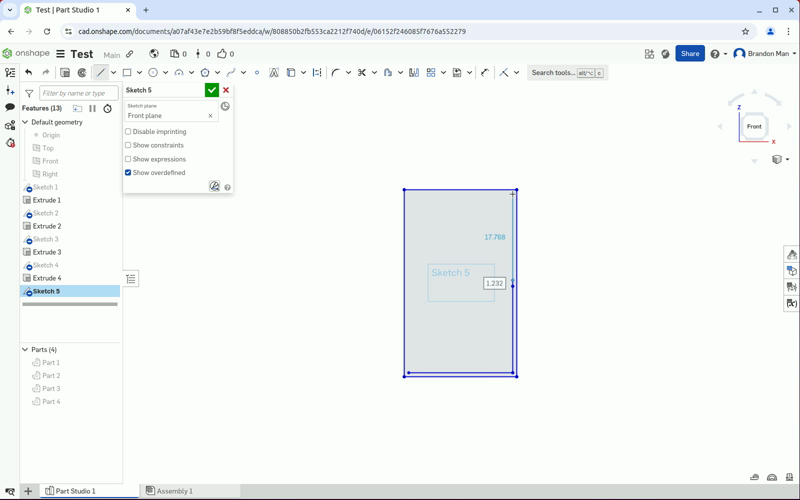
key_up(shift)
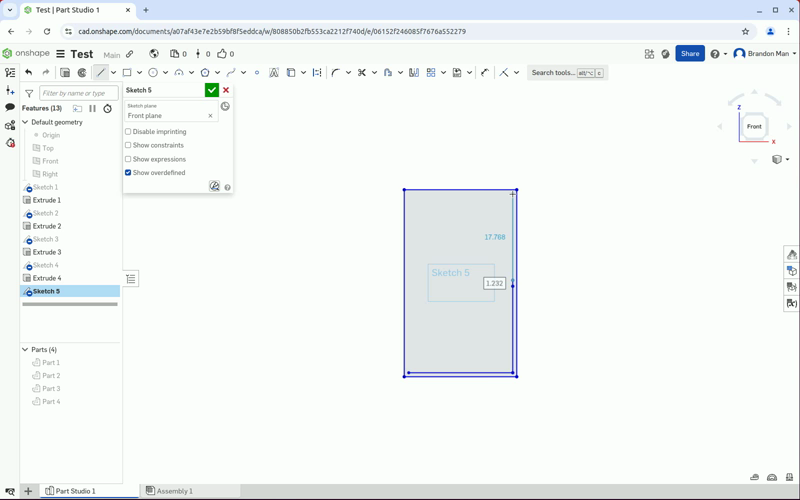
key_down(shift)
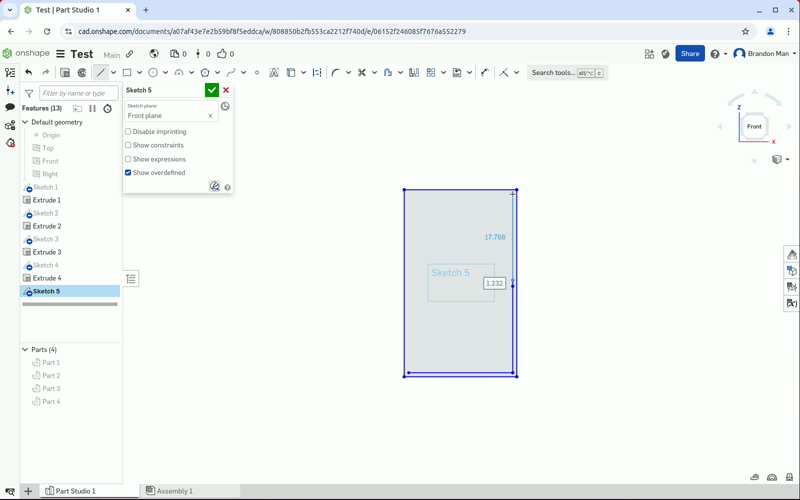
mouse_move(408, 193)
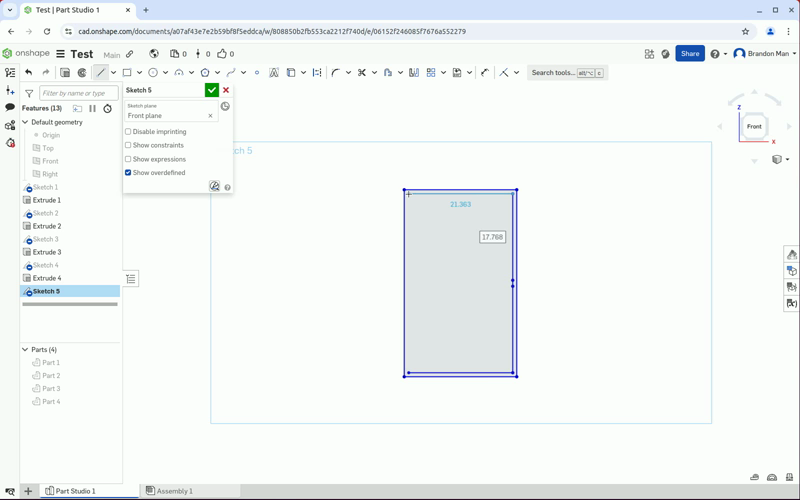
click(408, 193)
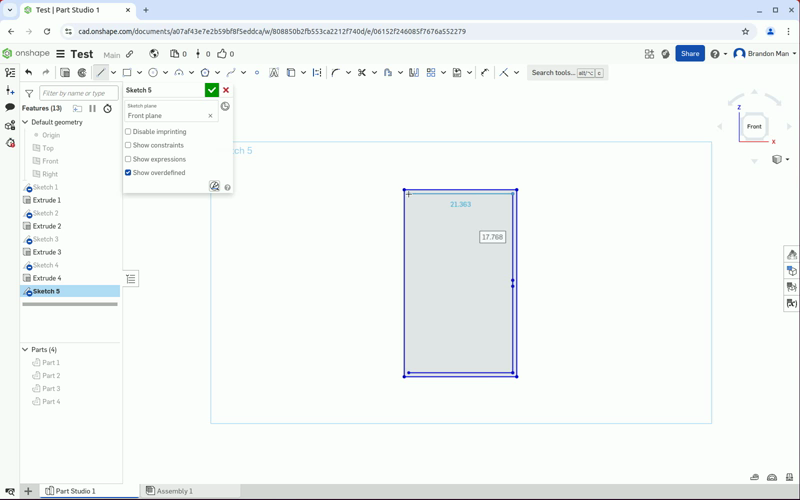
key_up(shift)
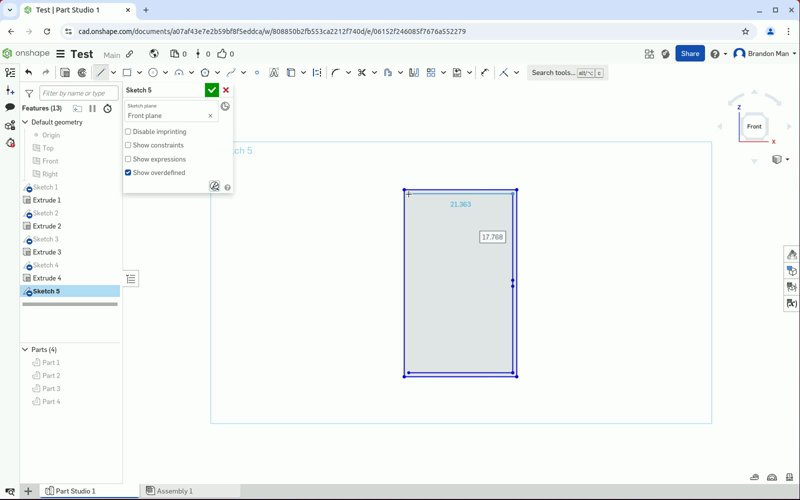
key_down(shift)
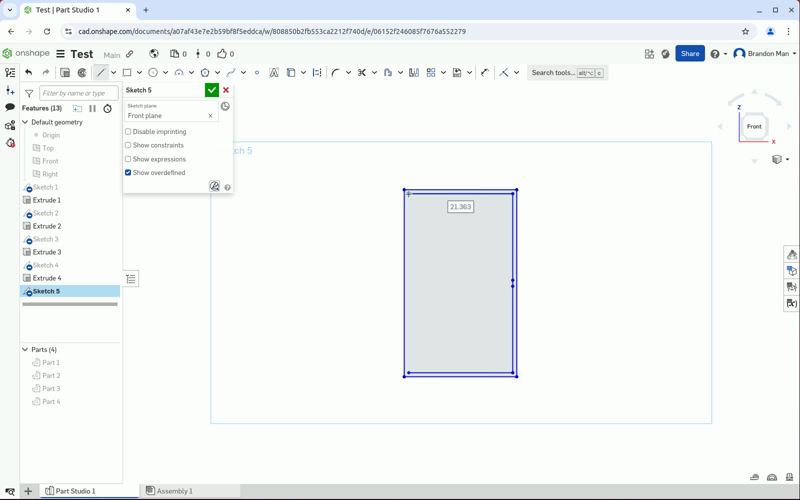
mouse_move(408, 280)
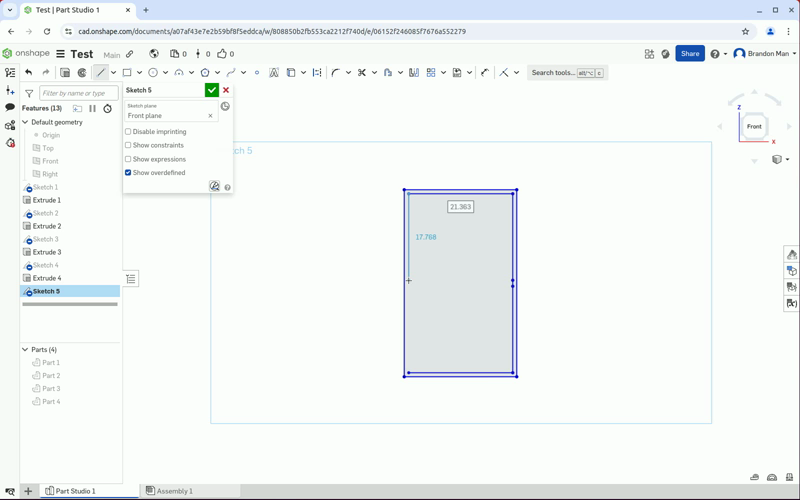
click(408, 280)
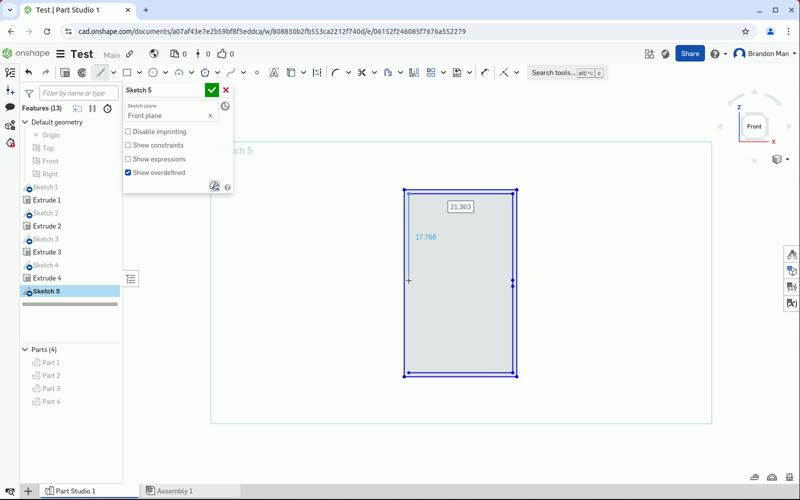
key_up(shift)
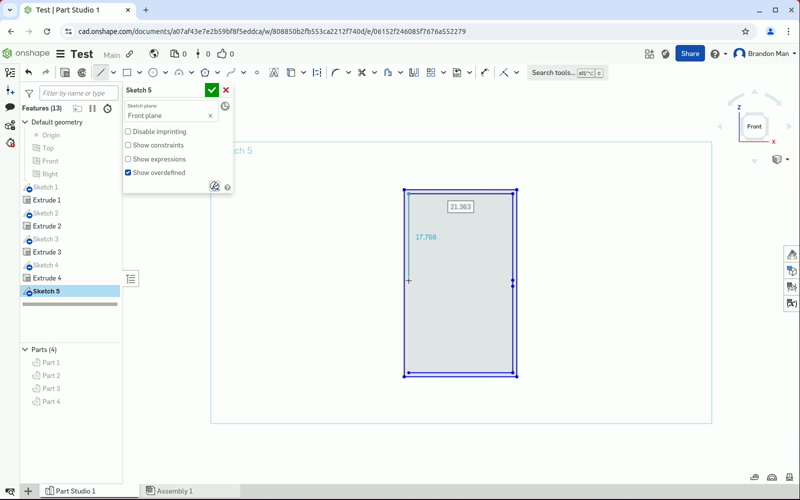
key_down(shift)
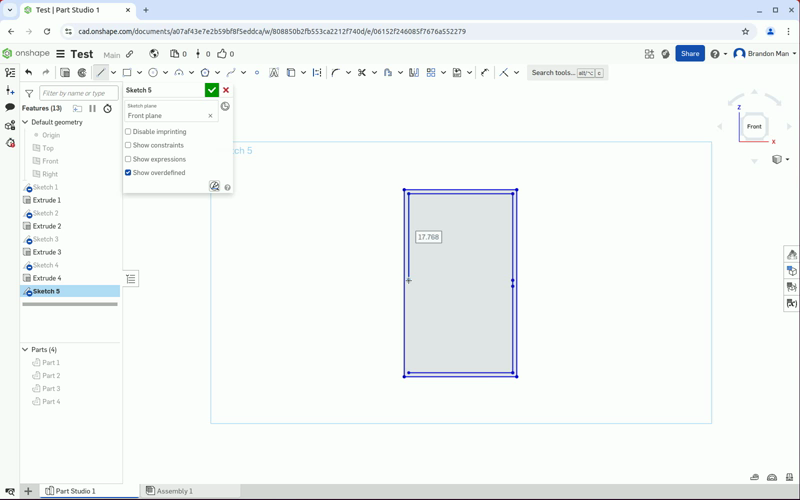
mouse_move(438, 280)
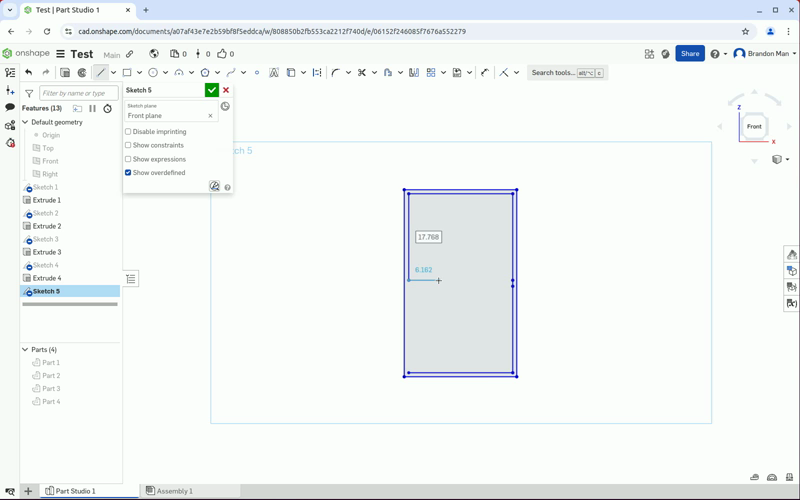
mouse_move(408, 286)
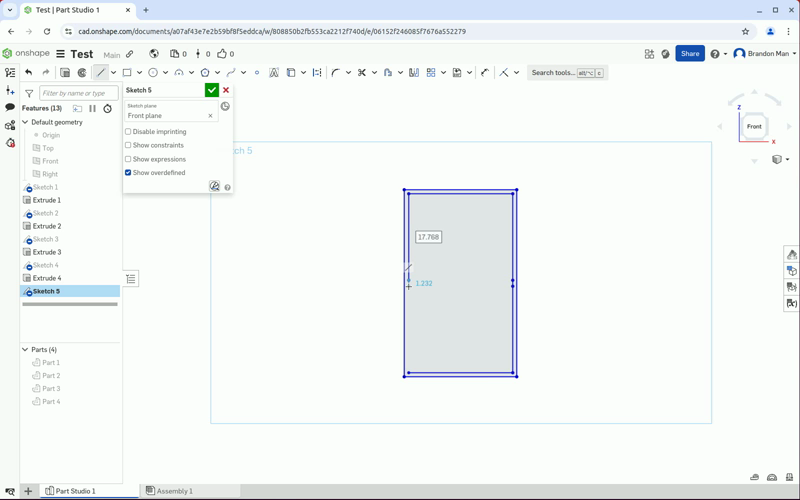
scroll(6)
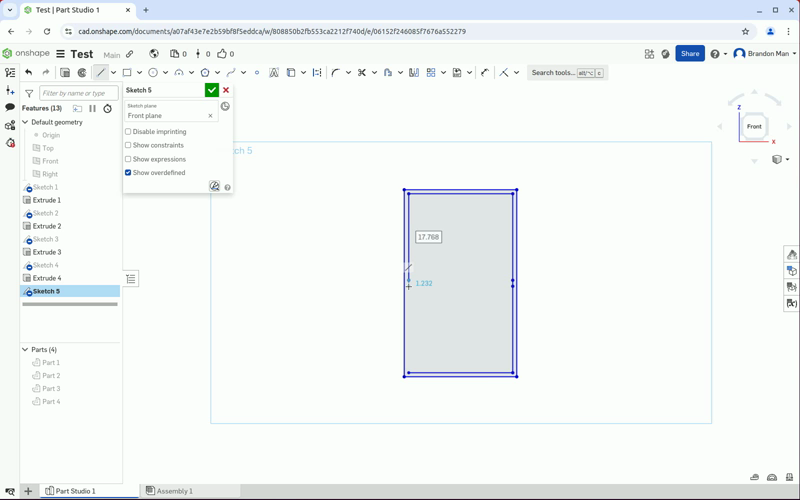
scroll(6)
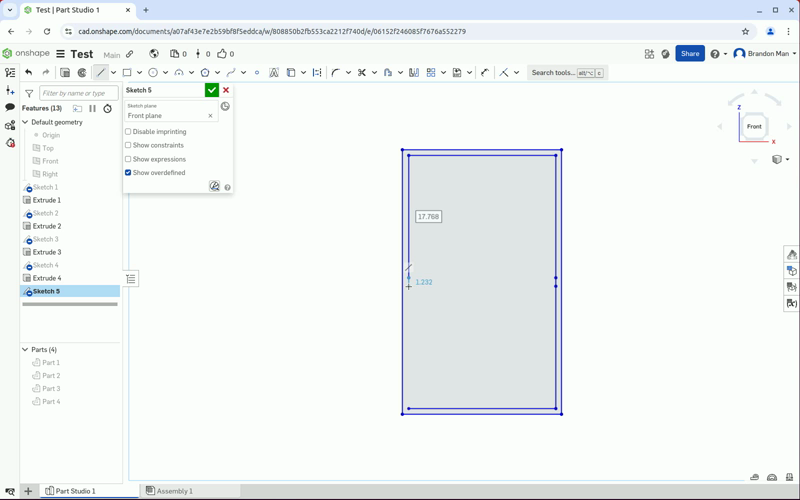
scroll(6)
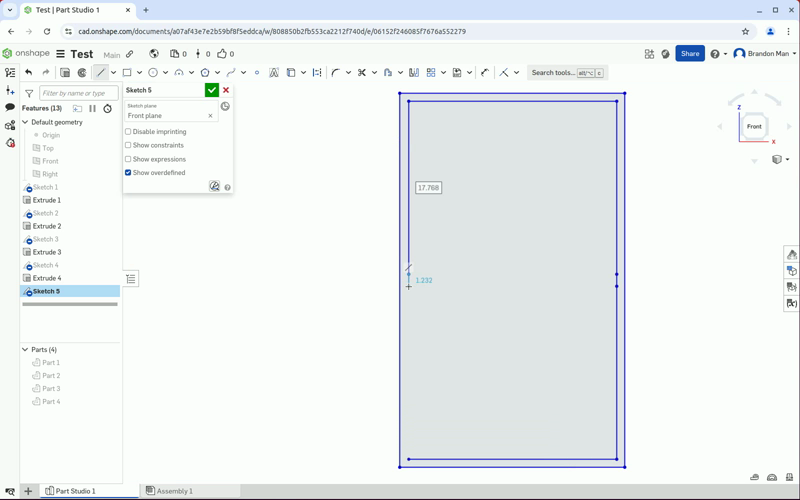
scroll(6)
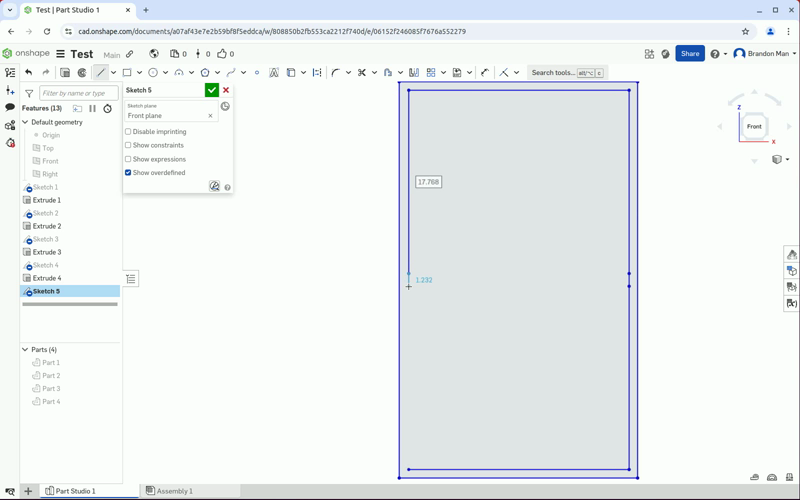
scroll(6)
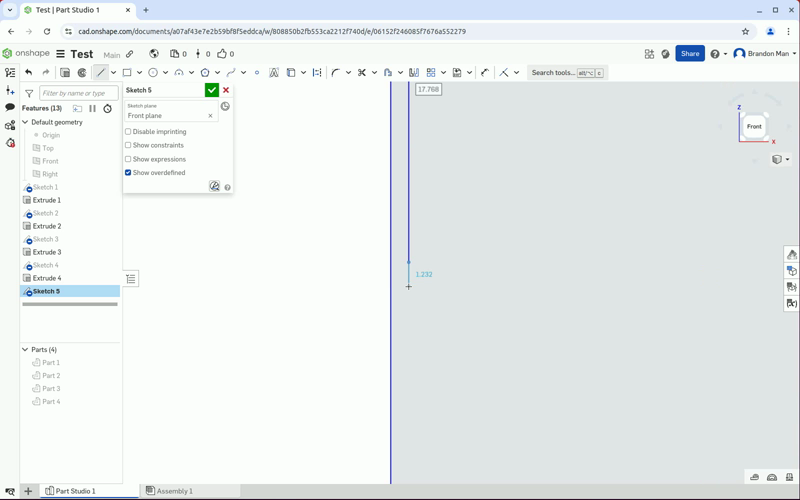
scroll(6)
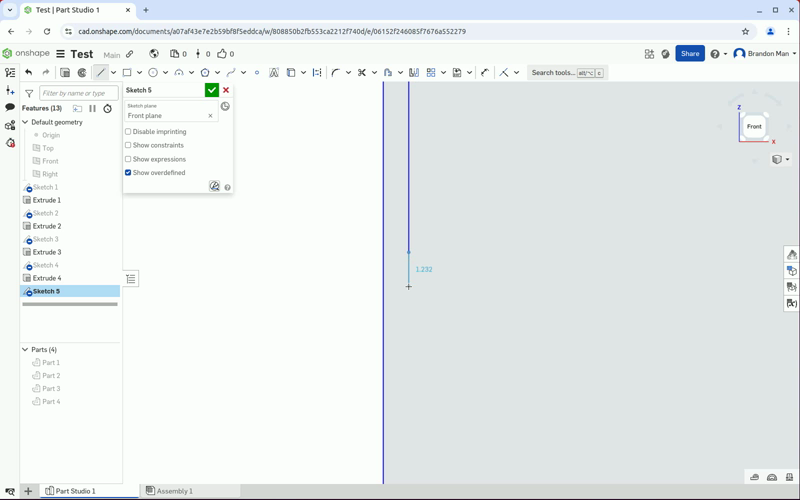
scroll(6)
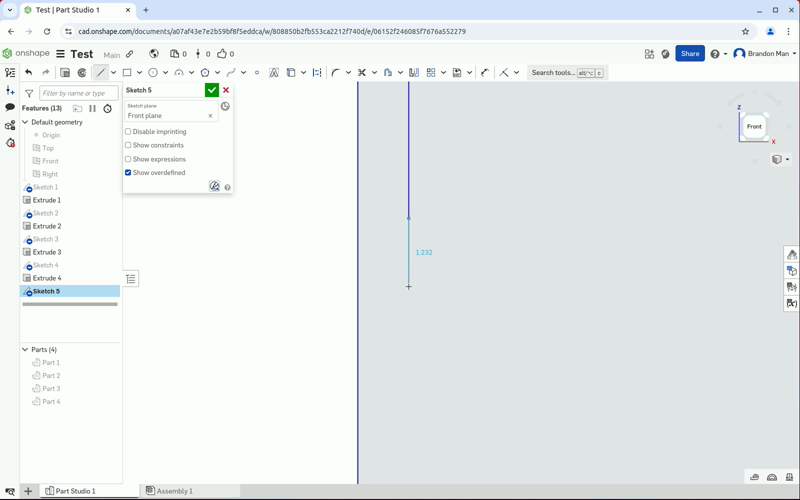
click(408, 286)
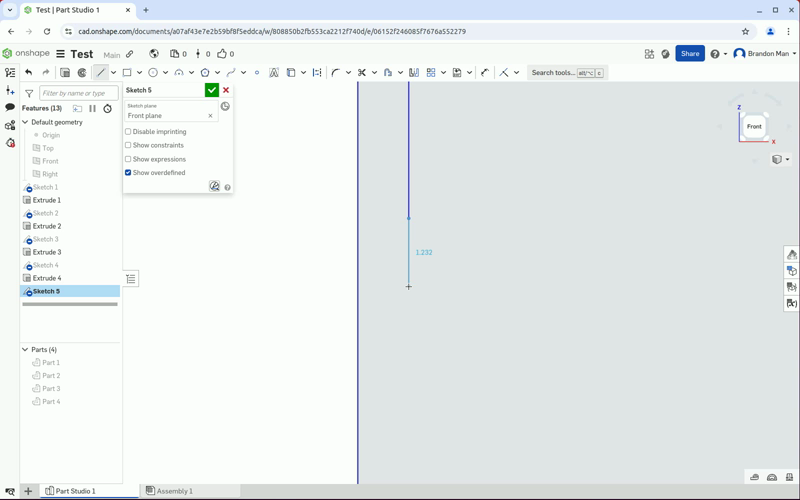
scroll(-6)
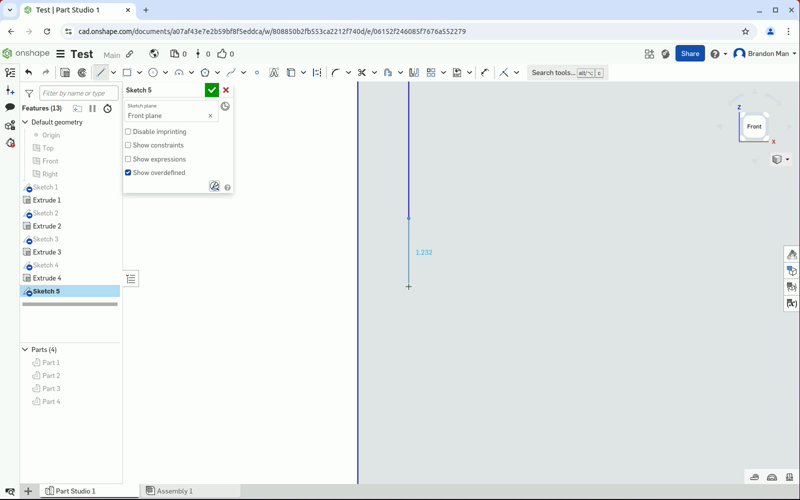
scroll(-6)
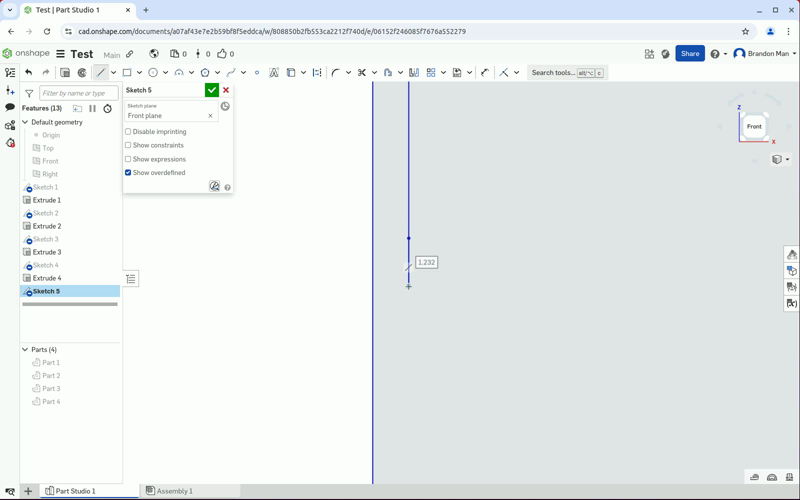
scroll(-6)
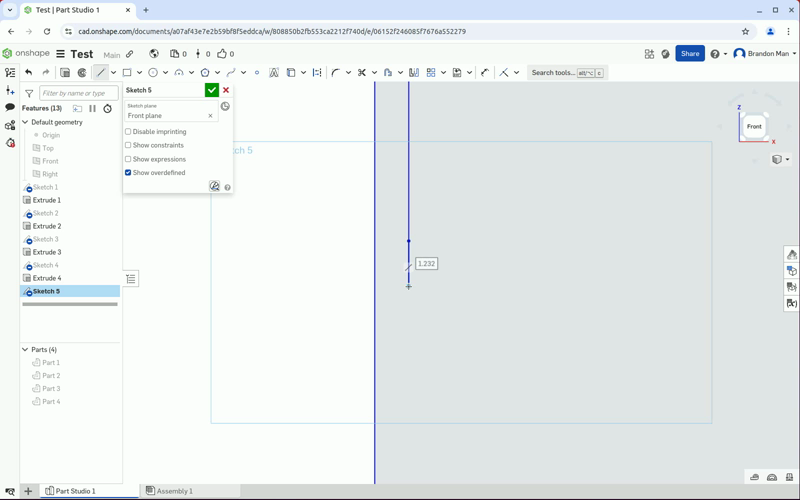
scroll(-6)
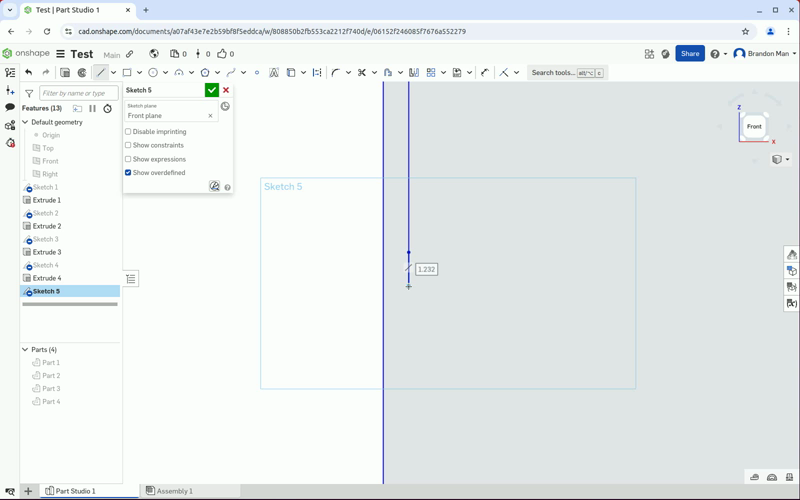
scroll(-6)
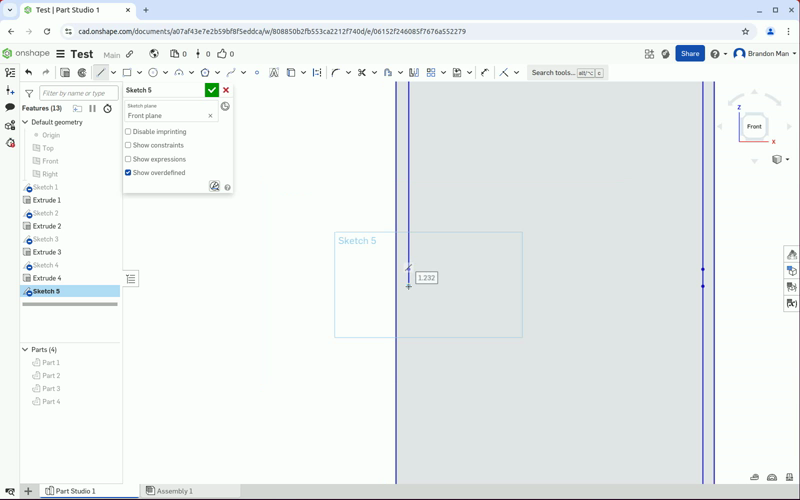
scroll(-6)
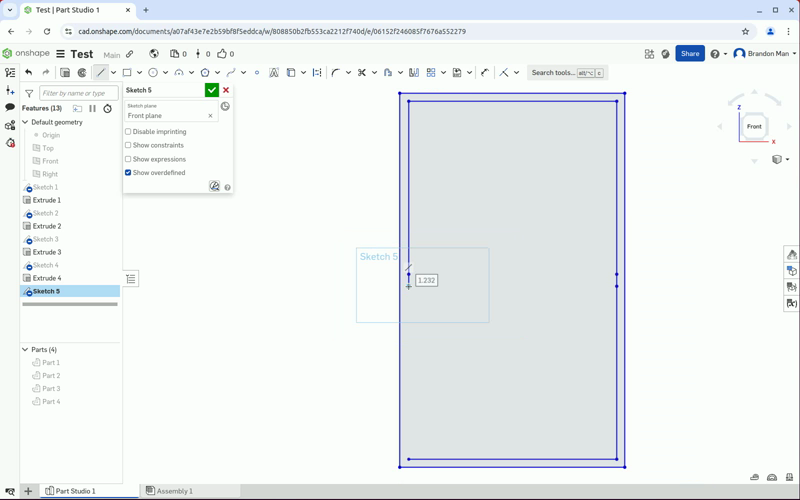
scroll(-6)
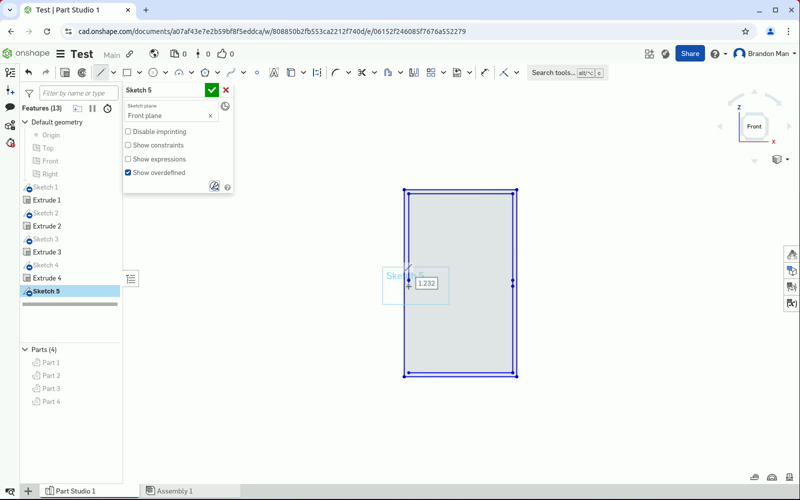
key_up(shift)
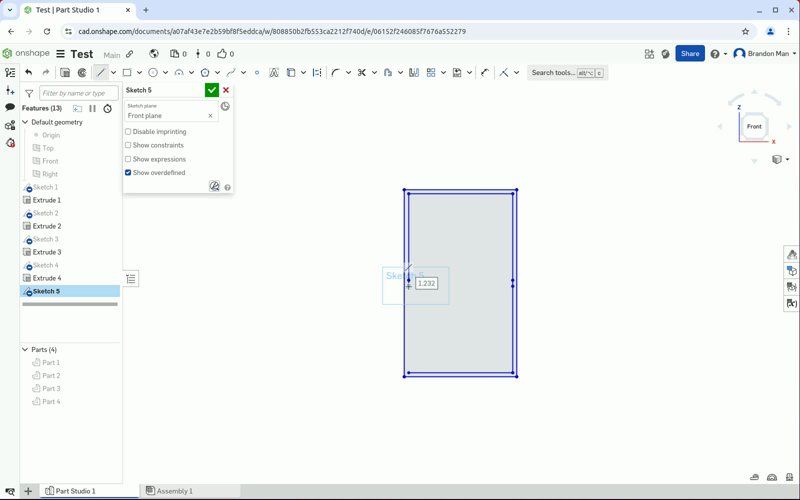
key_down(shift)
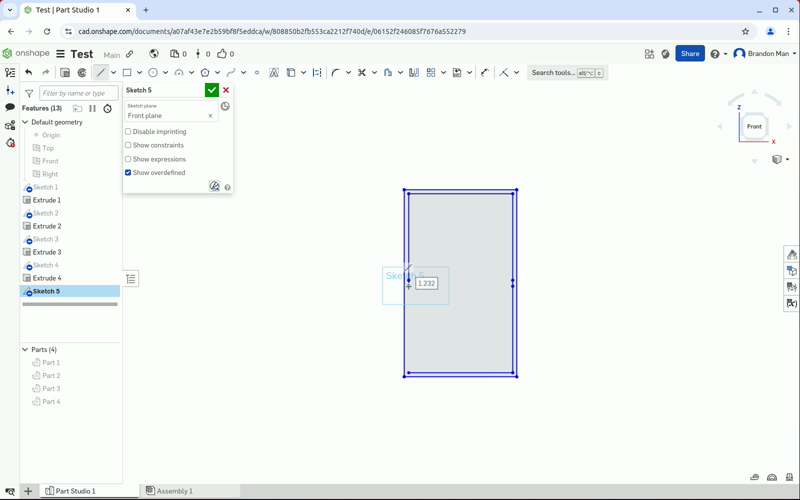
mouse_move(408, 372)
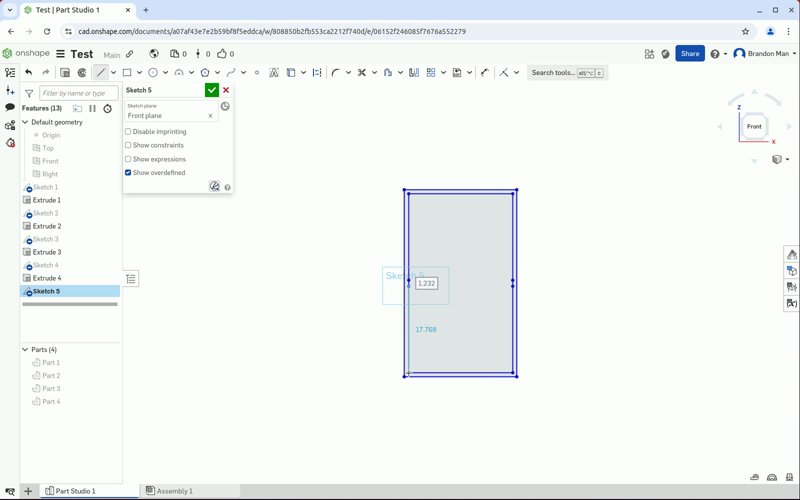
key_up(shift)
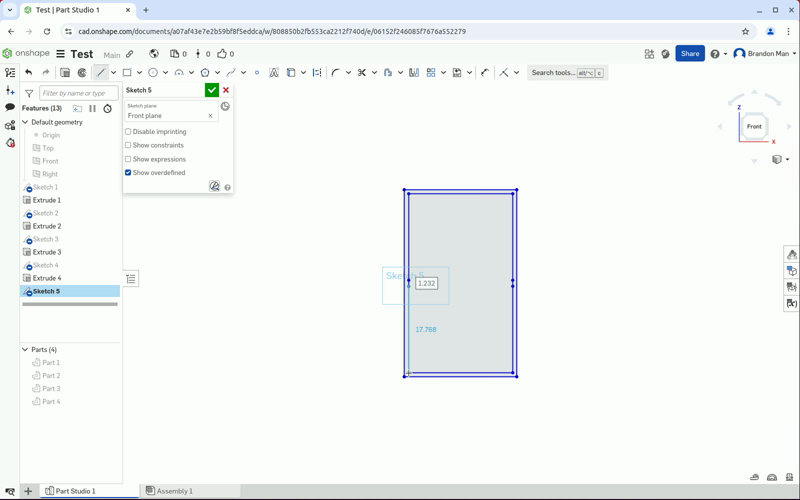
click(408, 372)
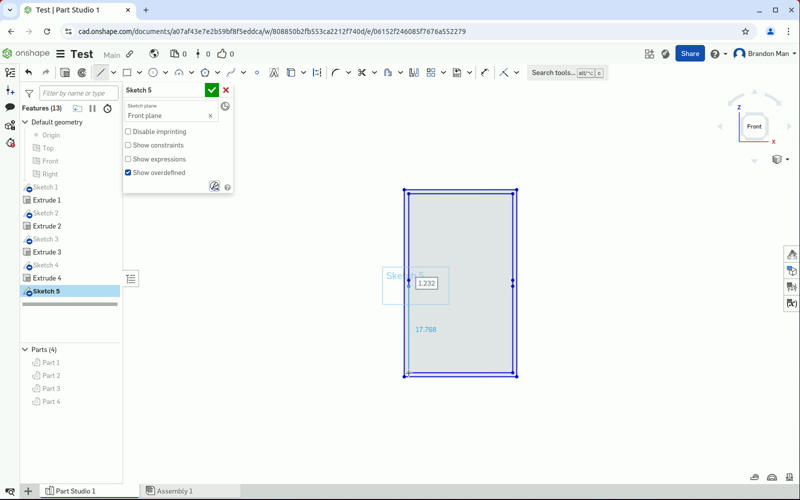
key(esc)
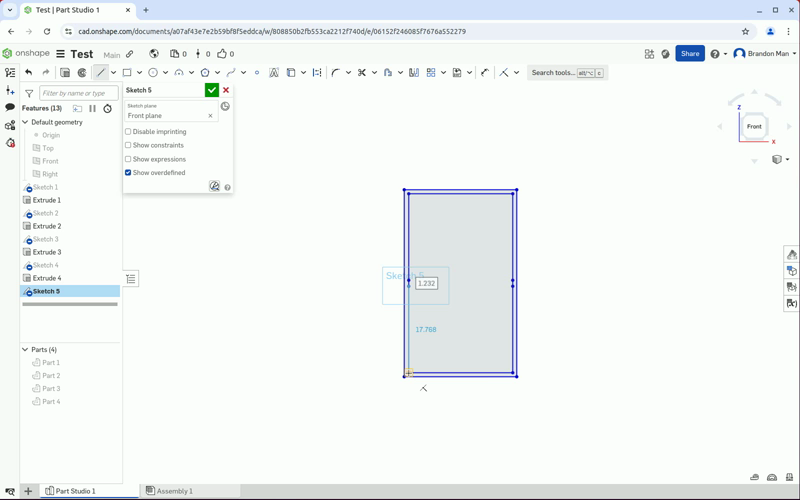
mouse_move(406, 358)
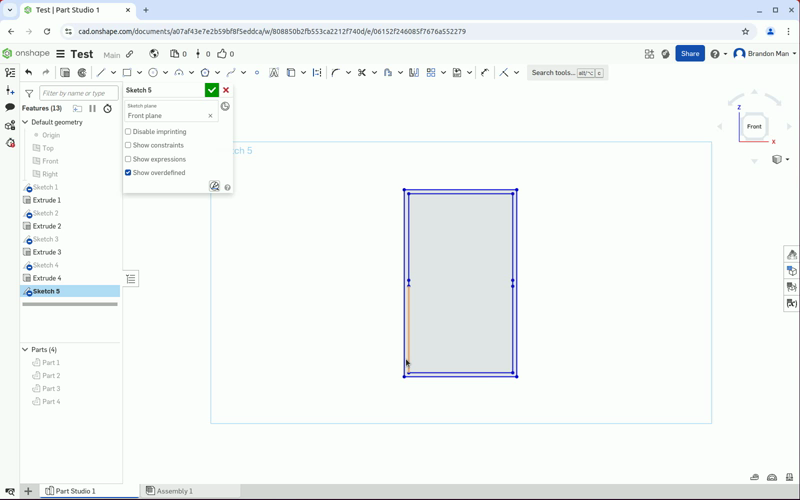
click(406, 358)
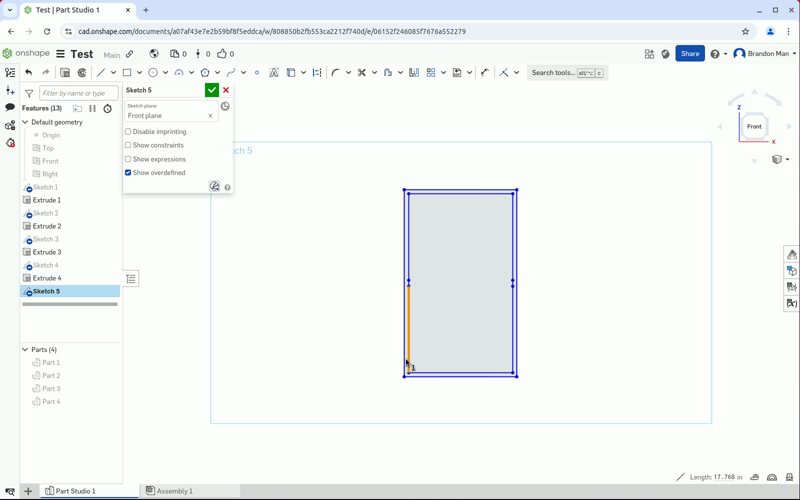
mouse_move(73, 352)
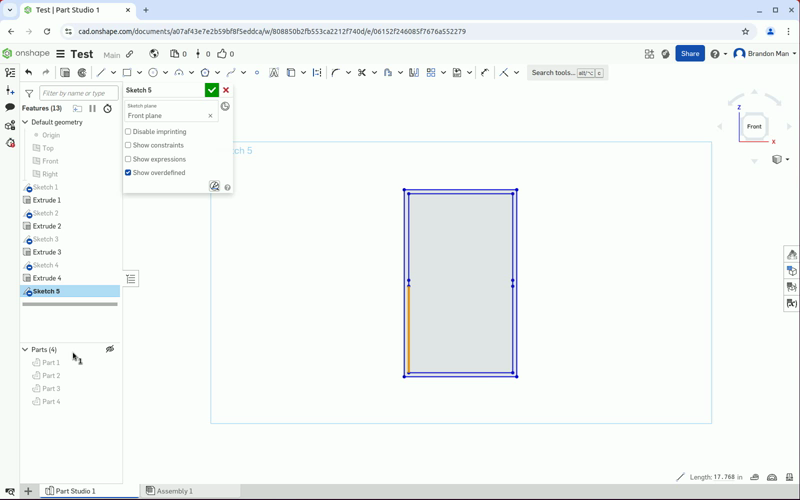
key(shift+y)
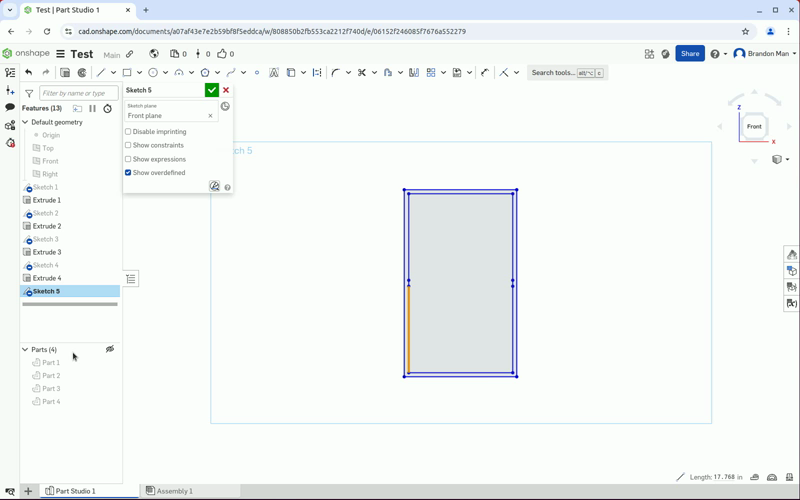
key(shift+e)
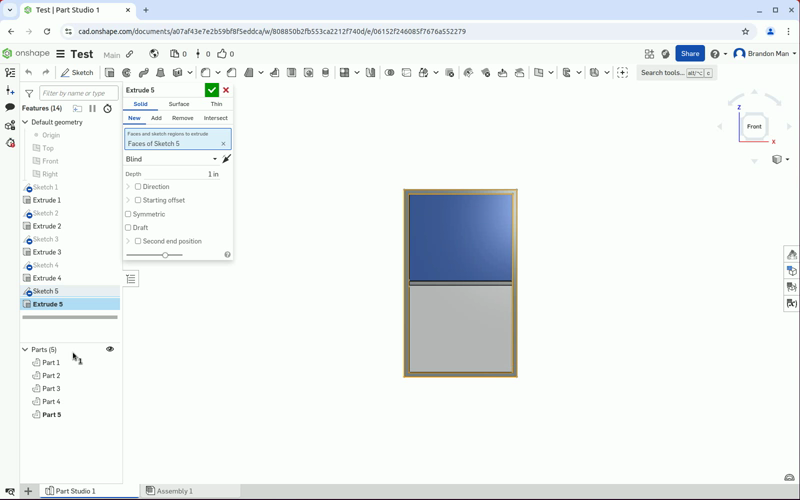
mouse_move(143, 106)
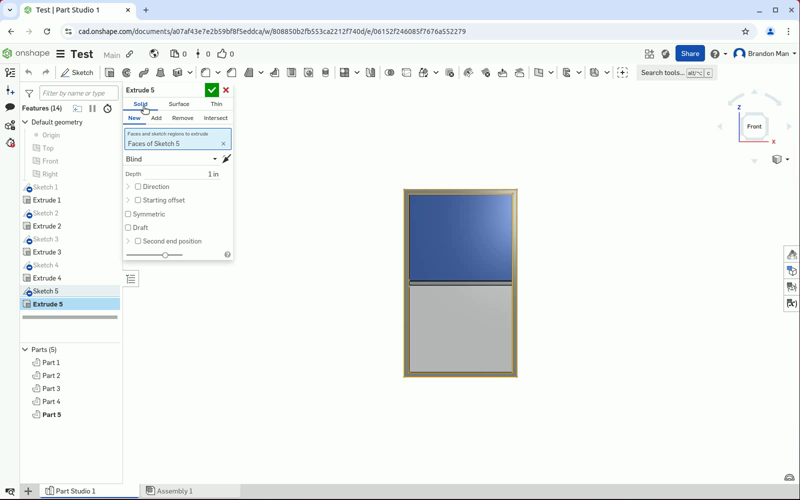
click(143, 106)
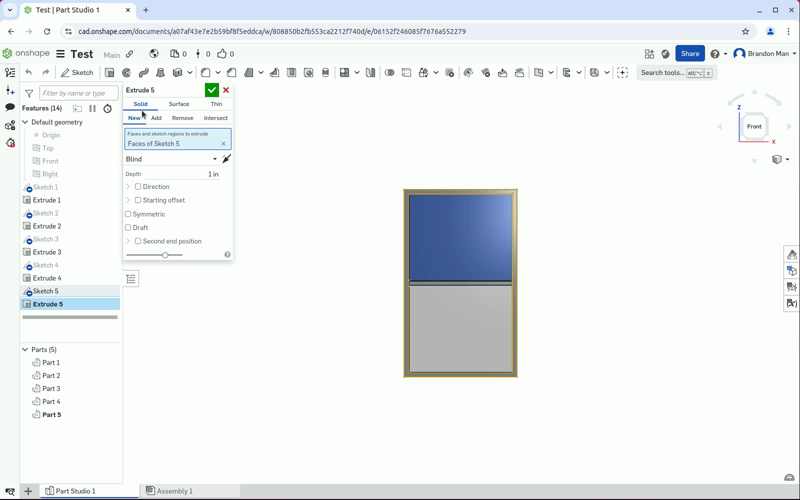
mouse_move(137, 120)
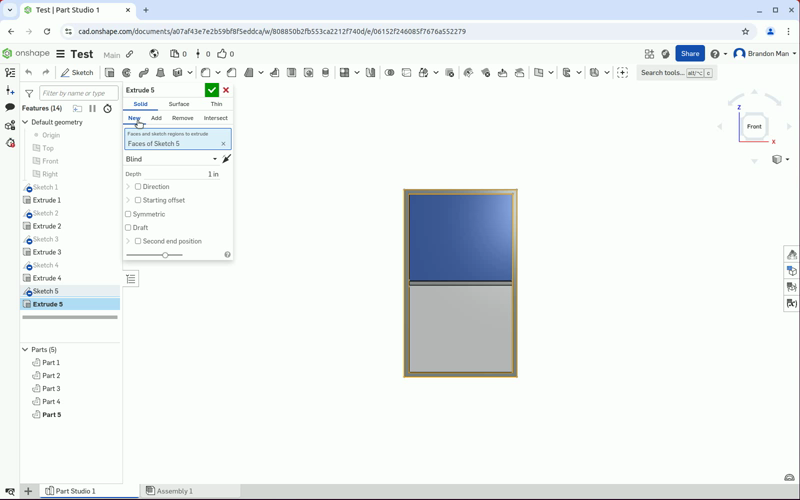
click(137, 120)
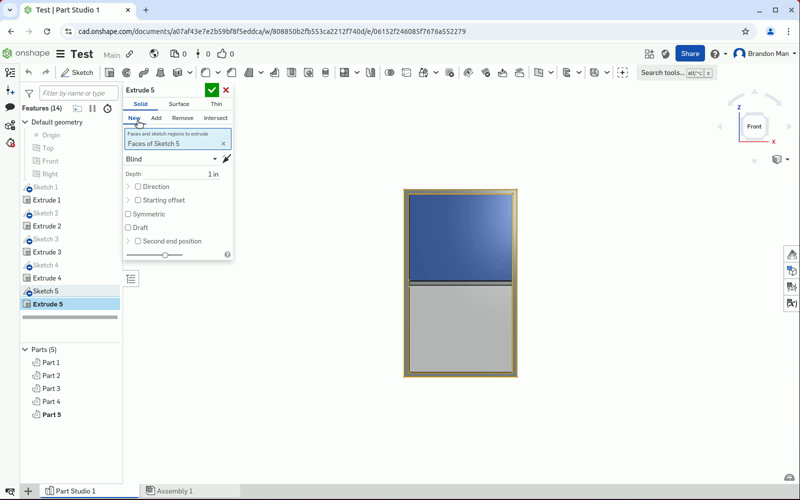
key(tab, 4)
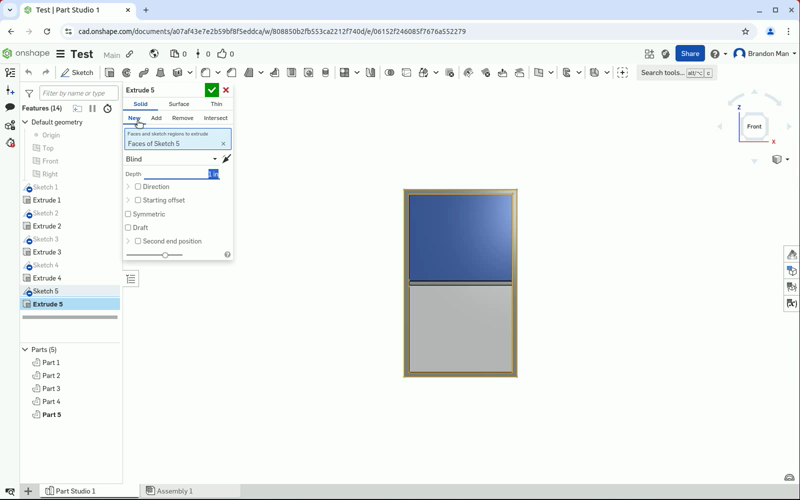
text(23.108)
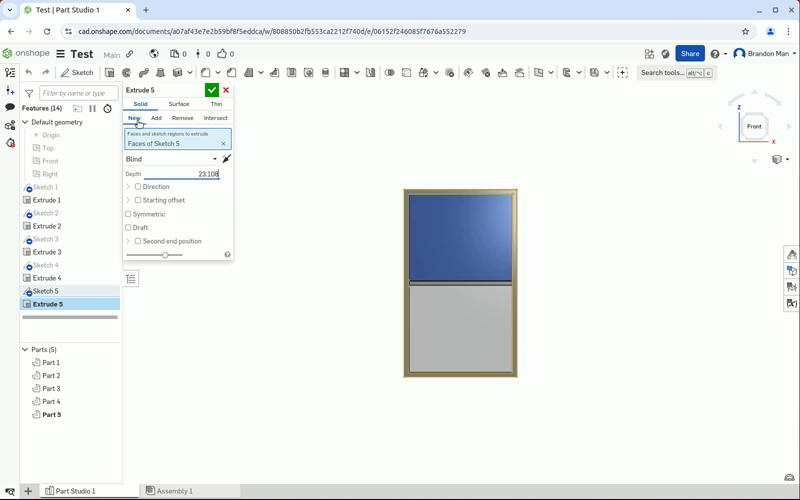
key(enter)
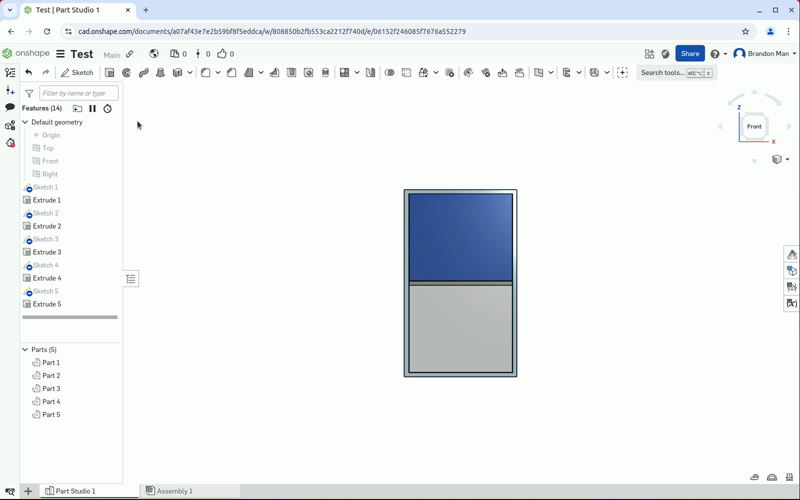
key(shift+h)
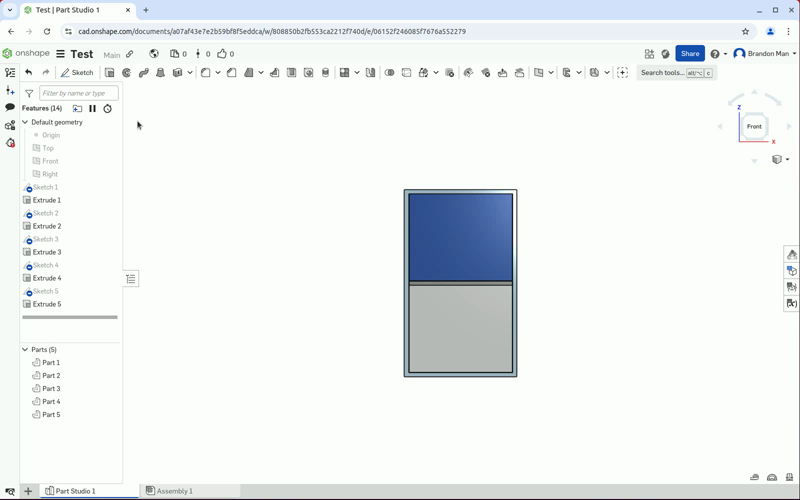
key(shift+h)
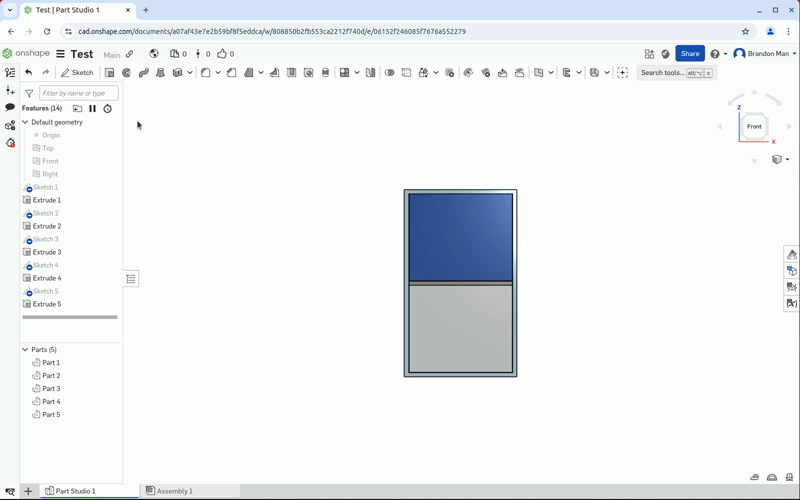
mouse_move(73, 189)
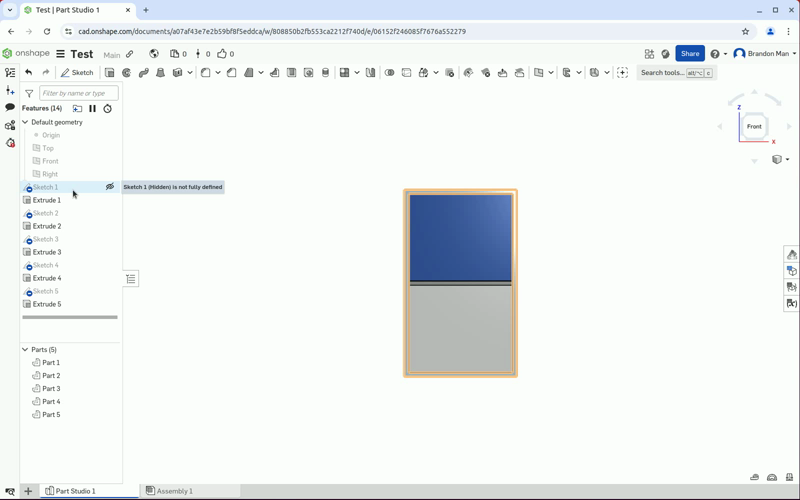
click(73, 189)
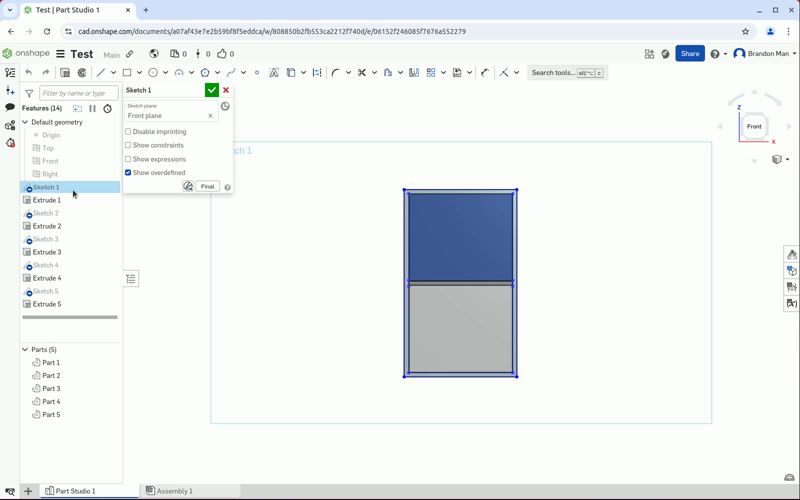
mouse_move(229, 92)
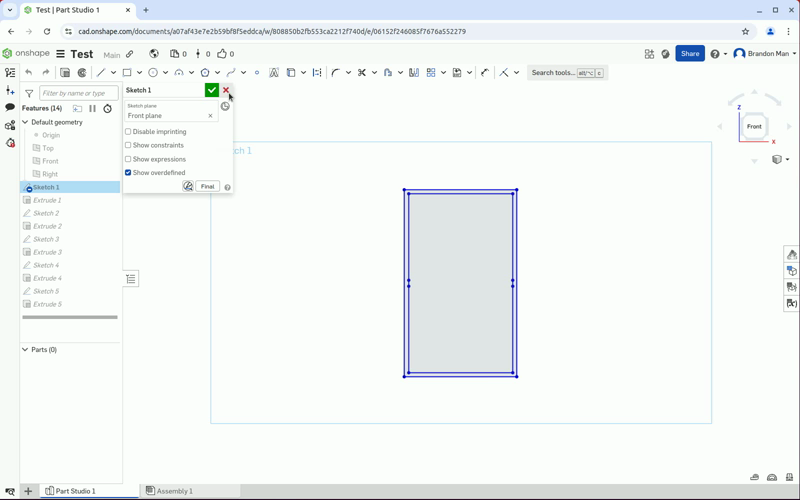
click(229, 92)
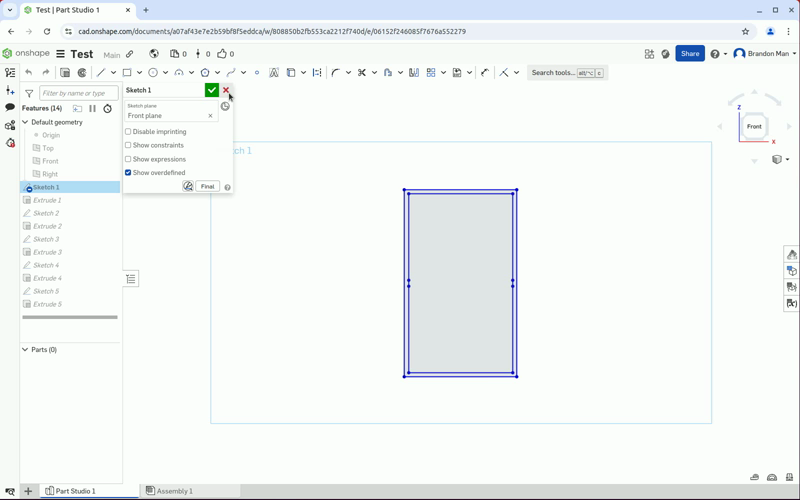
key(shift+s)
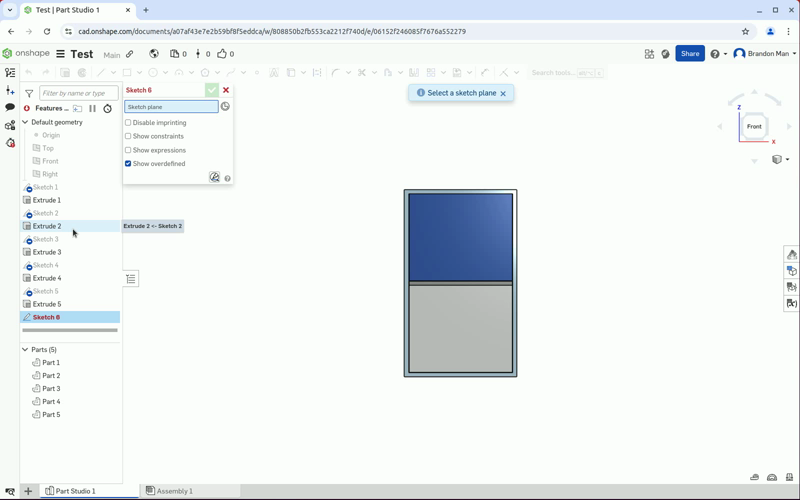
scroll(3)
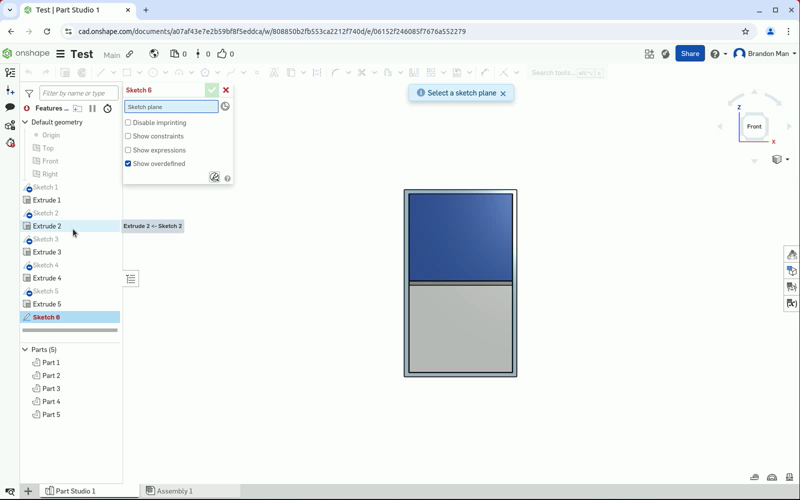
mouse_move(73, 163)
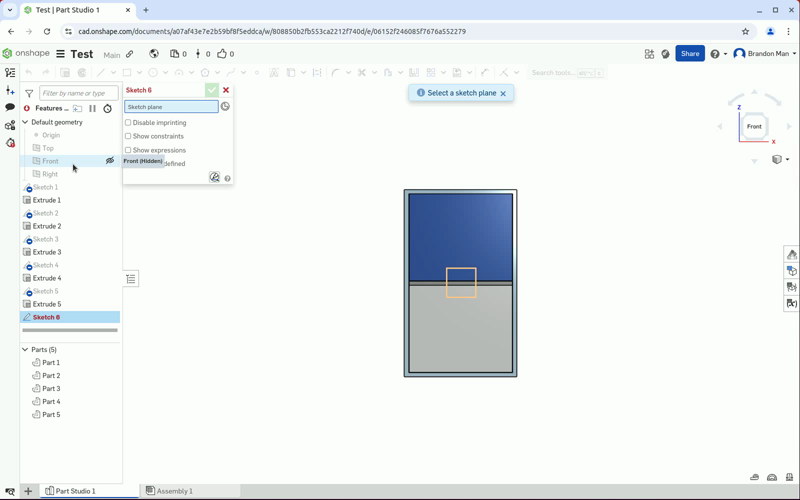
click(73, 163)
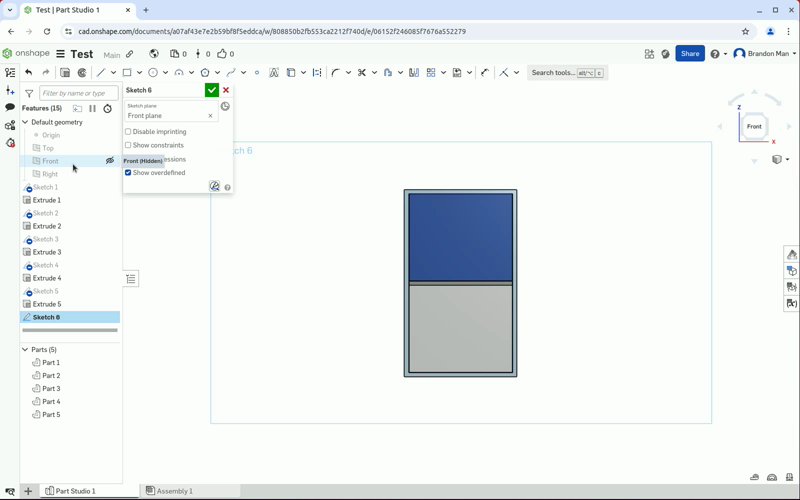
mouse_move(73, 352)
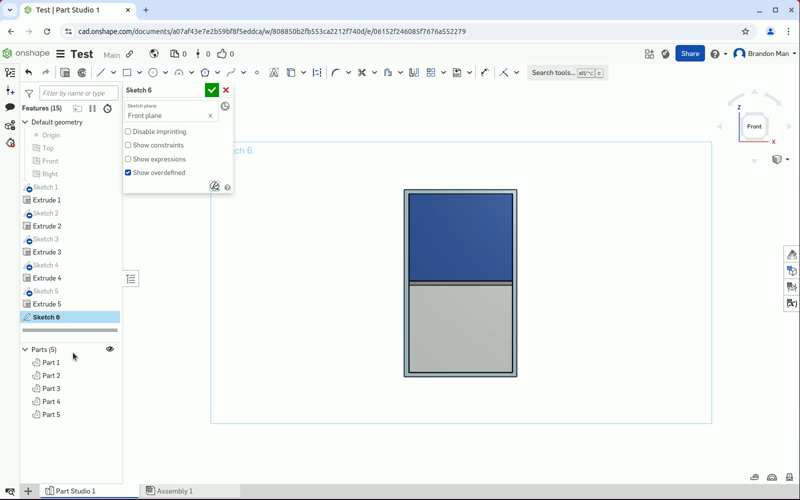
key(y)
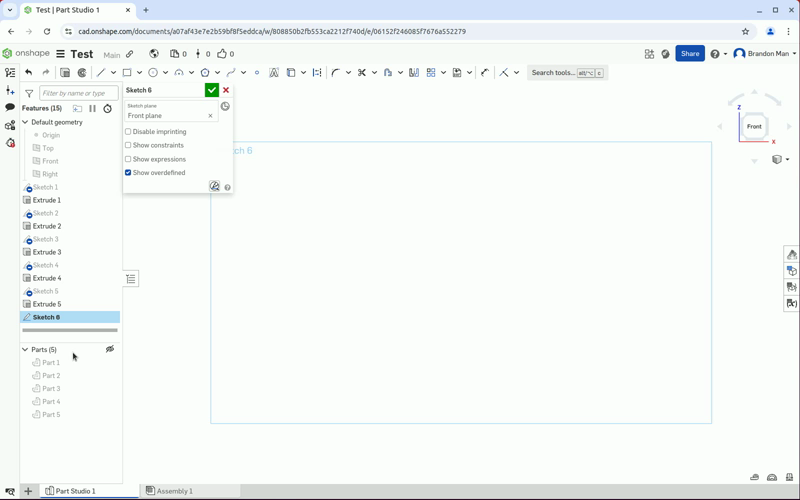
key(l)
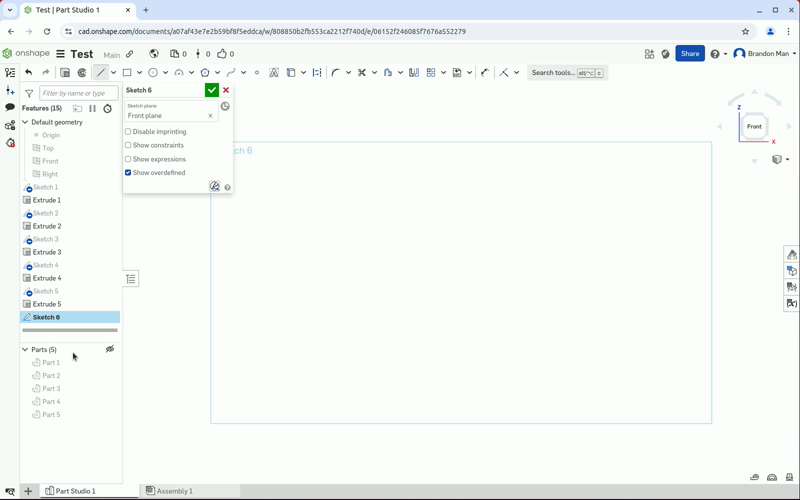
key_down(shift)
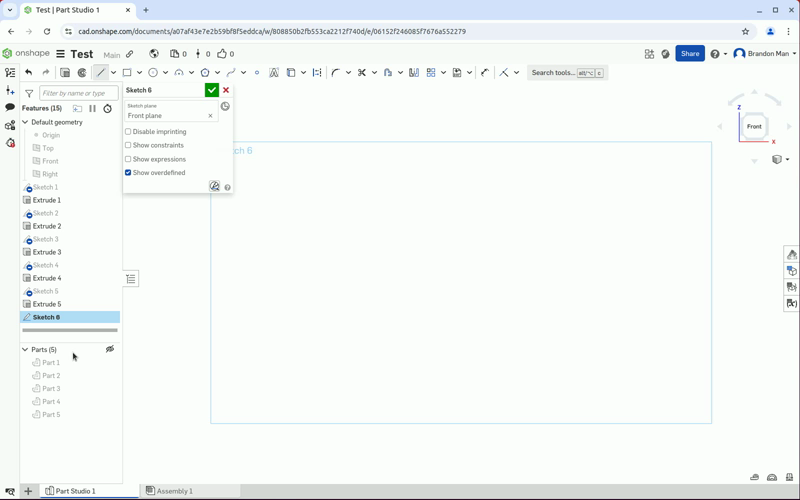
mouse_move(409, 285)
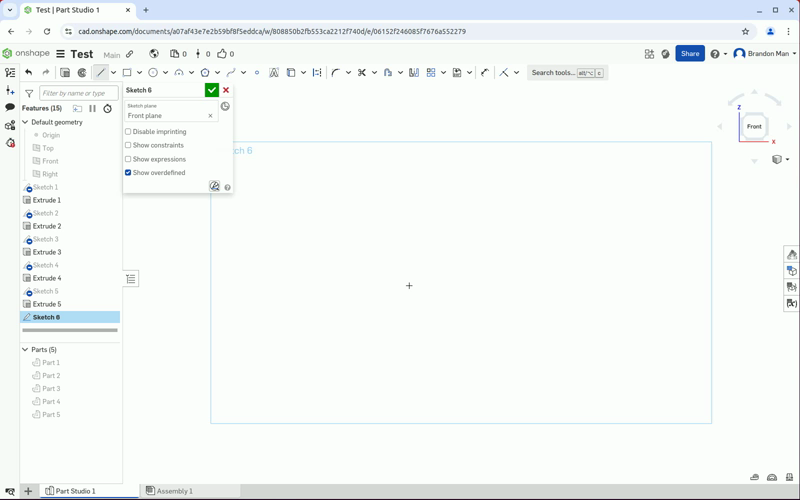
click(409, 285)
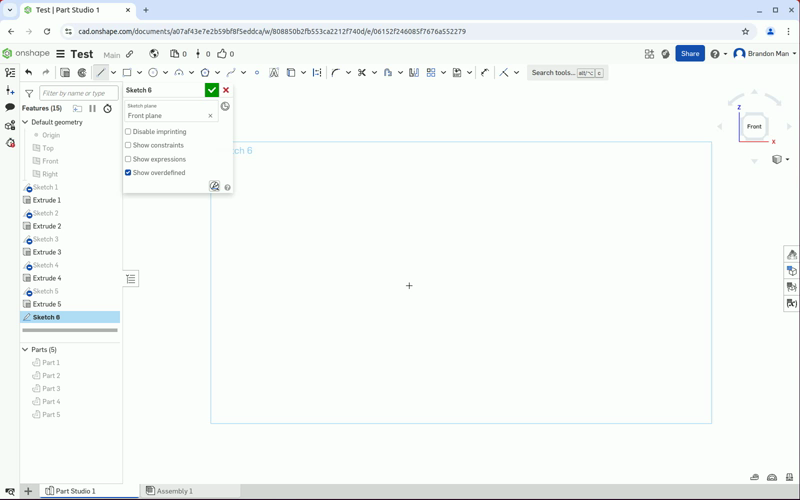
key_up(shift)
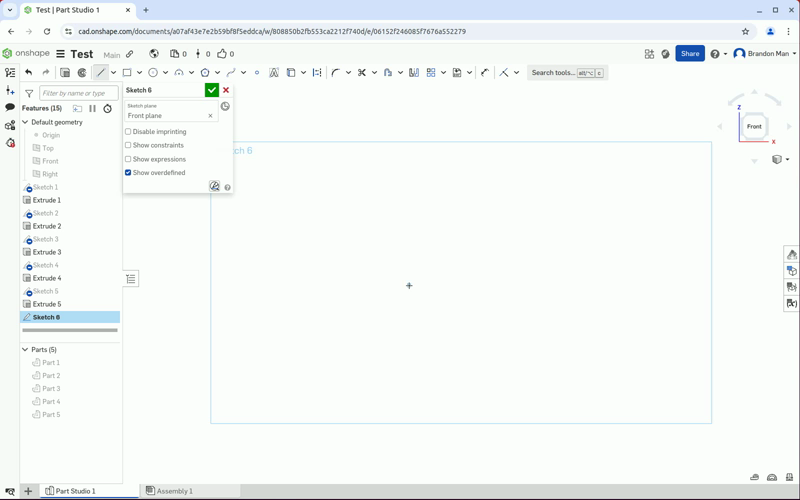
key_down(shift)
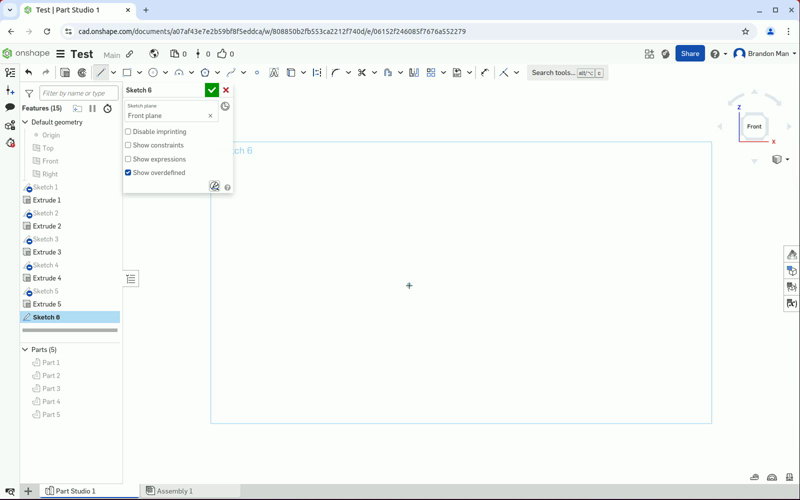
mouse_move(512, 285)
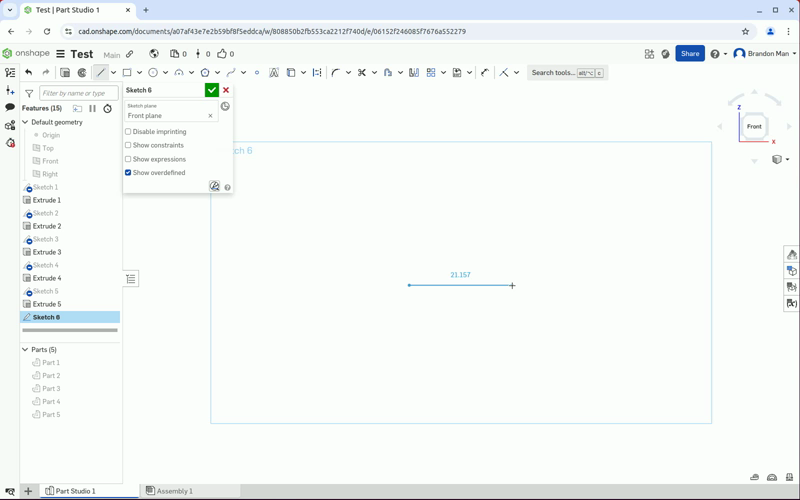
click(512, 285)
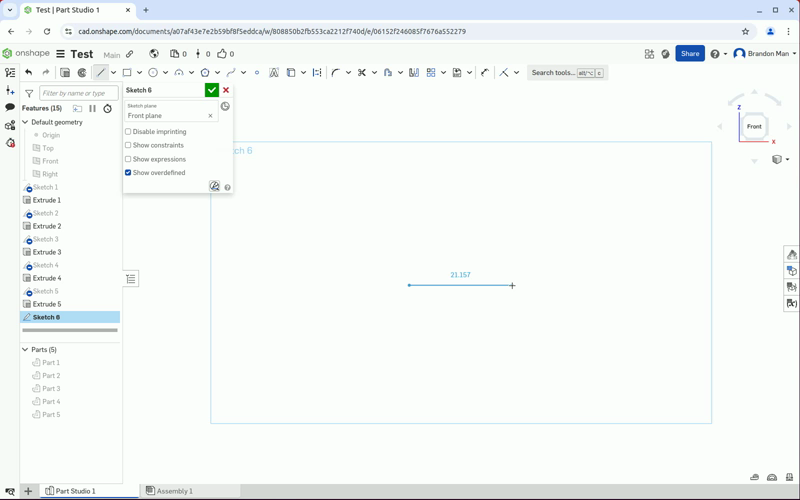
key_up(shift)
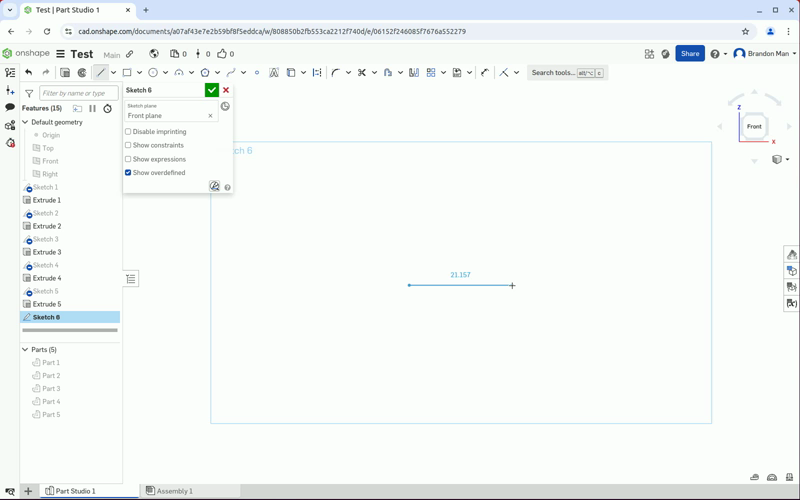
key_down(shift)
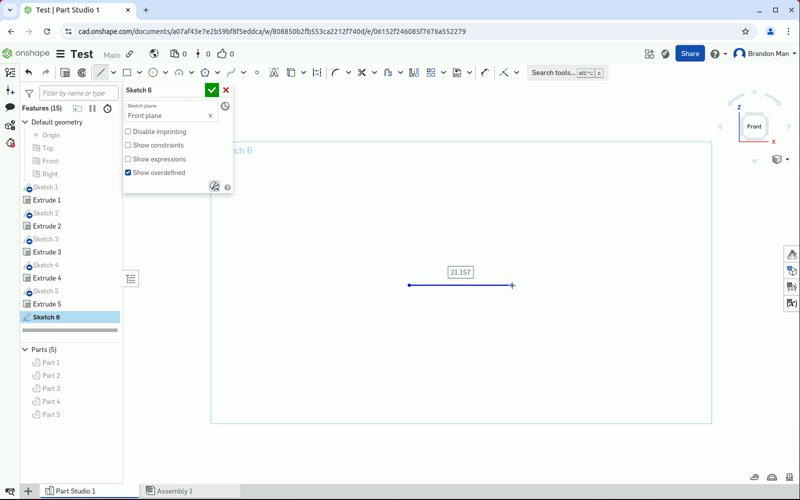
mouse_move(542, 285)
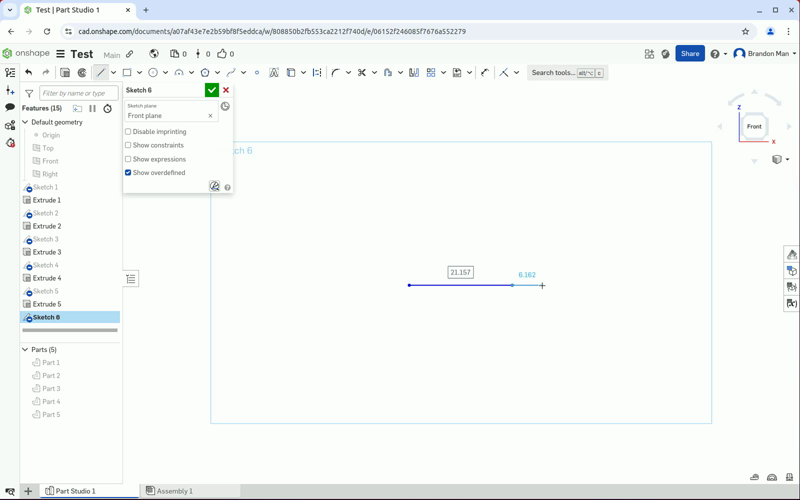
mouse_move(512, 281)
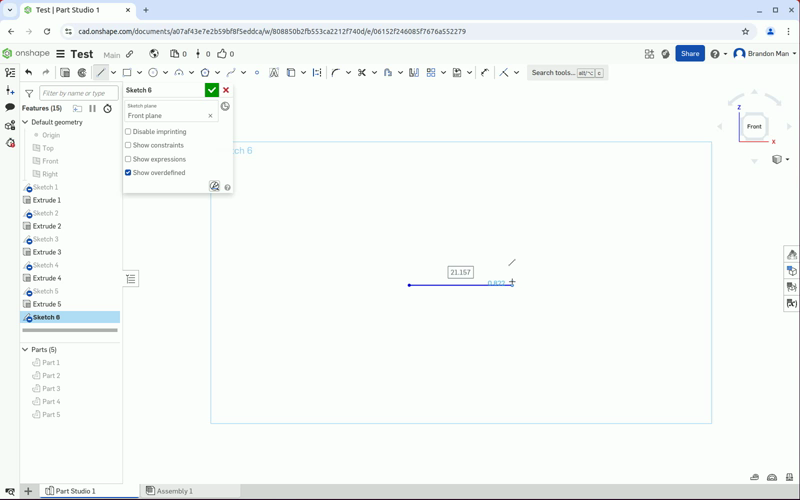
scroll(6)
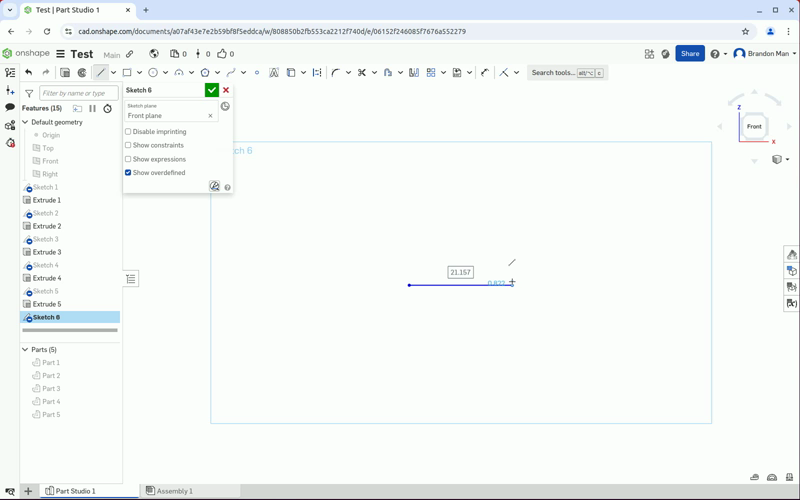
scroll(6)
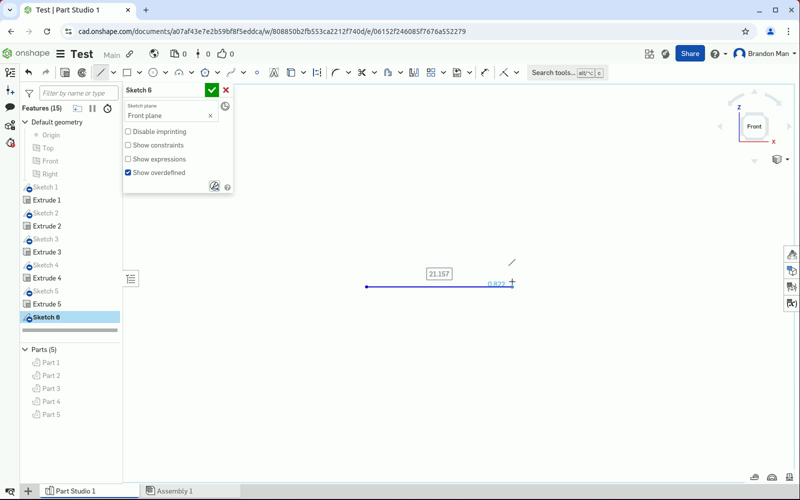
scroll(6)
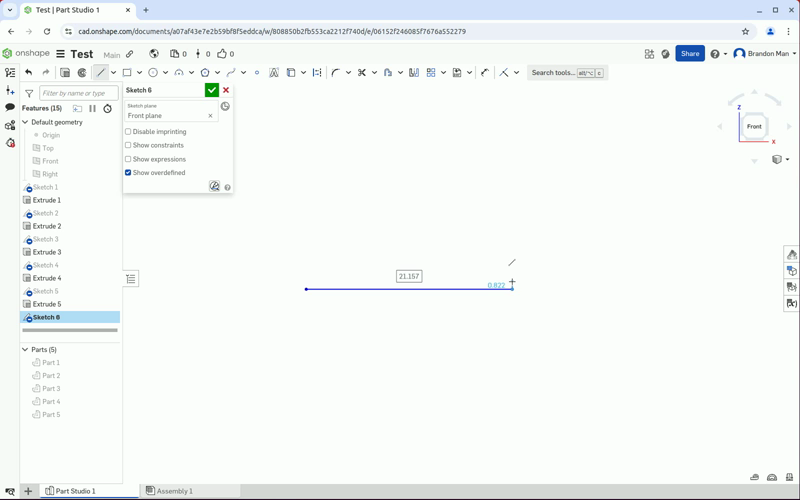
scroll(6)
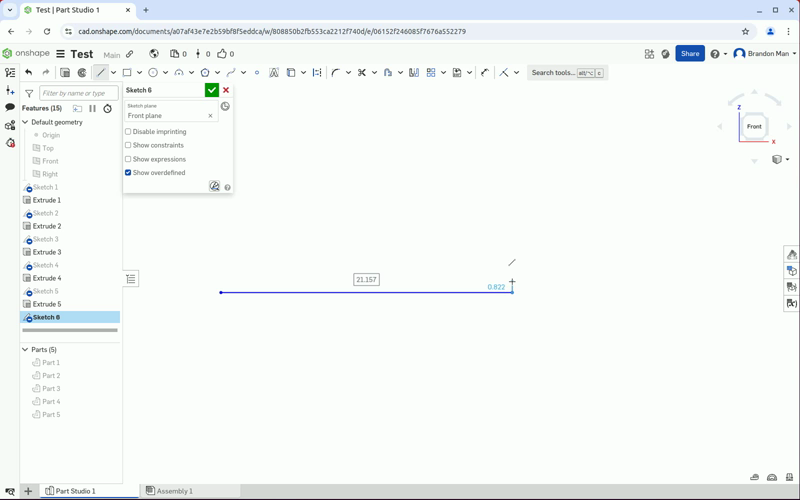
scroll(6)
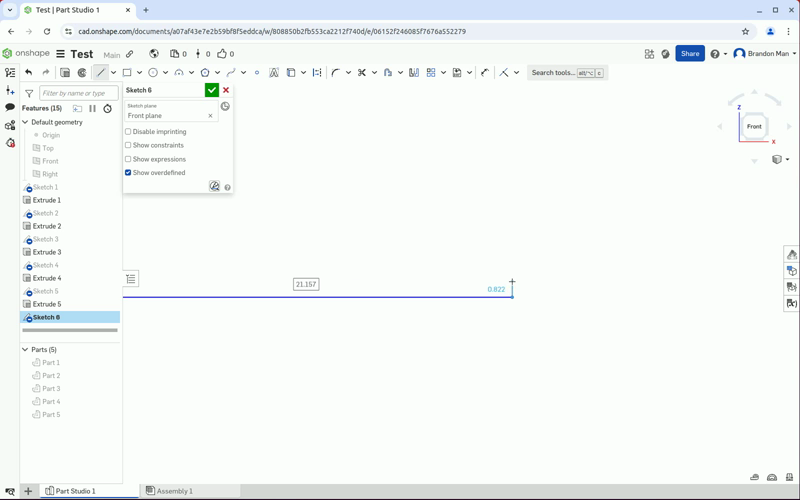
scroll(6)
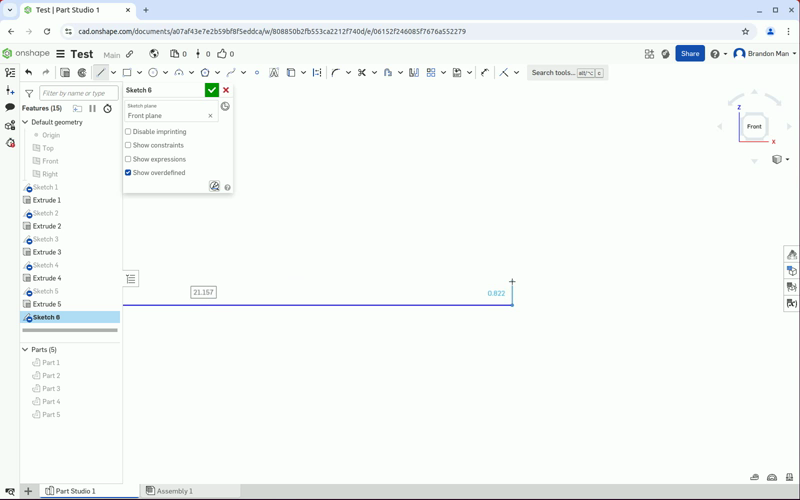
scroll(6)
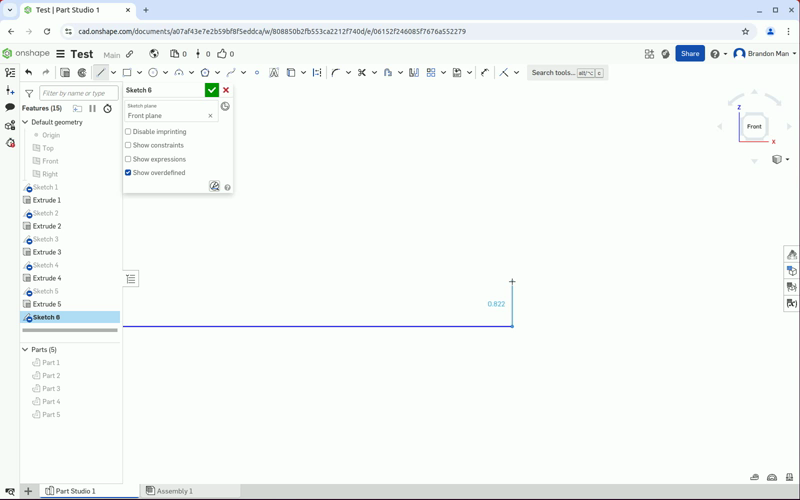
click(512, 281)
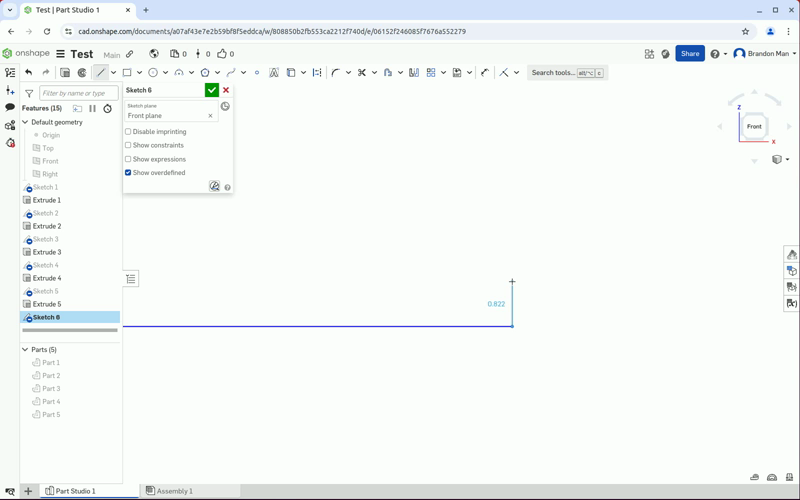
scroll(-6)
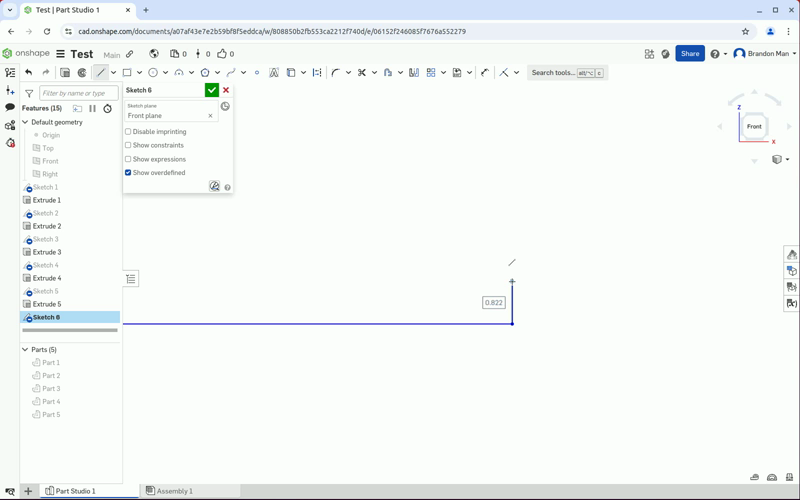
scroll(-6)
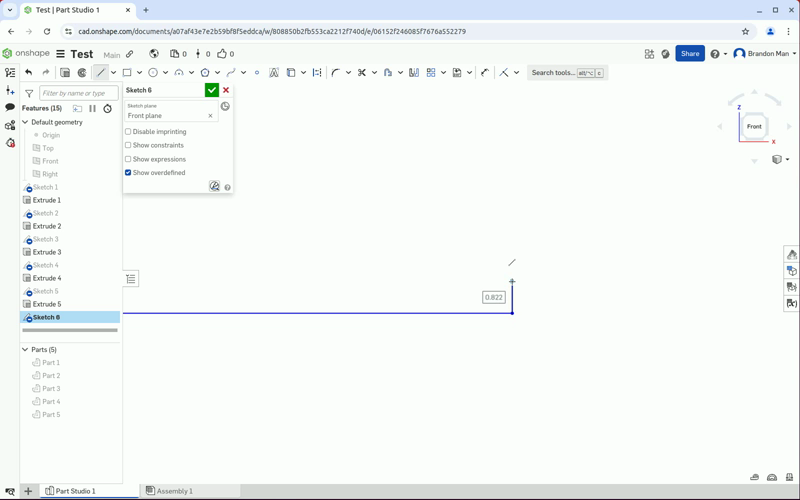
scroll(-6)
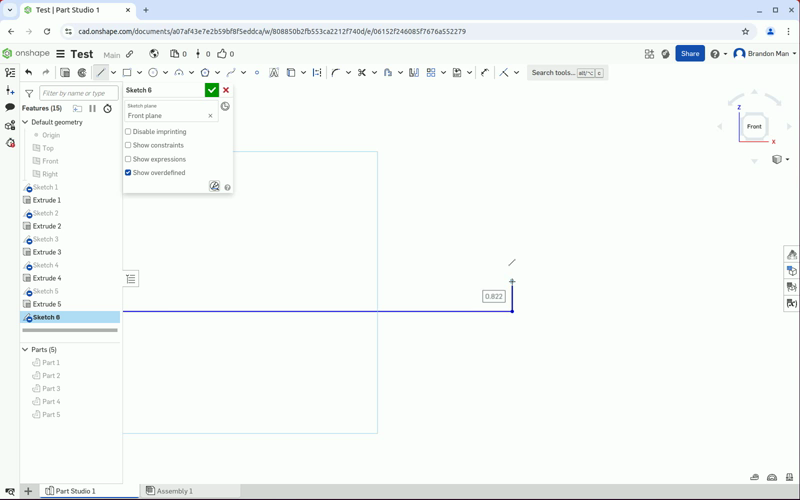
scroll(-6)
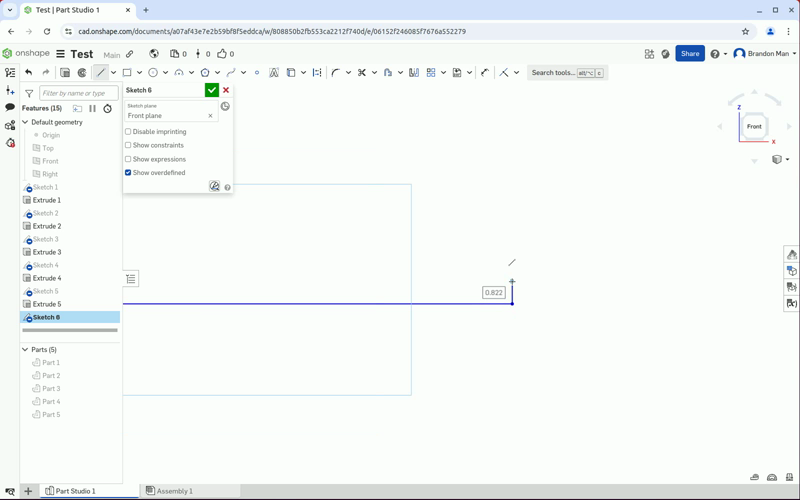
scroll(-6)
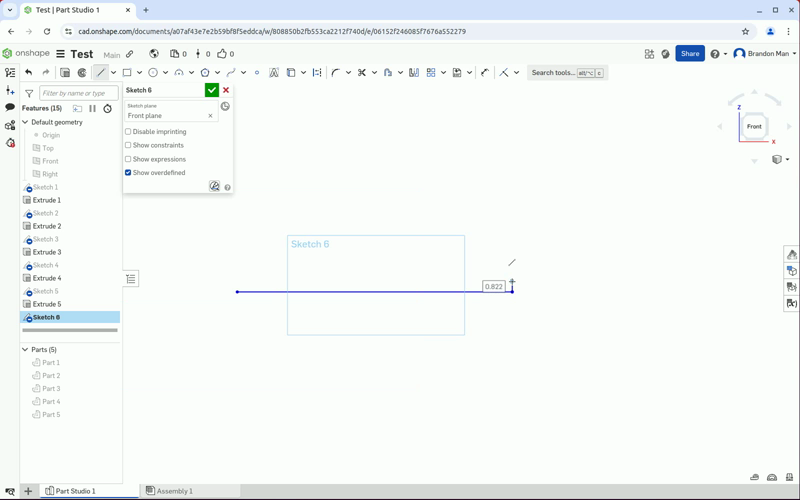
scroll(-6)
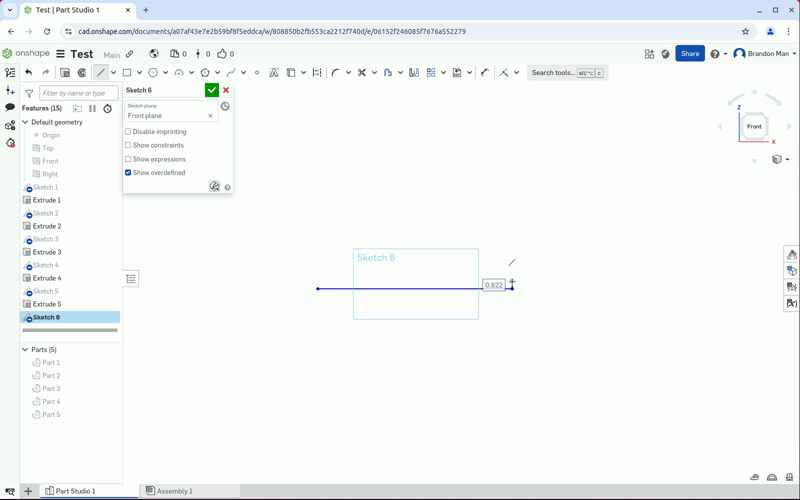
scroll(-6)
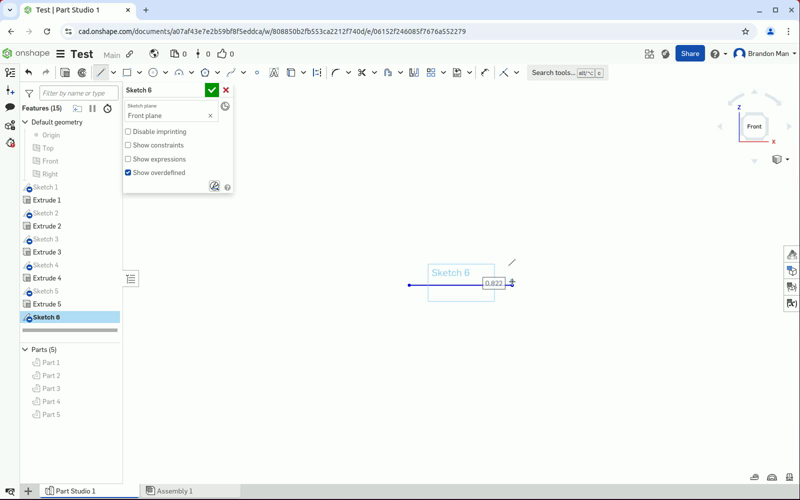
key_up(shift)
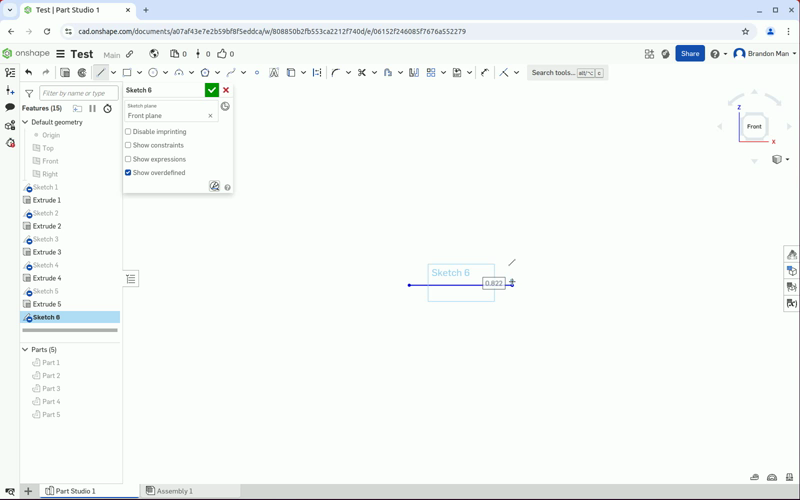
key_down(shift)
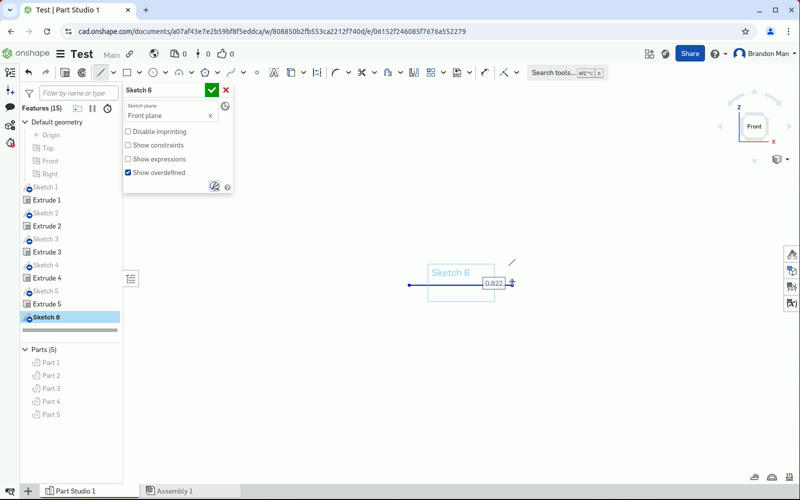
mouse_move(409, 281)
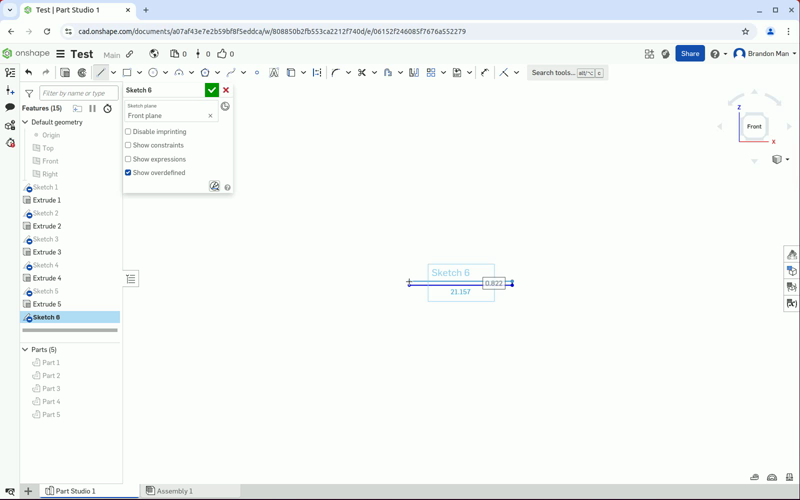
scroll(6)
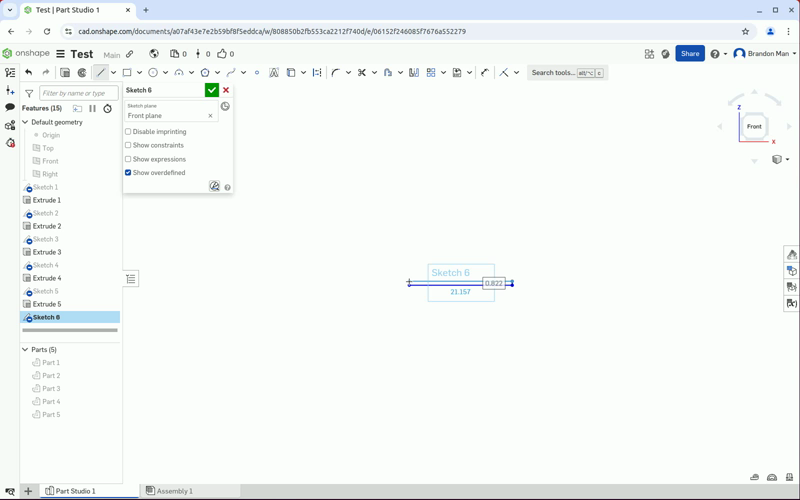
scroll(6)
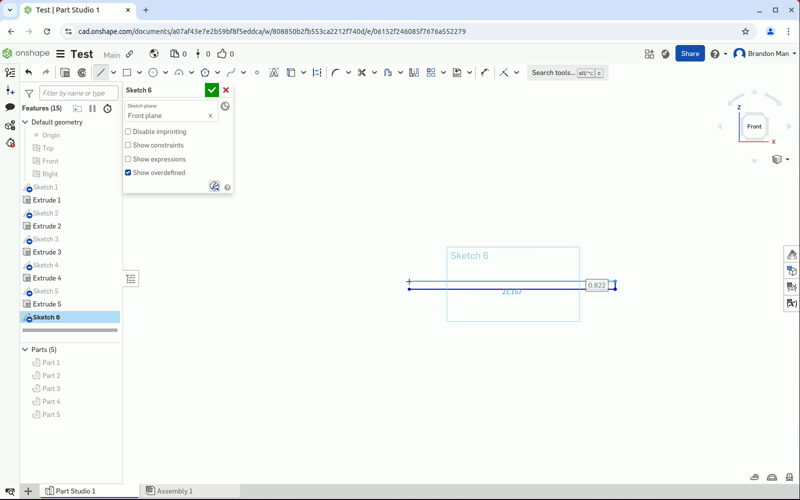
scroll(6)
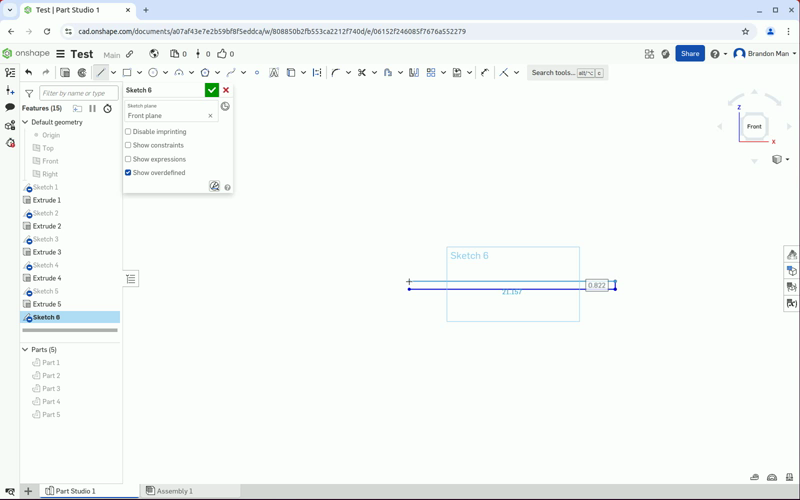
scroll(6)
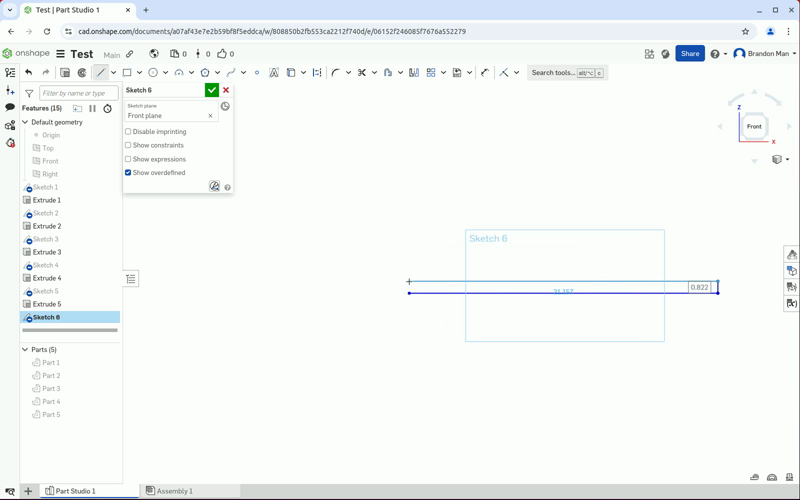
scroll(6)
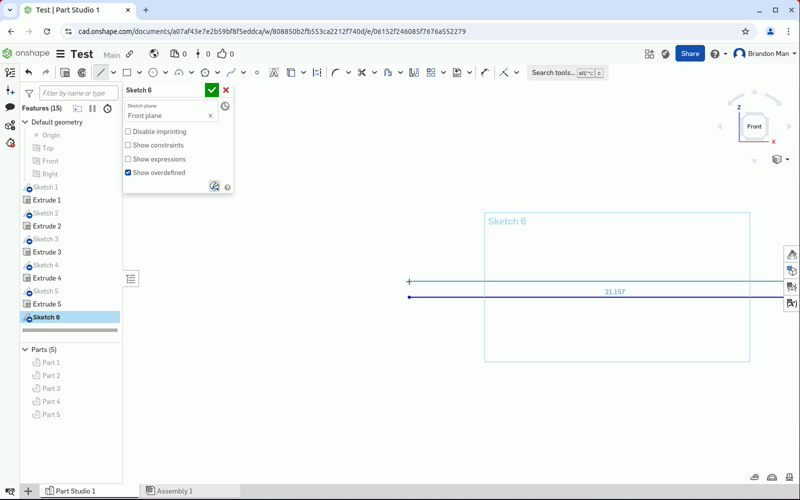
scroll(6)
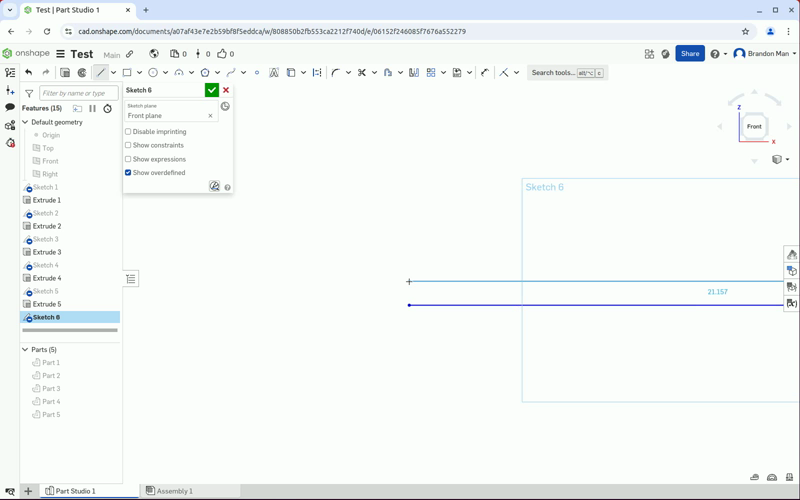
scroll(6)
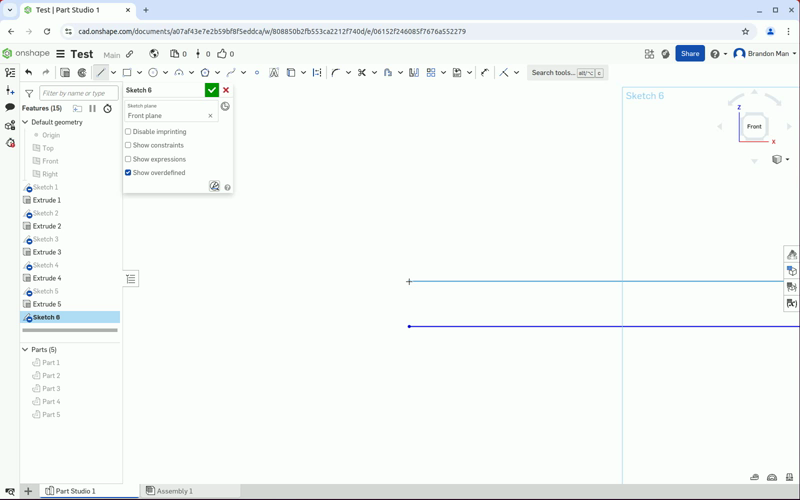
click(409, 281)
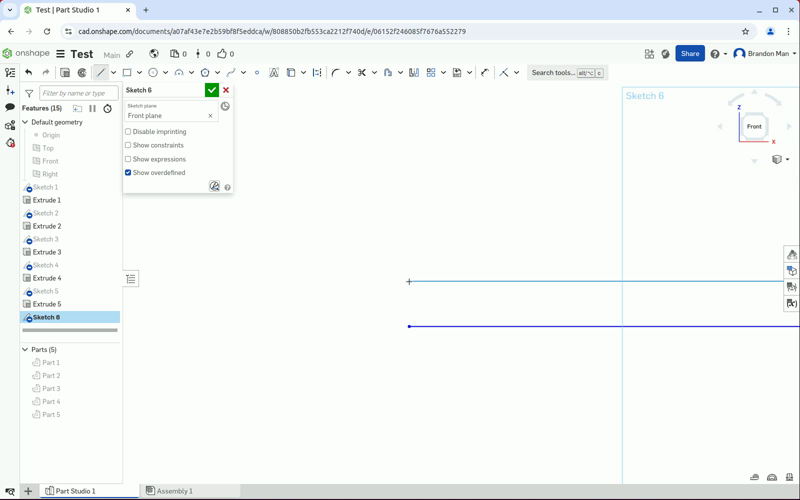
scroll(-6)
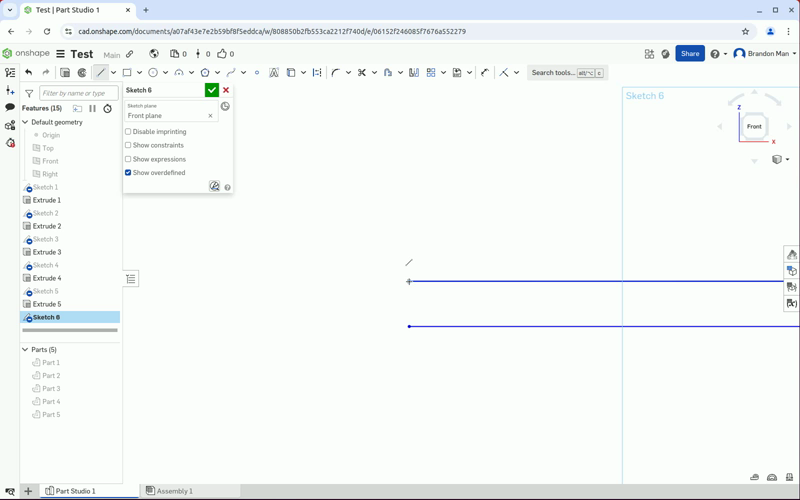
scroll(-6)
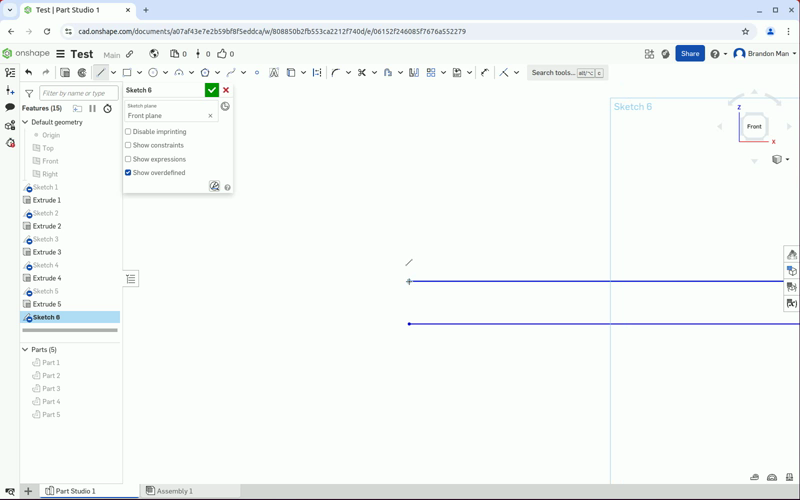
scroll(-6)
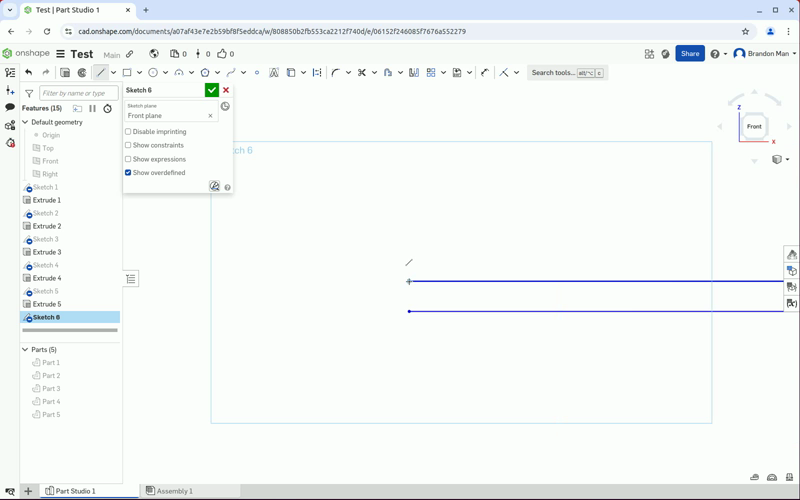
scroll(-6)
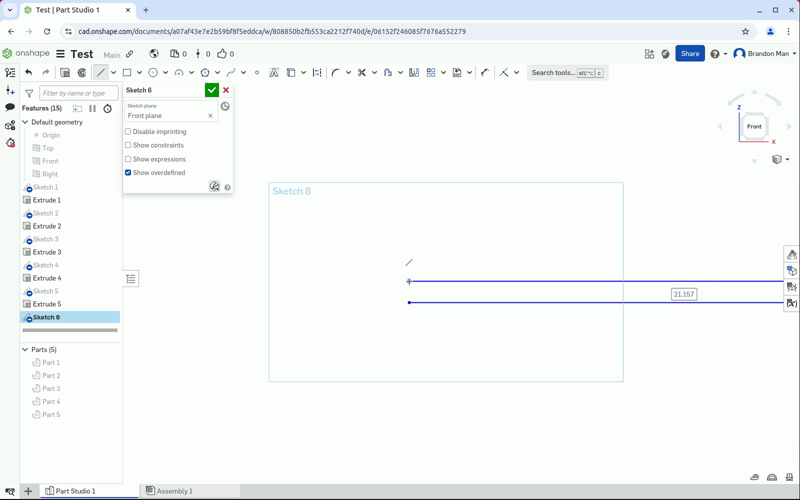
scroll(-6)
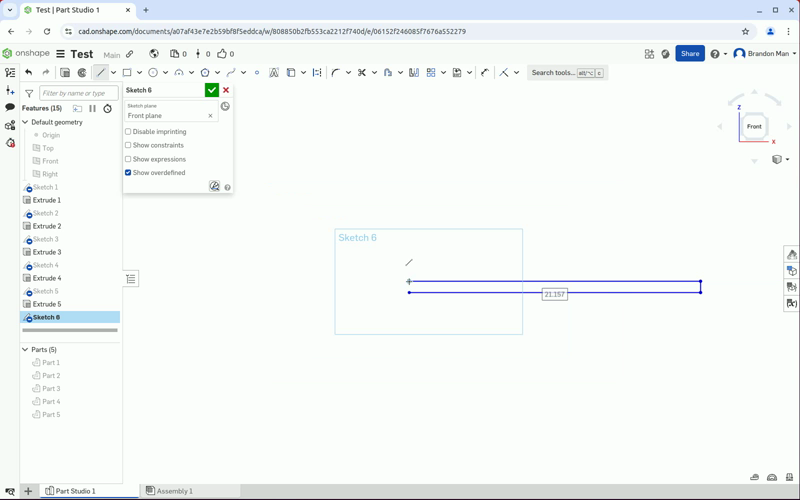
scroll(-6)
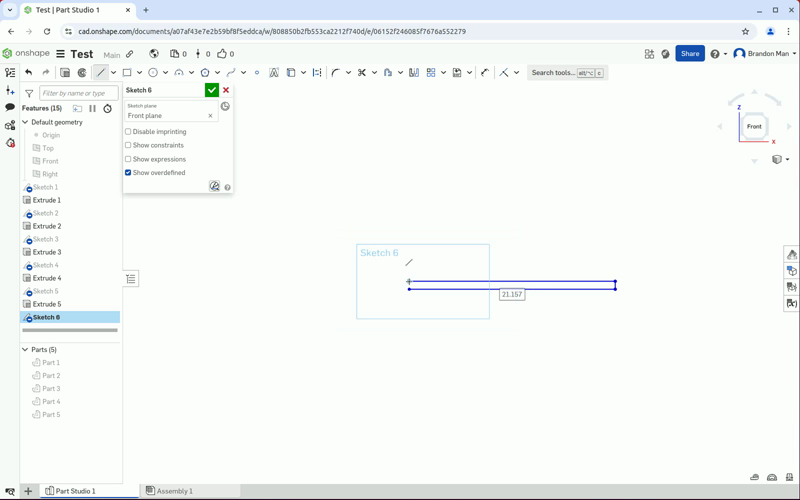
scroll(-6)
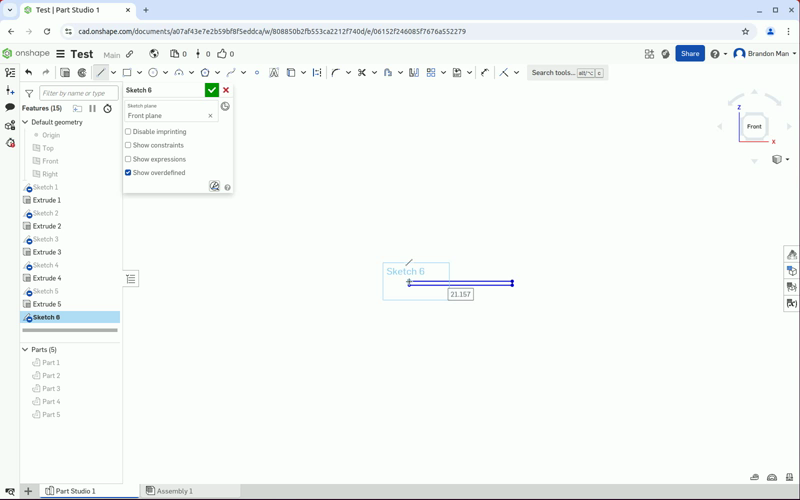
key_up(shift)
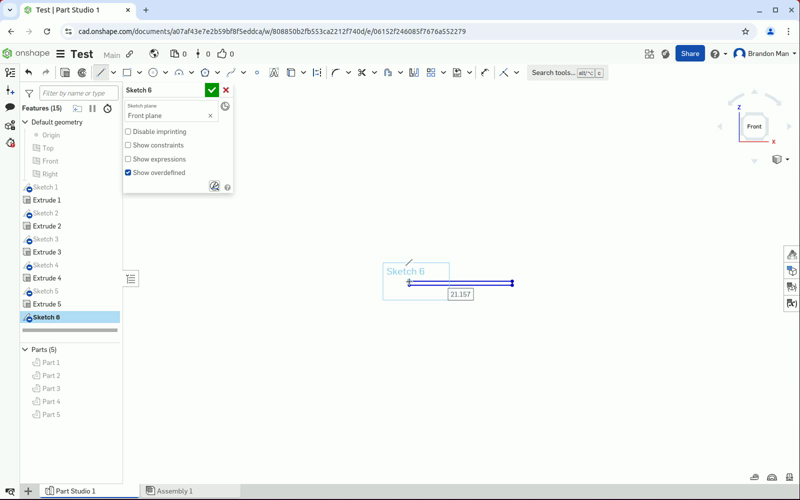
mouse_move(439, 281)
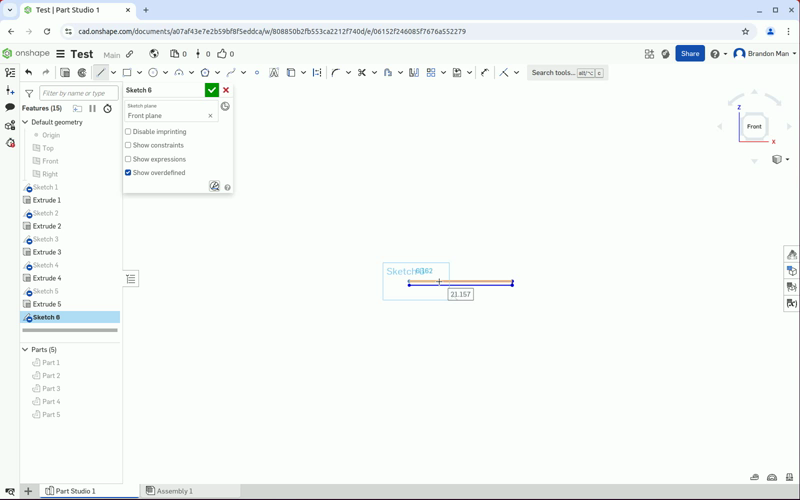
key_down(shift)
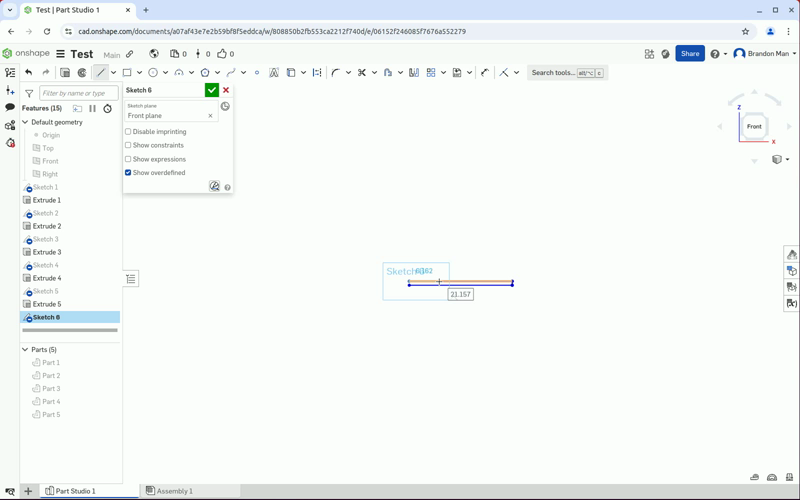
mouse_move(409, 285)
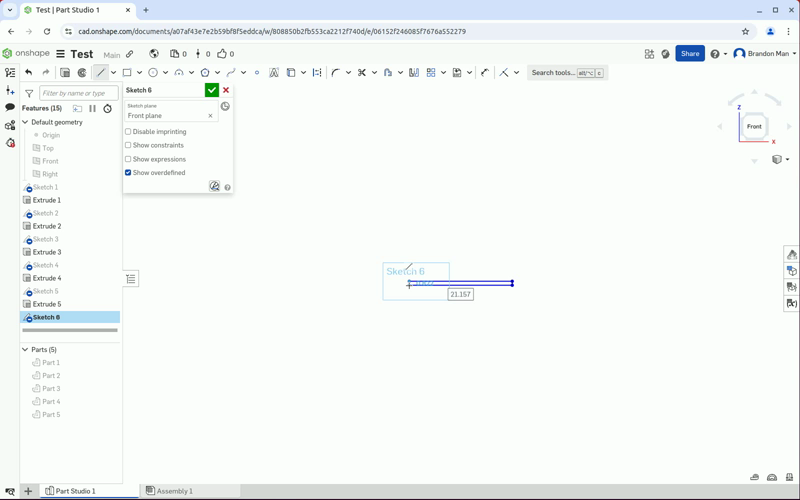
scroll(6)
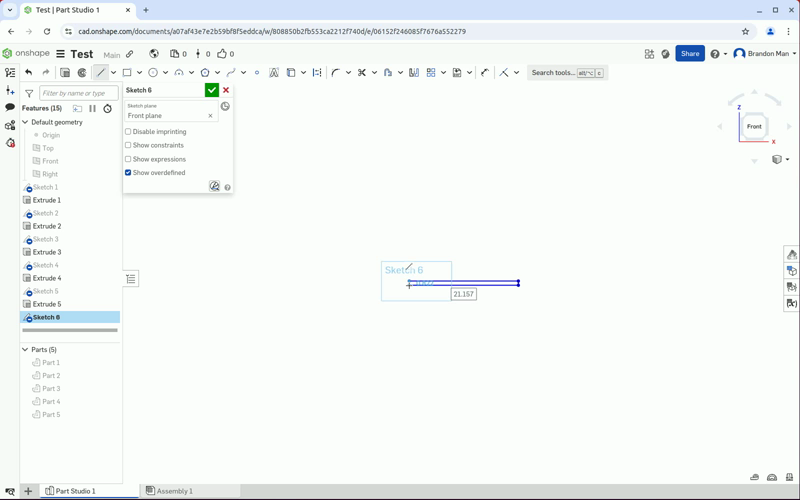
scroll(6)
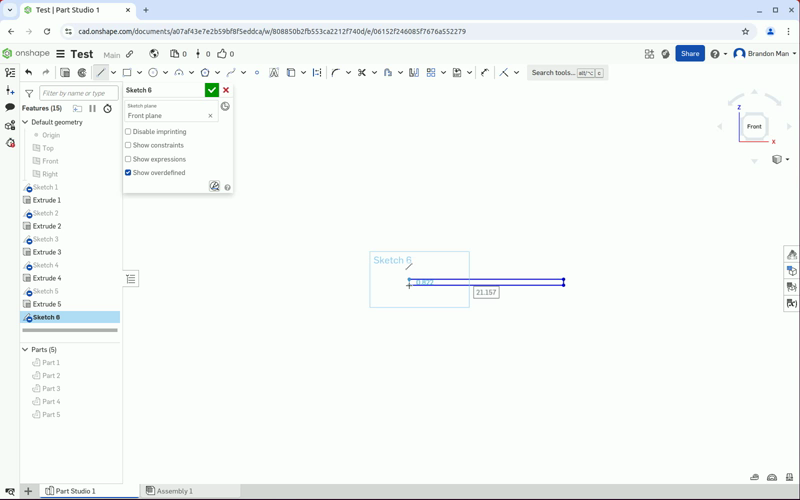
scroll(6)
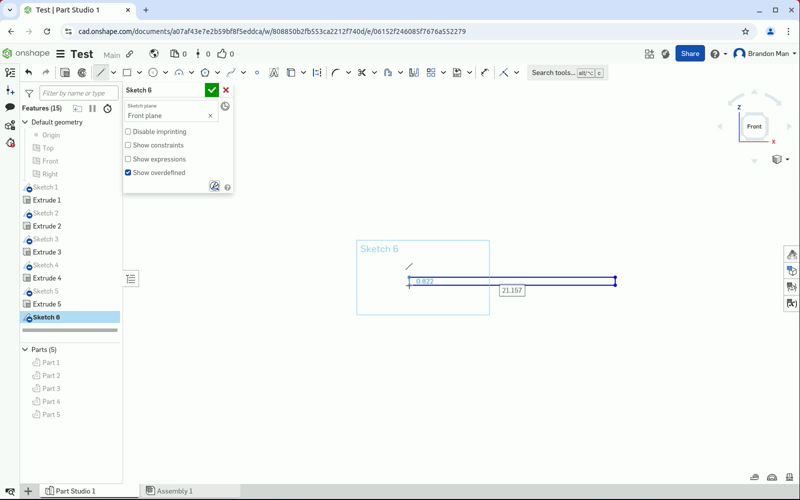
scroll(6)
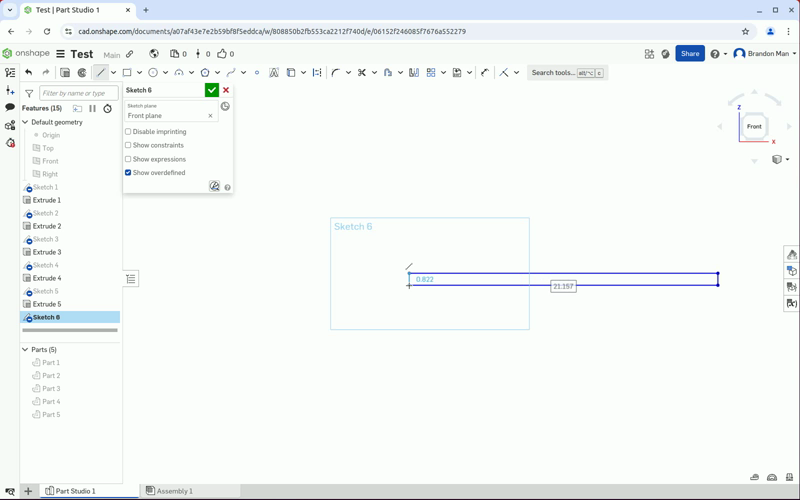
scroll(6)
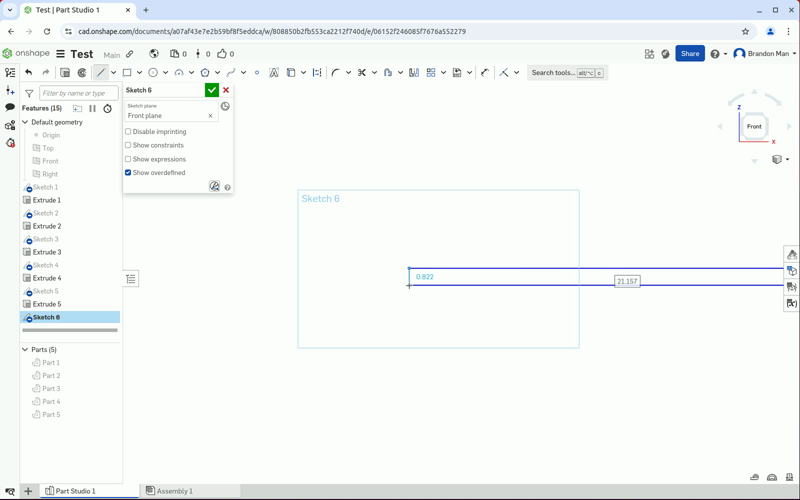
scroll(6)
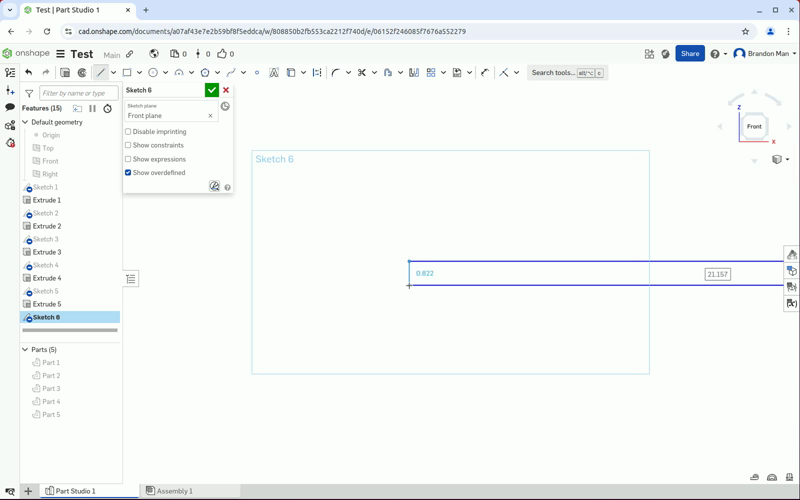
scroll(6)
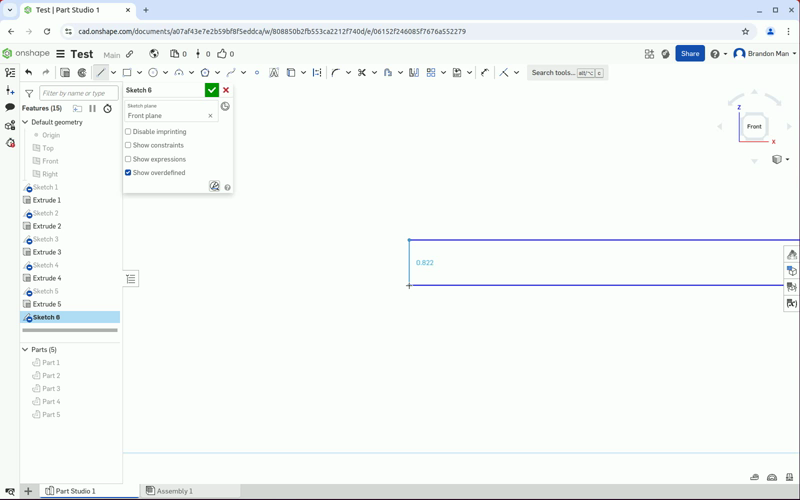
key_up(shift)
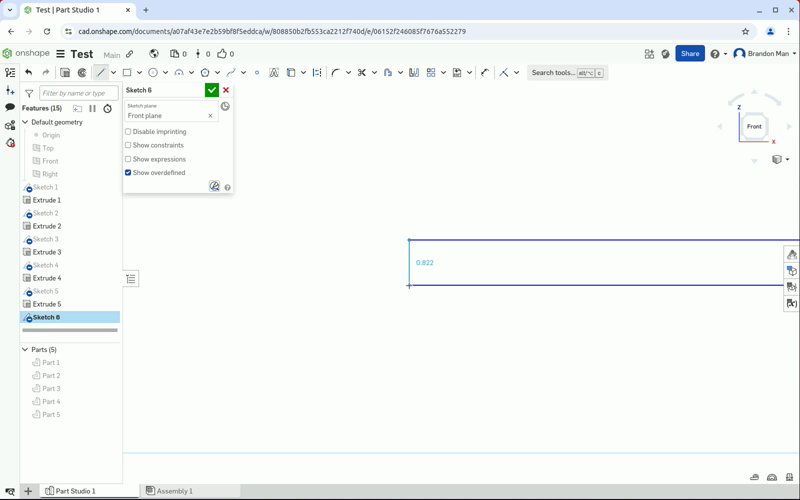
click(409, 285)
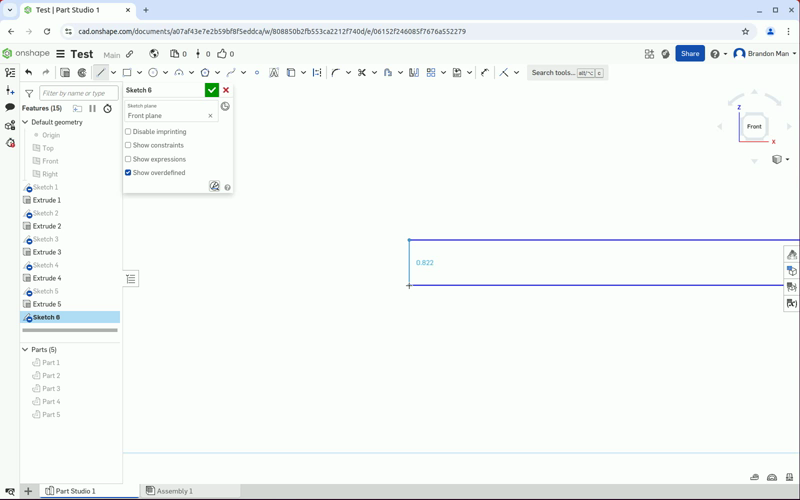
scroll(-6)
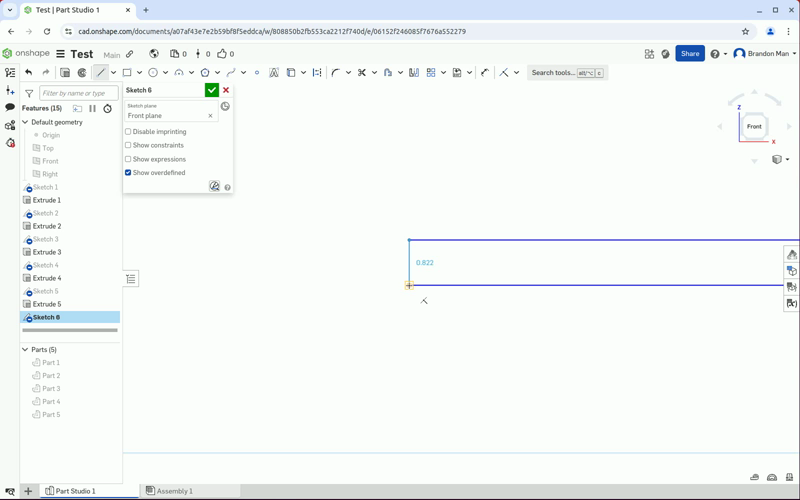
scroll(-6)
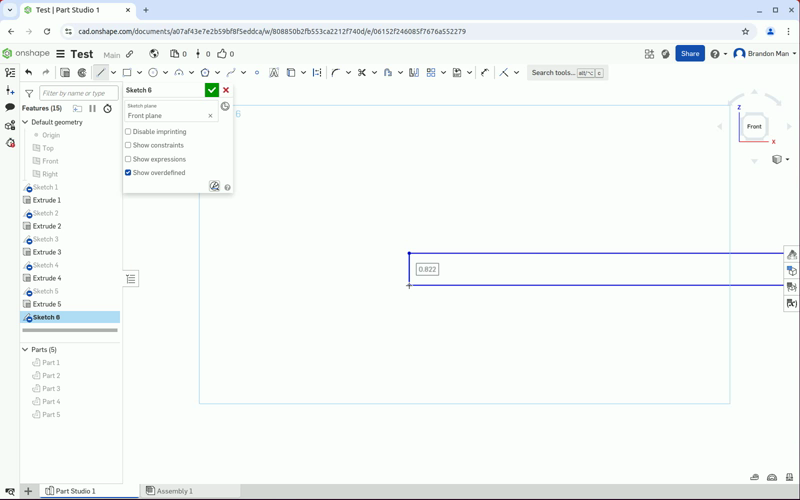
scroll(-6)
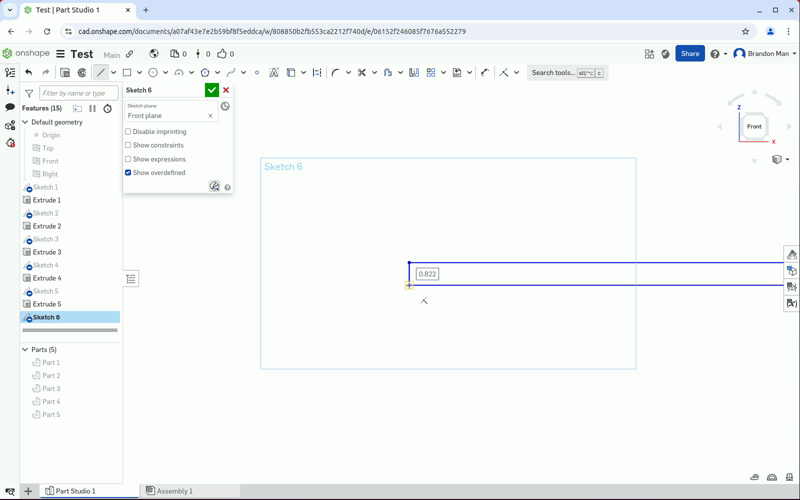
scroll(-6)
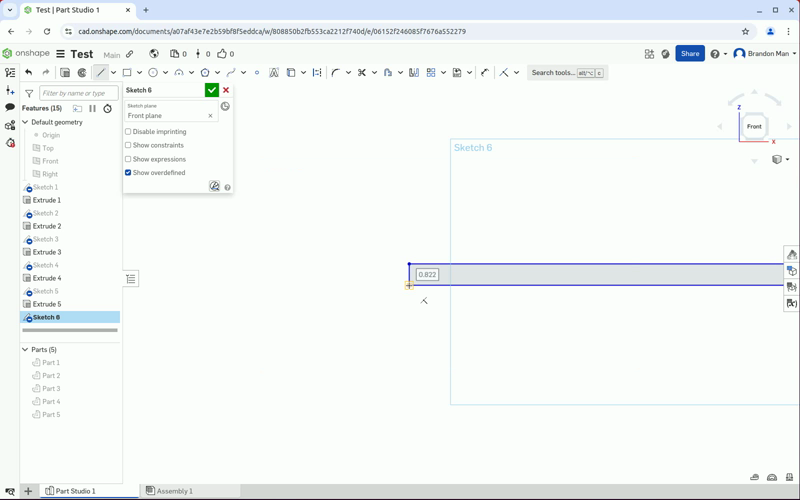
scroll(-6)
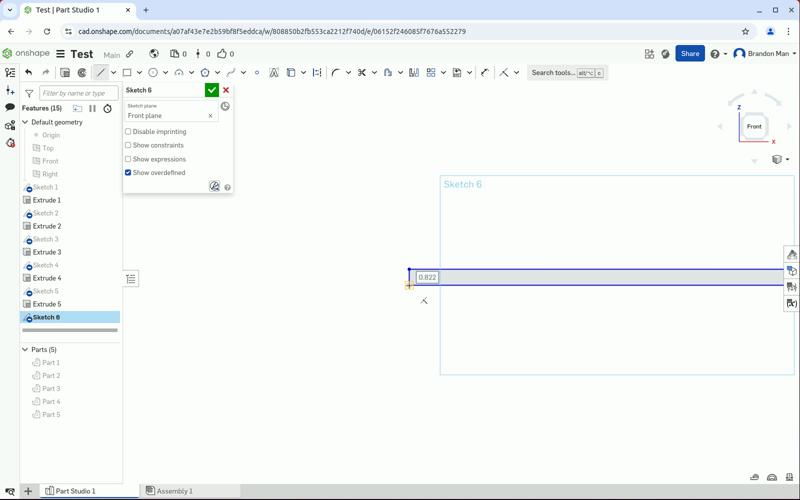
scroll(-6)
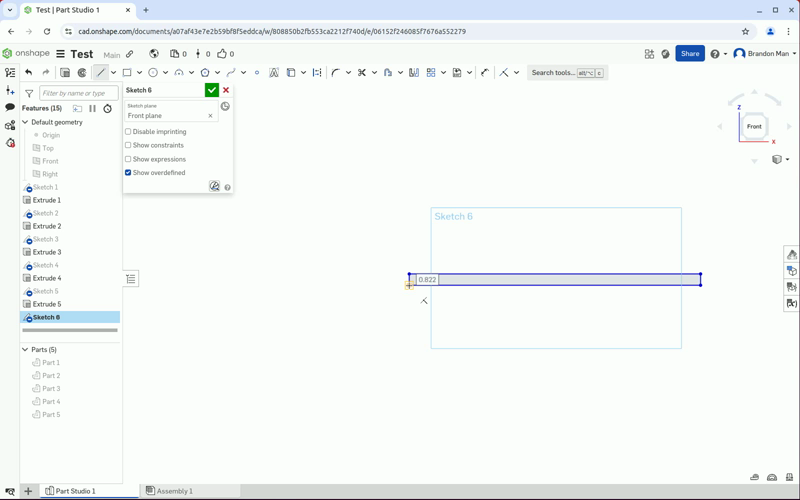
scroll(-6)
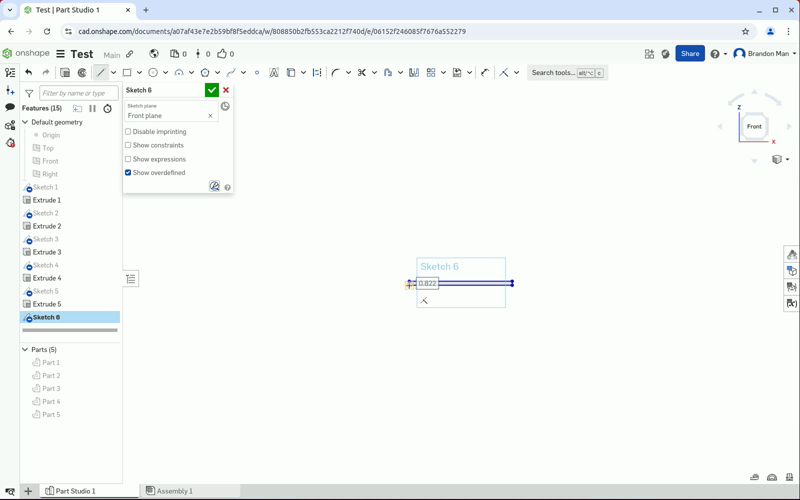
key(esc)
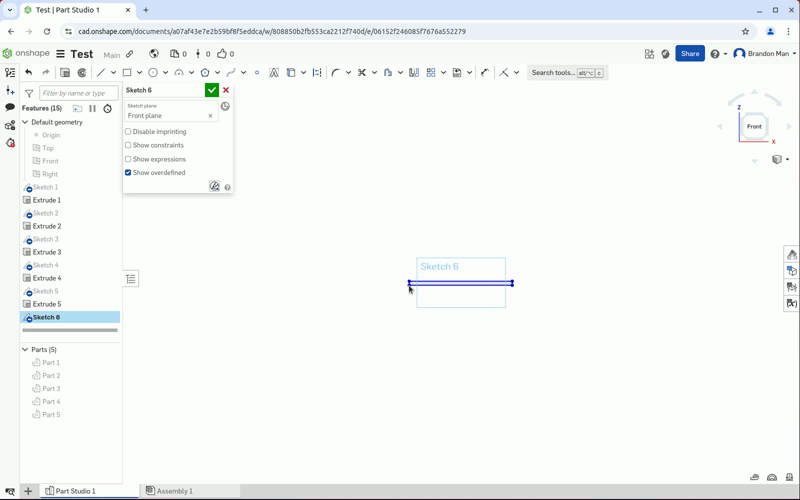
mouse_move(444, 284)
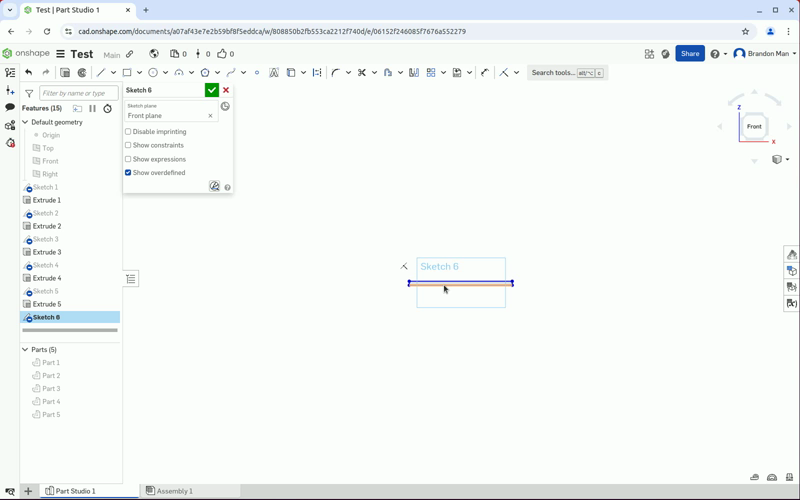
scroll(6)
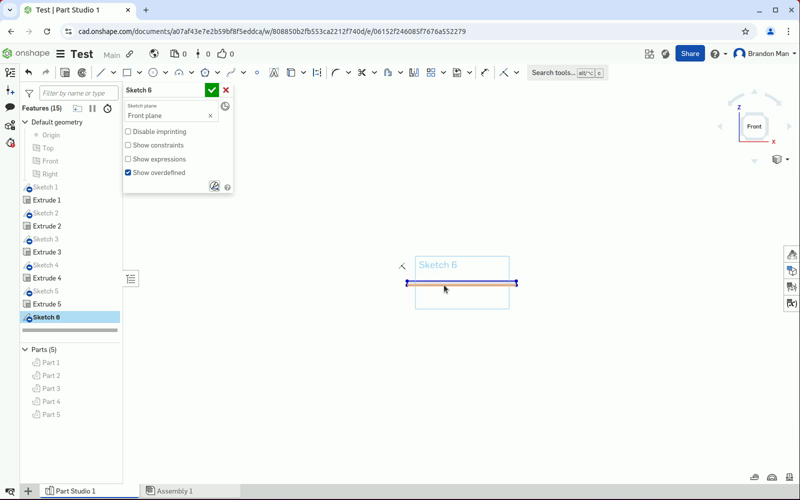
scroll(6)
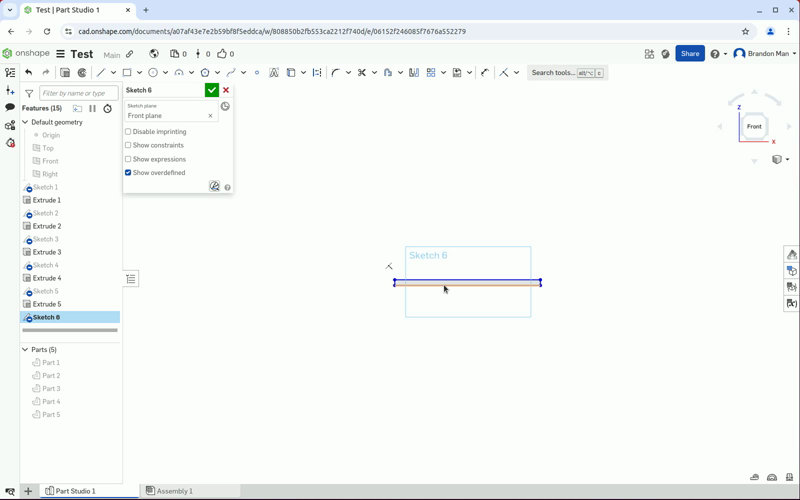
scroll(6)
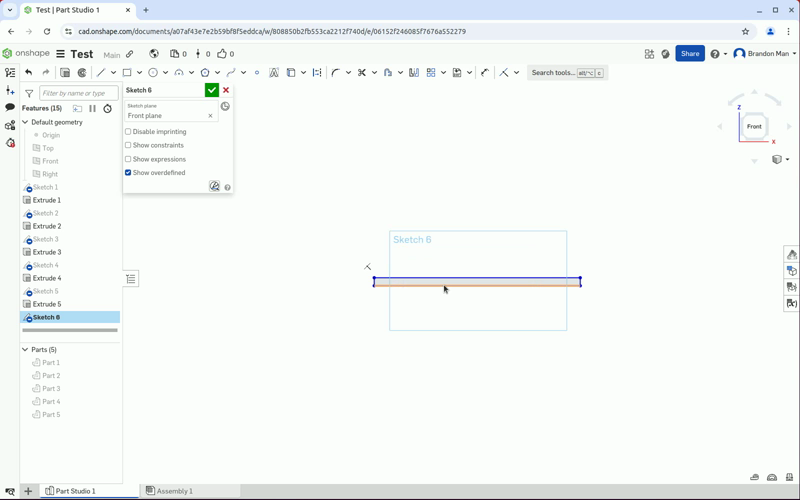
scroll(6)
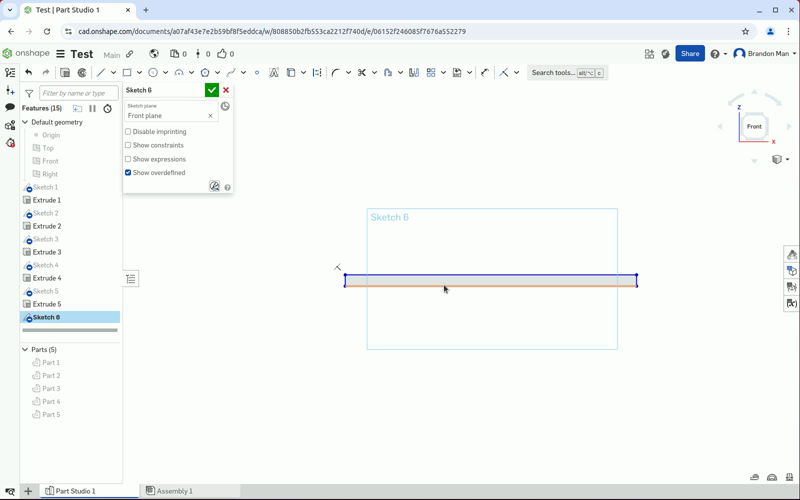
scroll(6)
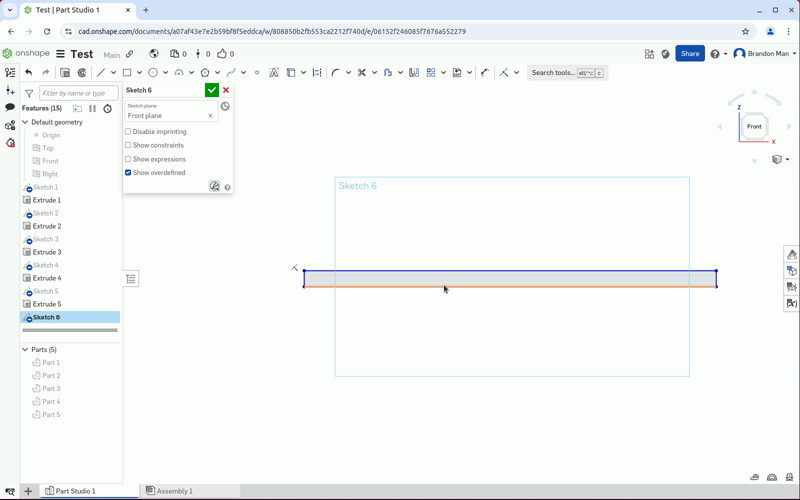
scroll(6)
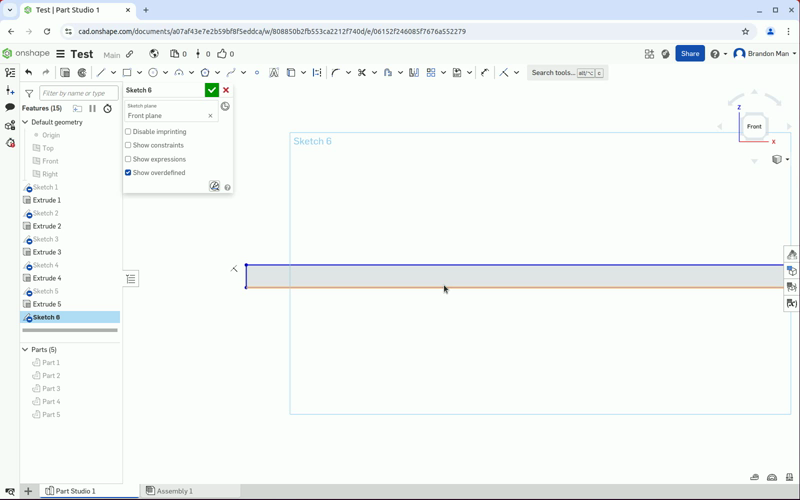
scroll(6)
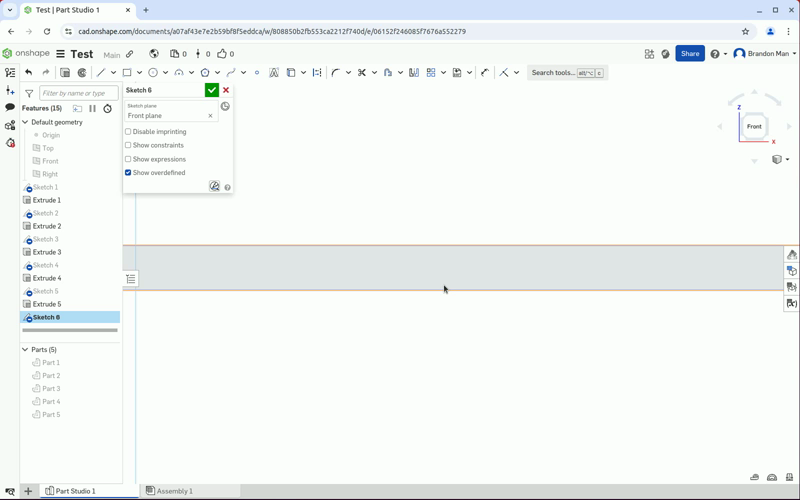
click(444, 284)
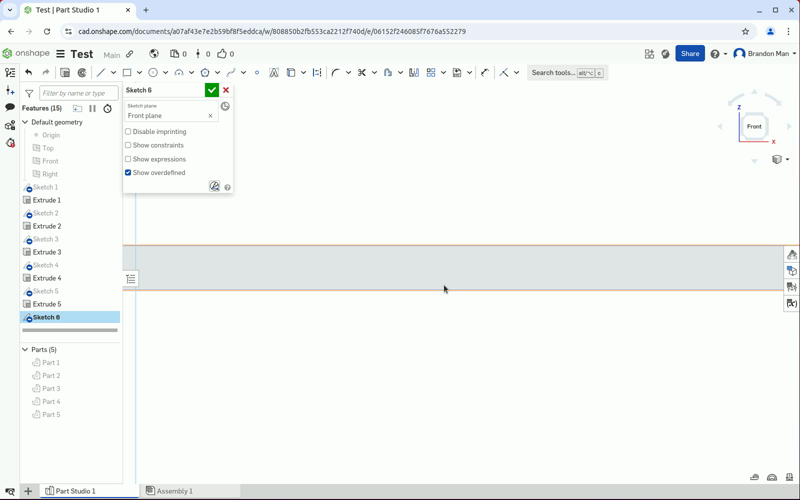
scroll(-6)
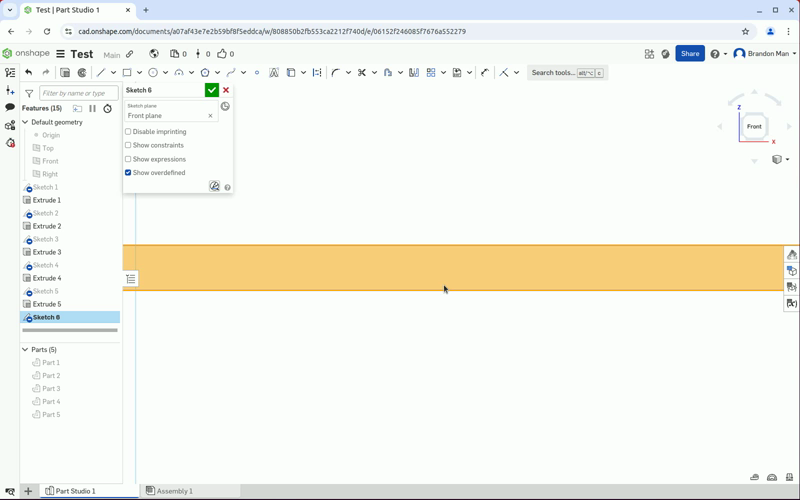
scroll(-6)
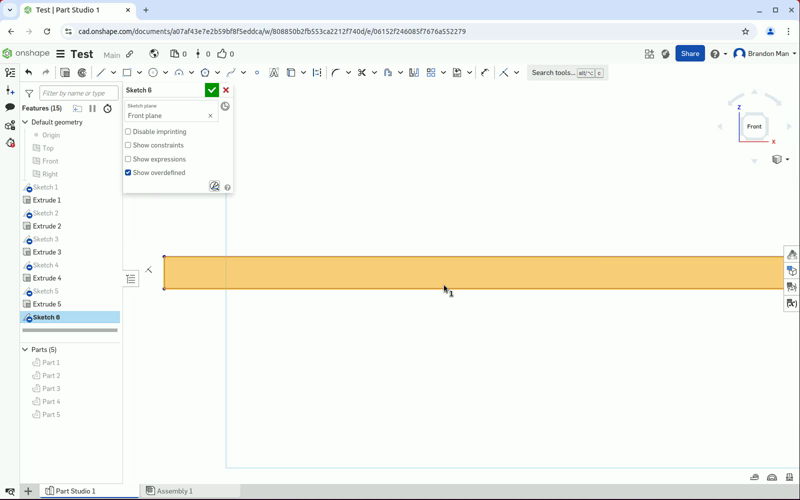
scroll(-6)
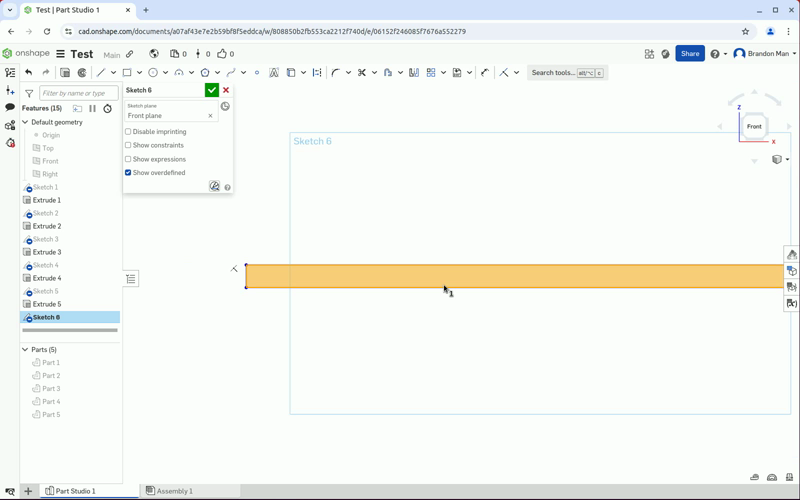
scroll(-6)
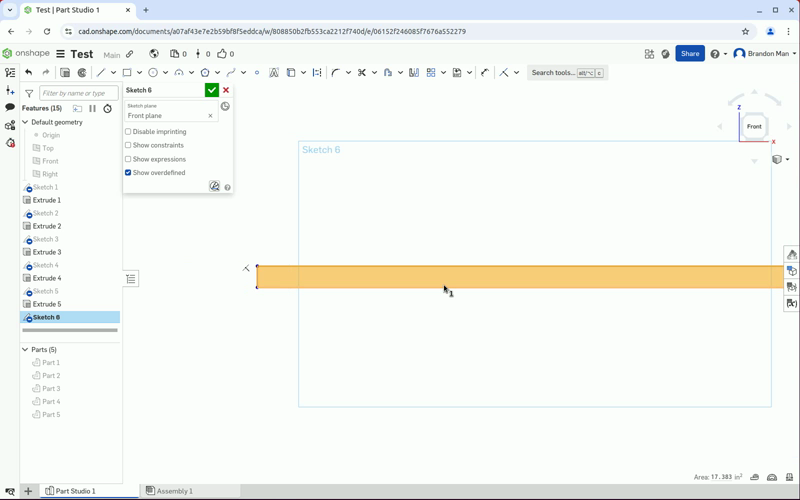
scroll(-6)
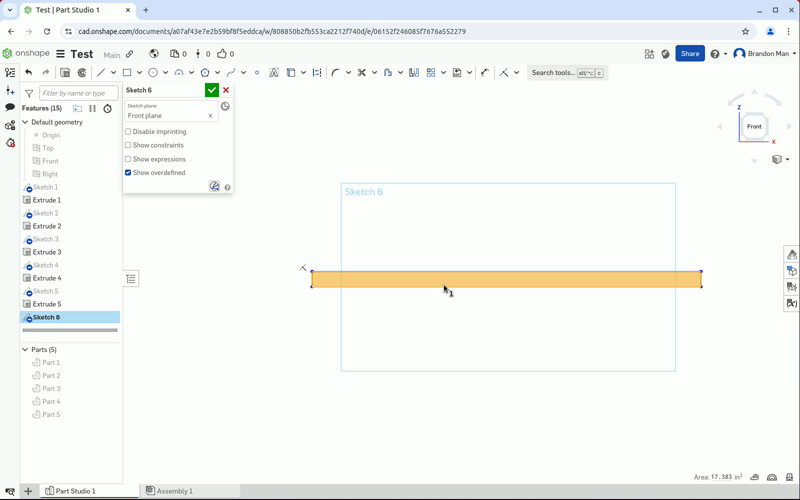
scroll(-6)
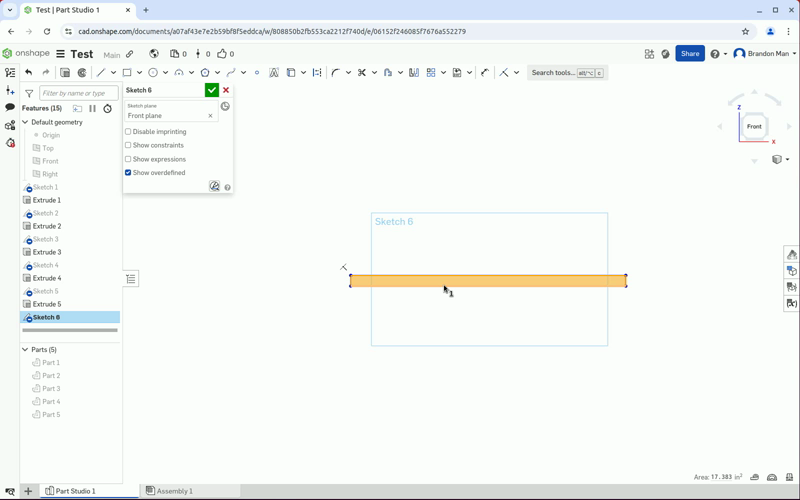
scroll(-6)
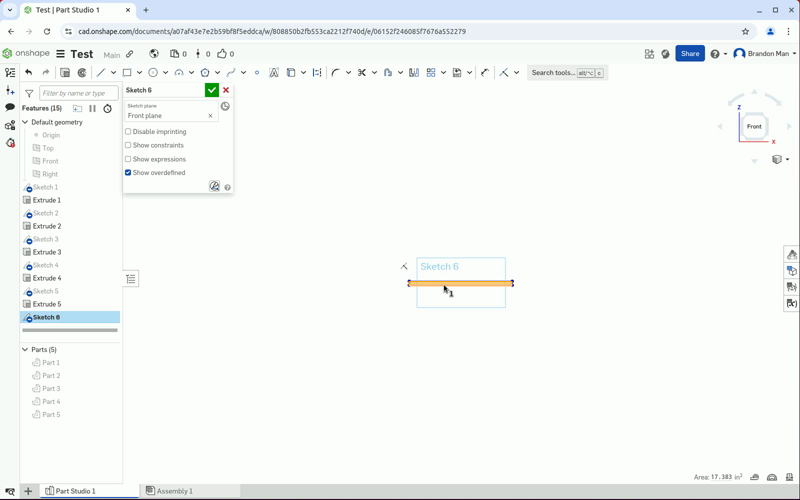
mouse_move(73, 352)
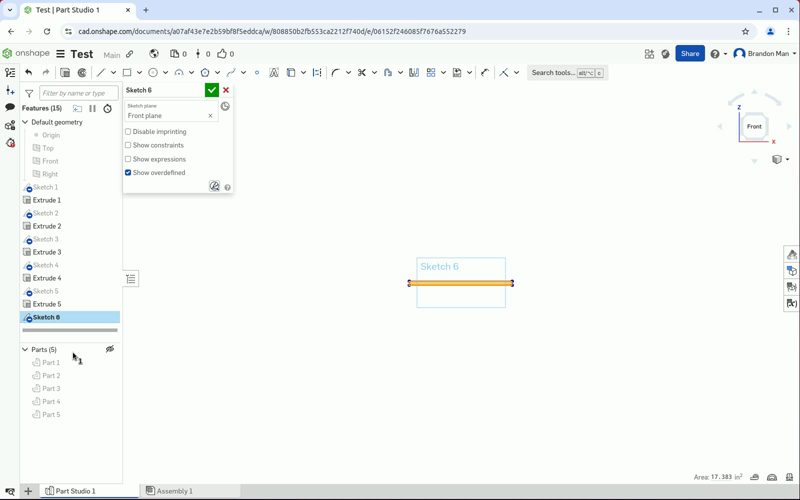
key(shift+y)
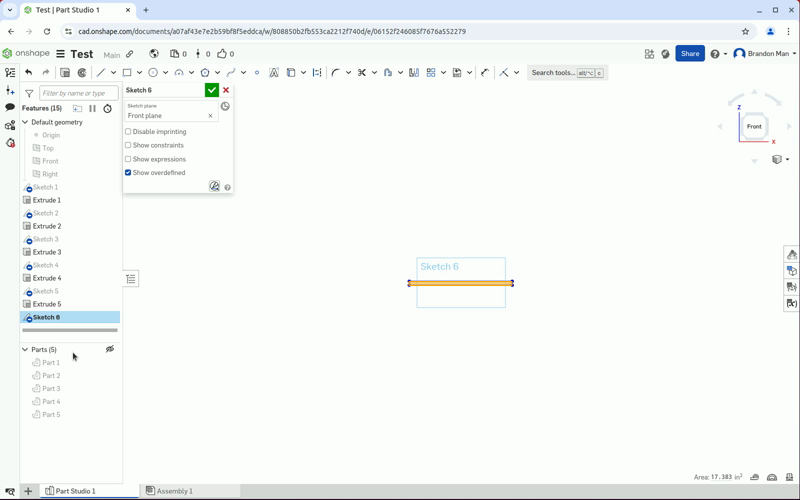
key(shift+e)
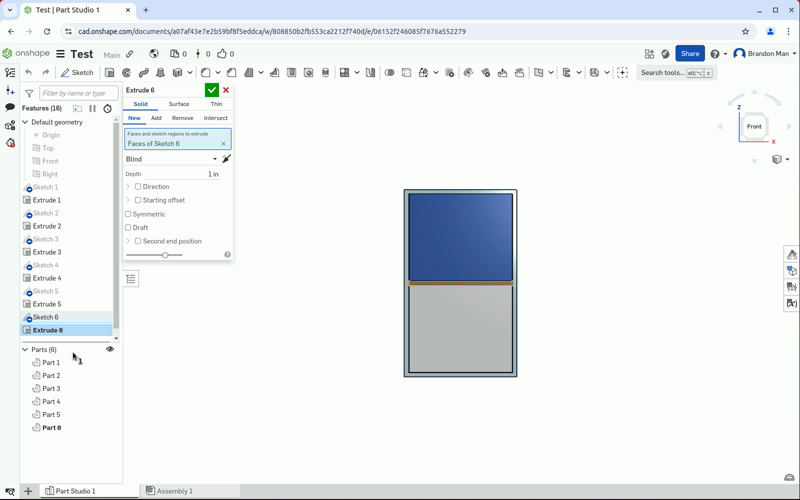
mouse_move(143, 106)
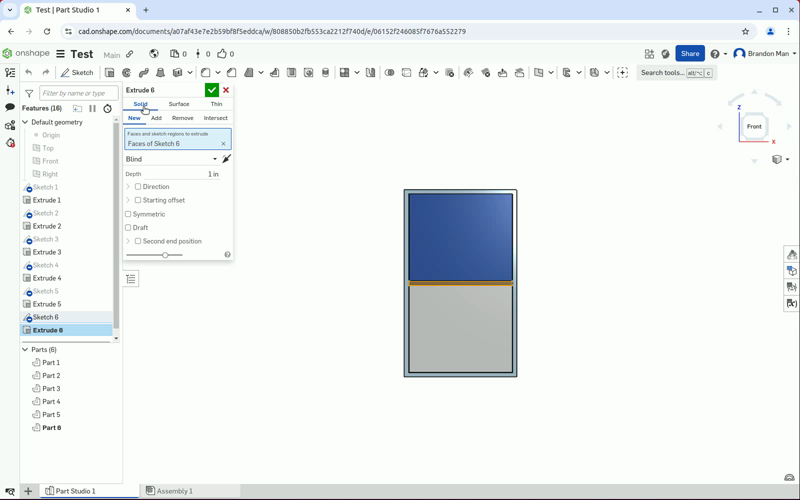
click(143, 106)
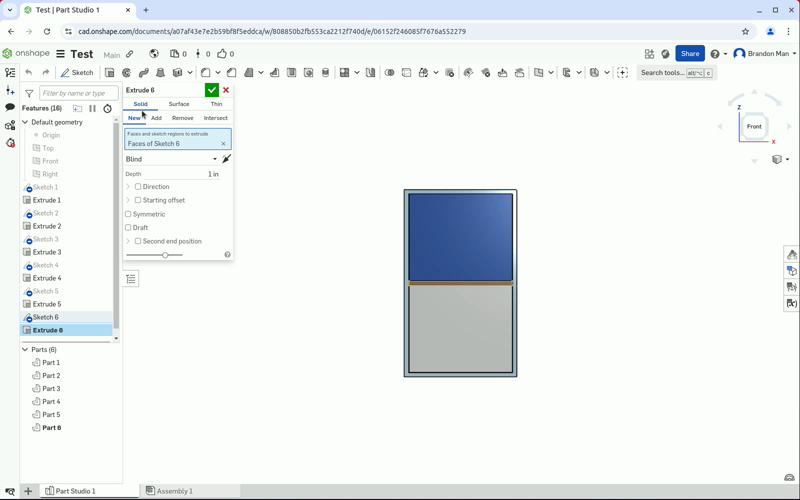
mouse_move(137, 120)
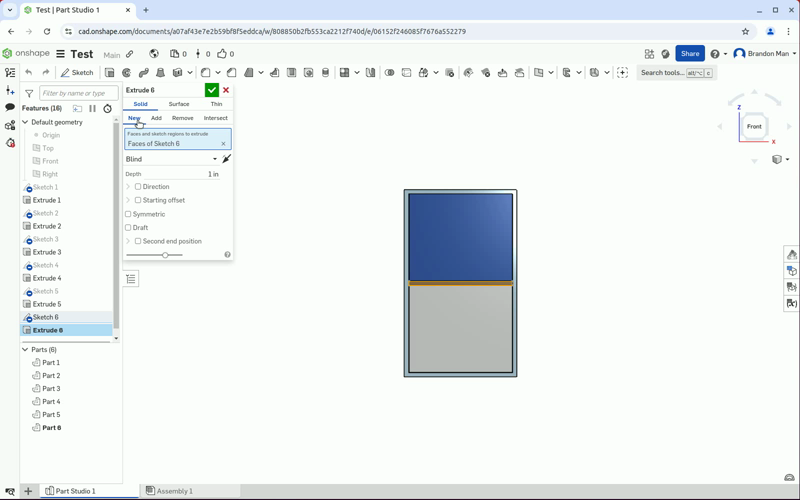
click(137, 120)
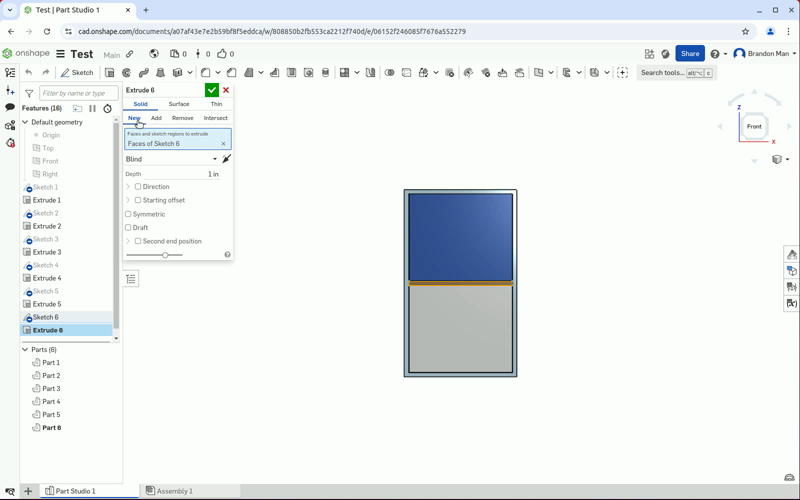
key(tab, 4)
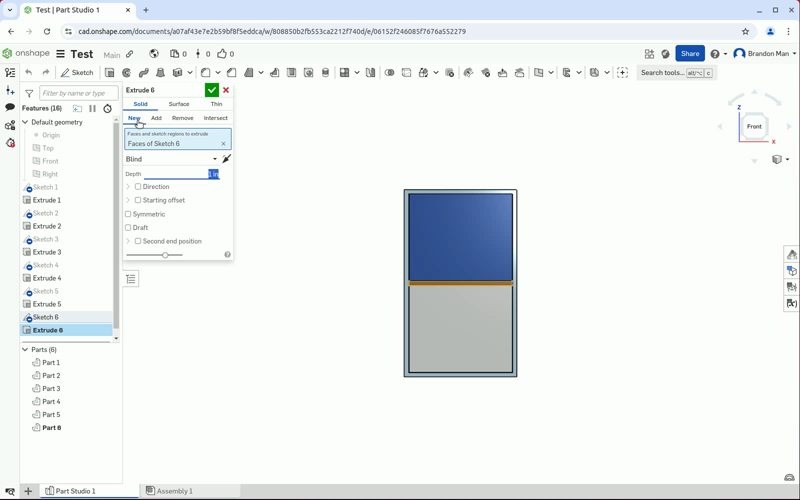
text(23.108)
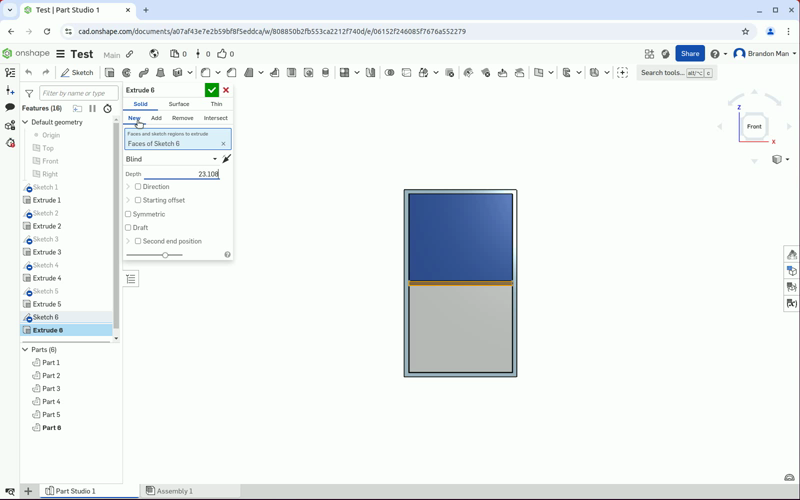
key(enter)
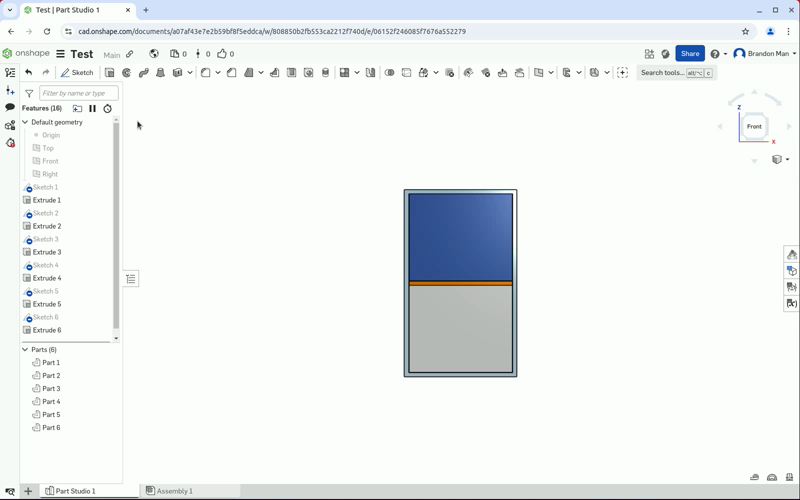
key(shift+h)
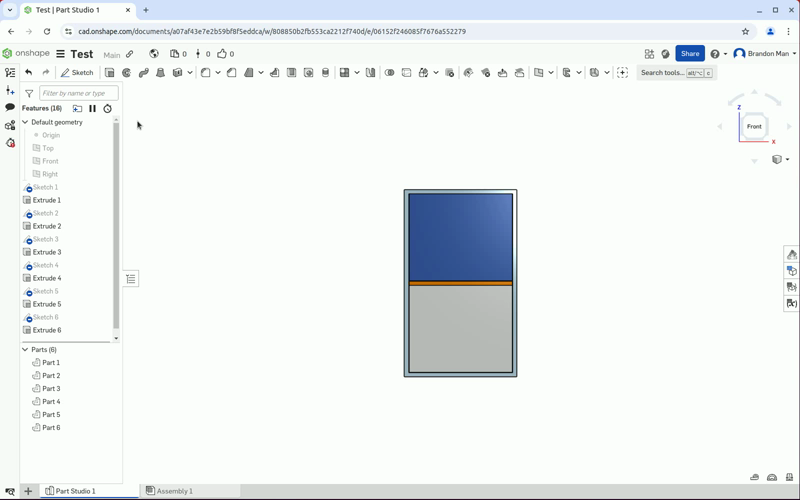
key(shift+h)
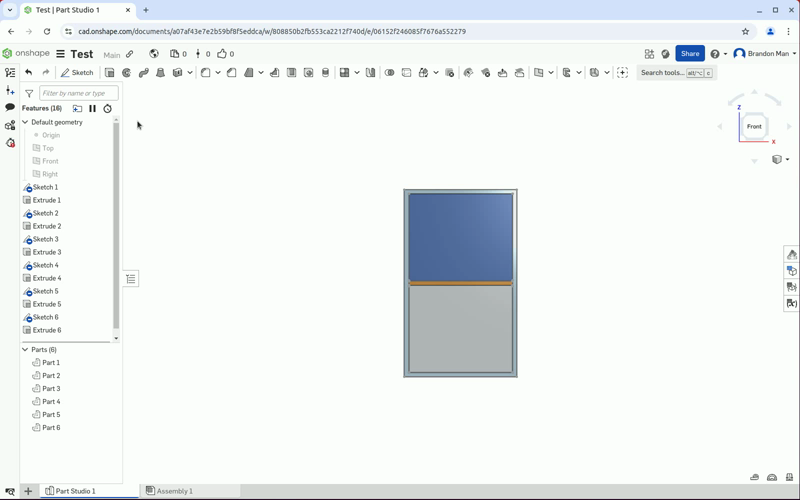
key(shift+7)
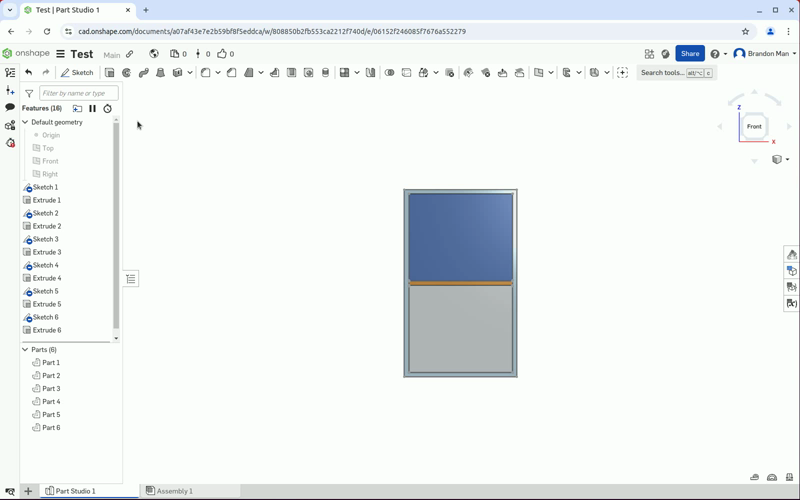
key(left, 2)
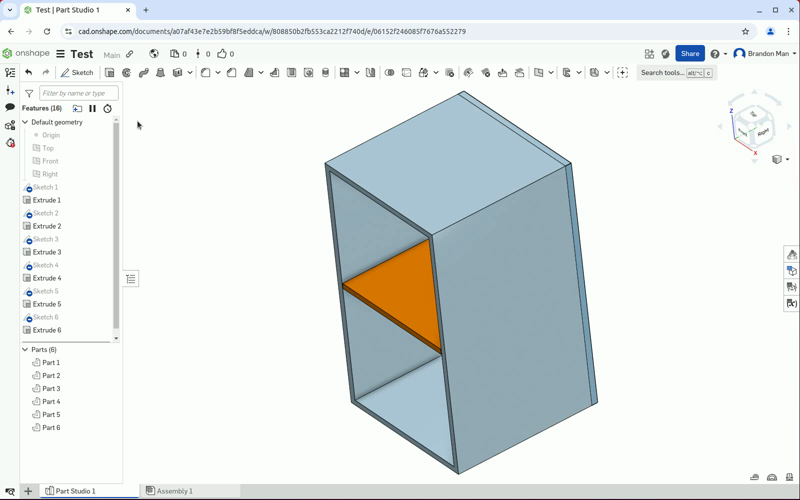
key(down, 2)
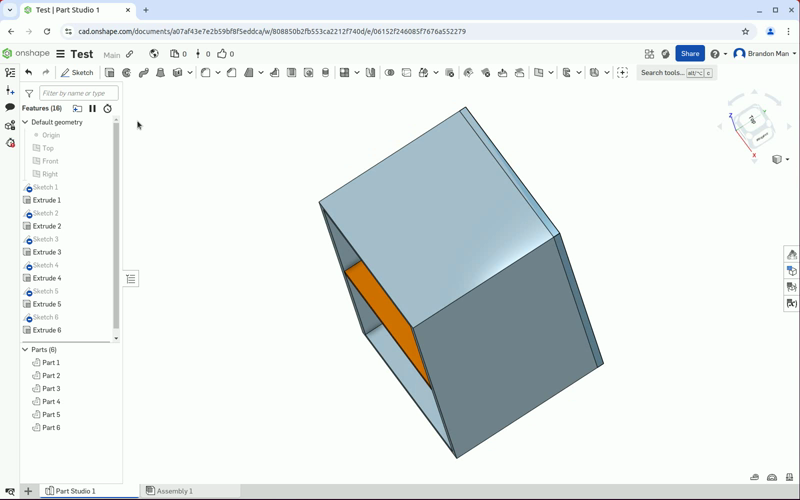
key(up, 2)
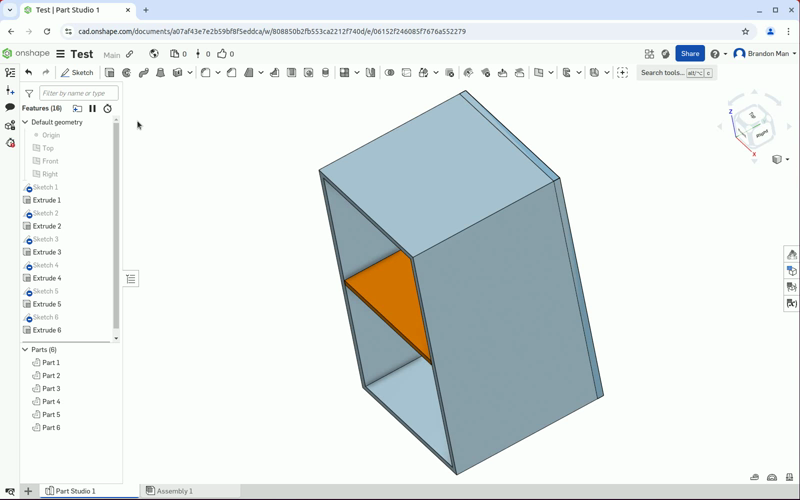
key(right, 2)
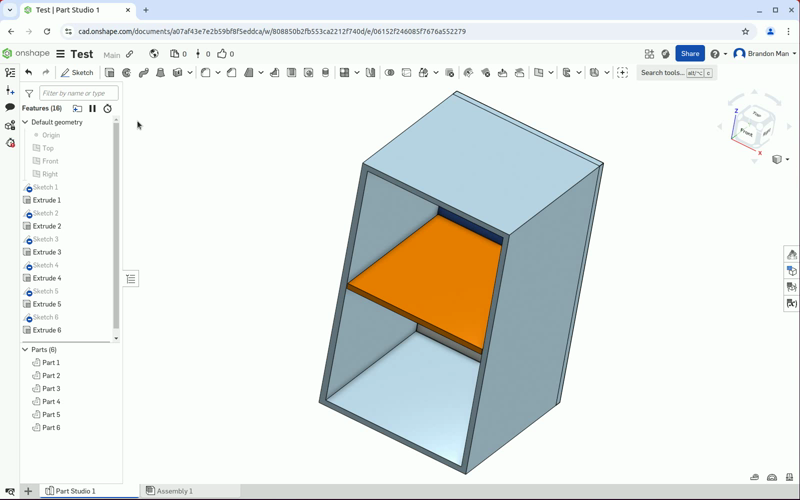
mouse_move(69, 189)
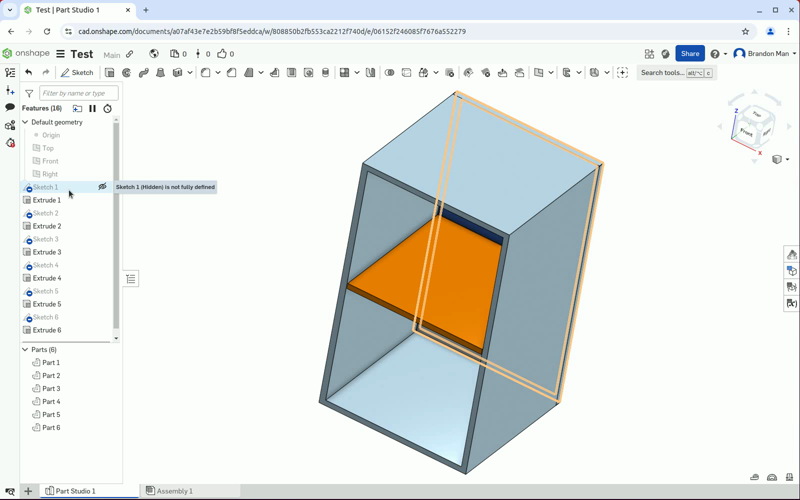
click(69, 189)